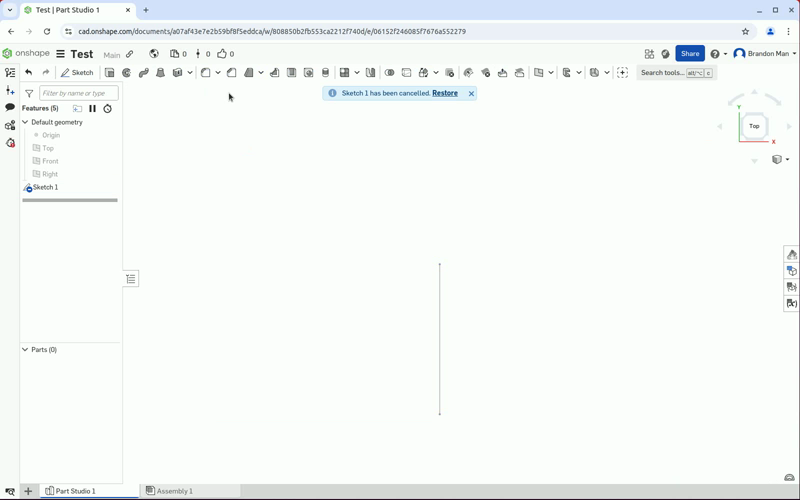
key(shift+h)
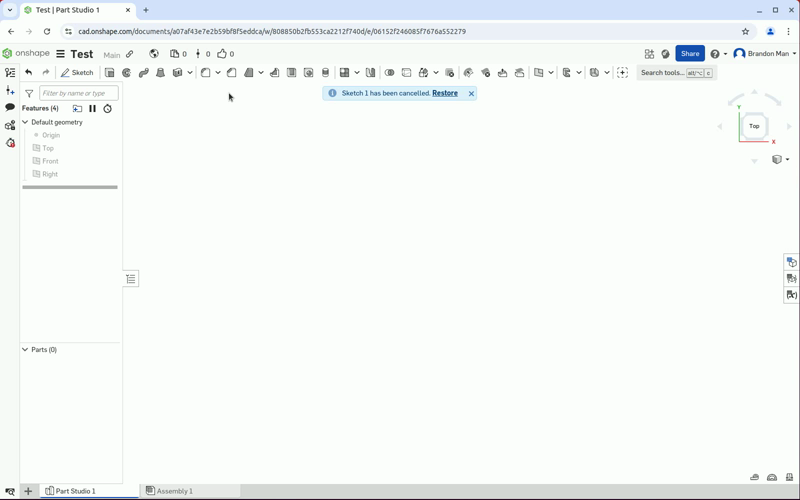
mouse_move(73, 352)
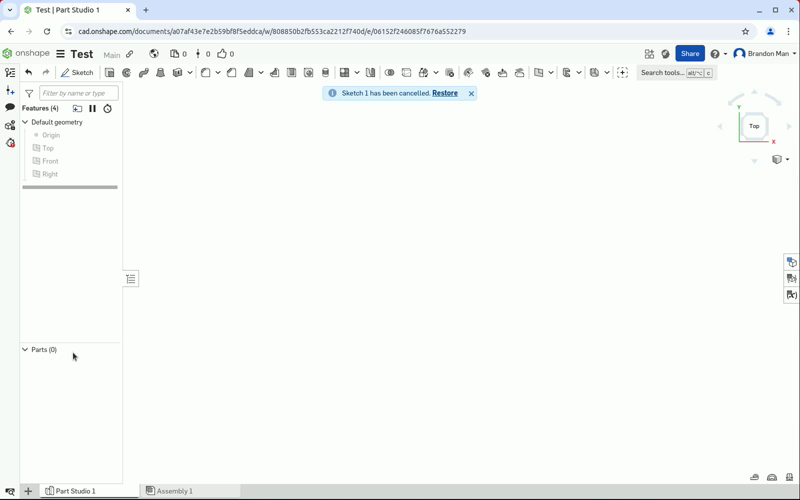
key(y)
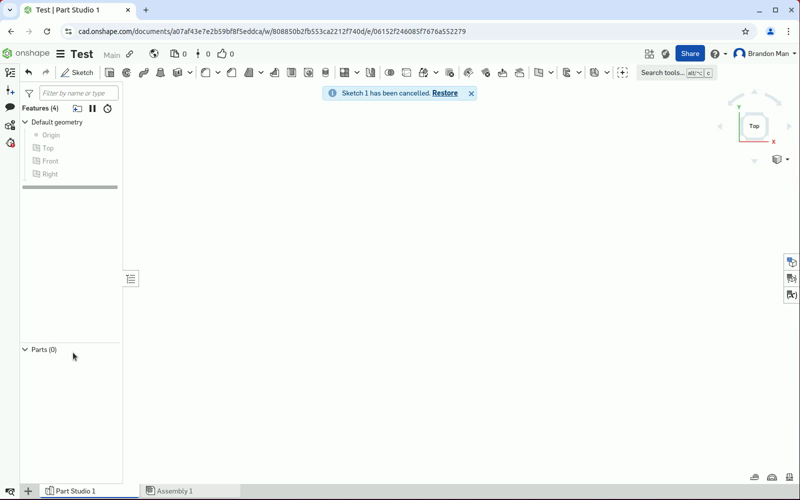
key(shift+p)
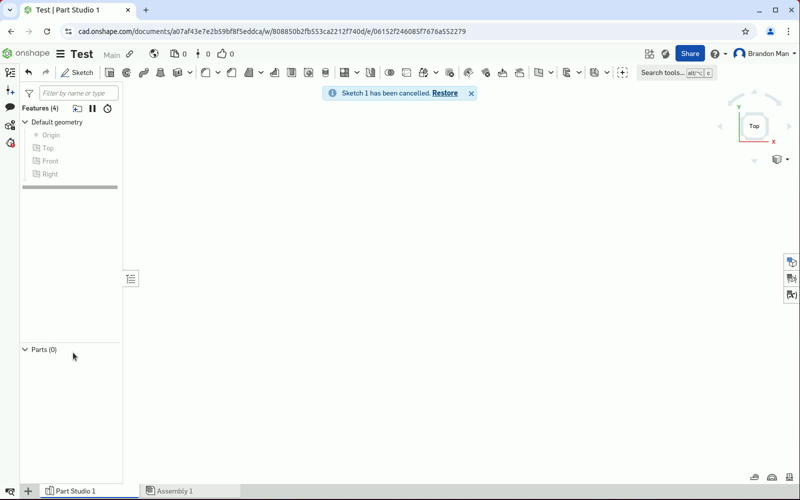
key(space)
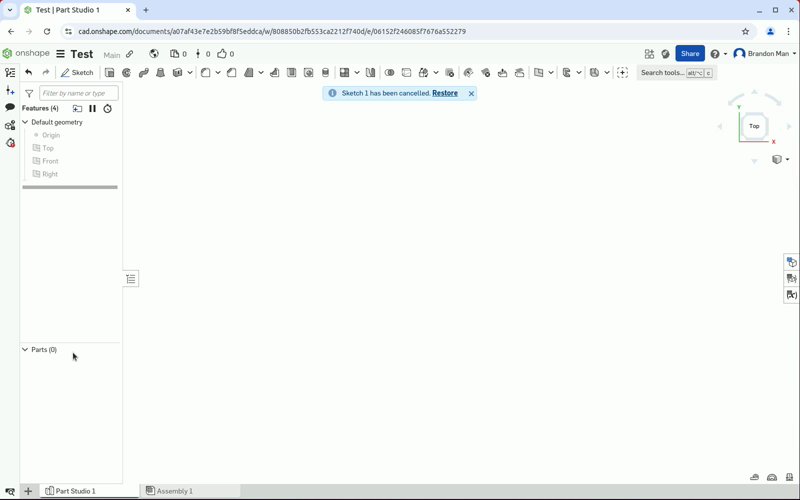
key_down(shift)
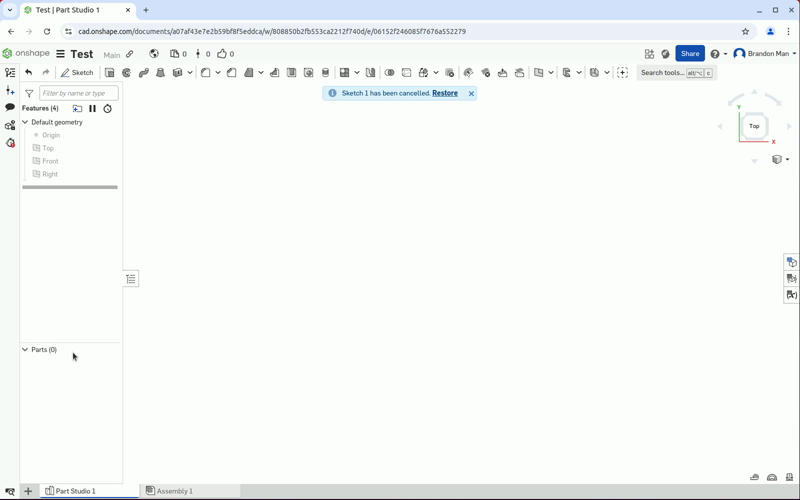
key(up)
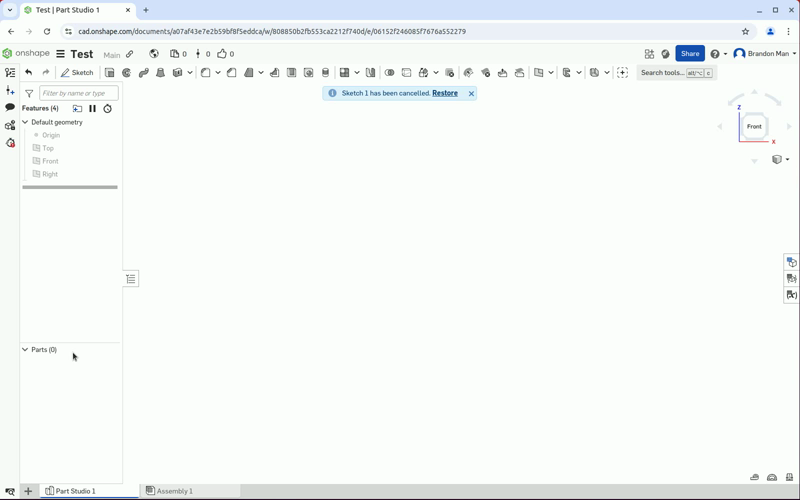
key_up(shift)
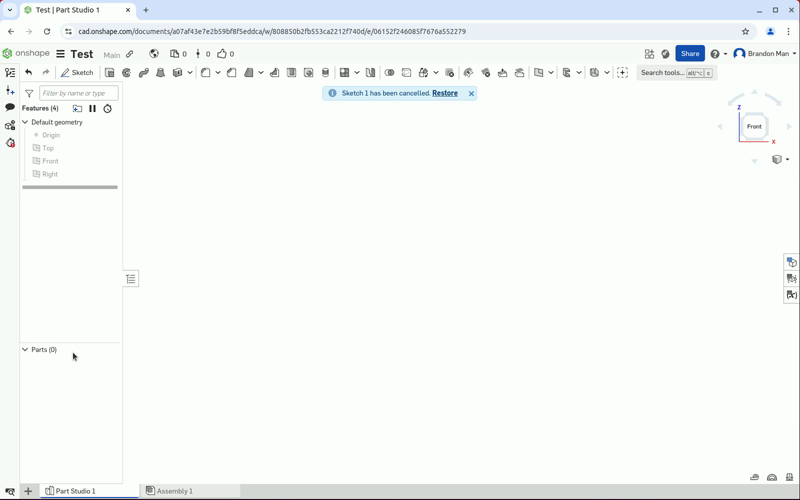
mouse_move(73, 352)
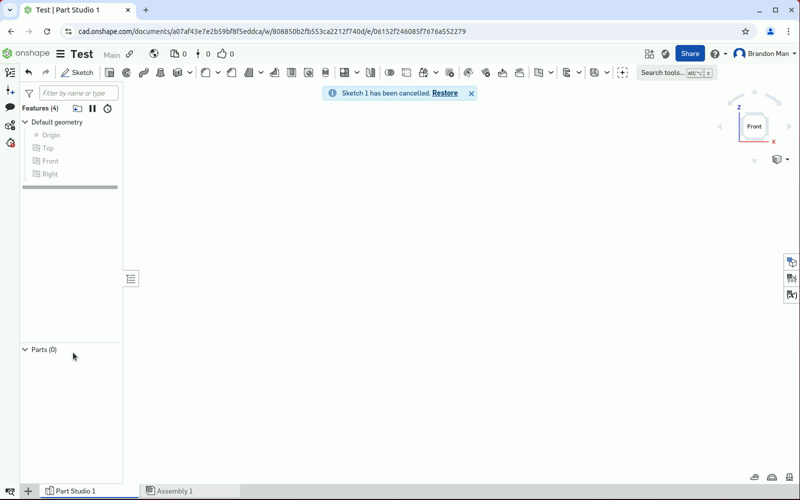
key(shift+y)
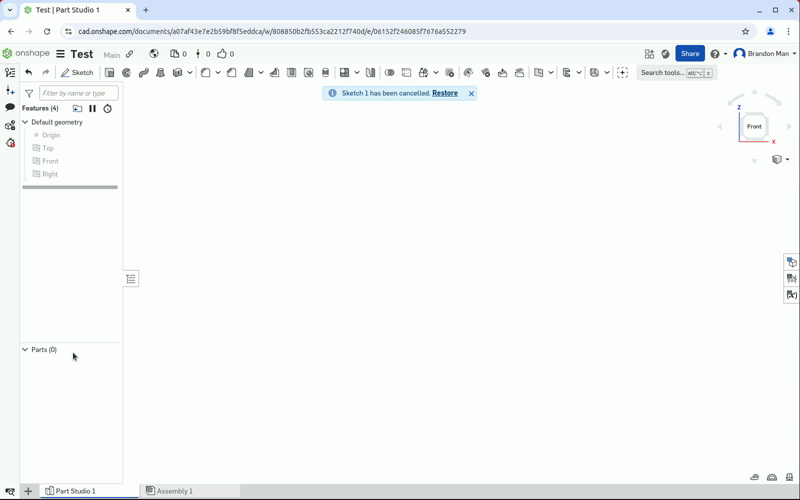
key(shift+s)
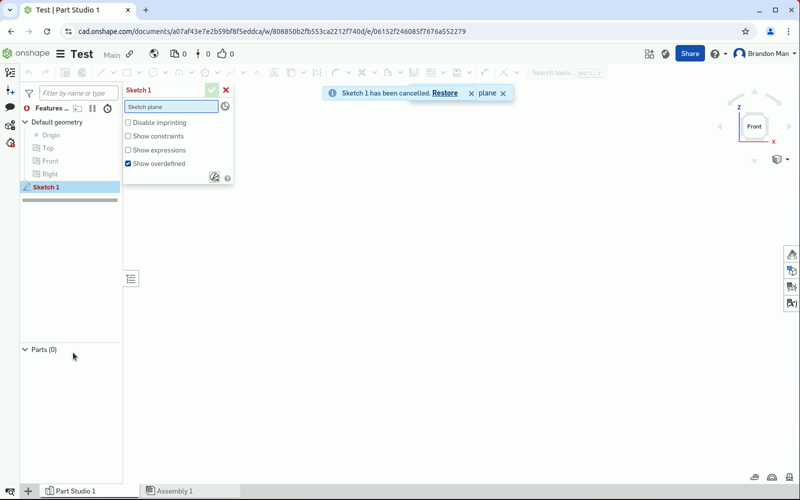
mouse_move(73, 163)
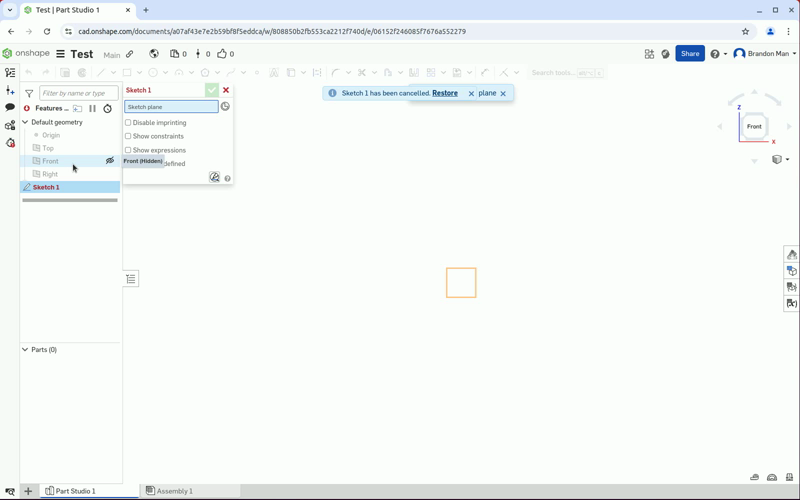
click(73, 163)
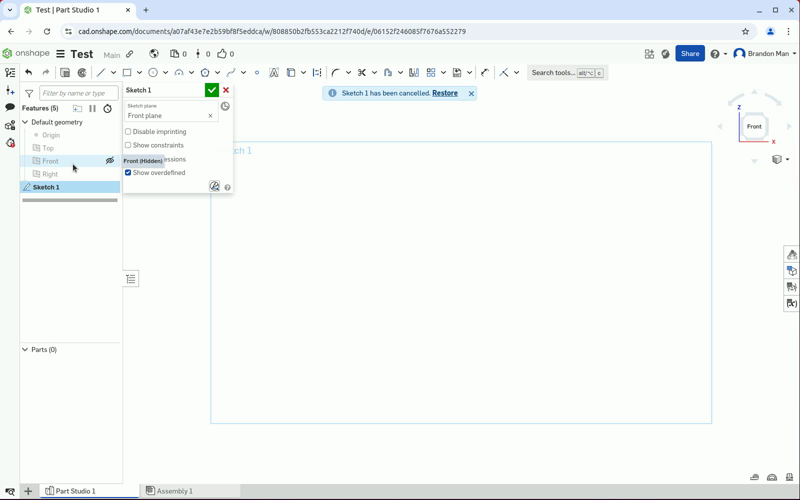
mouse_move(73, 352)
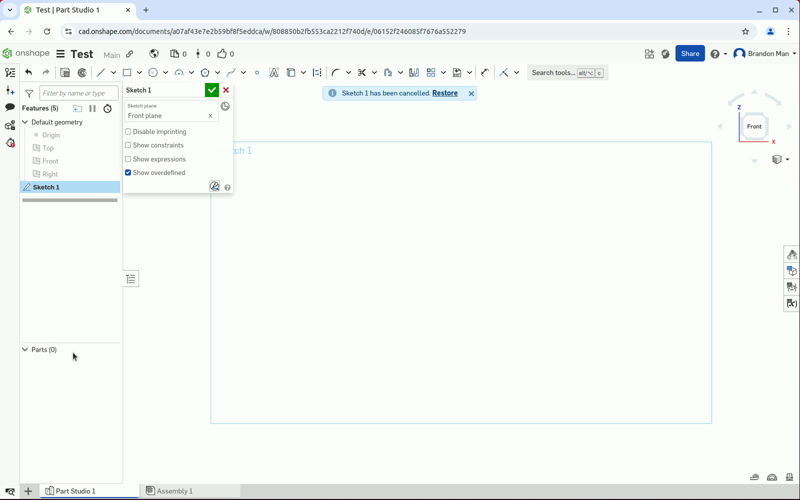
key(y)
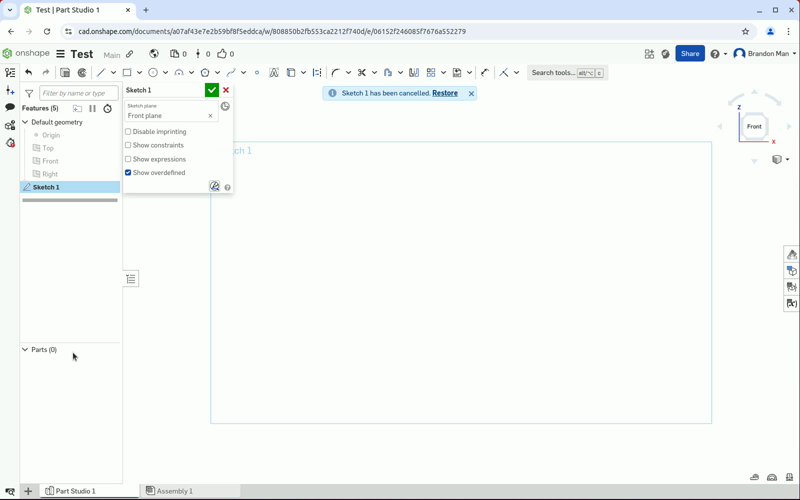
key(l)
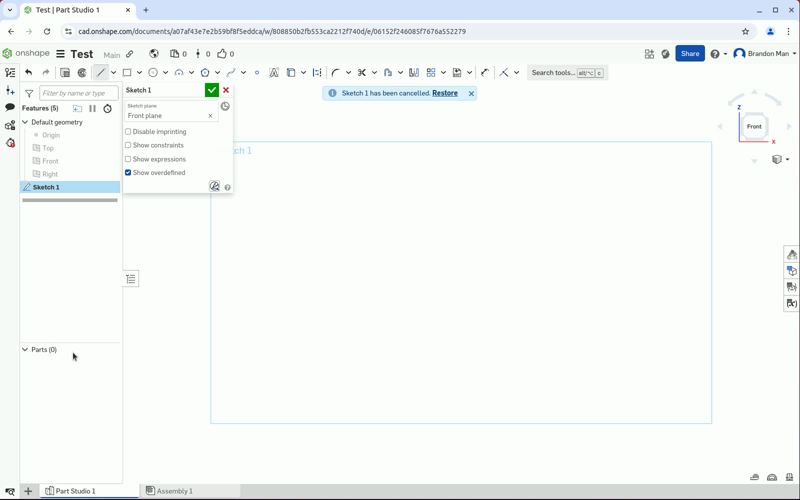
key_down(shift)
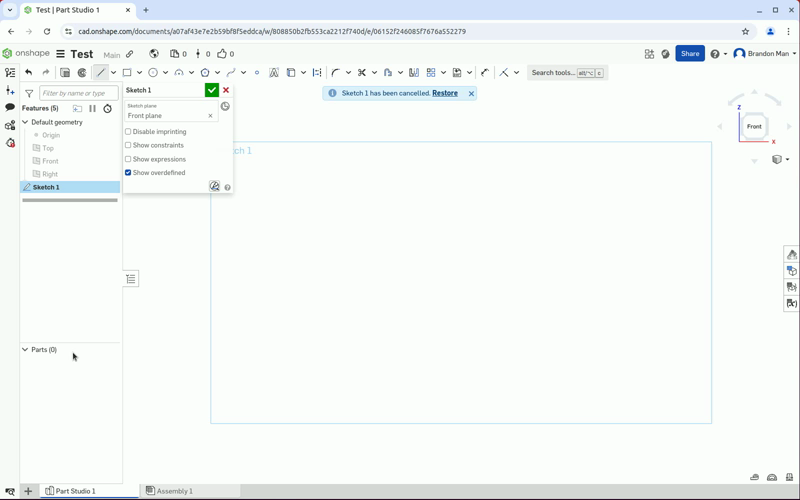
mouse_move(423, 395)
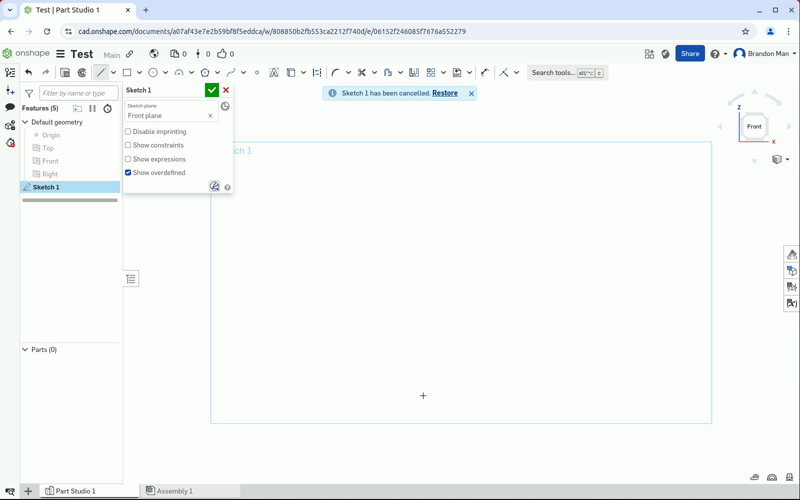
click(423, 395)
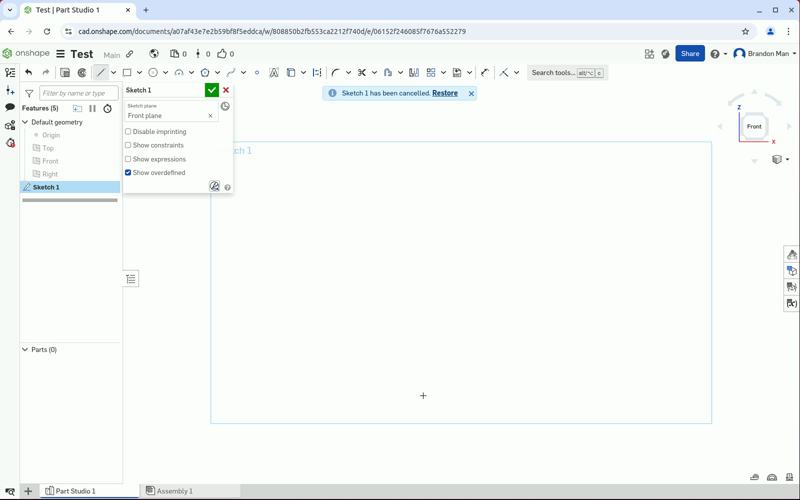
key_up(shift)
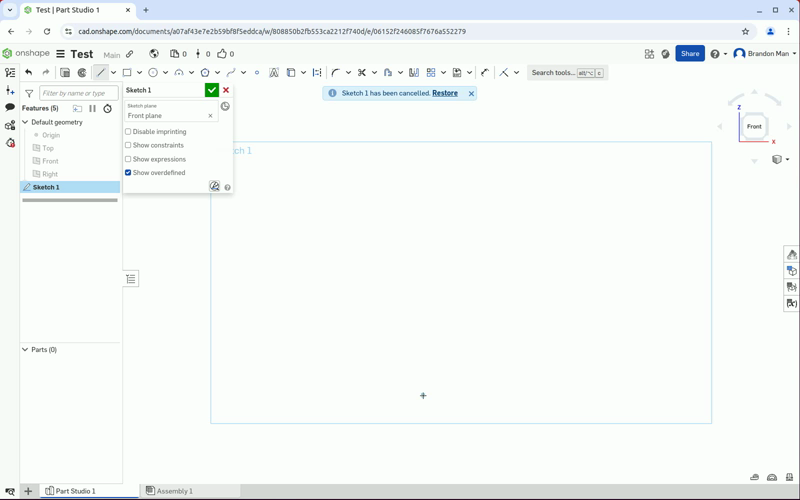
key_down(shift)
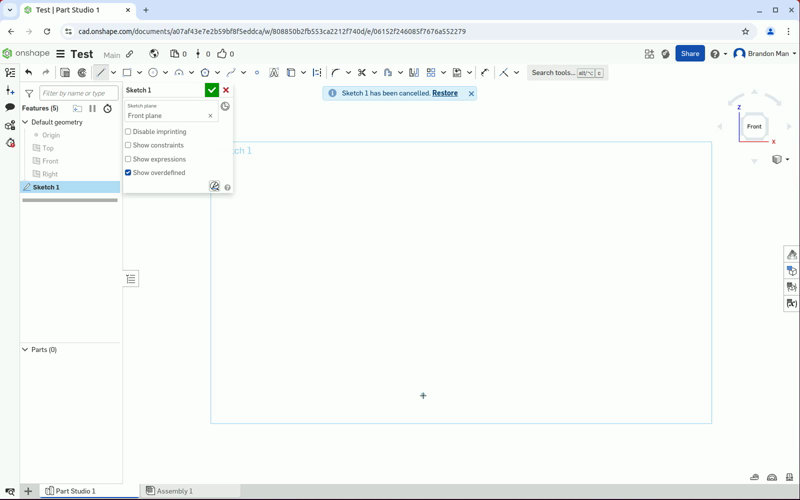
mouse_move(498, 395)
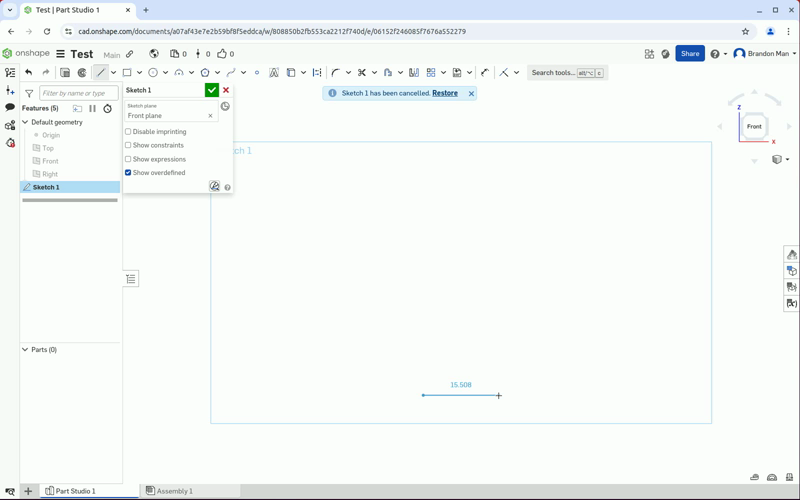
click(498, 395)
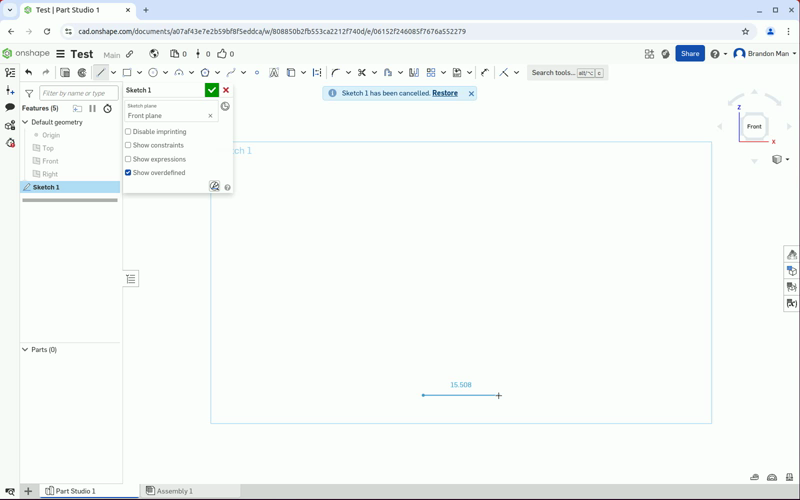
key_up(shift)
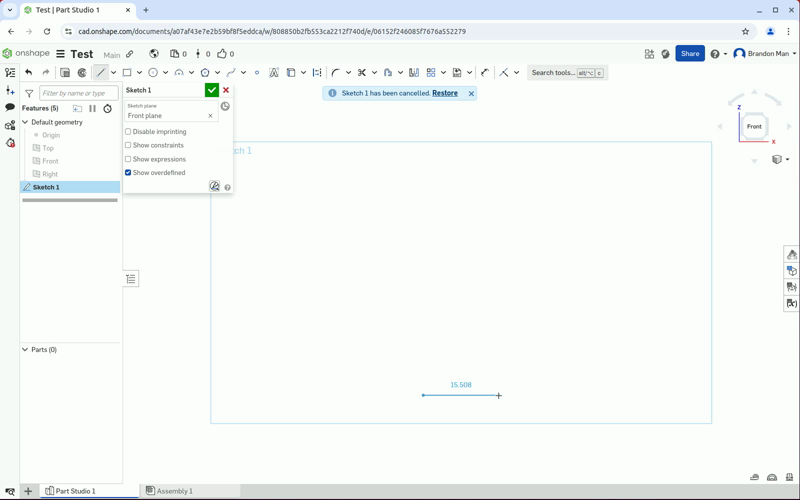
key_down(shift)
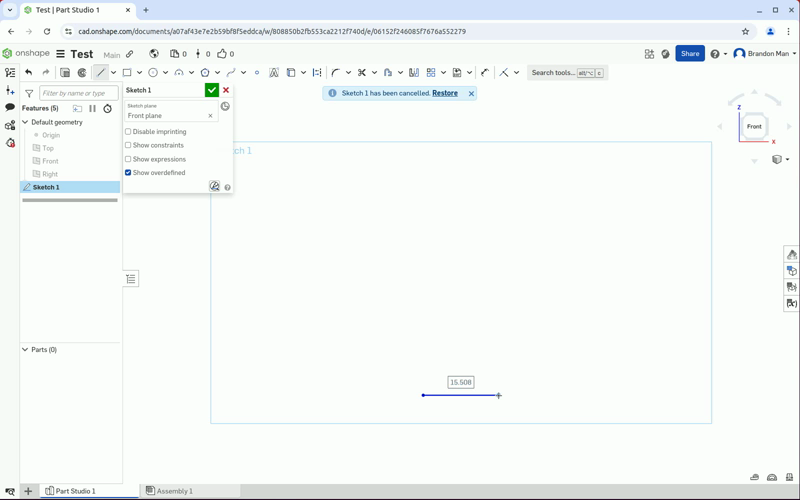
mouse_move(498, 171)
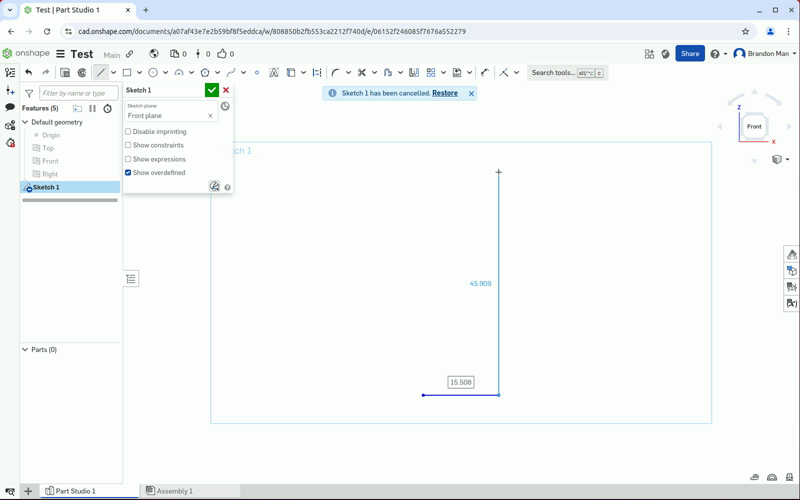
click(498, 171)
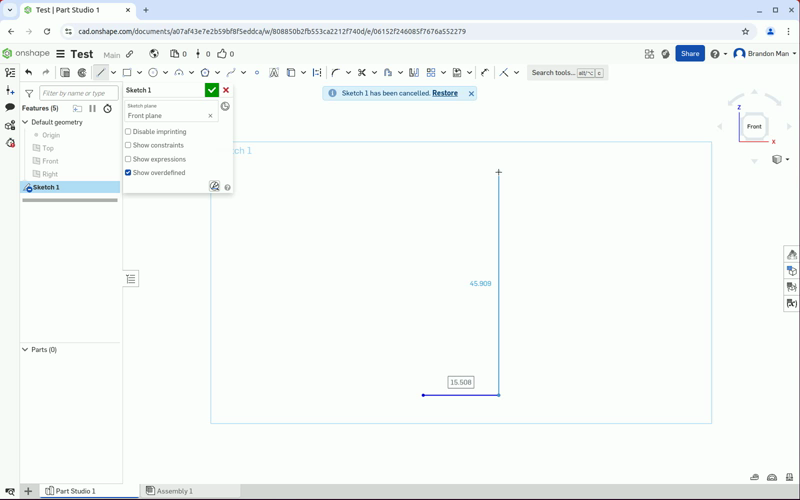
key_up(shift)
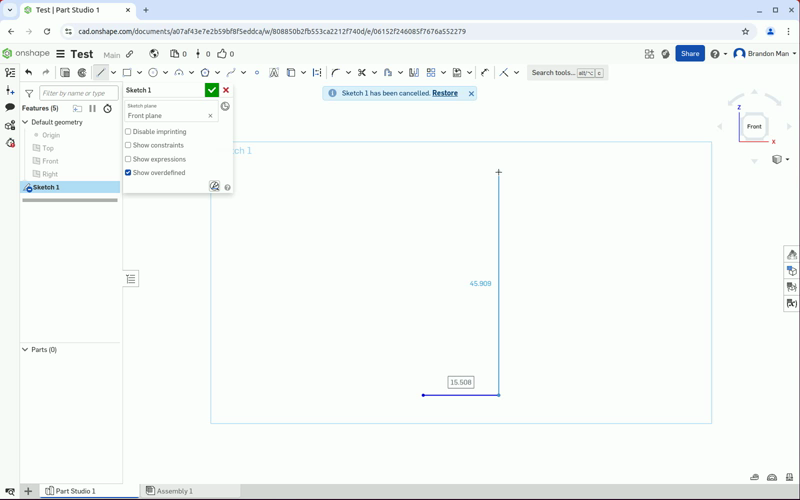
key_down(shift)
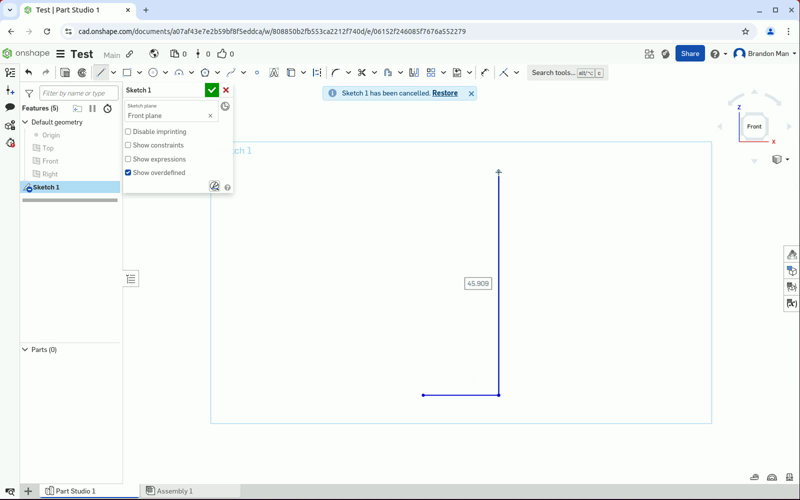
mouse_move(423, 171)
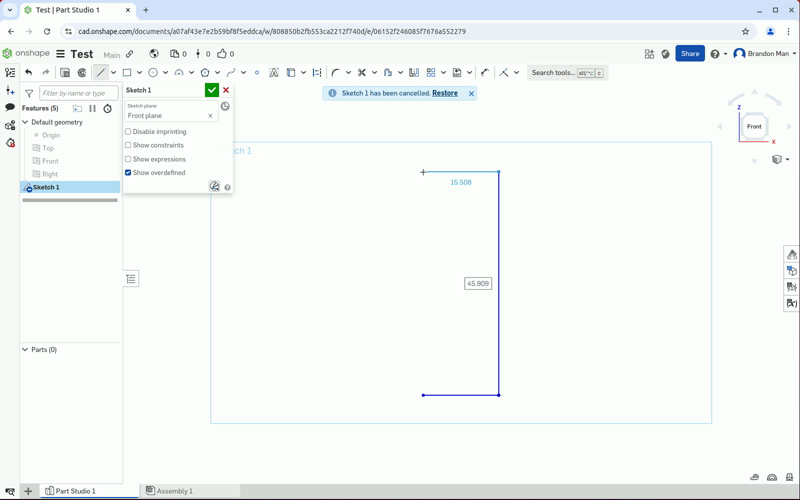
click(423, 171)
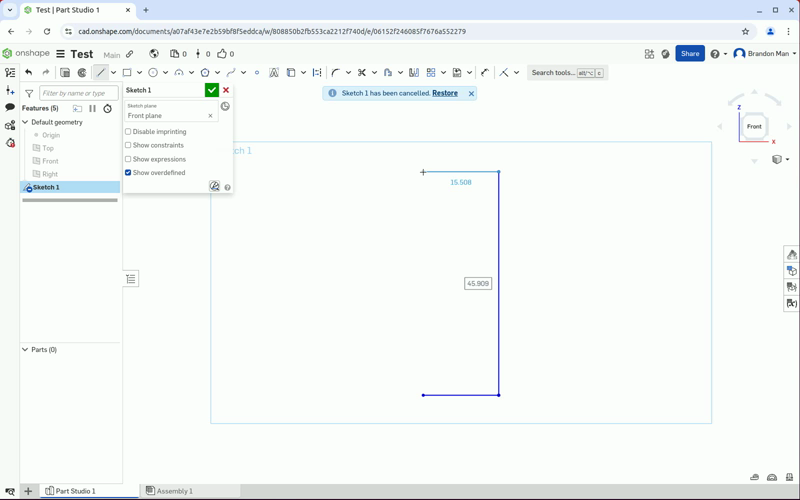
key_up(shift)
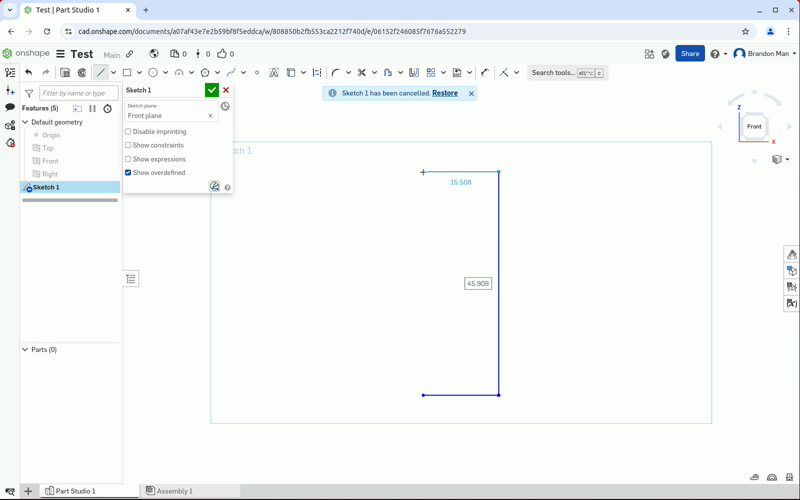
key_down(shift)
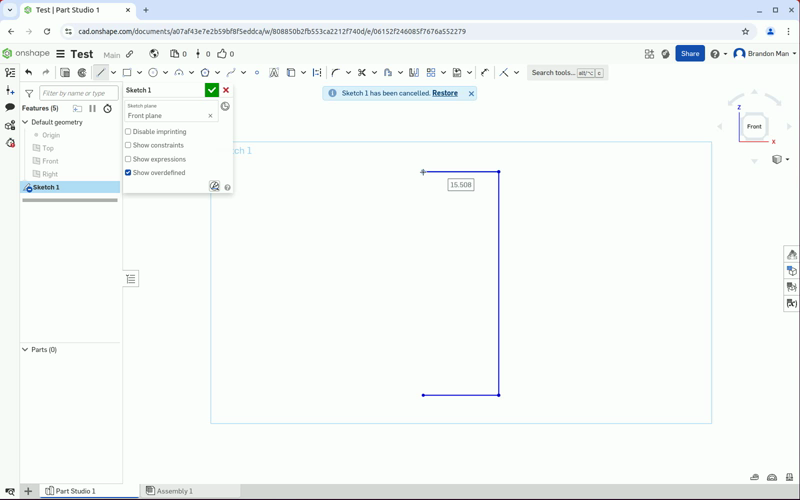
mouse_move(423, 395)
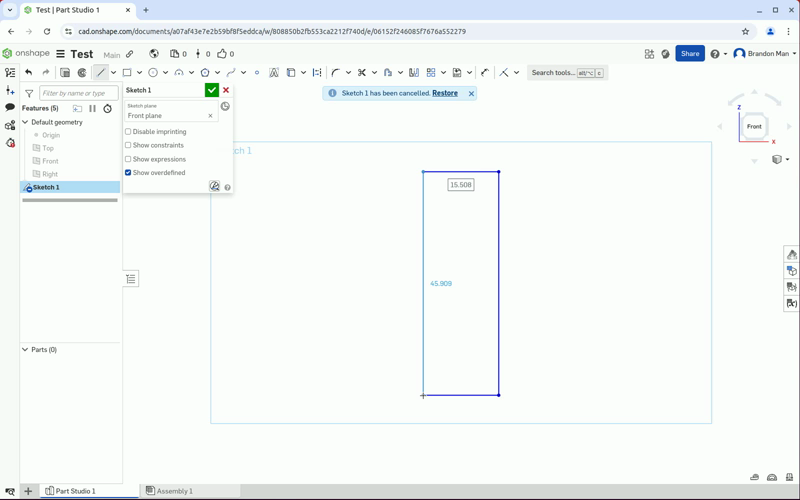
key_up(shift)
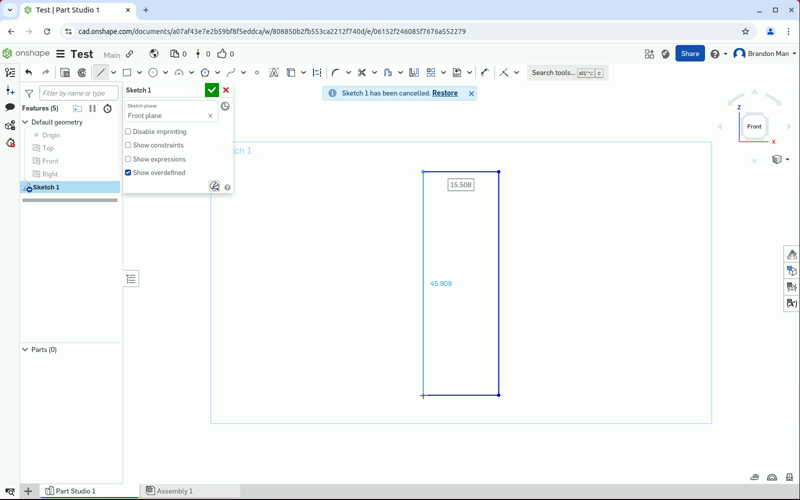
click(423, 395)
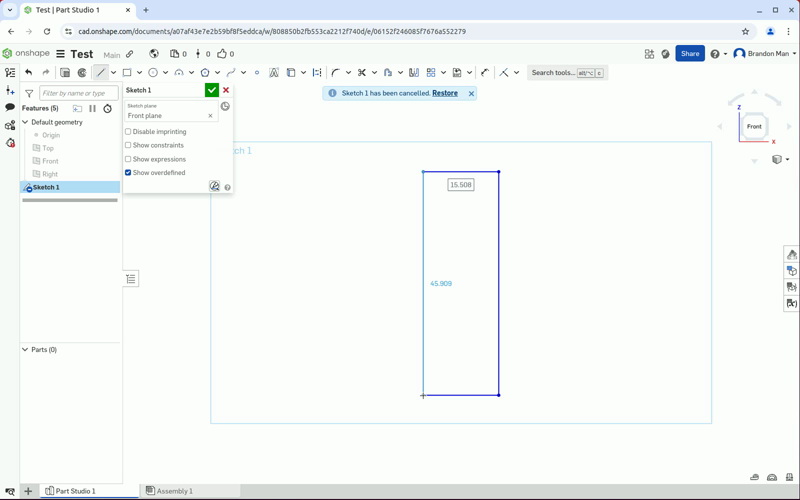
key(esc)
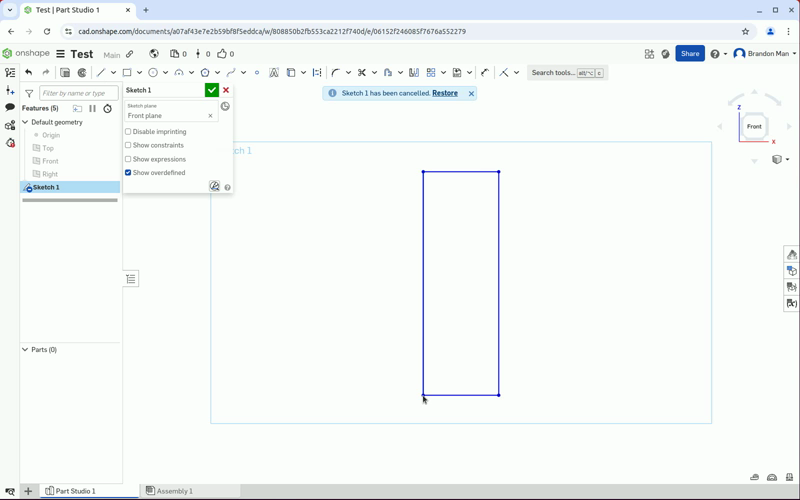
mouse_move(458, 303)
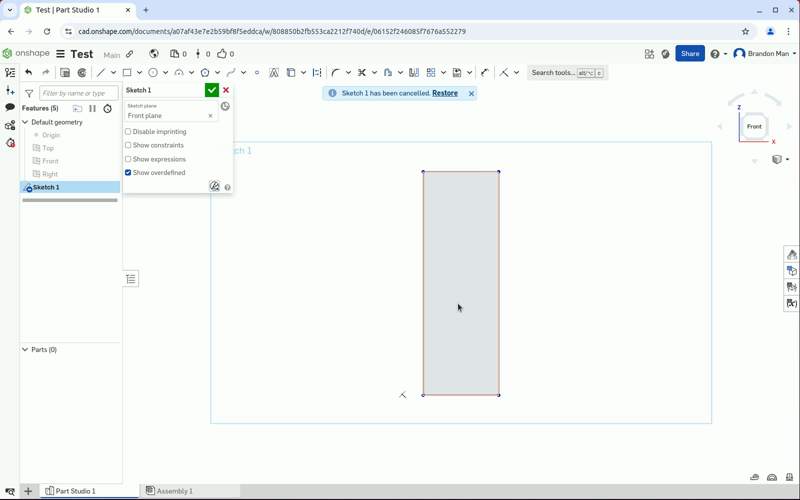
click(458, 303)
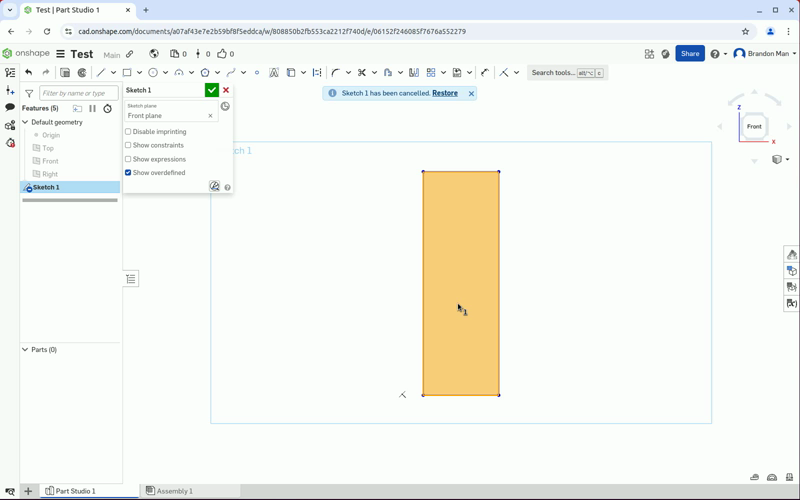
mouse_move(73, 352)
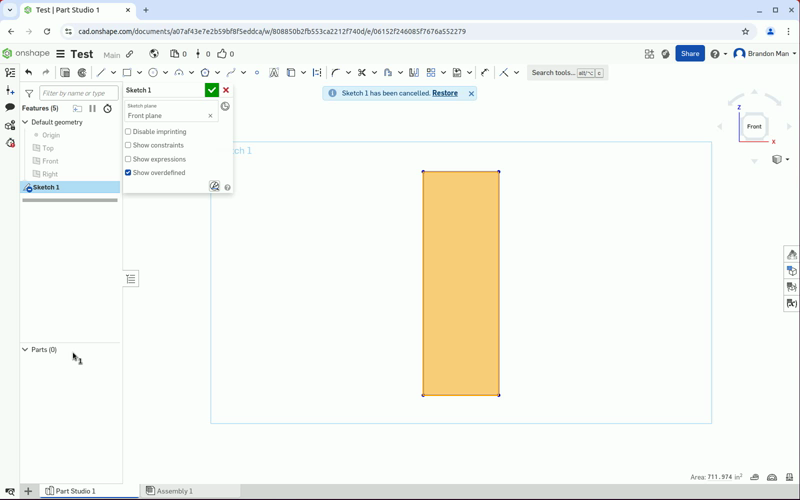
key(shift+y)
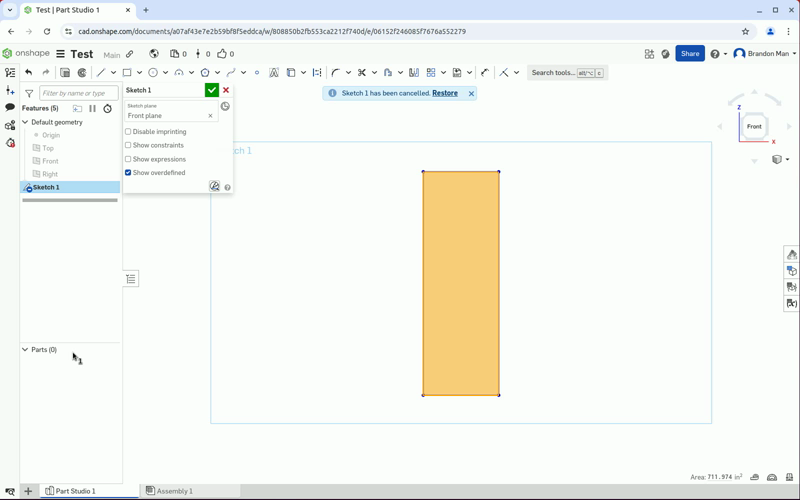
key(shift+e)
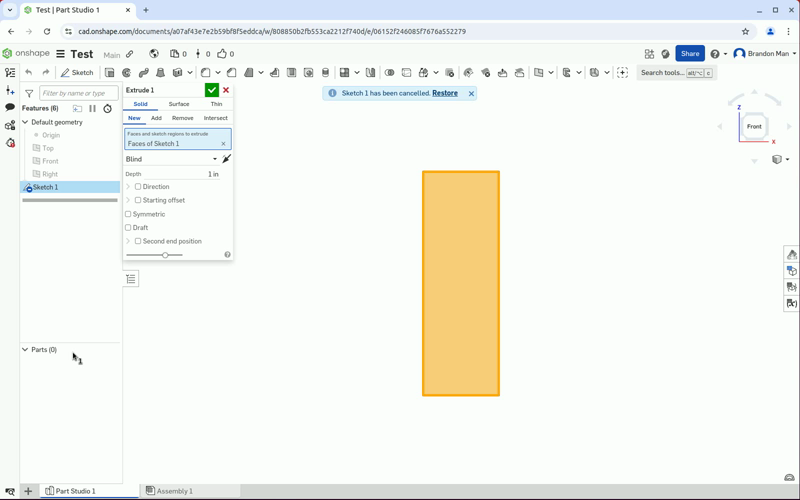
mouse_move(143, 106)
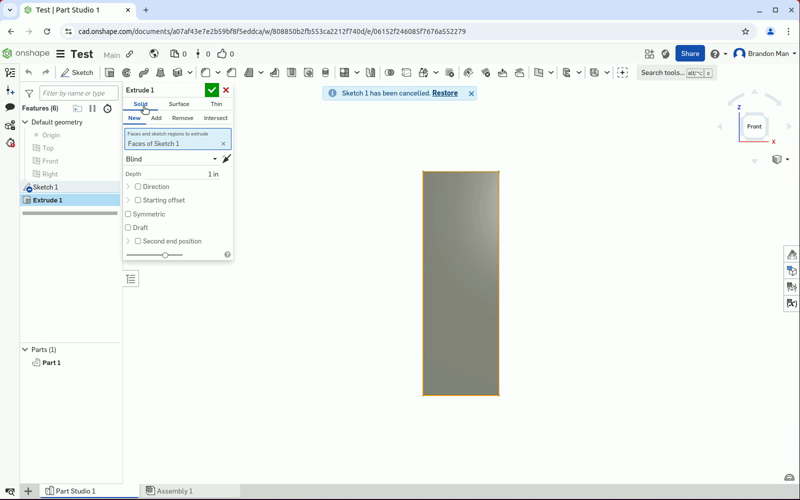
click(143, 106)
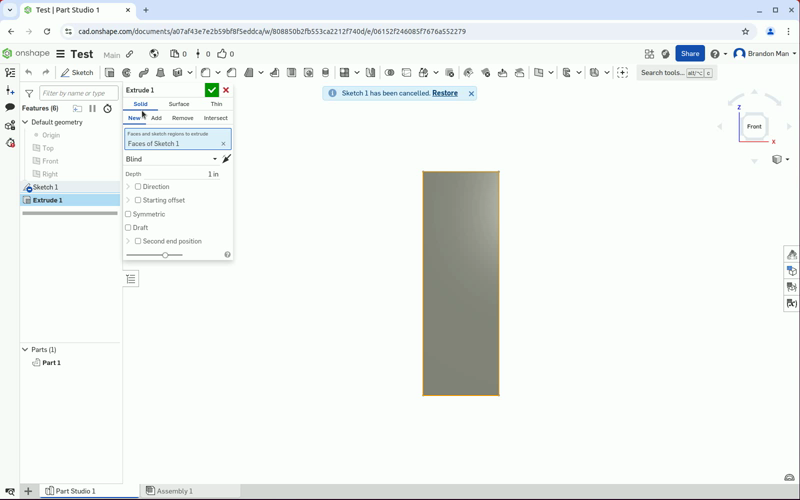
mouse_move(137, 120)
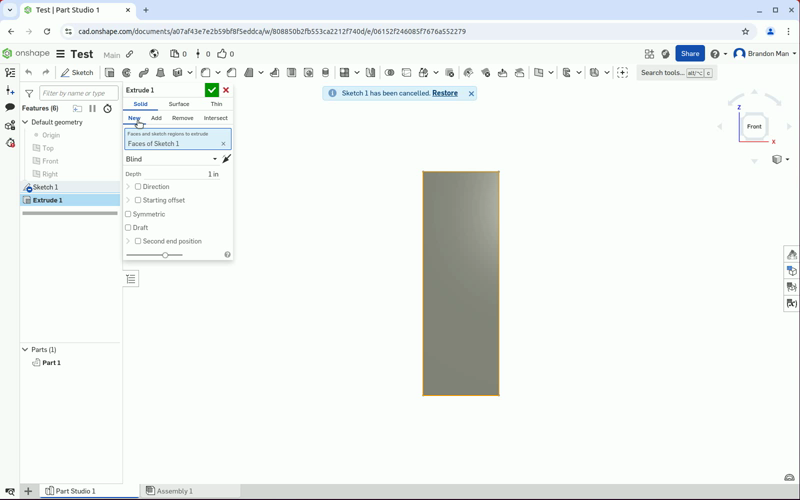
click(137, 120)
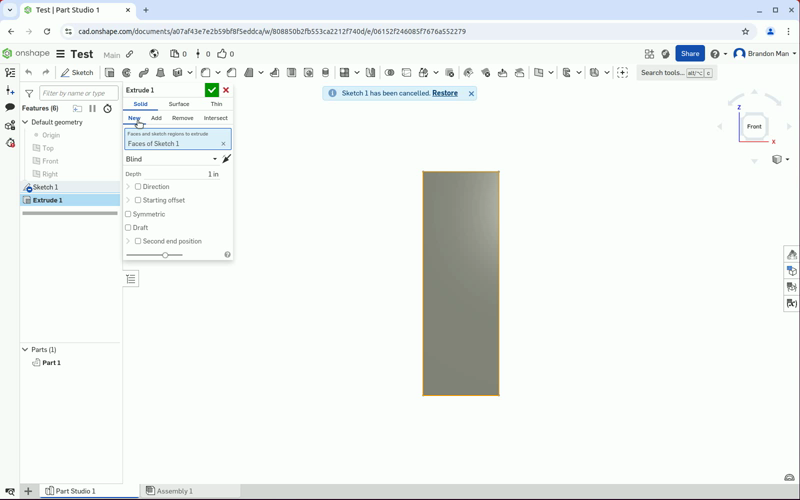
key(tab, 4)
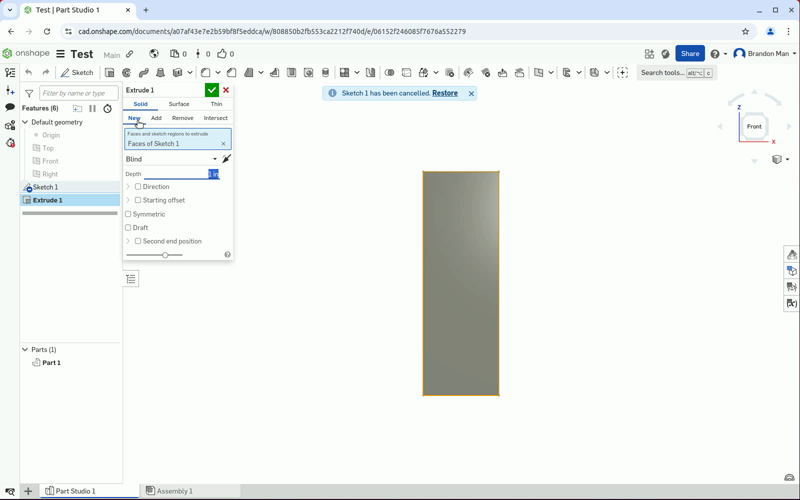
text(7.703)
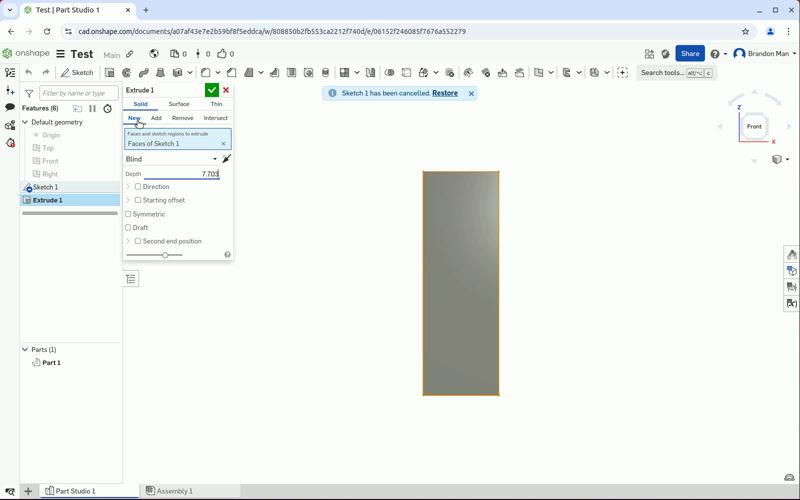
key(enter)
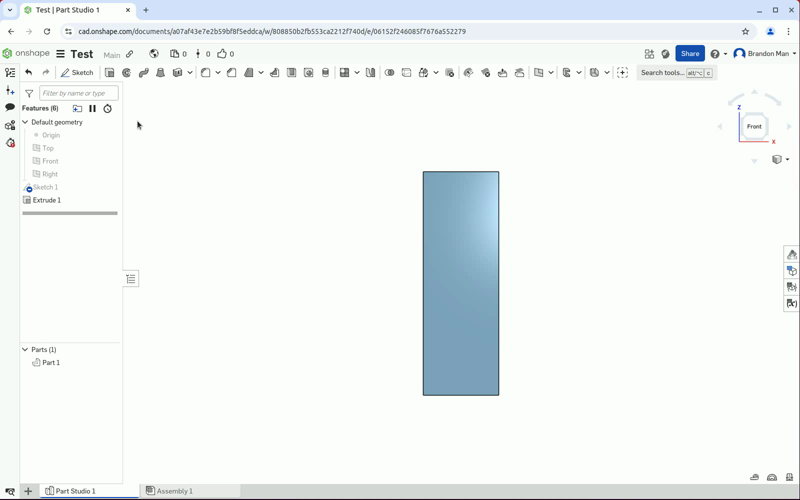
key(shift+h)
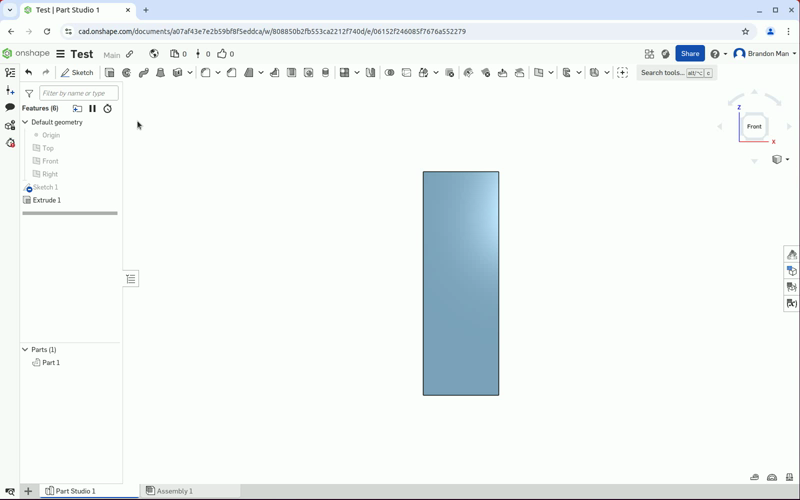
key(shift+h)
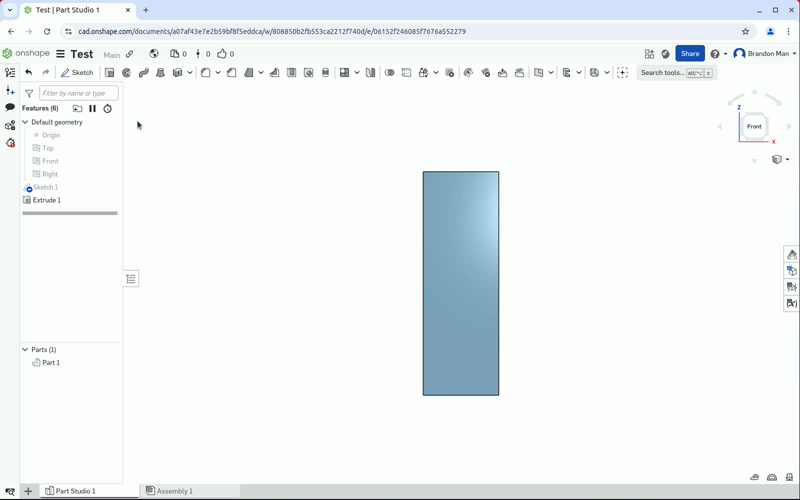
mouse_move(73, 189)
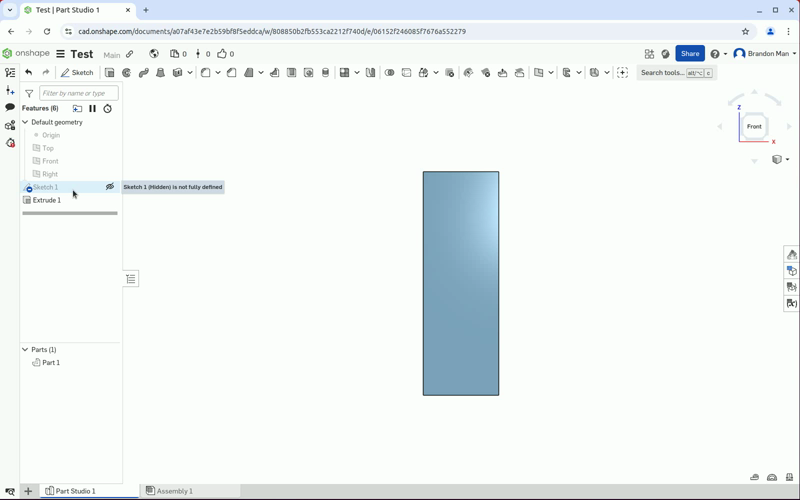
click(73, 189)
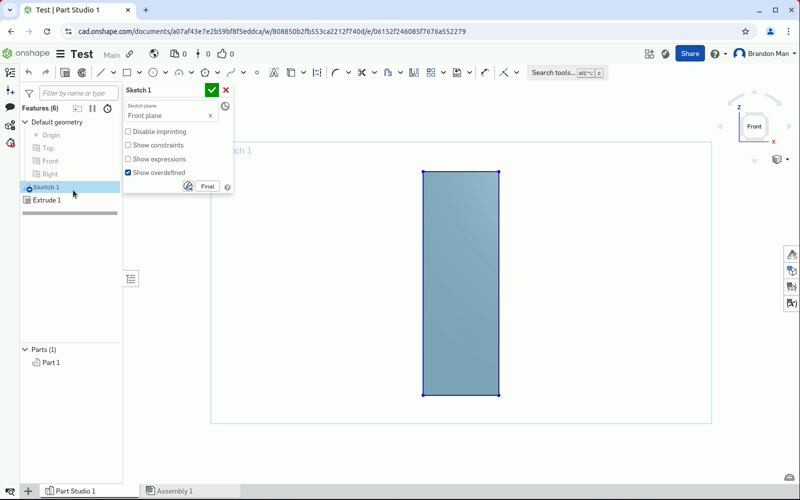
mouse_move(229, 92)
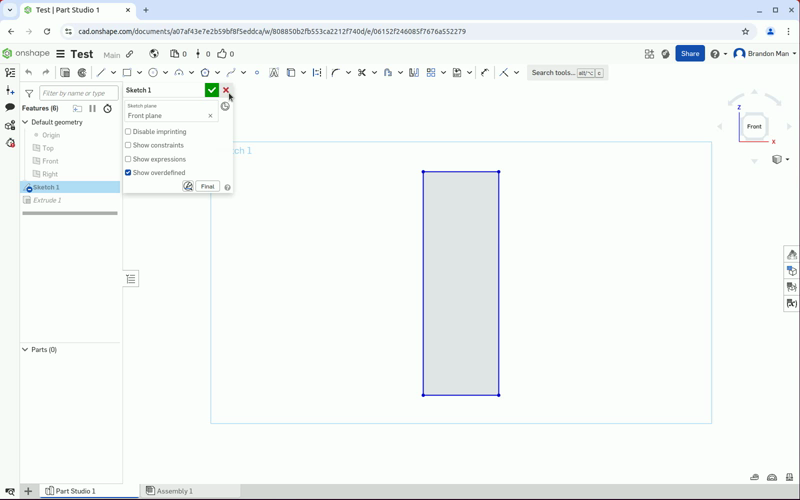
click(229, 92)
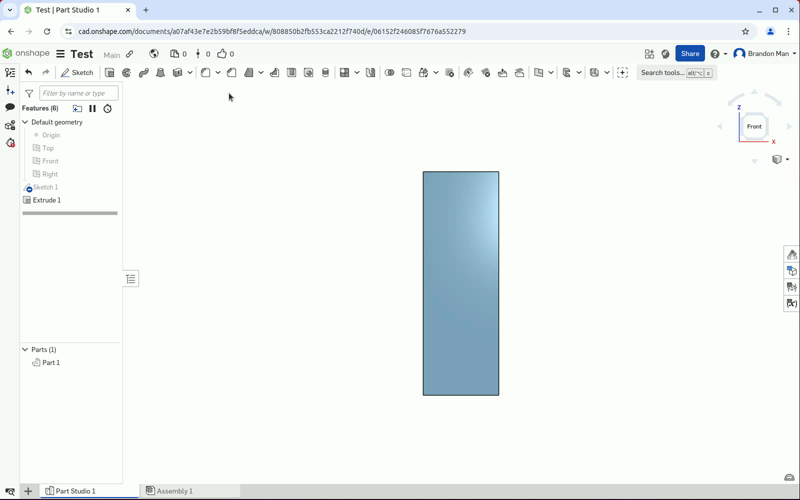
mouse_move(541, 75)
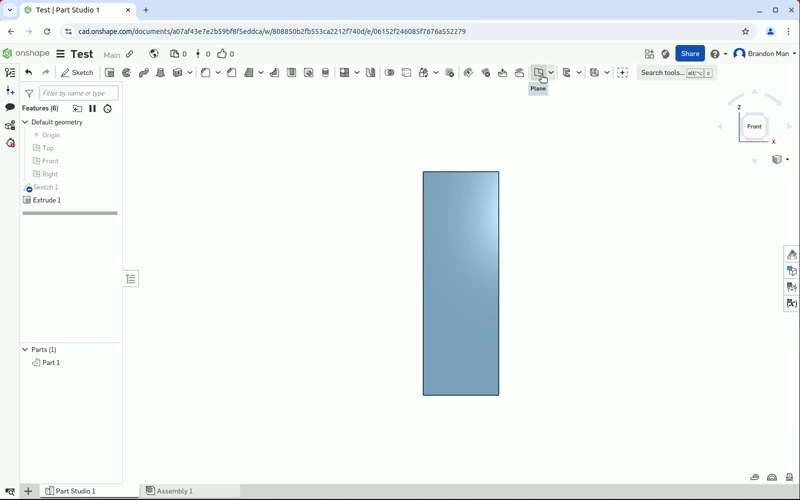
click(541, 75)
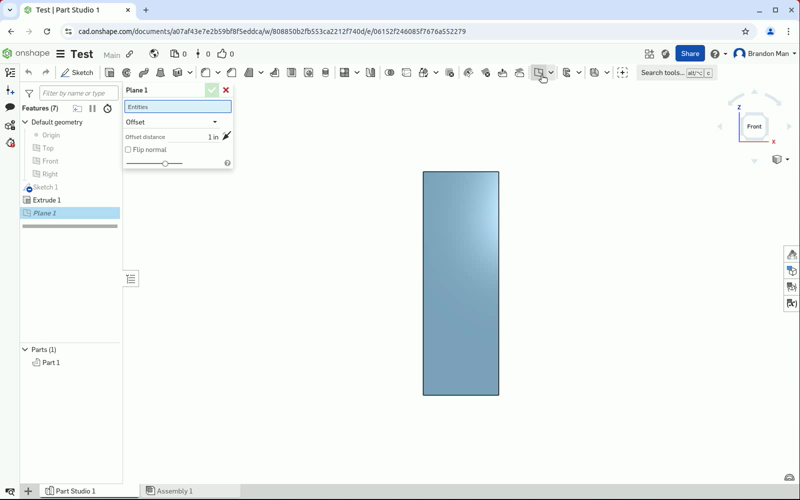
mouse_move(73, 163)
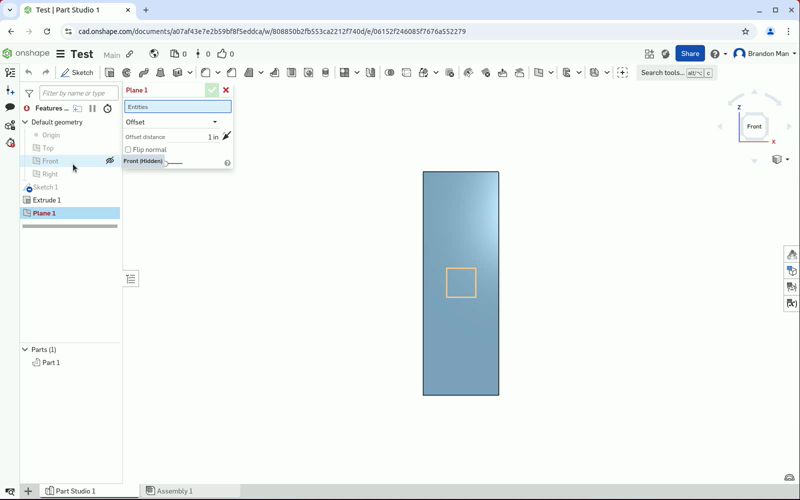
click(73, 163)
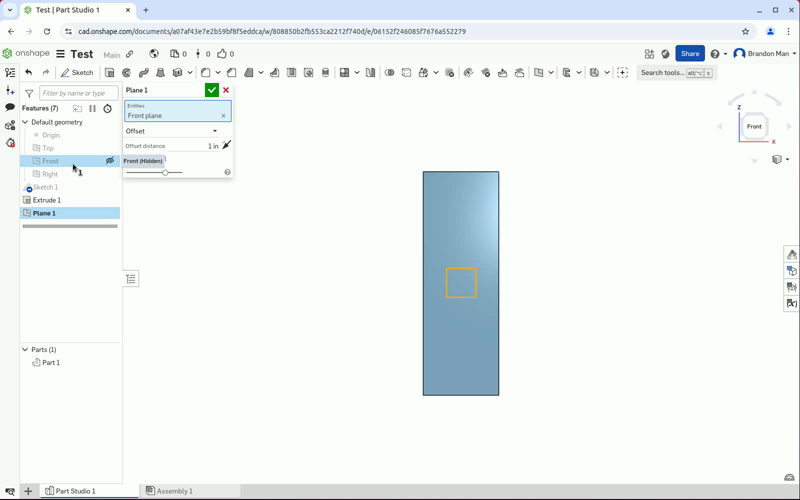
key(tab, 2)
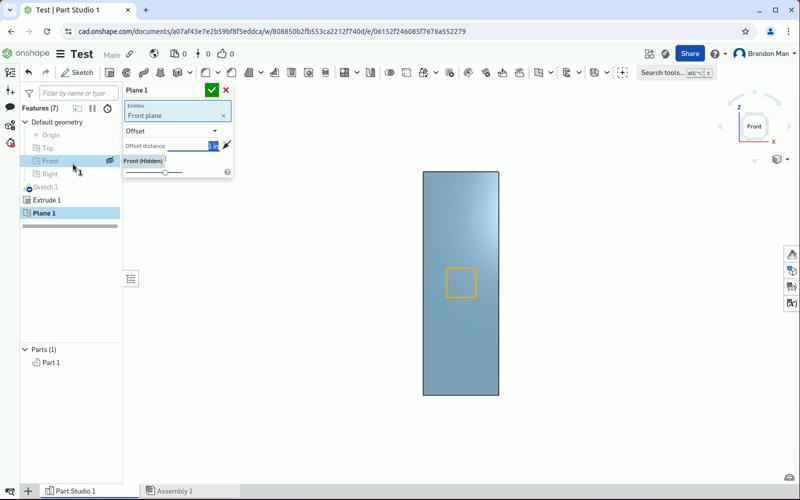
text(7.703)
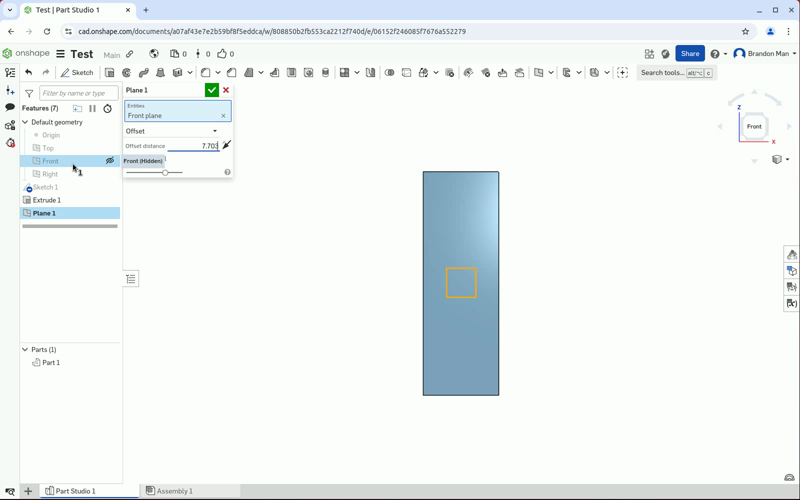
key(enter, 2)
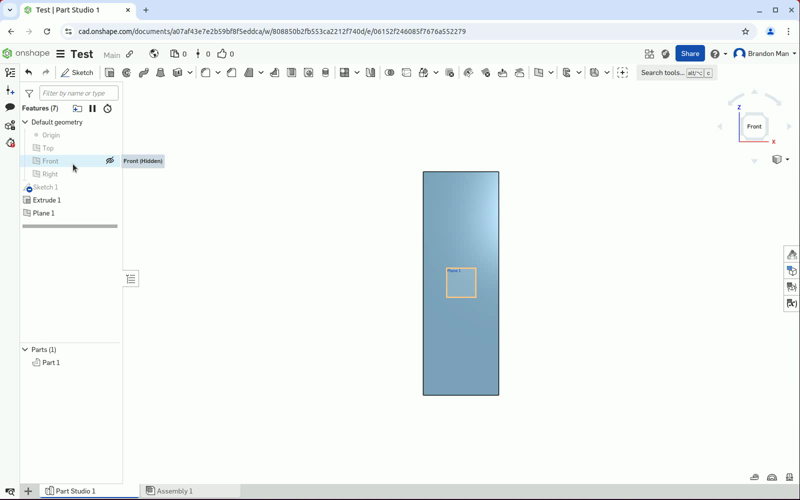
key(shift+s)
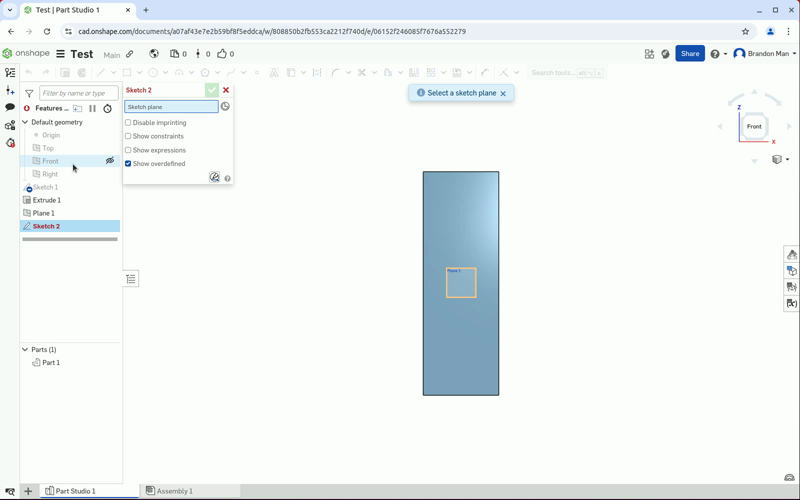
mouse_move(73, 215)
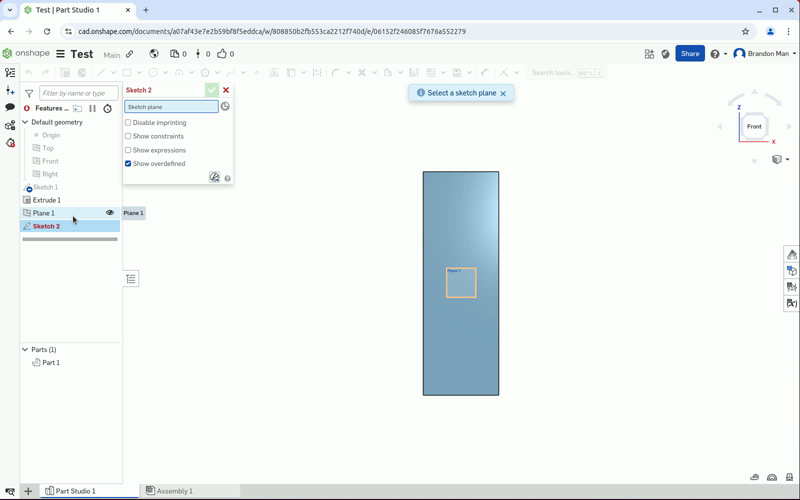
click(73, 215)
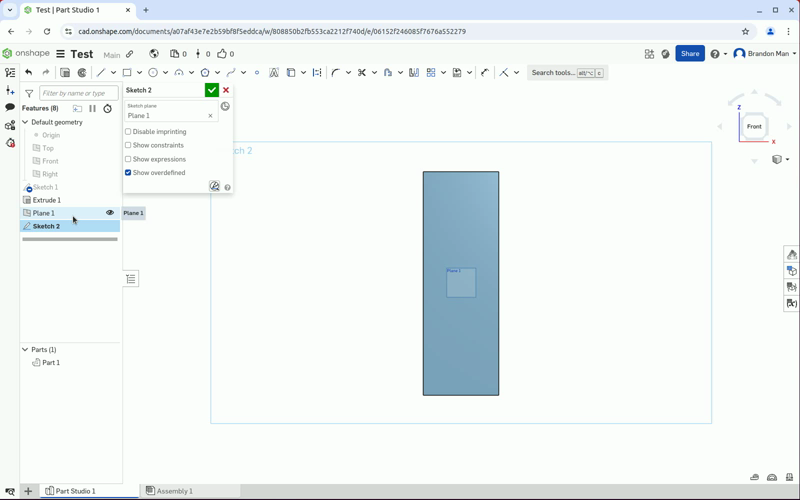
mouse_move(73, 352)
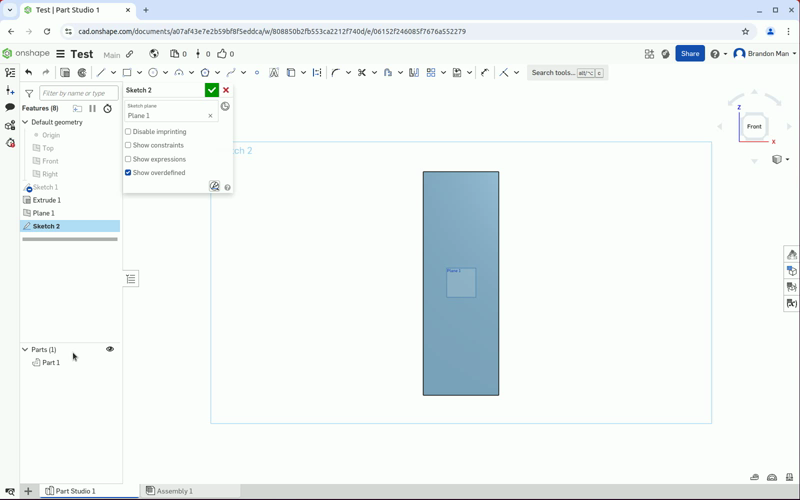
key(y)
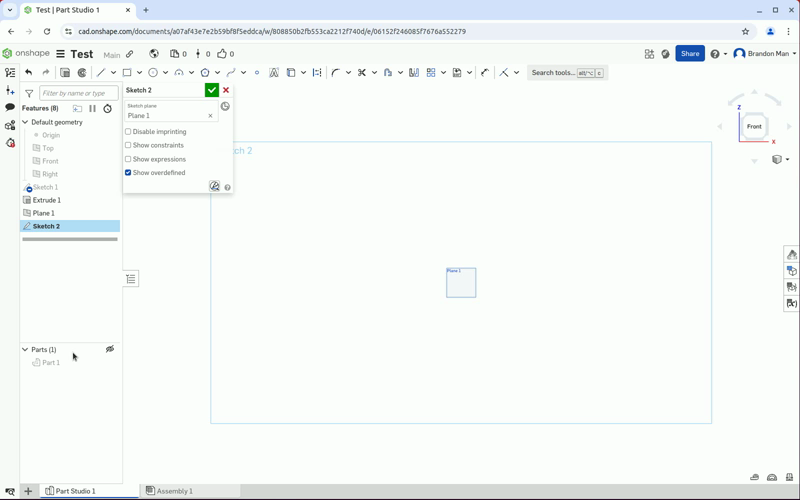
key(l)
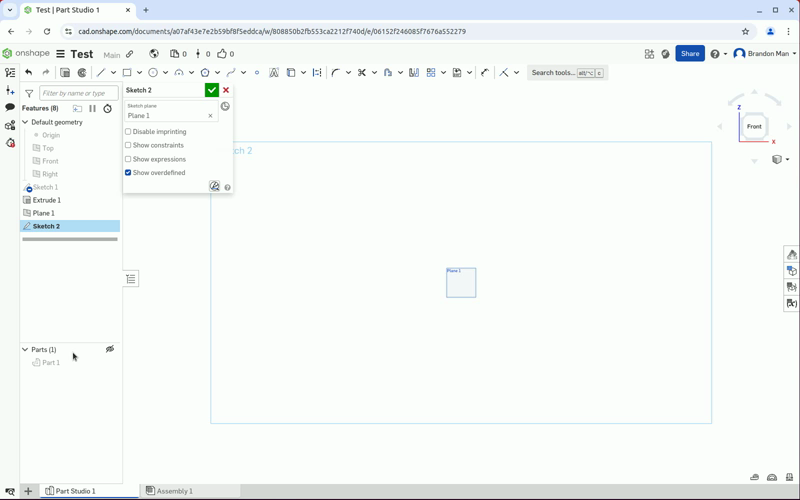
key_down(shift)
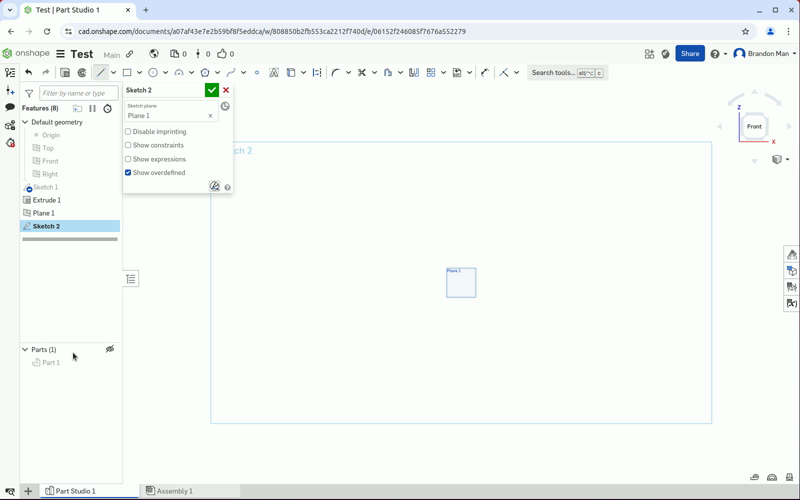
mouse_move(423, 357)
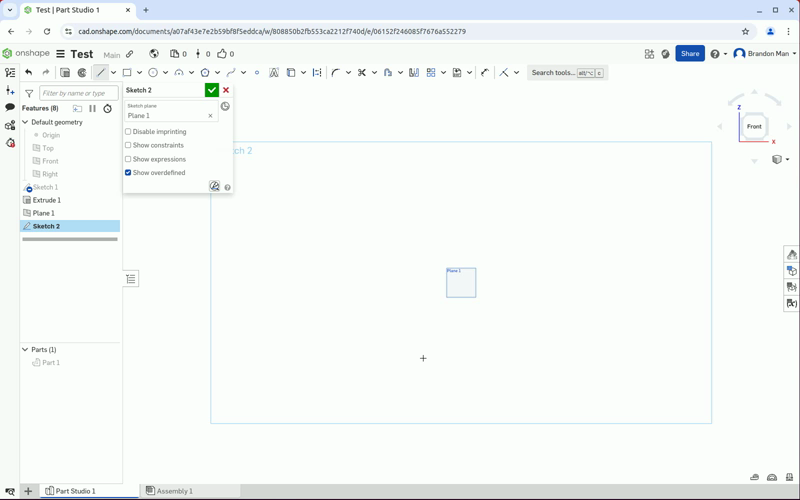
click(423, 357)
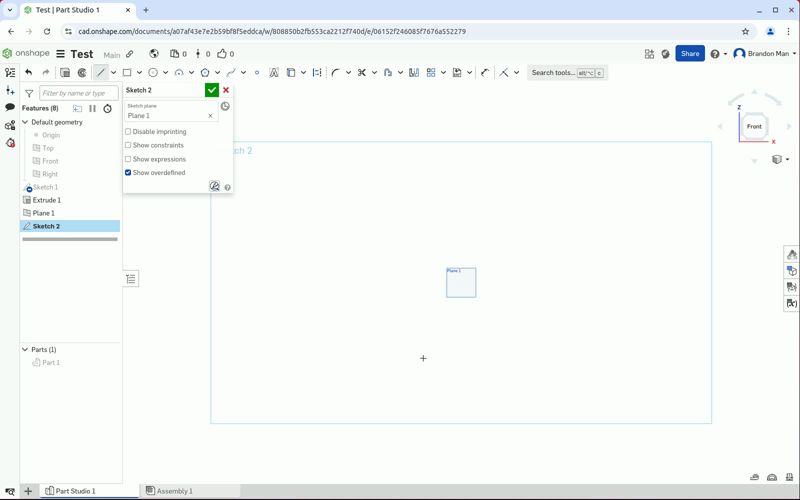
key_up(shift)
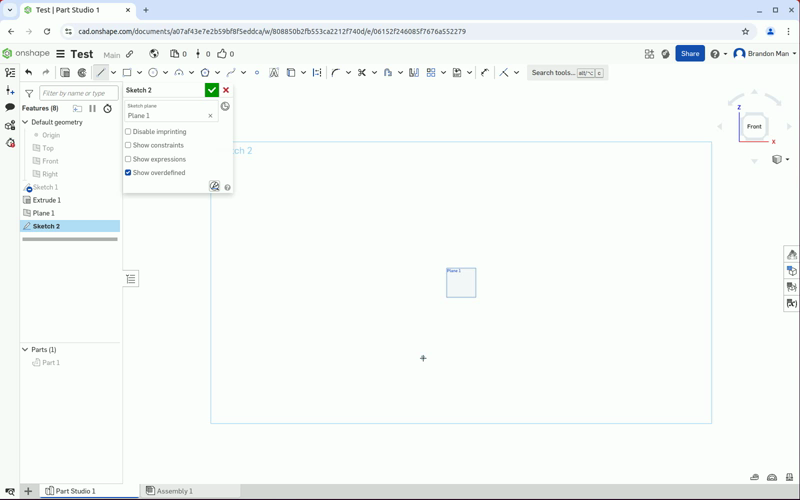
key_down(shift)
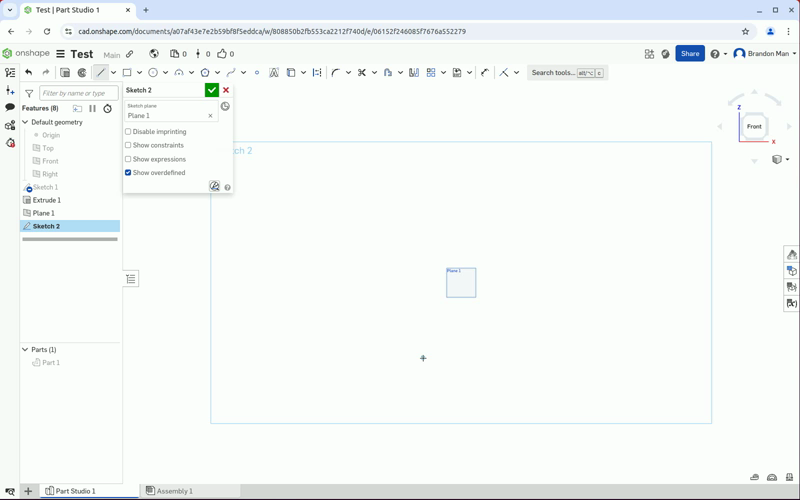
mouse_move(453, 357)
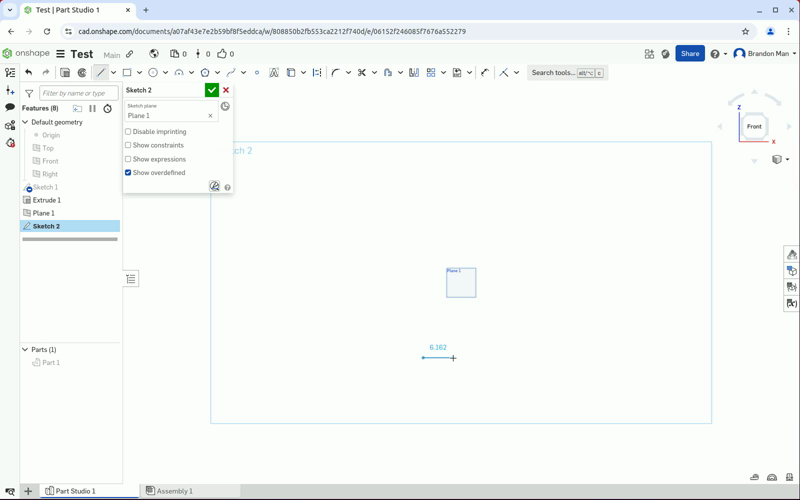
mouse_move(461, 357)
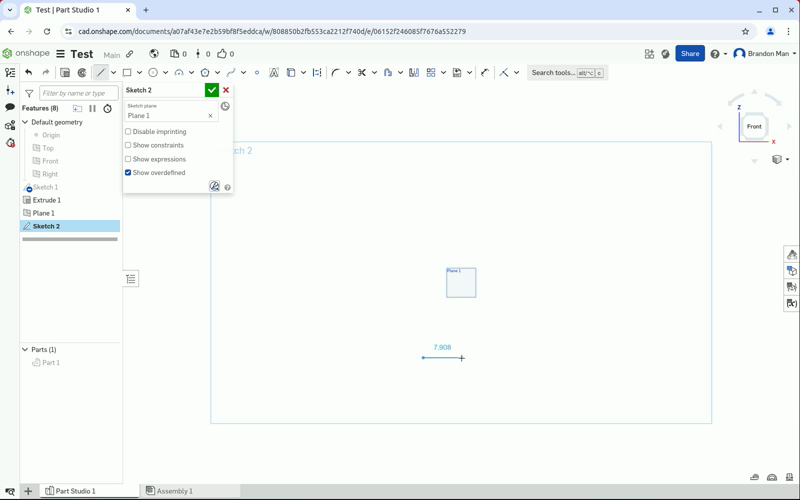
click(461, 357)
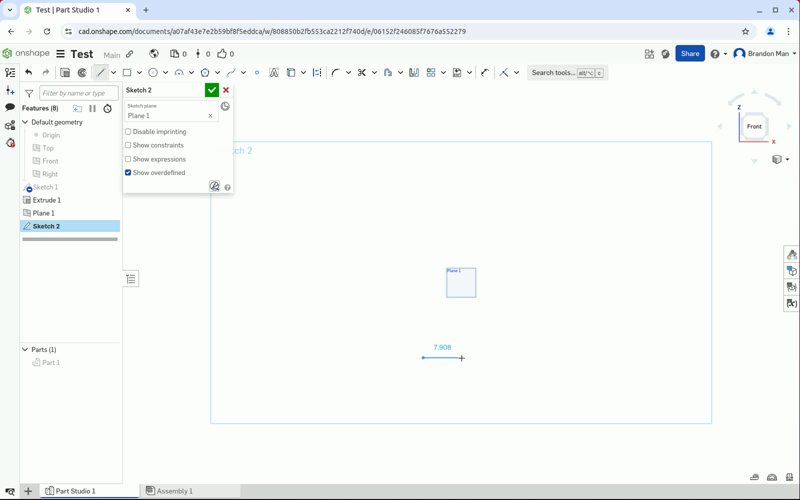
key_up(shift)
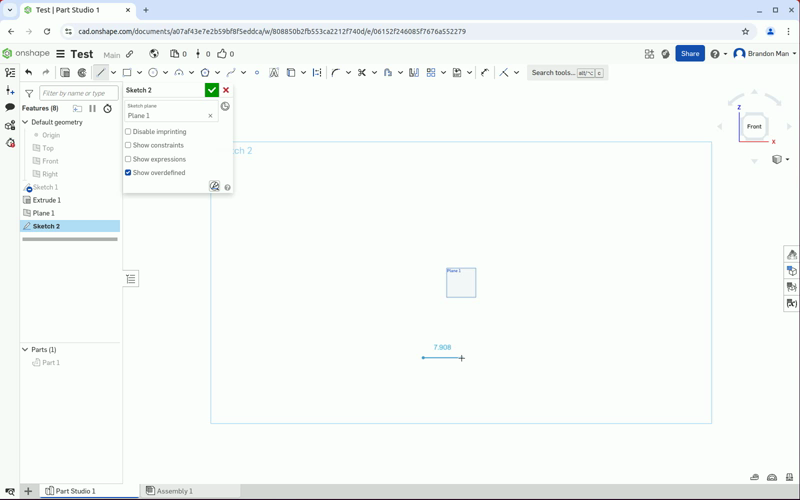
key_down(shift)
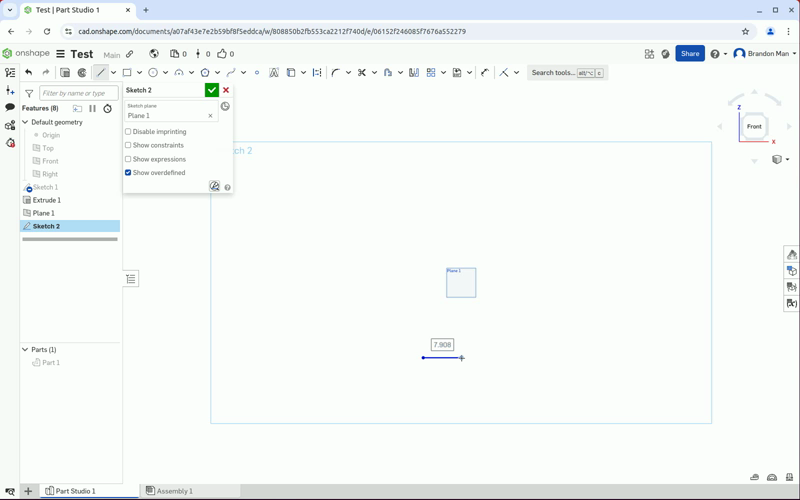
mouse_move(491, 357)
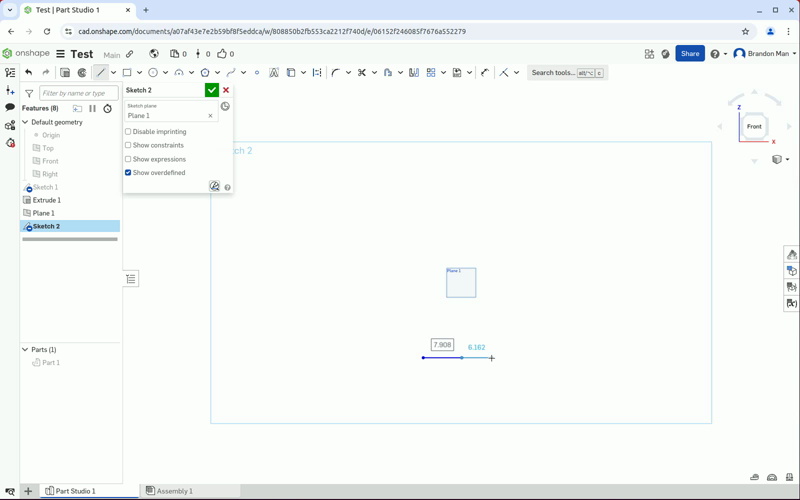
mouse_move(461, 321)
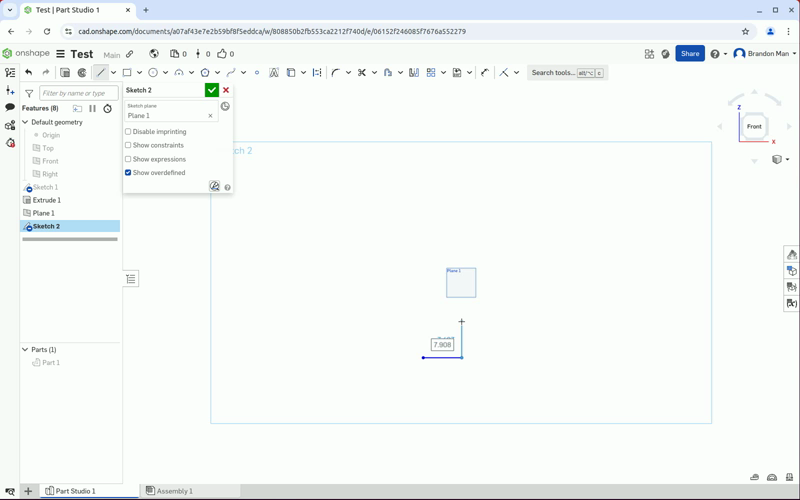
click(461, 321)
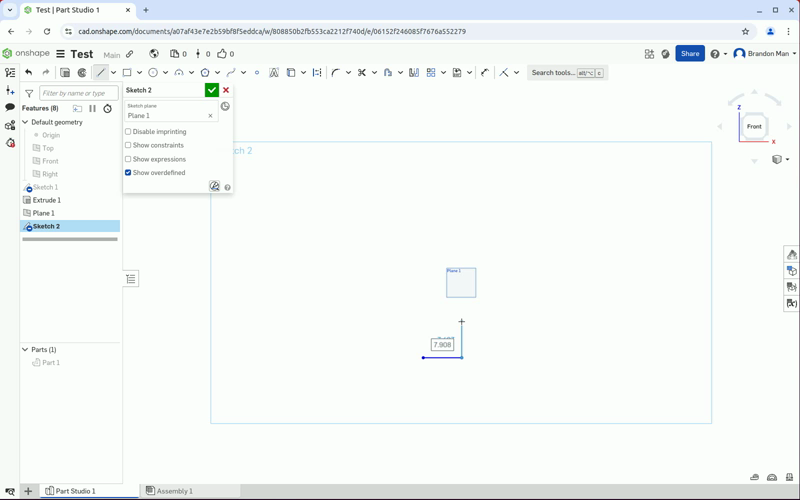
key_up(shift)
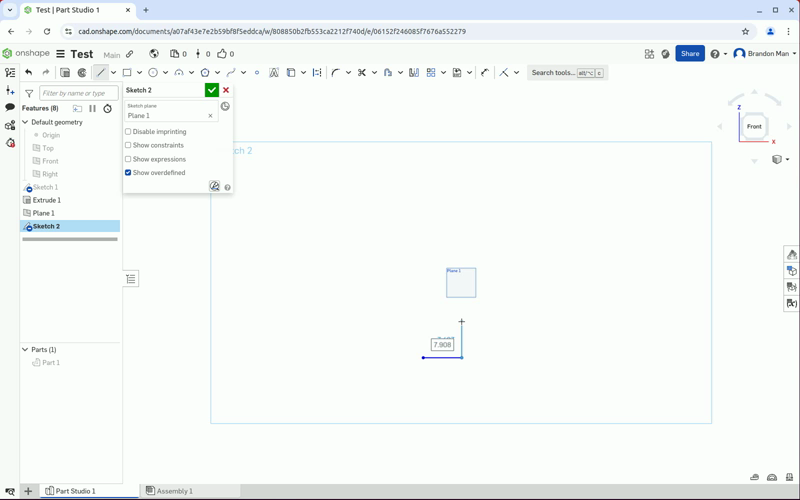
key_down(shift)
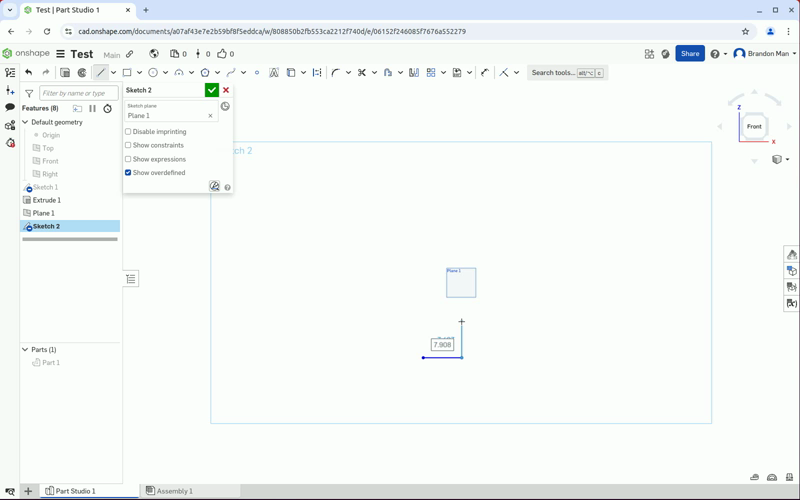
mouse_move(491, 321)
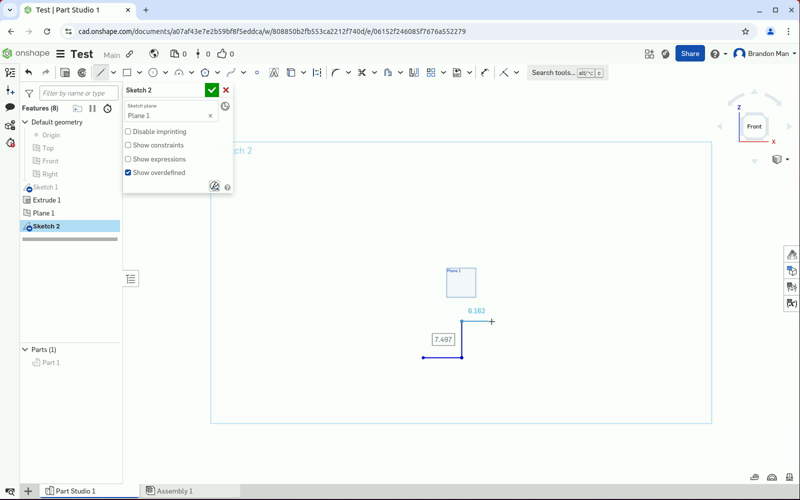
mouse_move(461, 319)
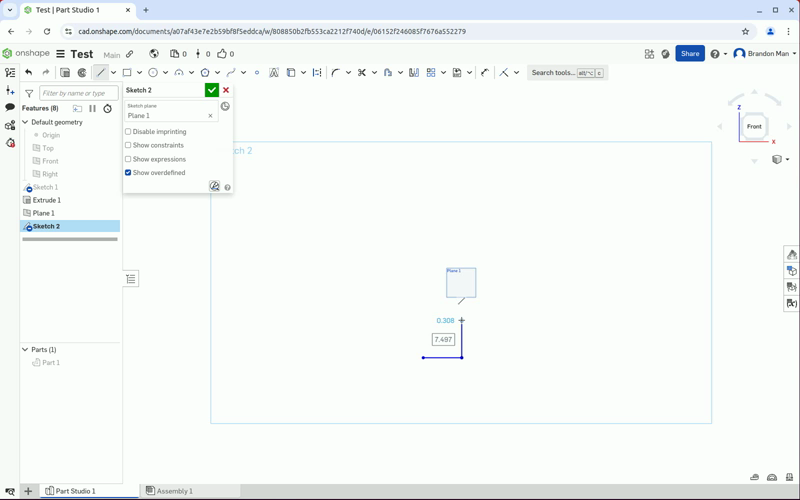
scroll(6)
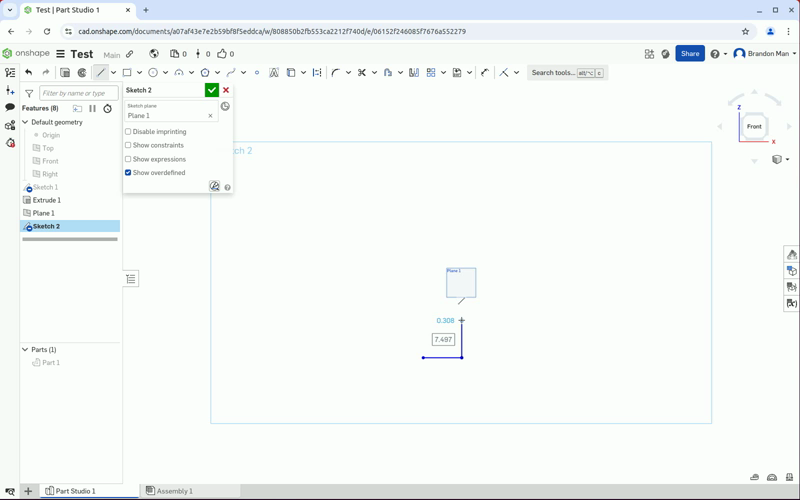
scroll(6)
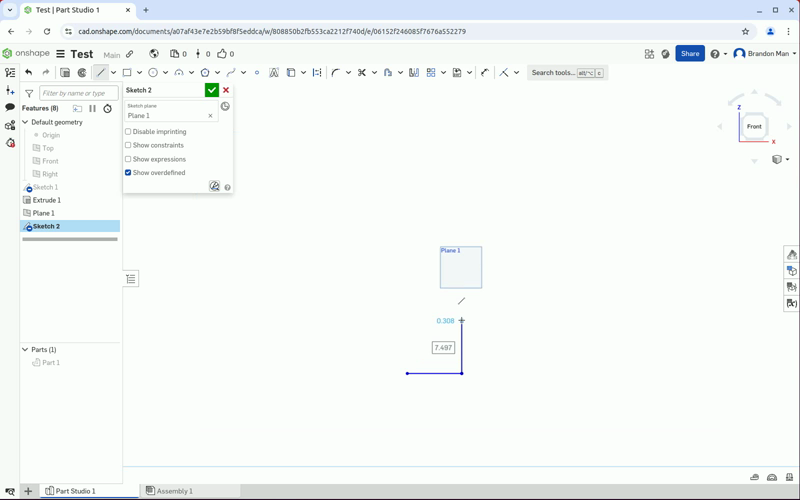
scroll(6)
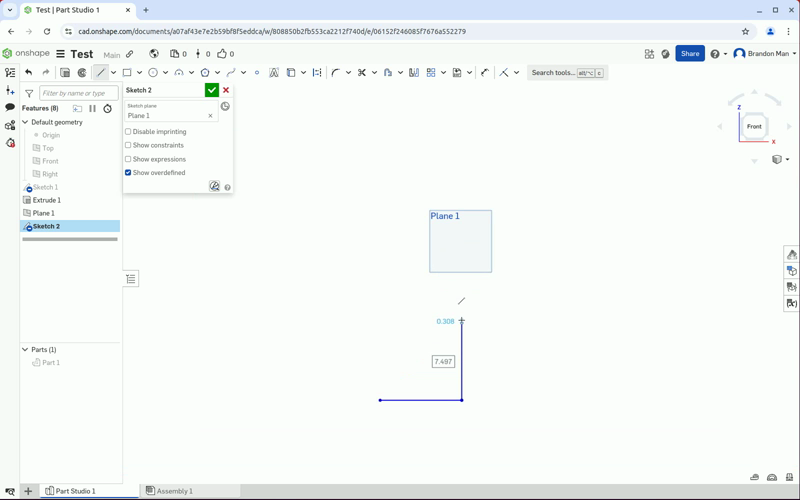
scroll(6)
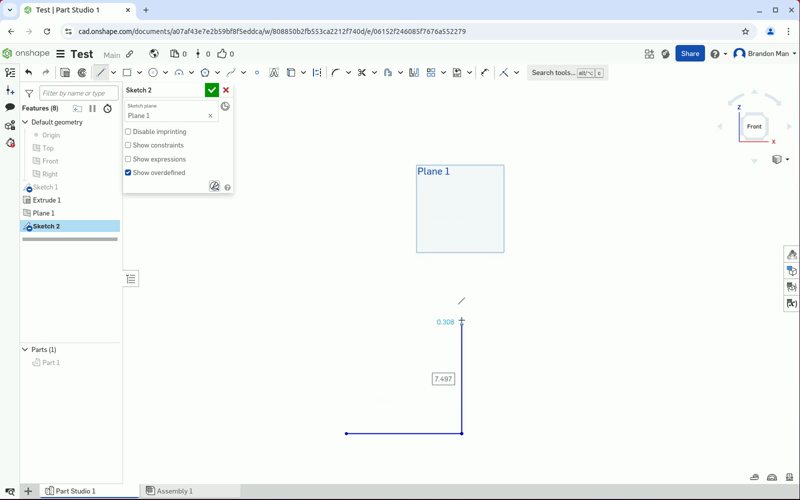
scroll(6)
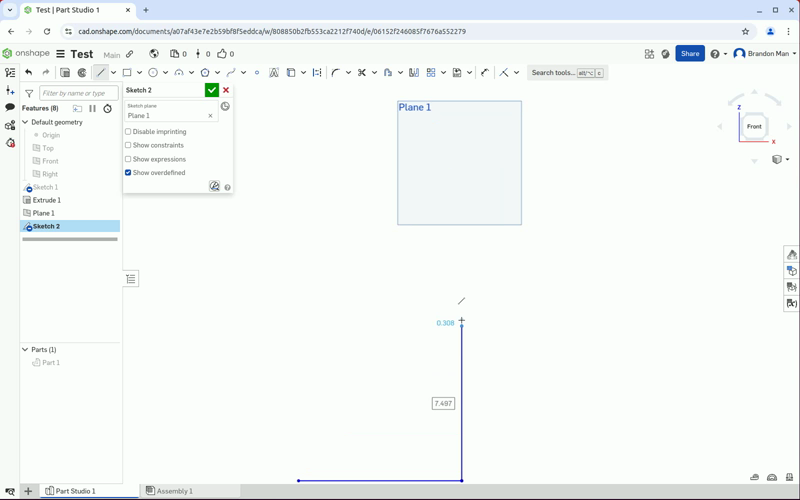
scroll(6)
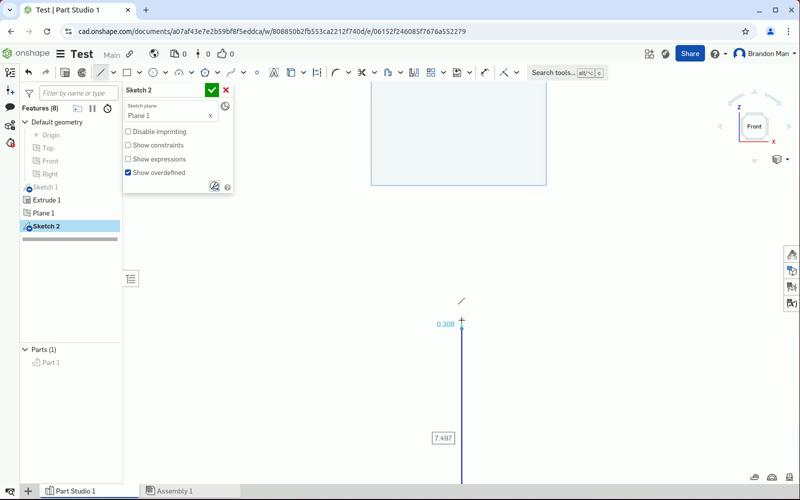
scroll(6)
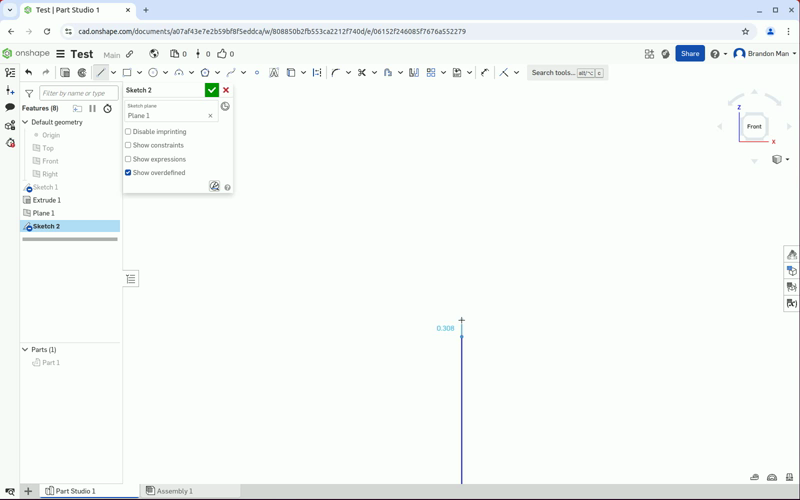
click(461, 319)
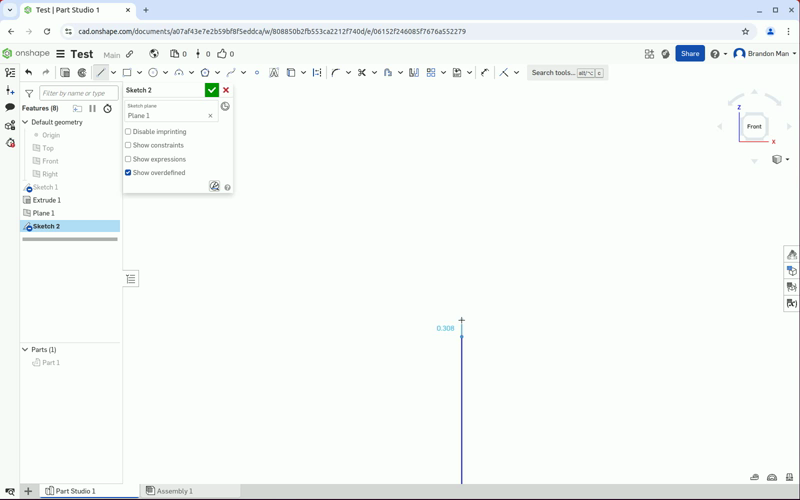
scroll(-6)
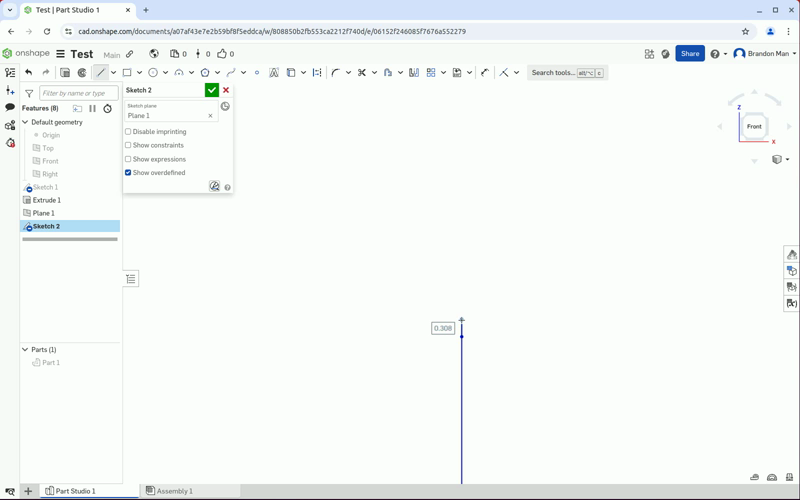
scroll(-6)
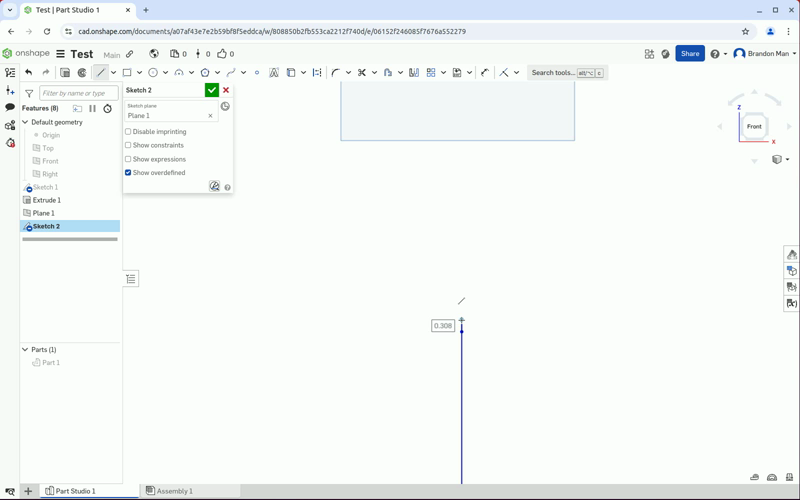
scroll(-6)
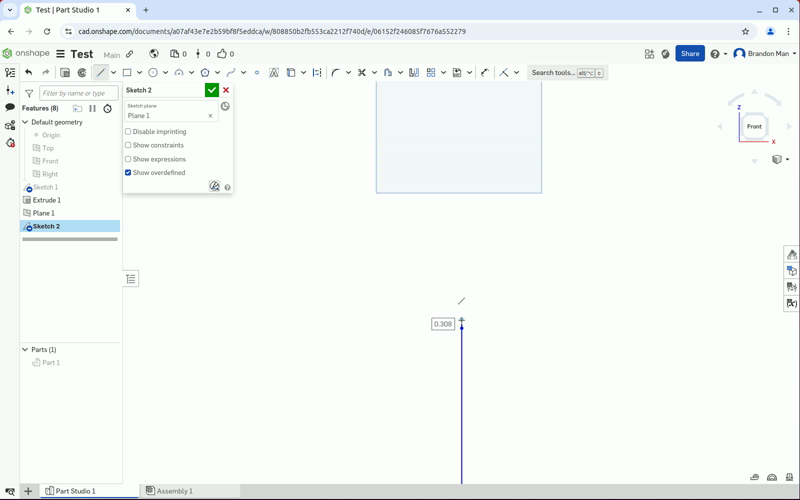
scroll(-6)
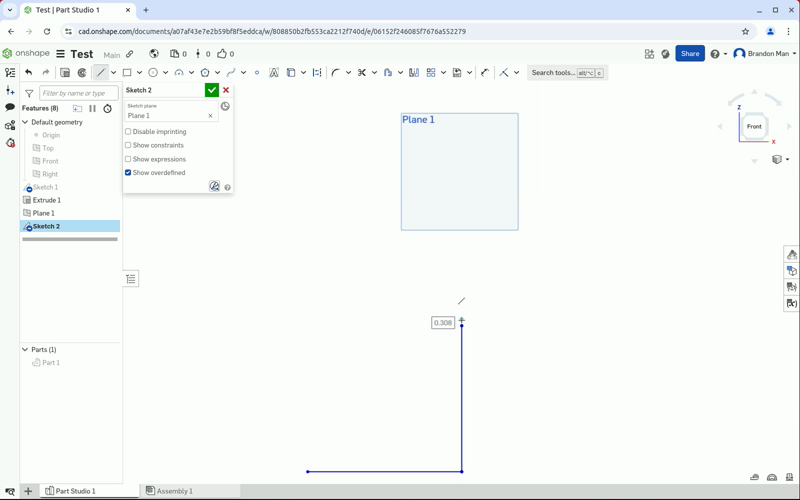
scroll(-6)
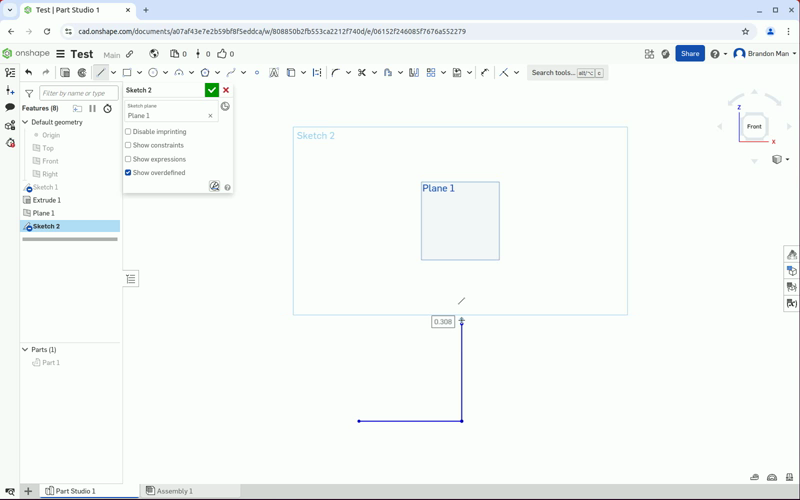
scroll(-6)
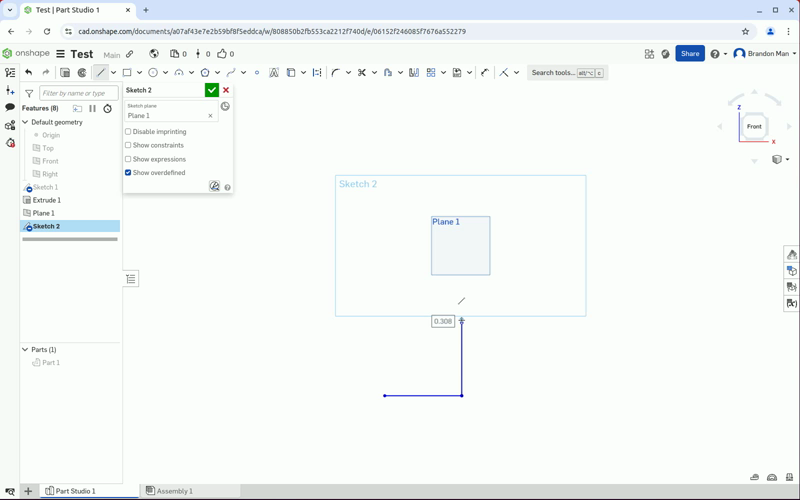
scroll(-6)
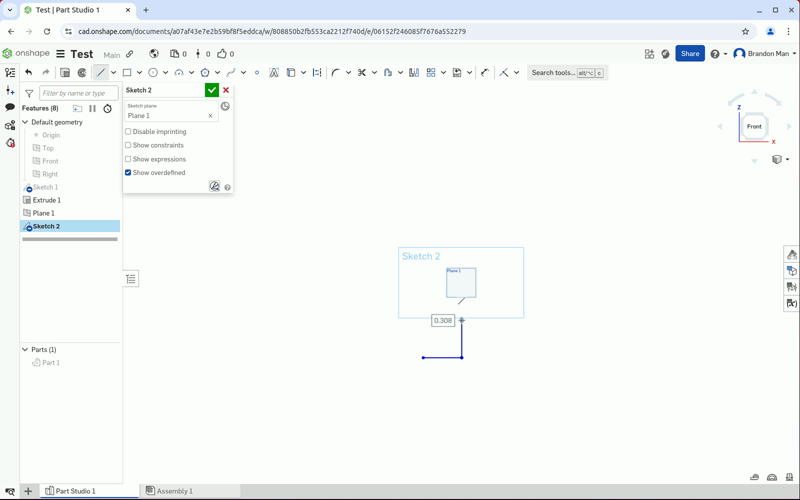
key_up(shift)
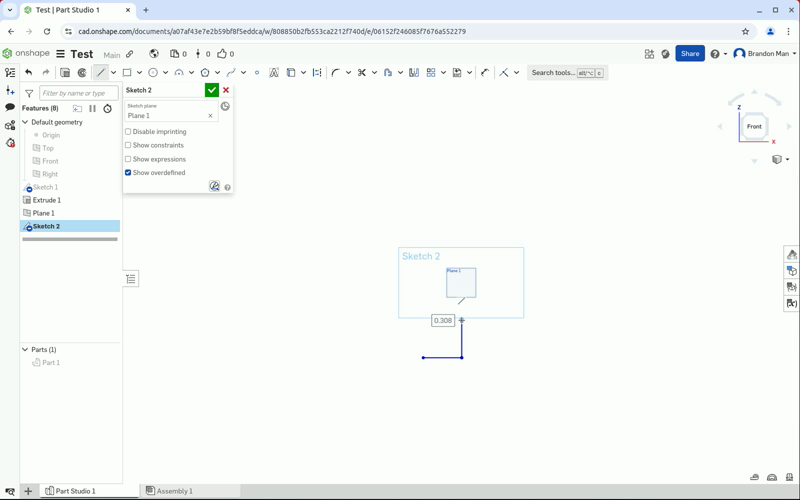
key_down(shift)
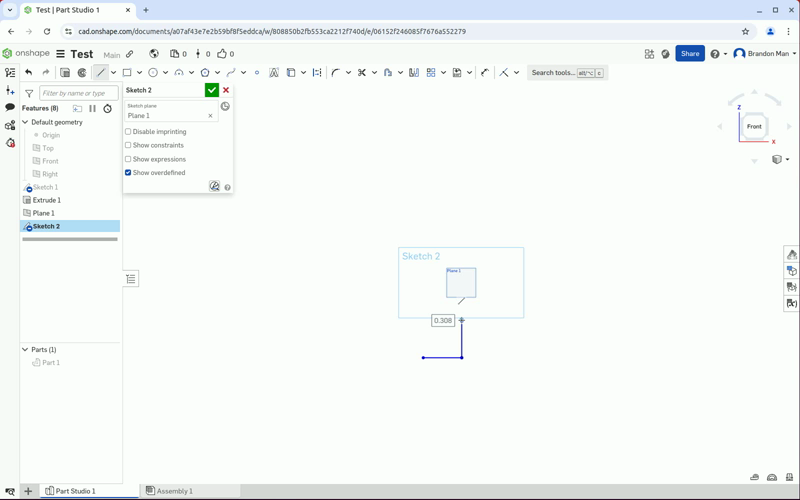
mouse_move(491, 319)
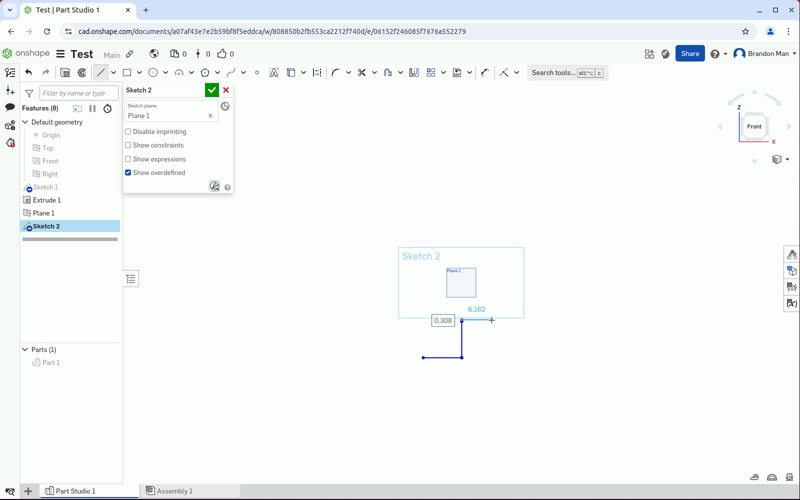
mouse_move(423, 319)
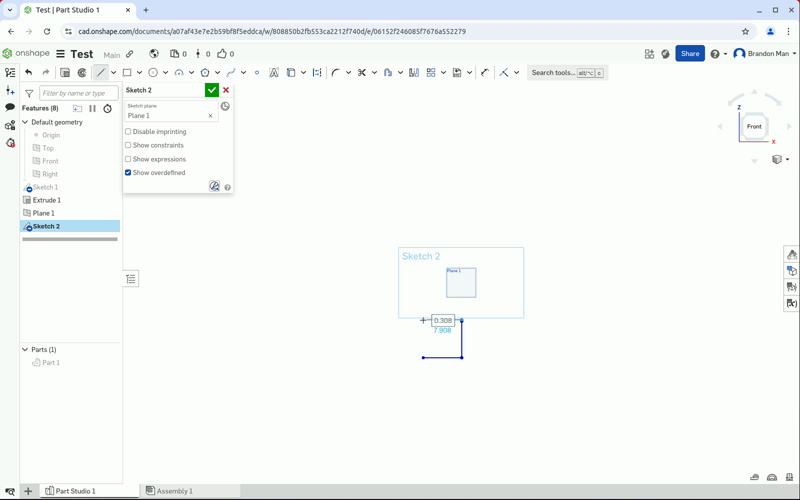
click(423, 319)
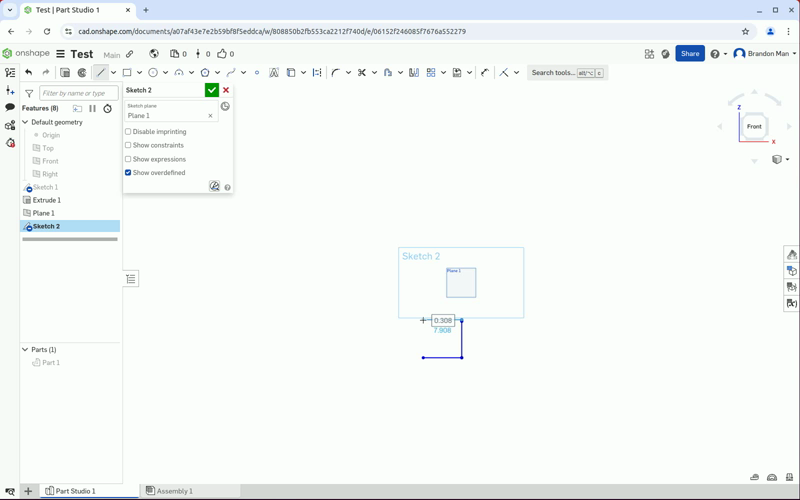
key_up(shift)
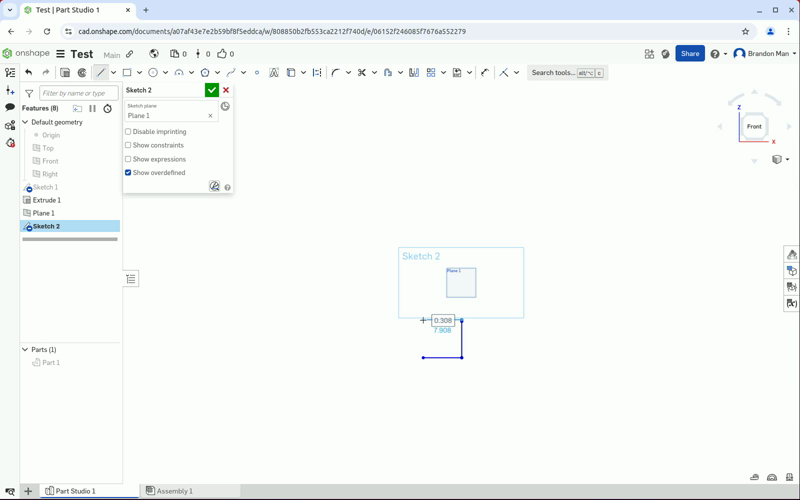
mouse_move(453, 319)
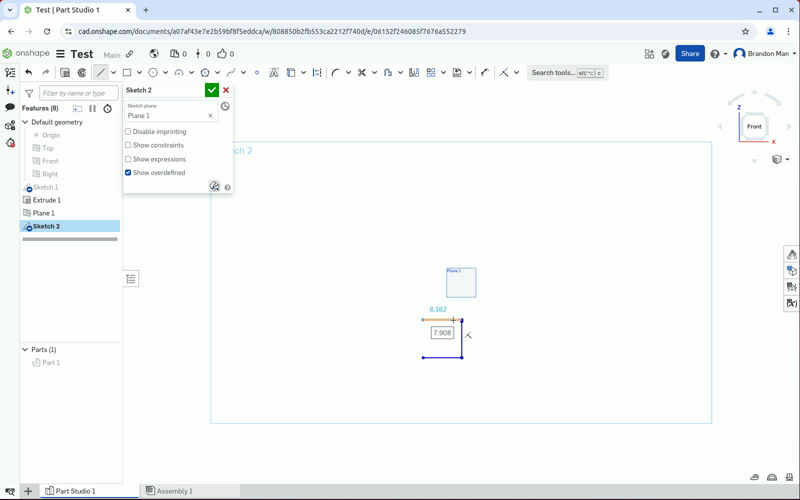
key_down(shift)
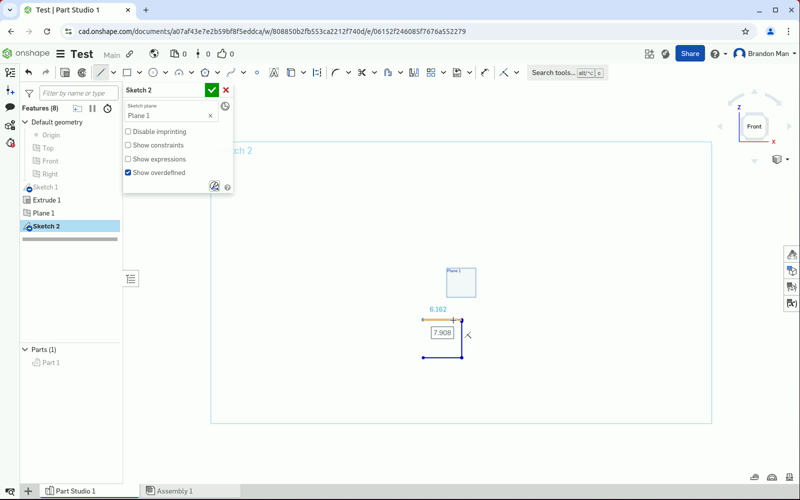
mouse_move(423, 357)
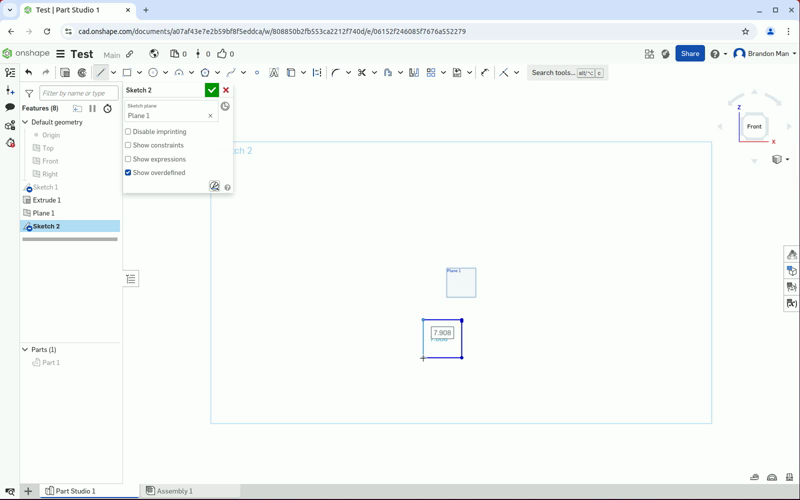
key_up(shift)
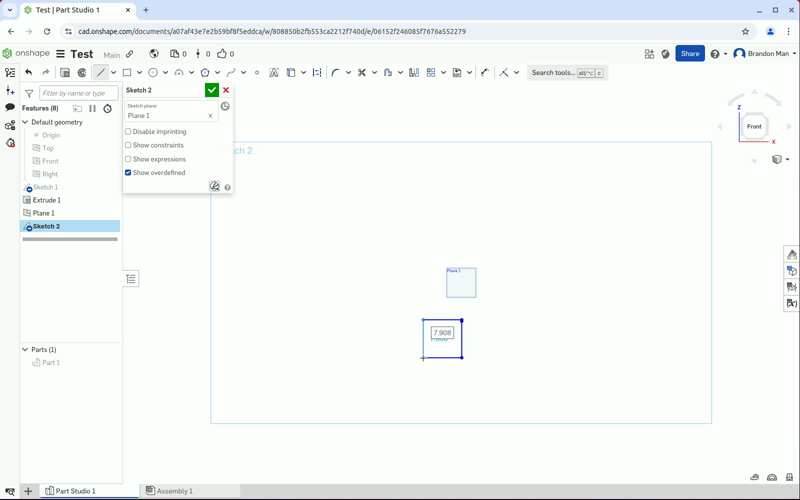
click(423, 357)
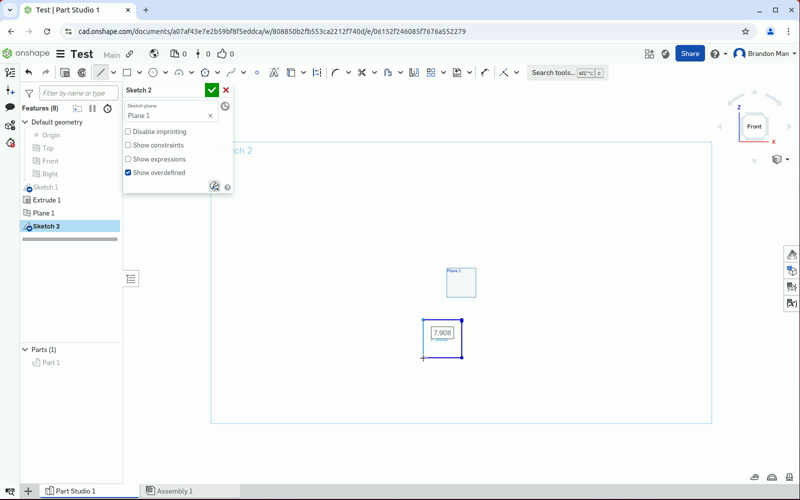
key(esc)
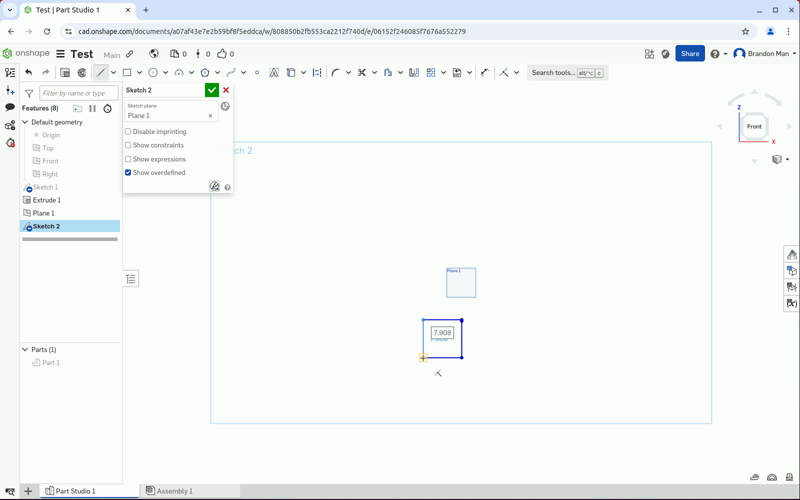
mouse_move(425, 329)
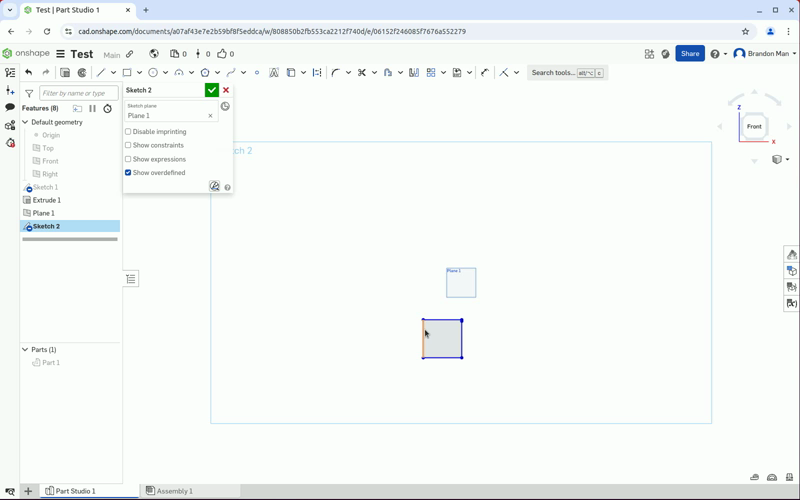
scroll(6)
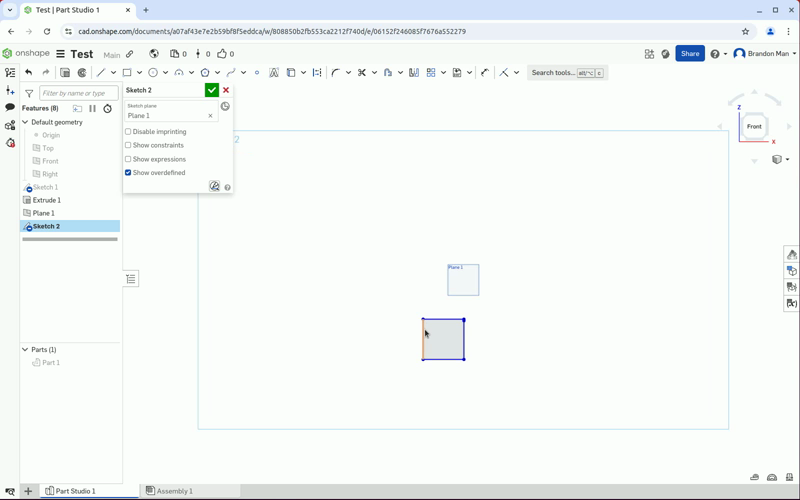
scroll(6)
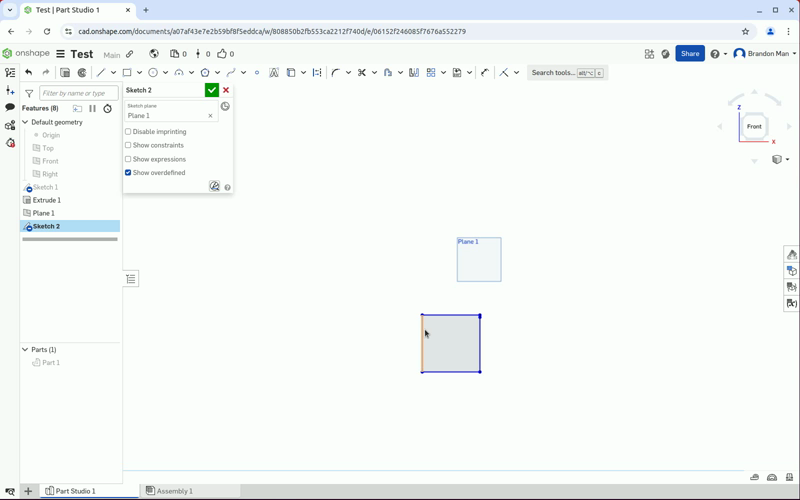
scroll(6)
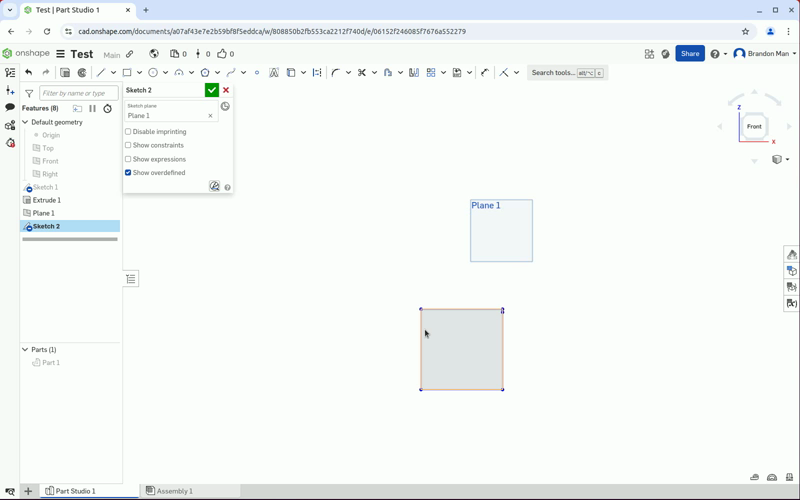
scroll(6)
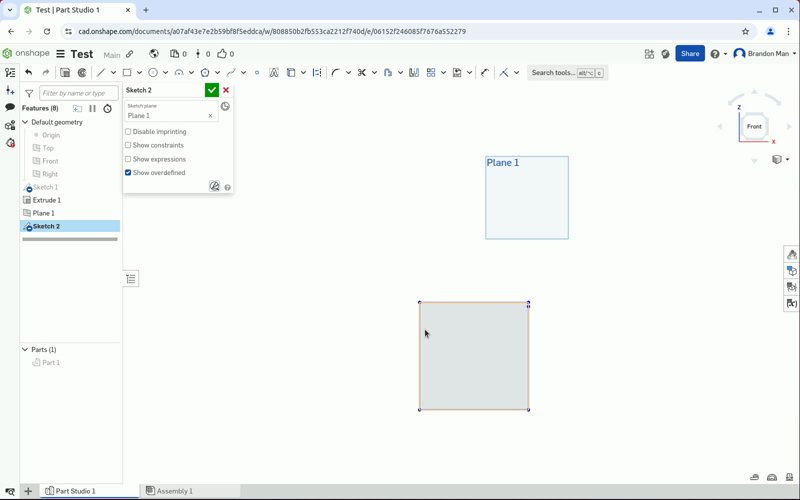
scroll(6)
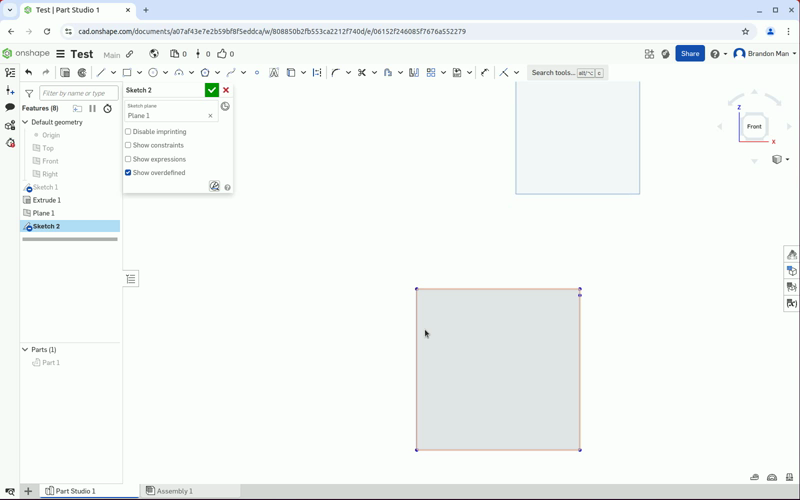
scroll(6)
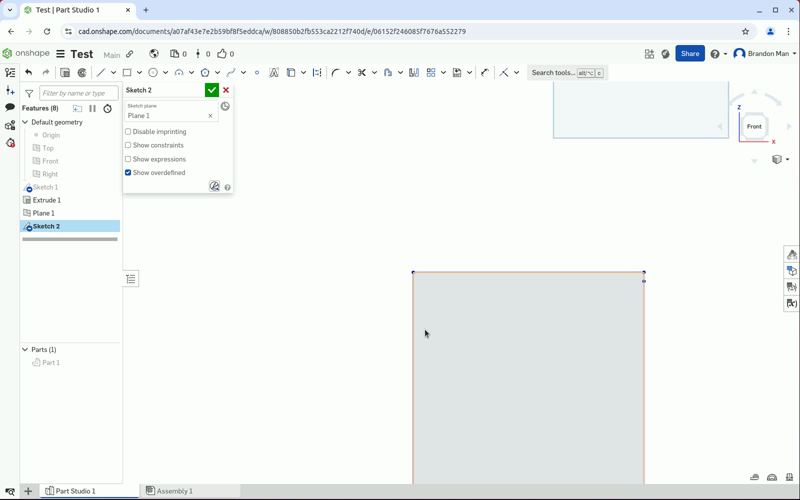
scroll(6)
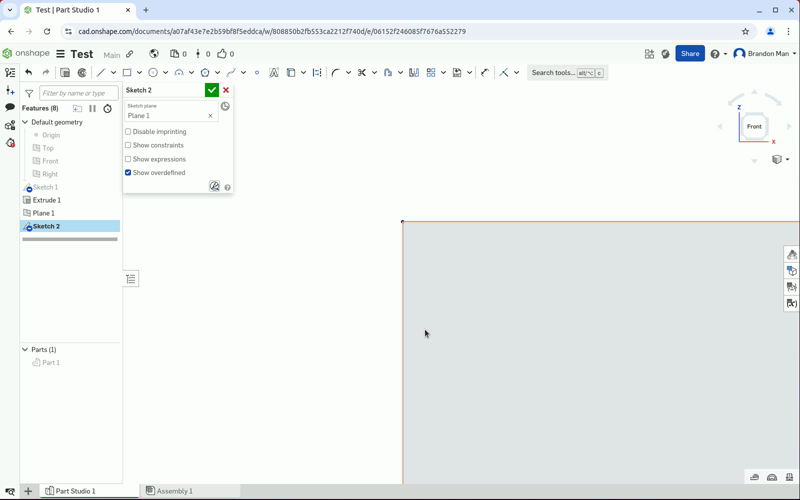
click(425, 329)
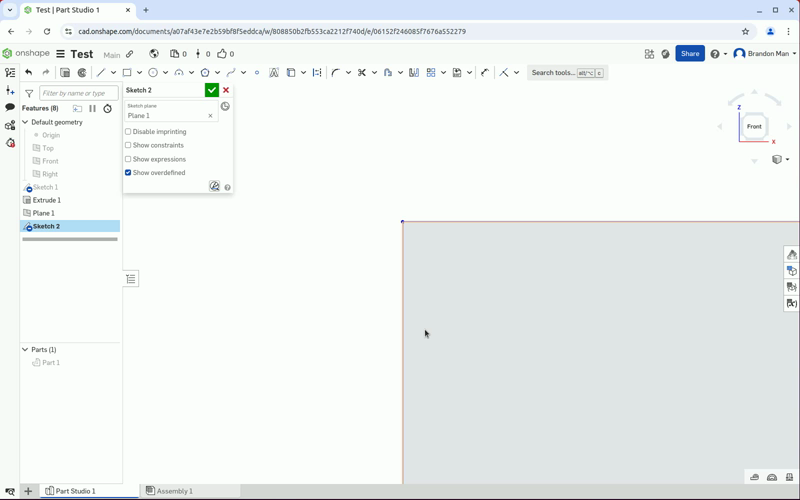
scroll(-6)
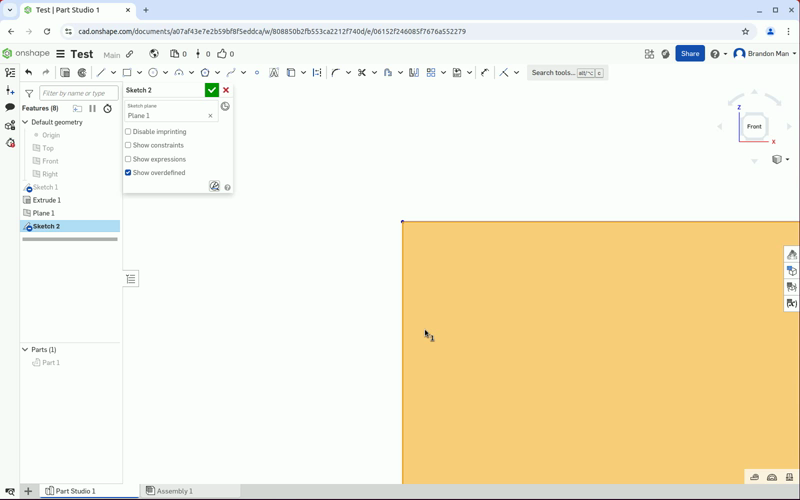
scroll(-6)
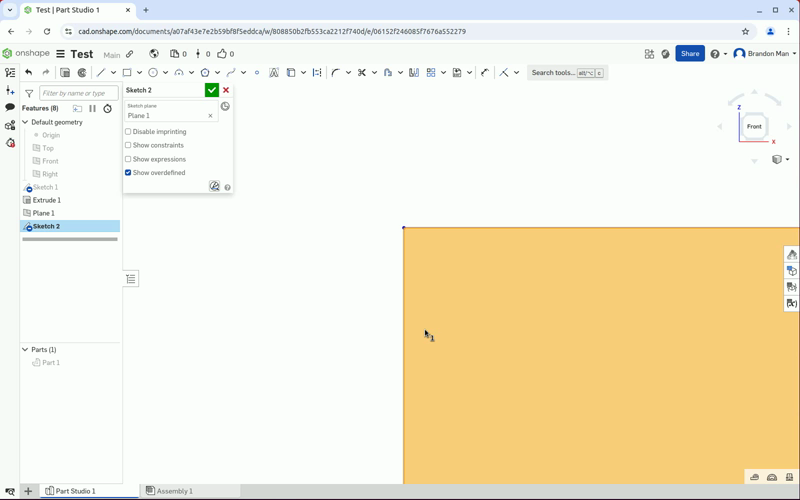
scroll(-6)
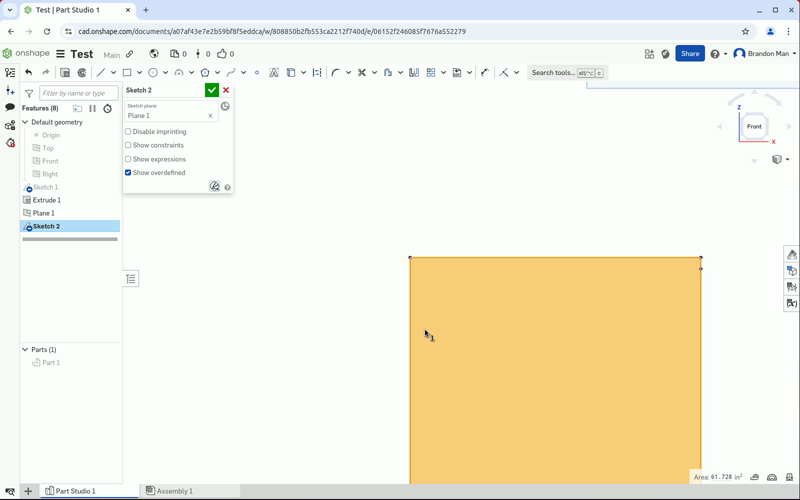
scroll(-6)
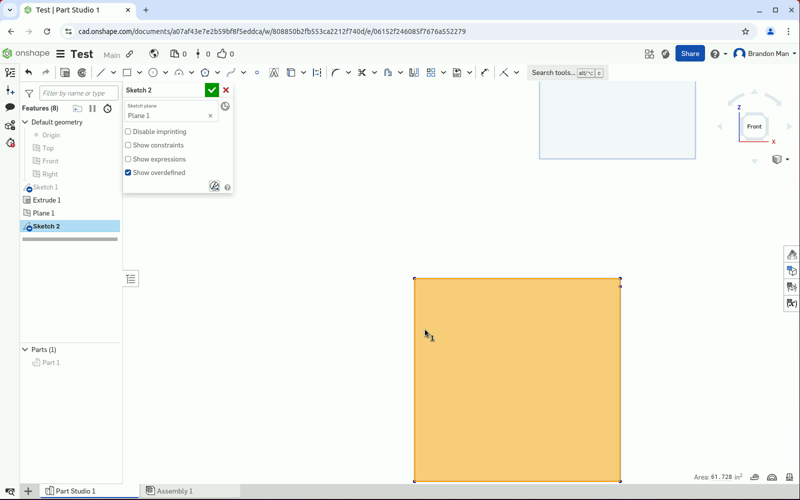
scroll(-6)
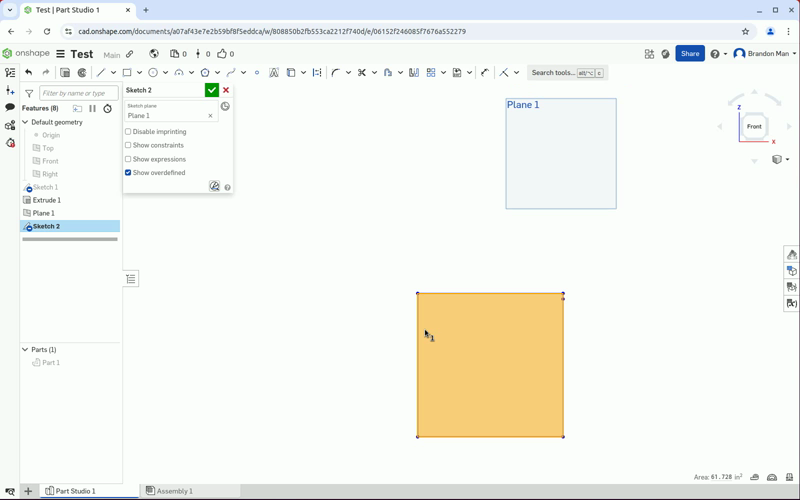
scroll(-6)
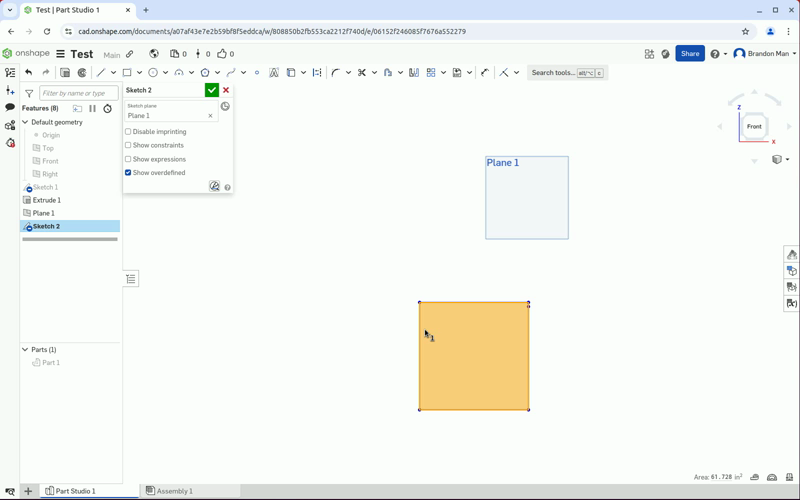
scroll(-6)
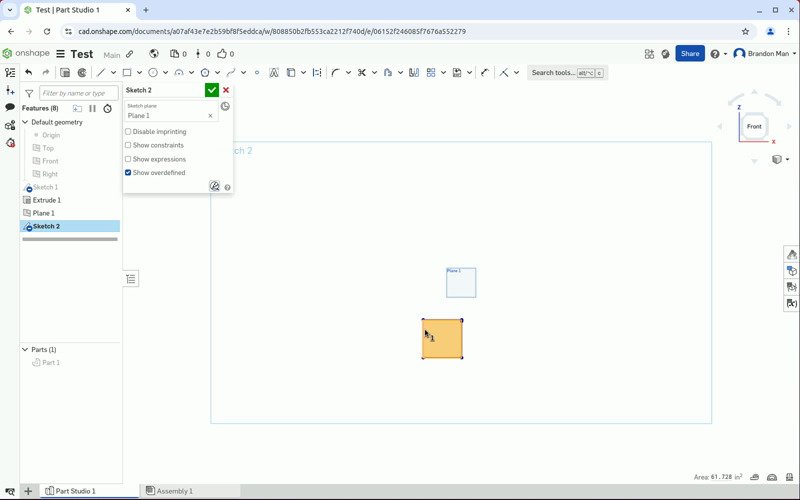
mouse_move(73, 352)
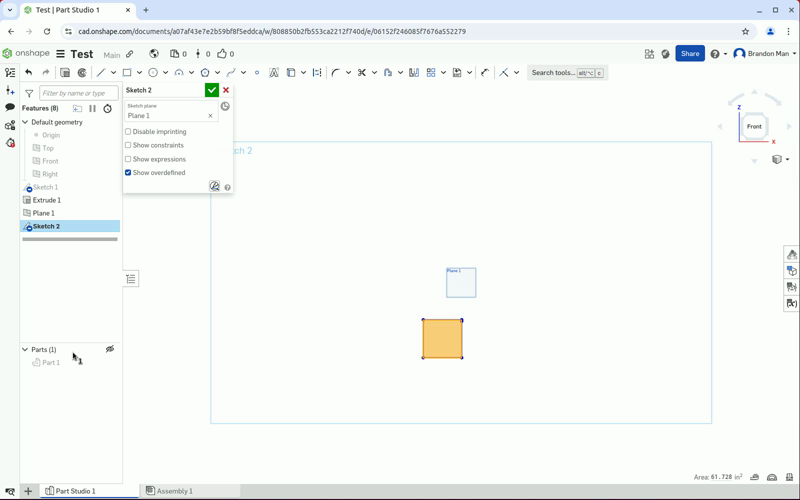
key(shift+y)
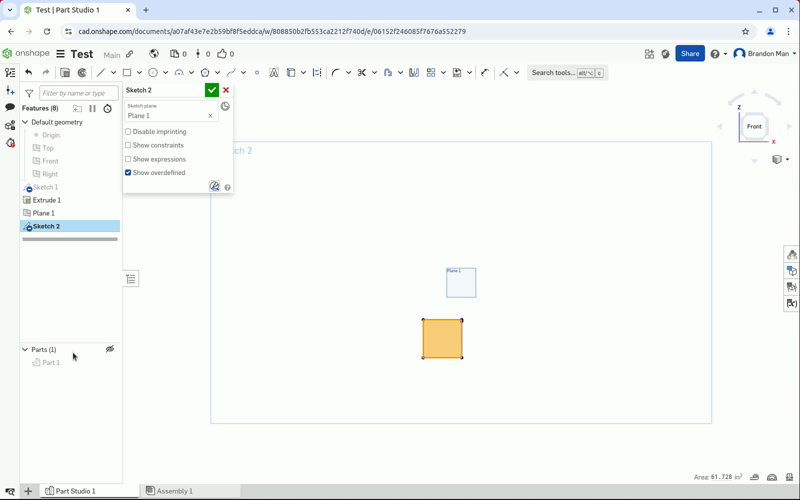
key(shift+e)
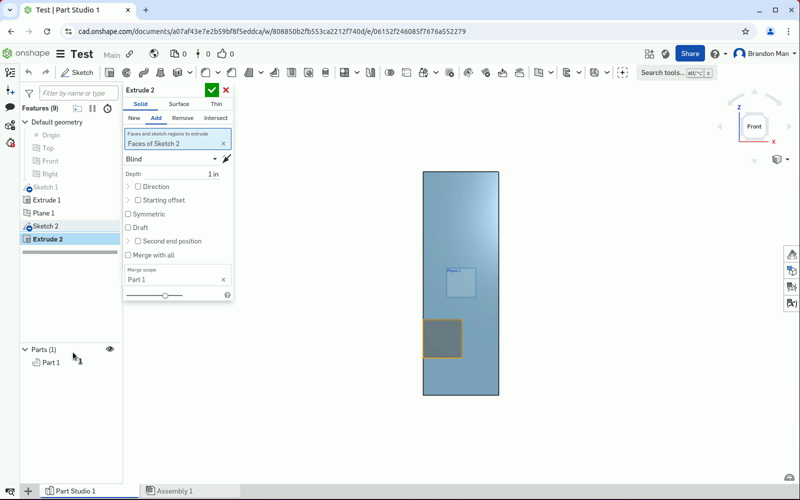
mouse_move(143, 106)
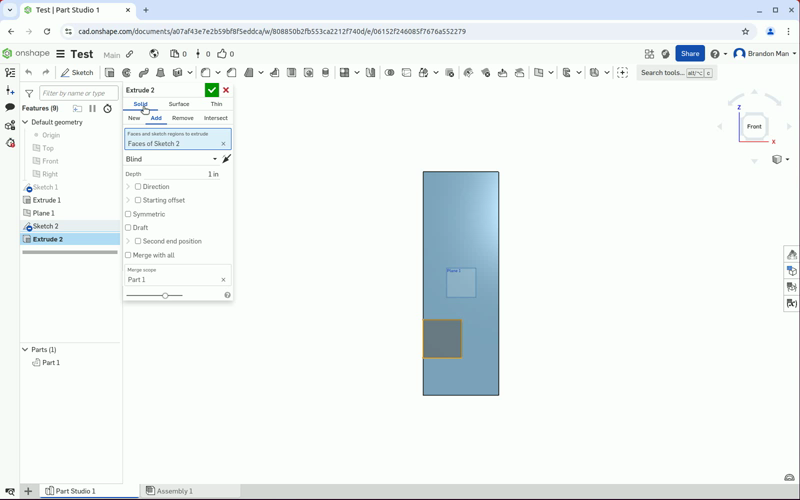
click(143, 106)
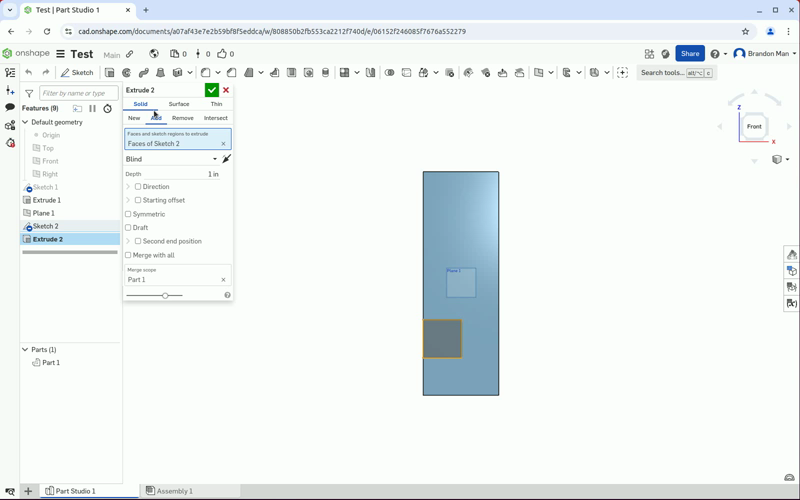
mouse_move(186, 120)
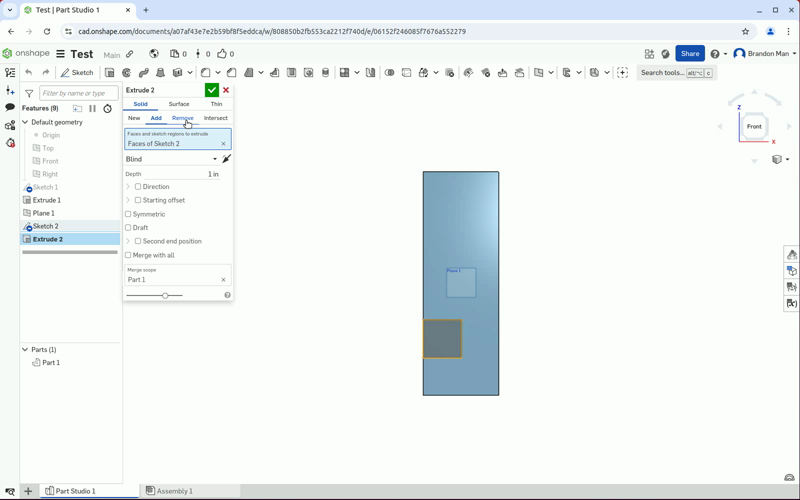
click(186, 120)
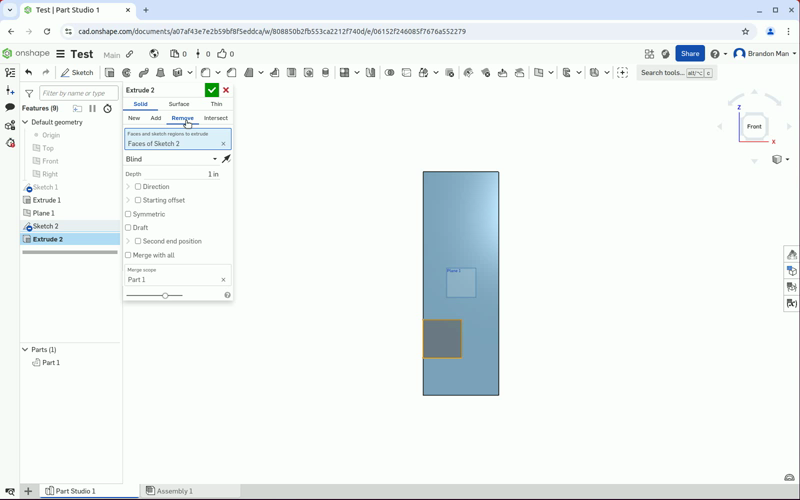
key(tab, 4)
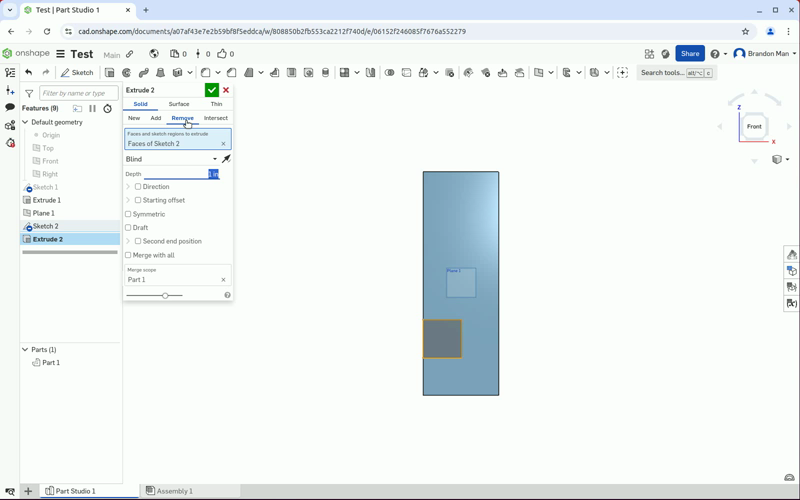
text(1.926)
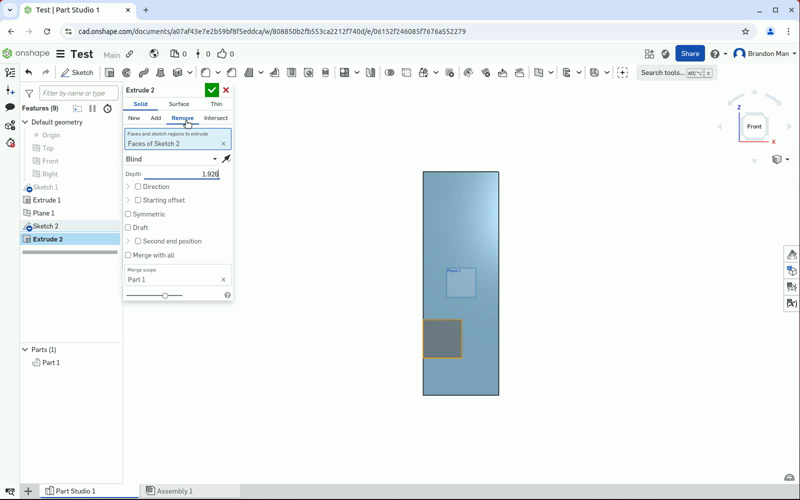
key(tab, 6)
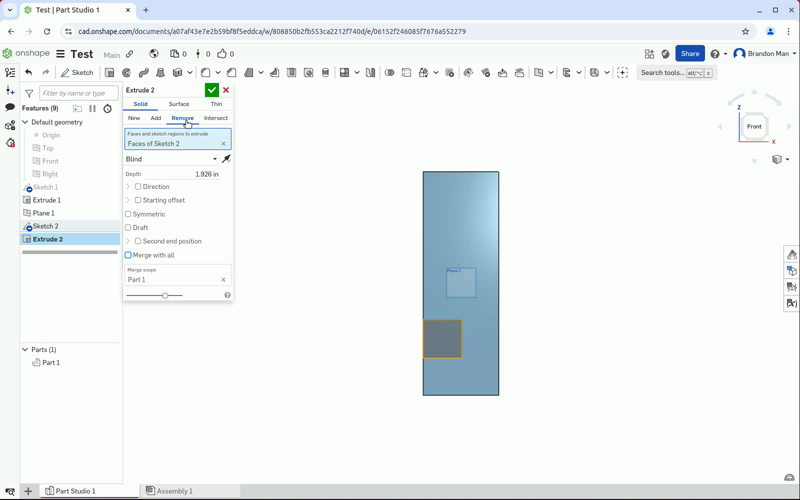
key(space)
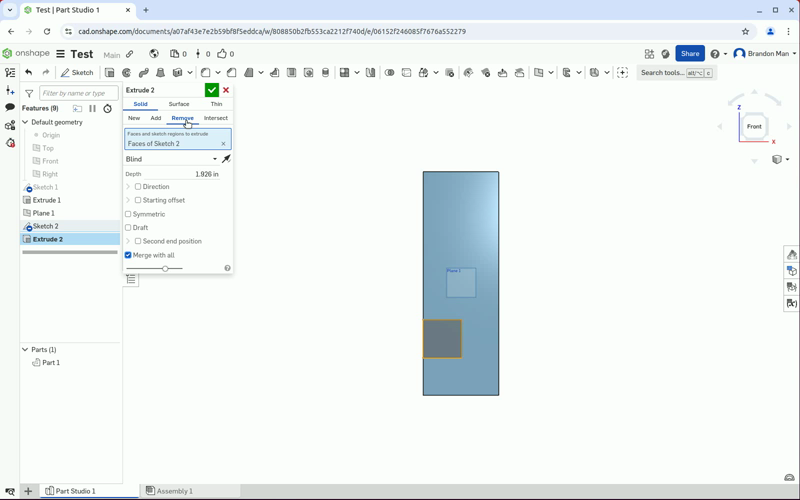
key(enter)
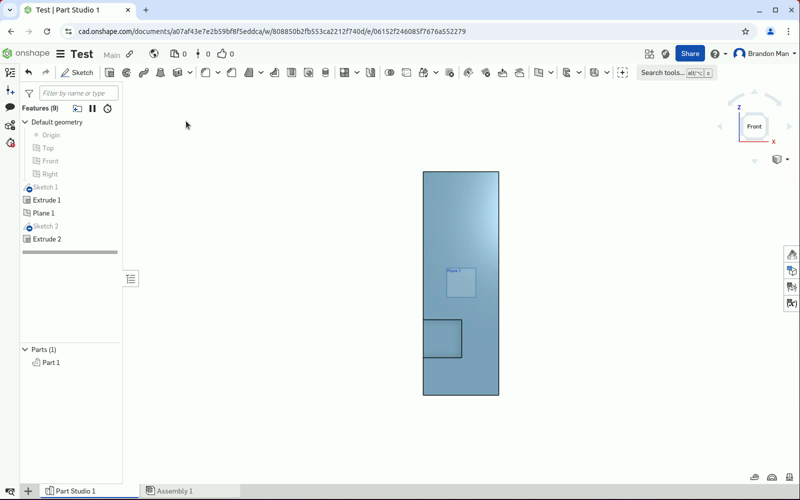
key(shift+h)
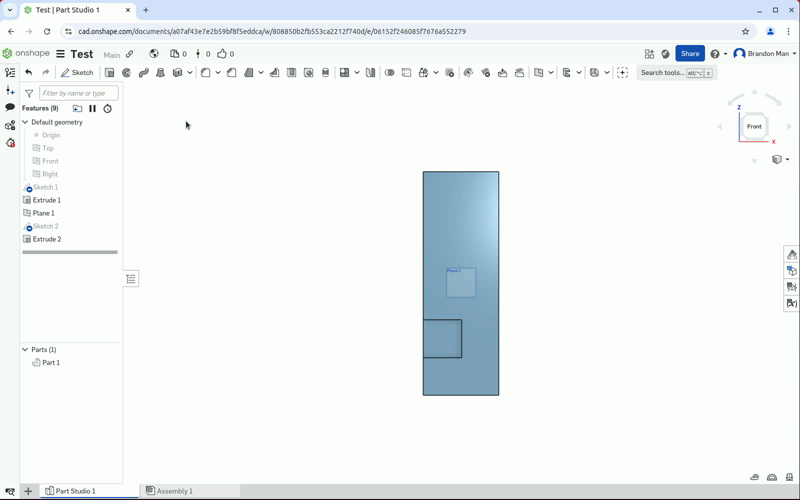
key(shift+h)
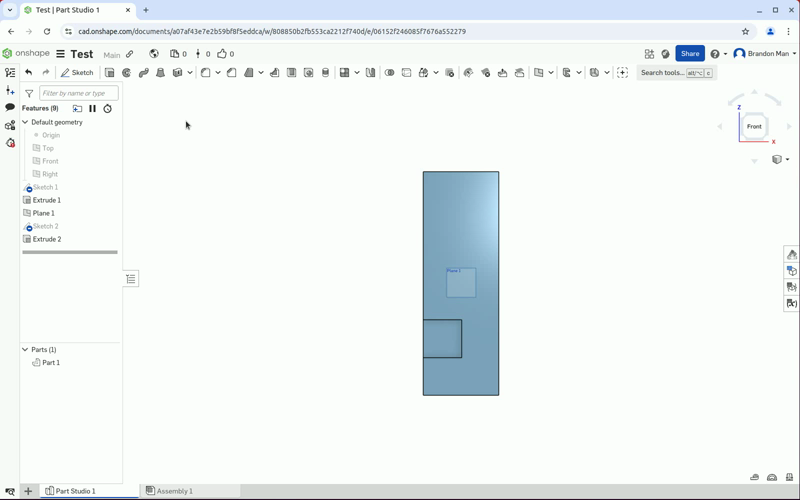
mouse_move(73, 189)
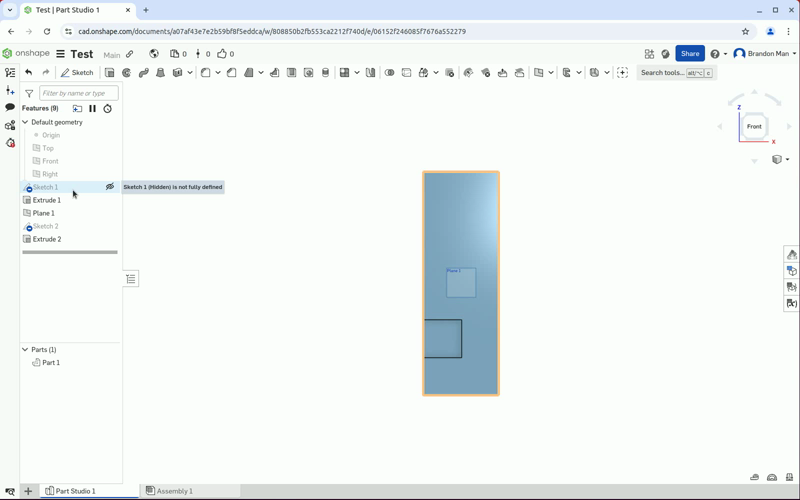
click(73, 189)
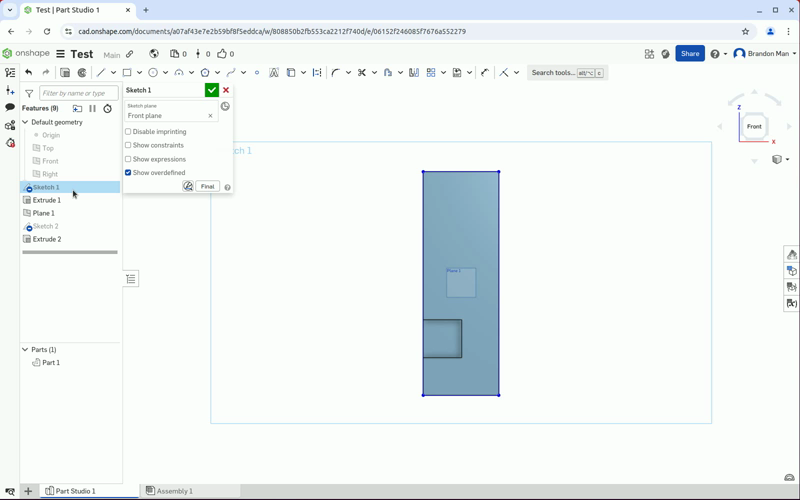
mouse_move(229, 92)
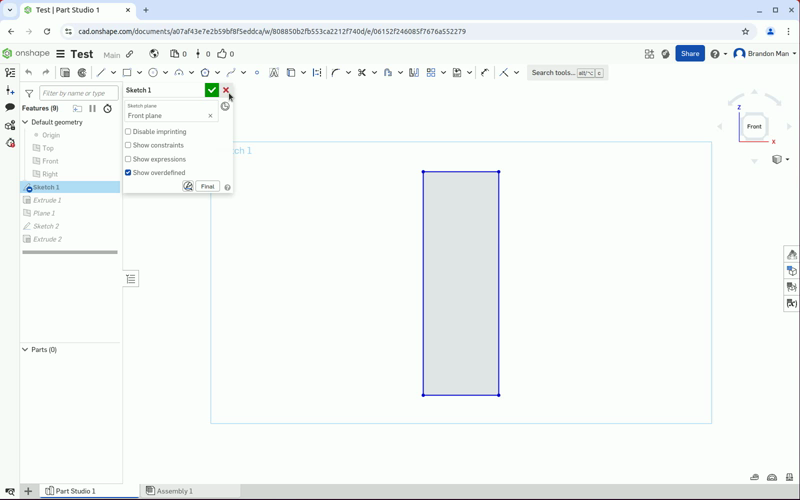
click(229, 92)
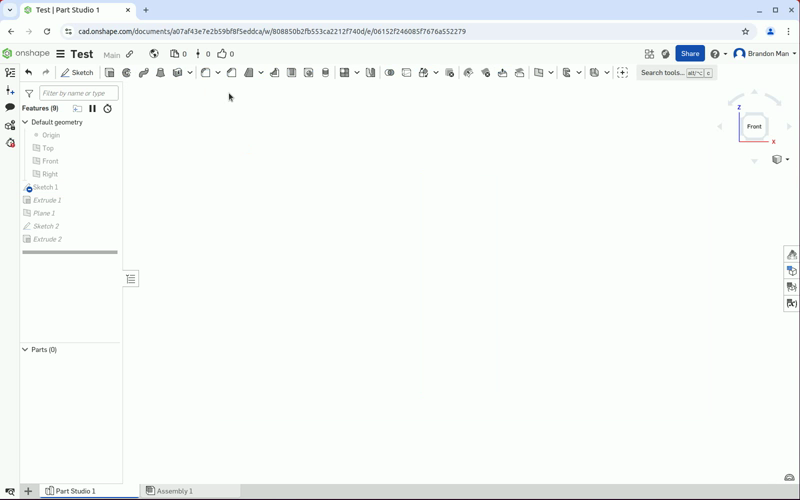
key(shift+s)
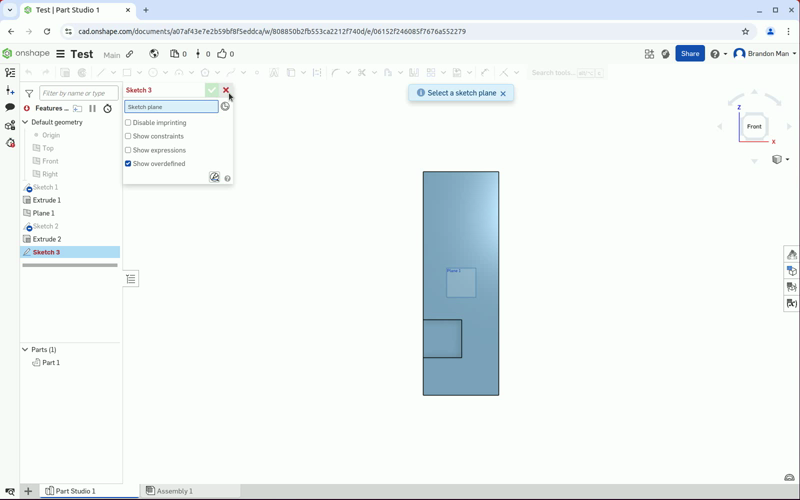
mouse_move(73, 215)
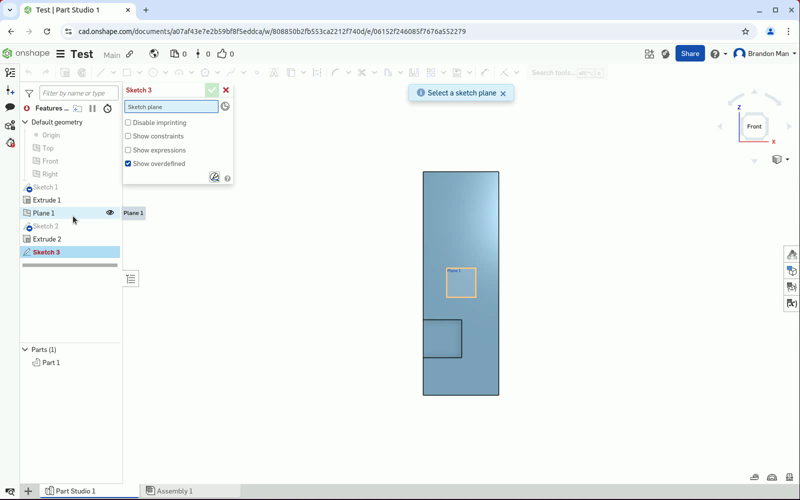
click(73, 215)
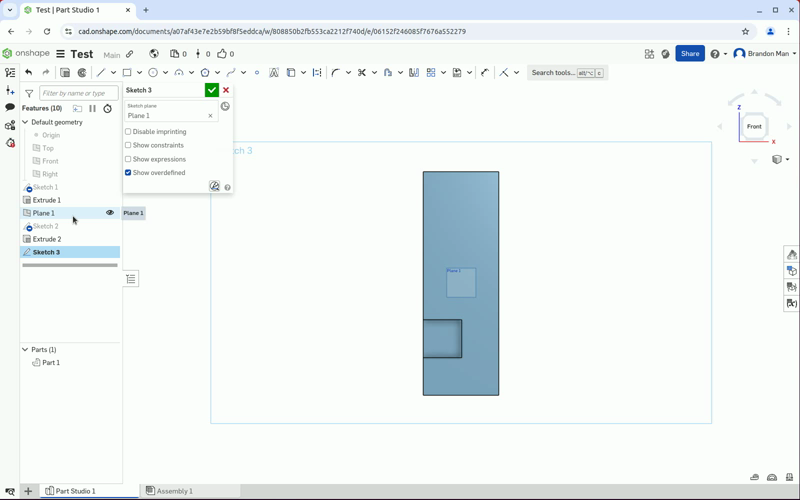
mouse_move(73, 352)
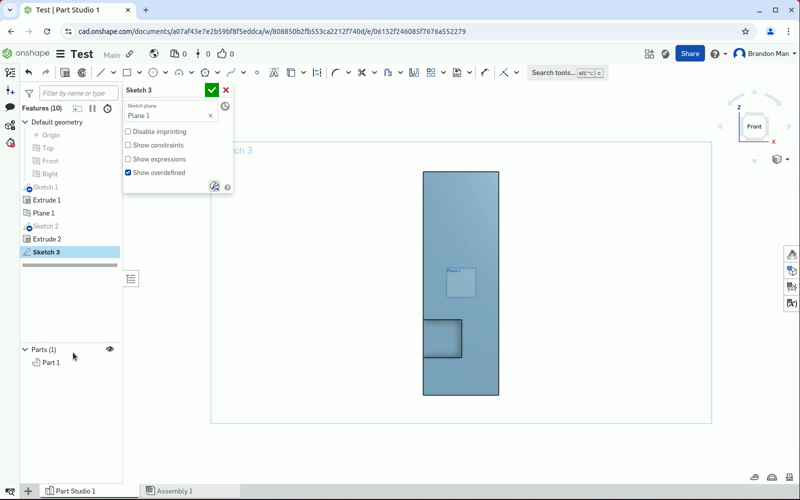
key(y)
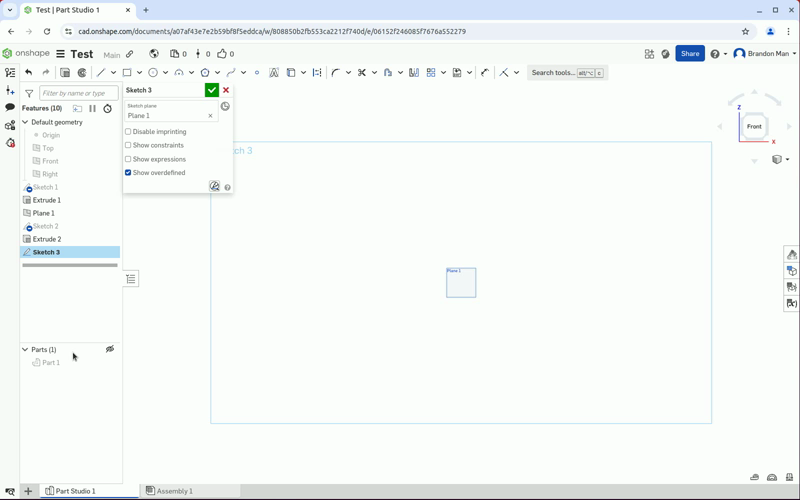
key(l)
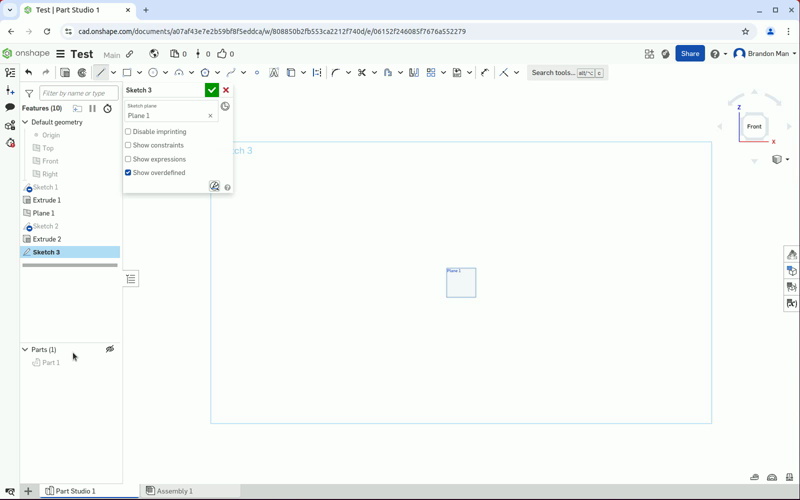
key_down(shift)
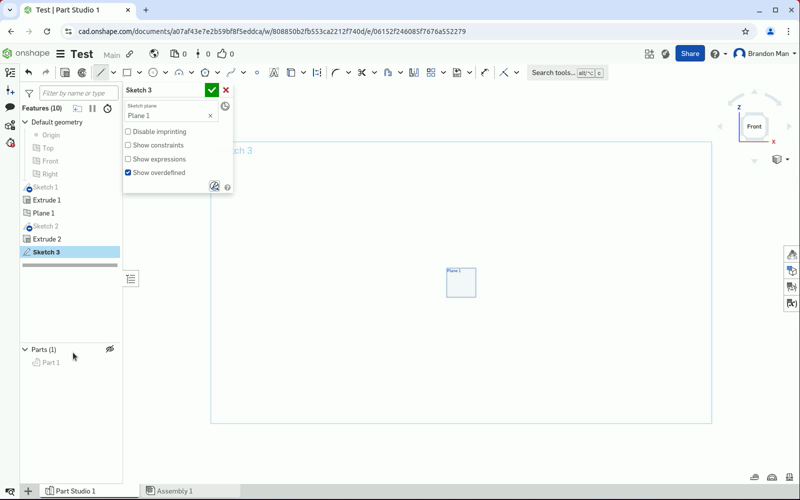
mouse_move(460, 245)
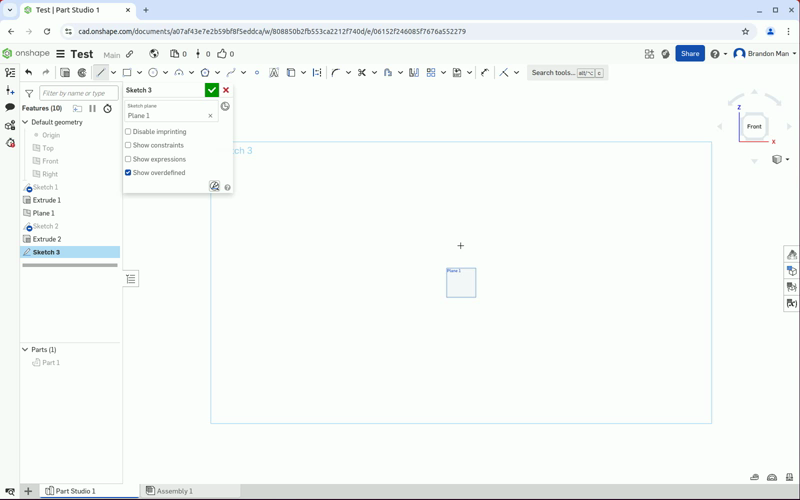
click(460, 245)
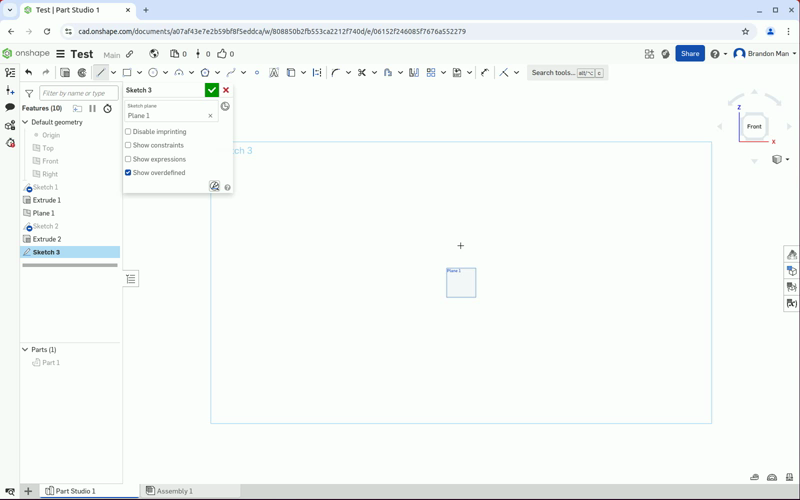
key_up(shift)
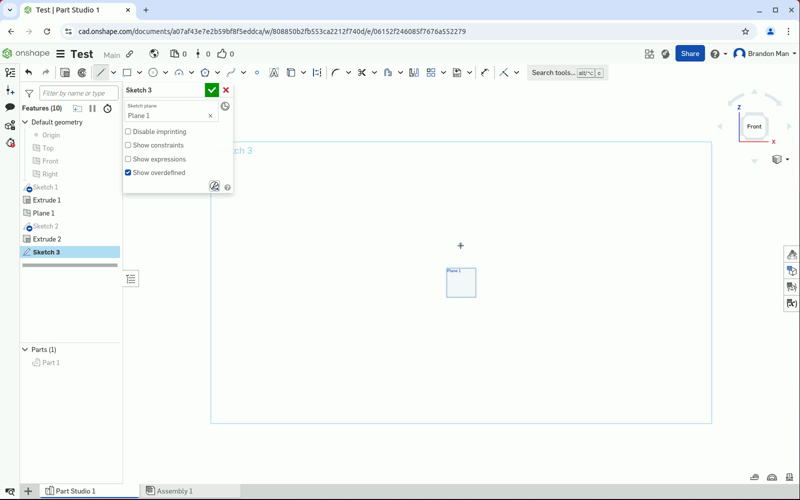
key_down(shift)
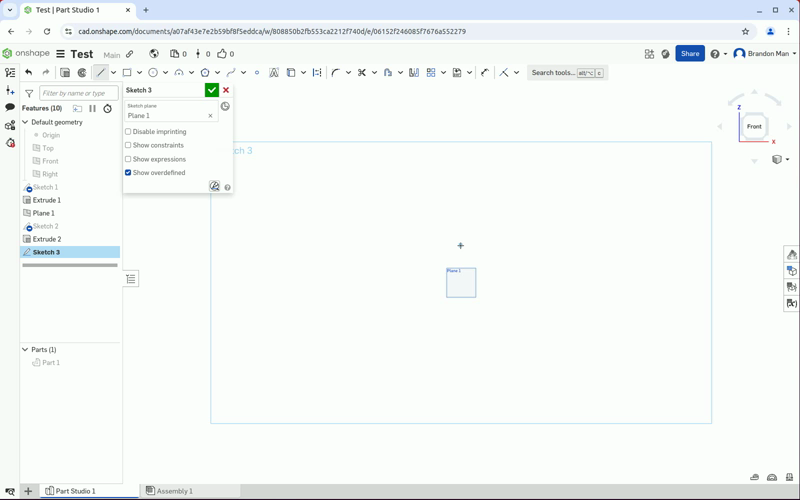
mouse_move(490, 245)
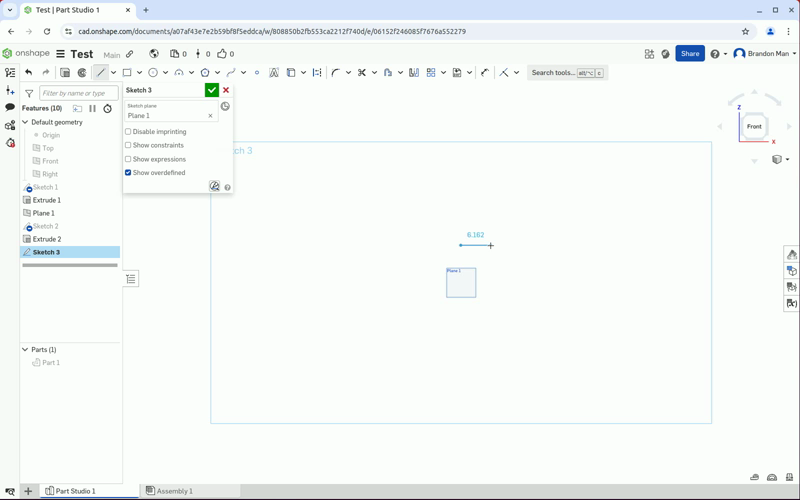
mouse_move(498, 245)
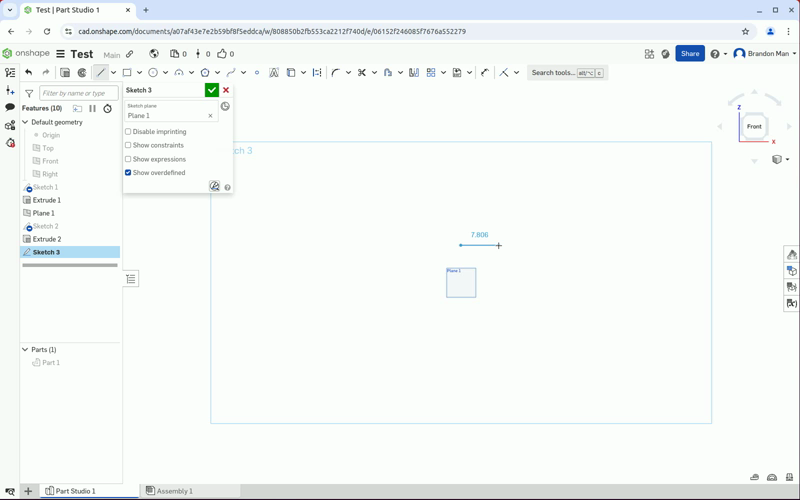
click(498, 245)
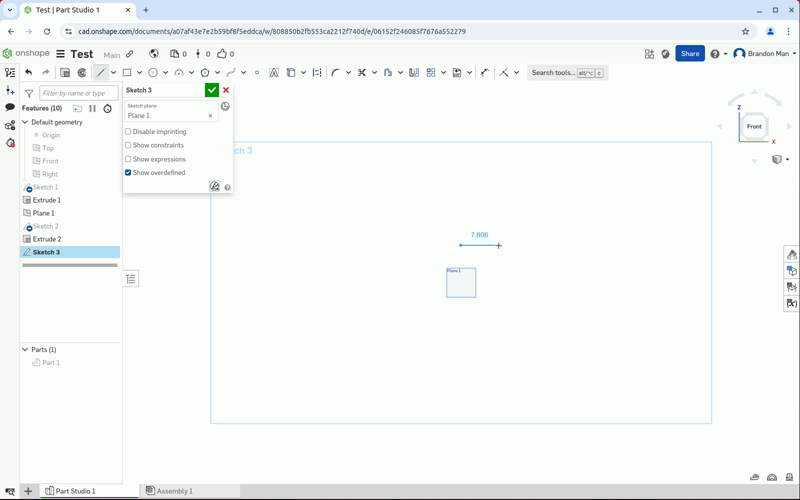
key_up(shift)
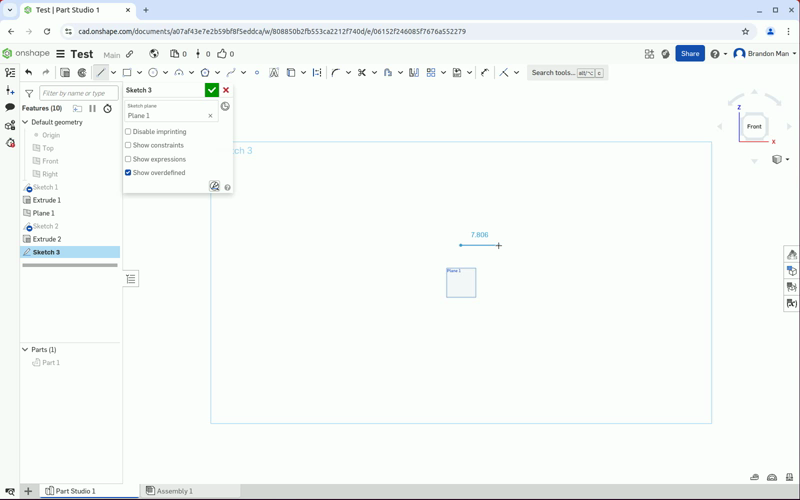
key_down(shift)
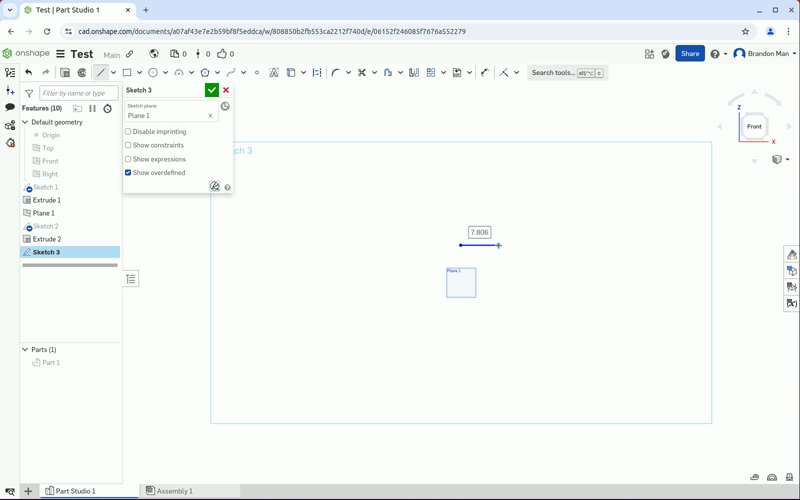
mouse_move(528, 245)
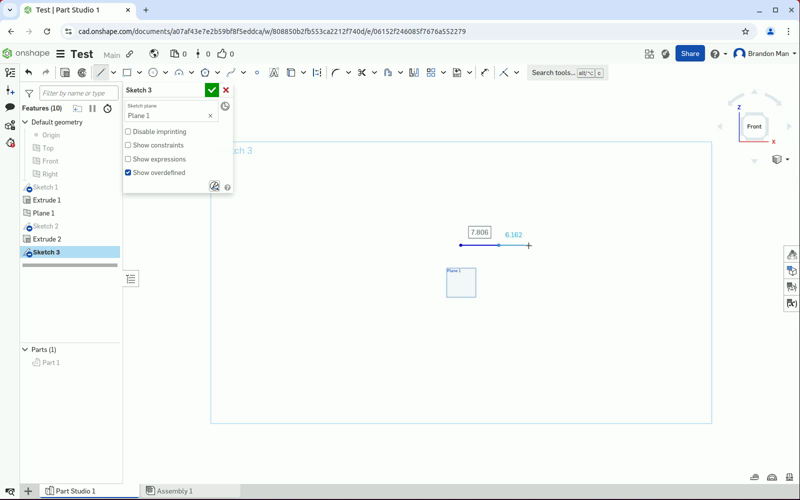
mouse_move(498, 207)
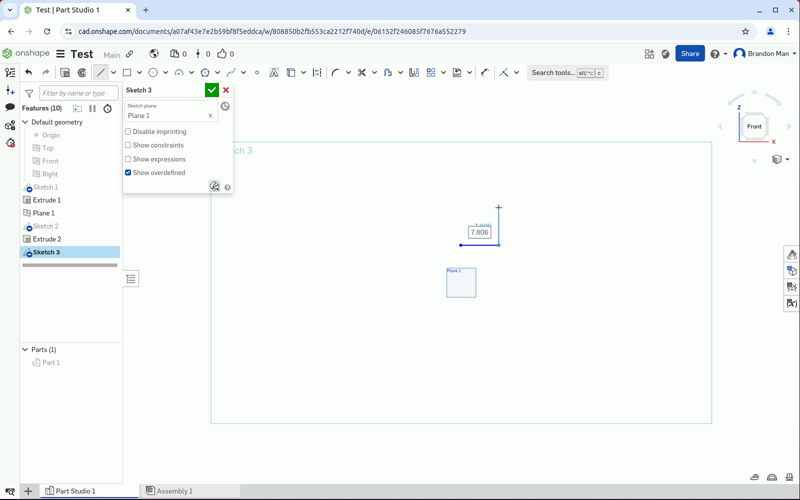
click(498, 207)
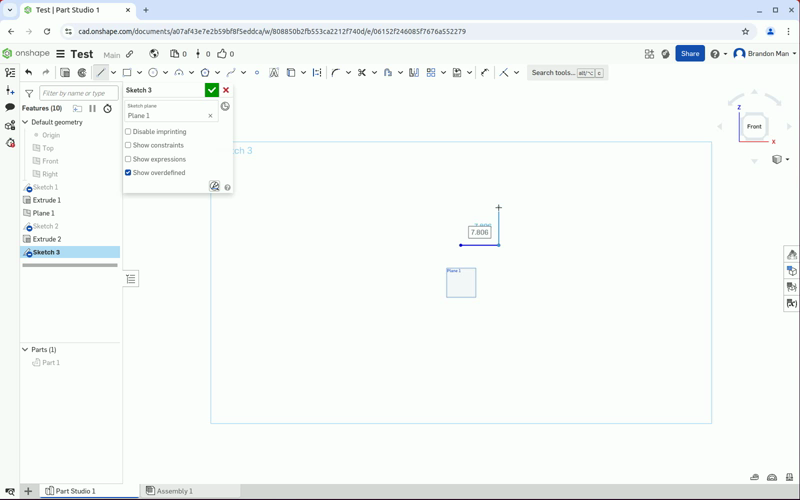
key_up(shift)
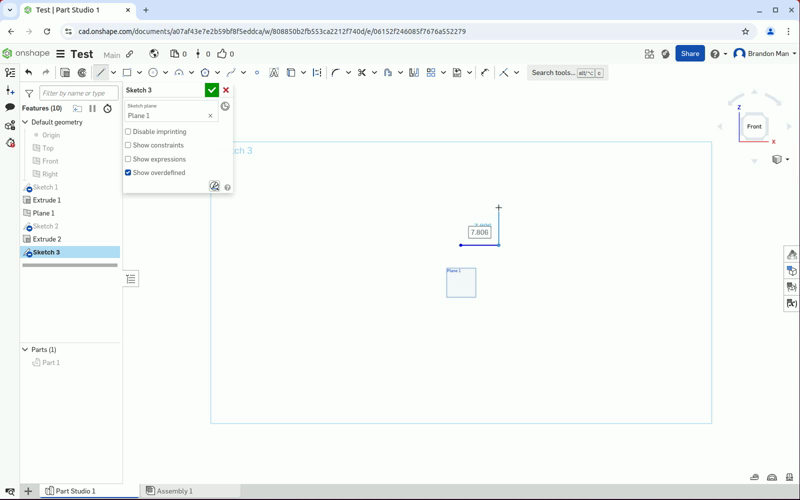
key_down(shift)
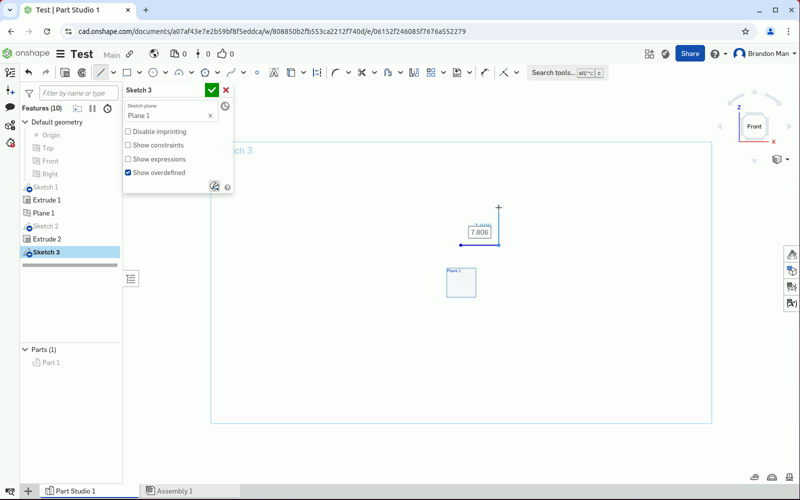
mouse_move(528, 207)
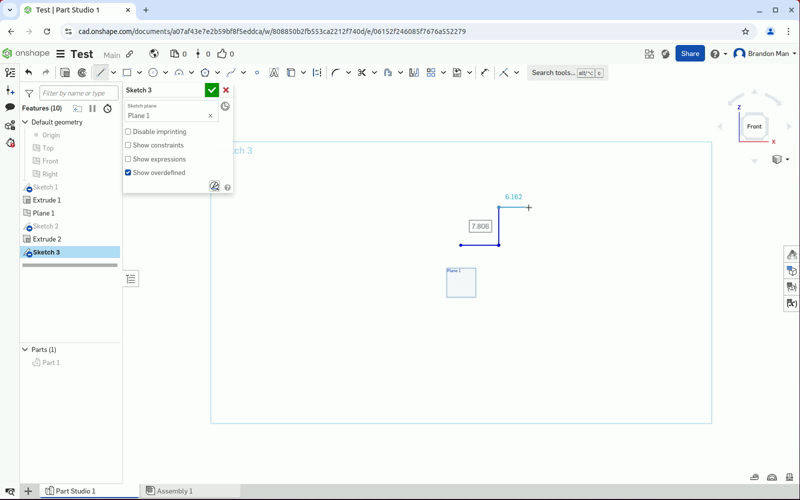
mouse_move(460, 207)
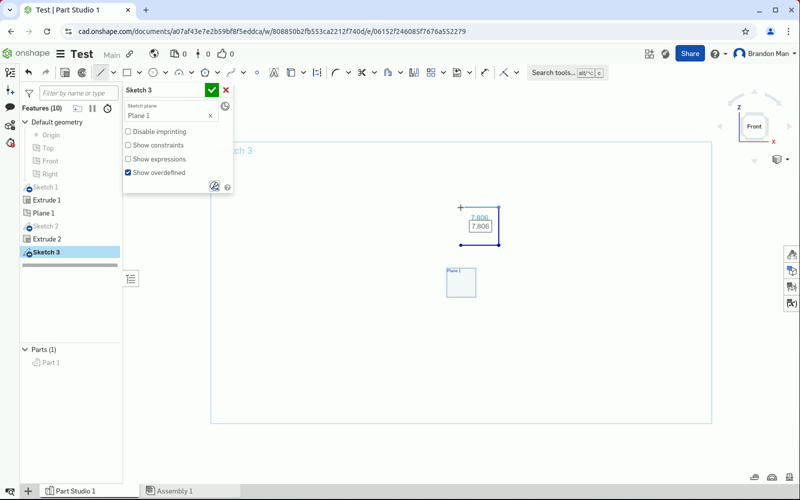
click(460, 207)
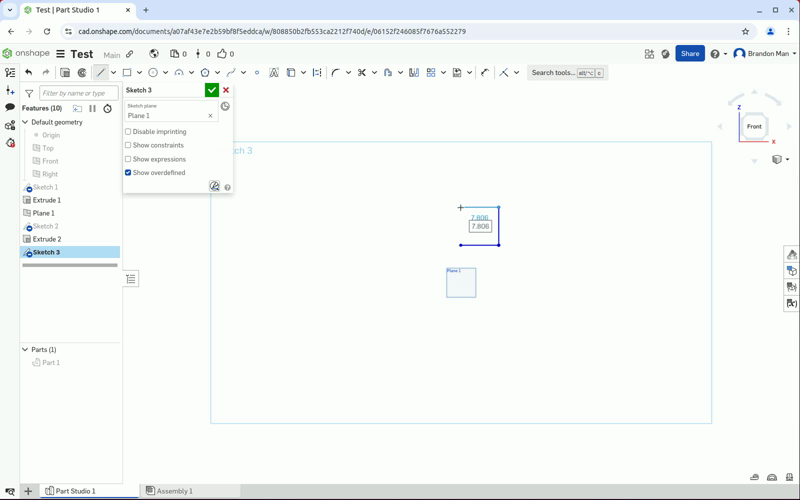
key_up(shift)
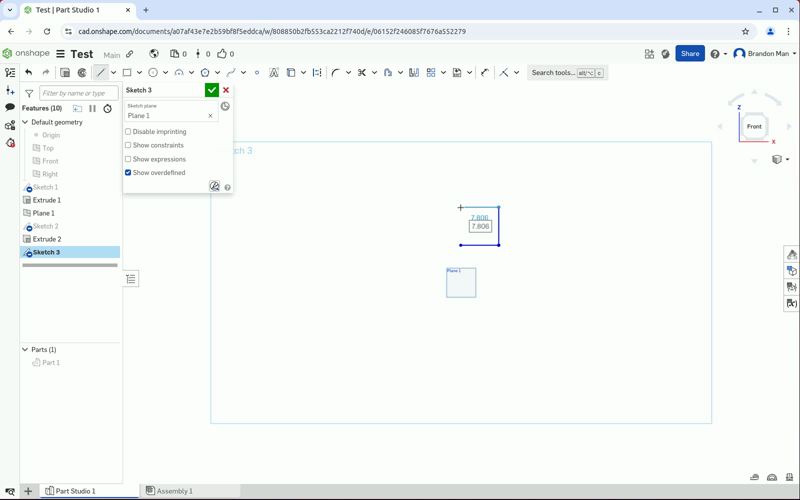
key_down(shift)
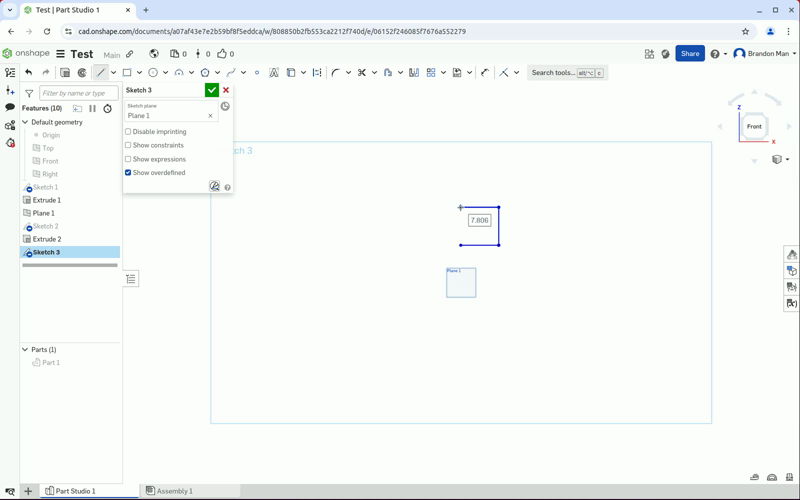
mouse_move(490, 207)
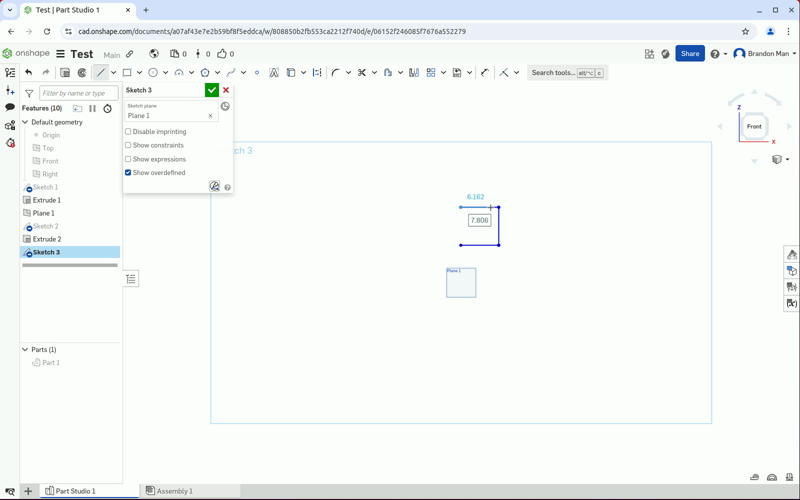
mouse_move(460, 245)
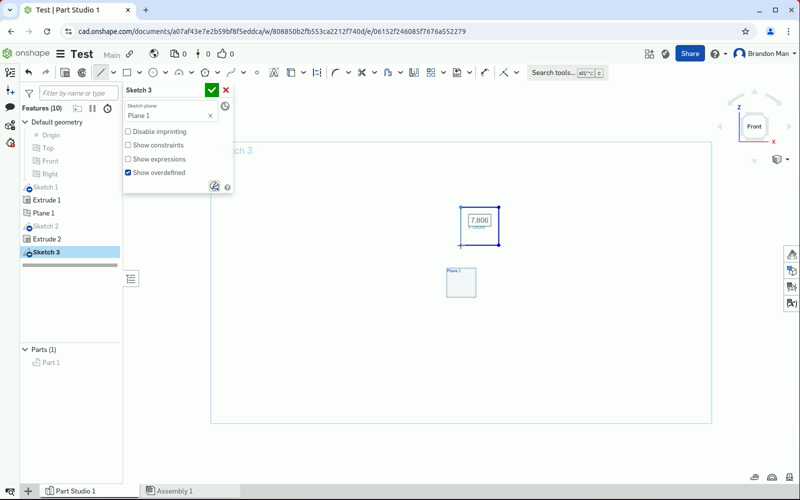
click(460, 245)
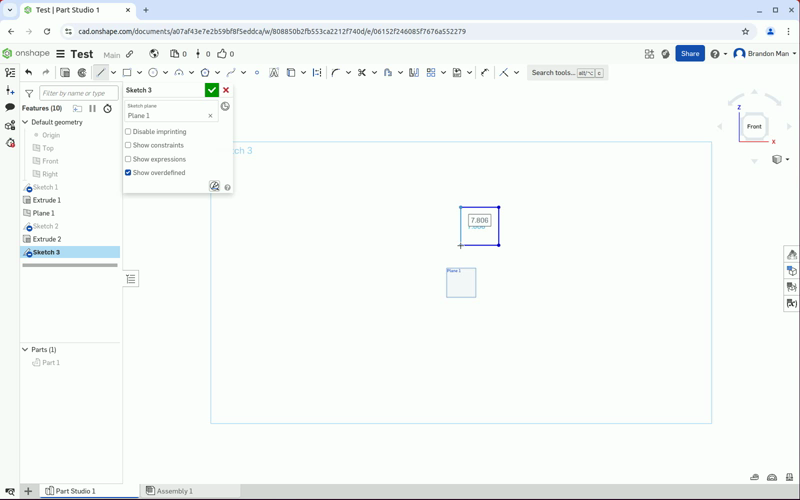
key_up(shift)
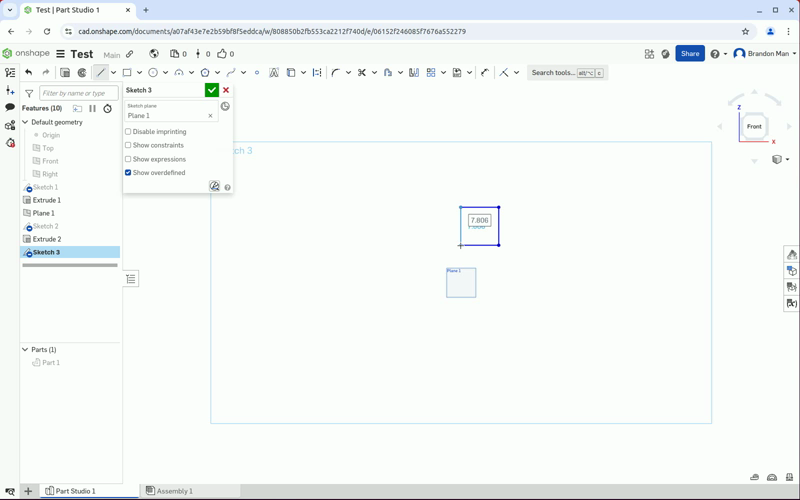
key(esc)
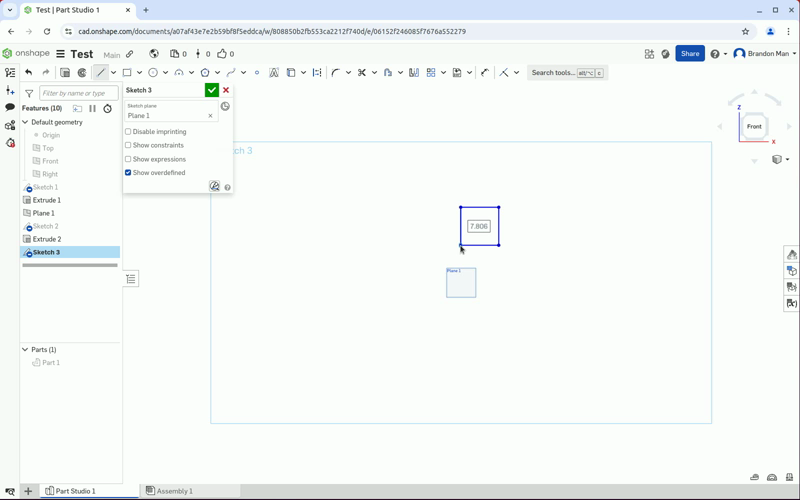
mouse_move(466, 228)
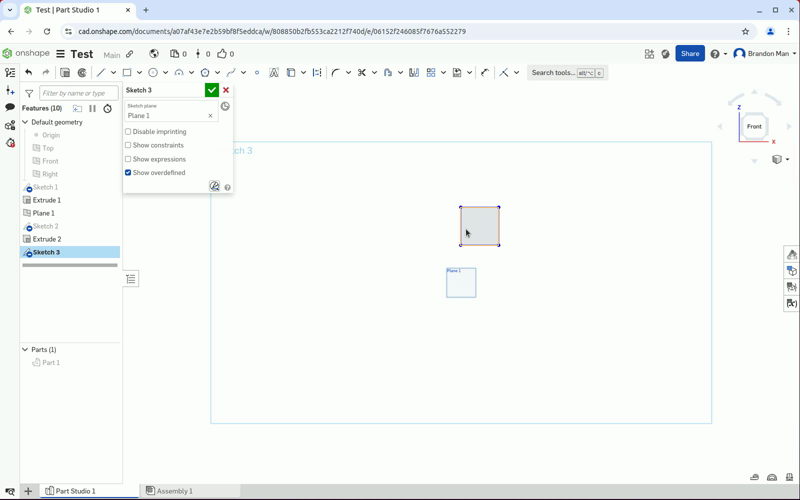
scroll(6)
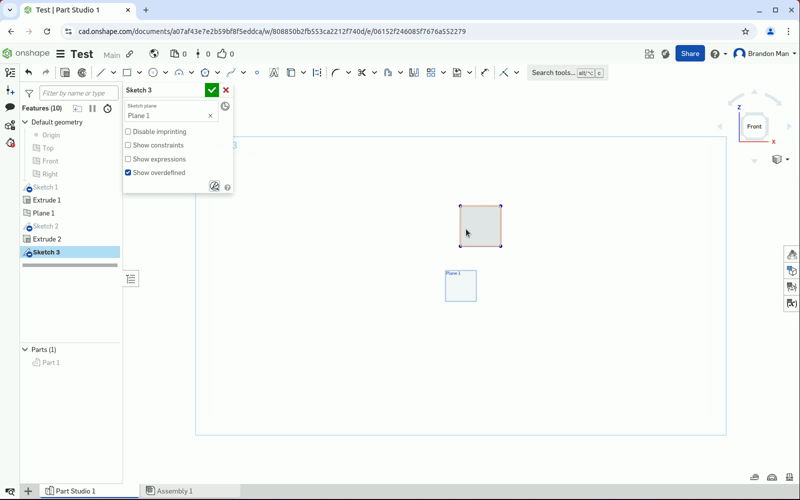
scroll(6)
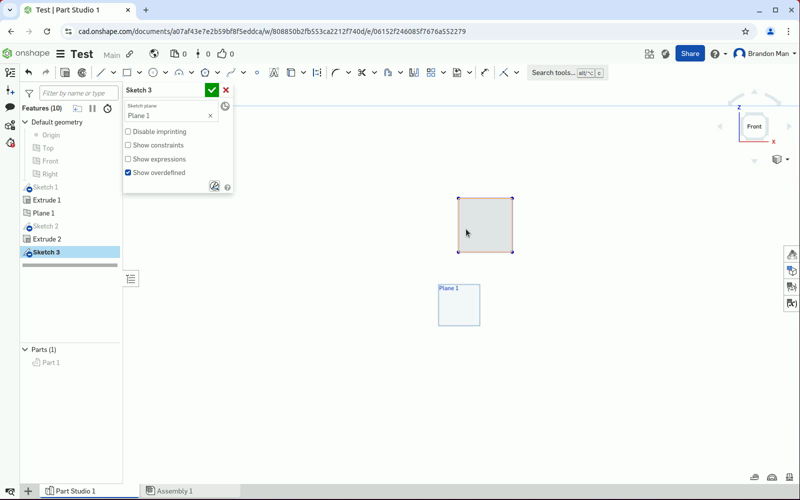
scroll(6)
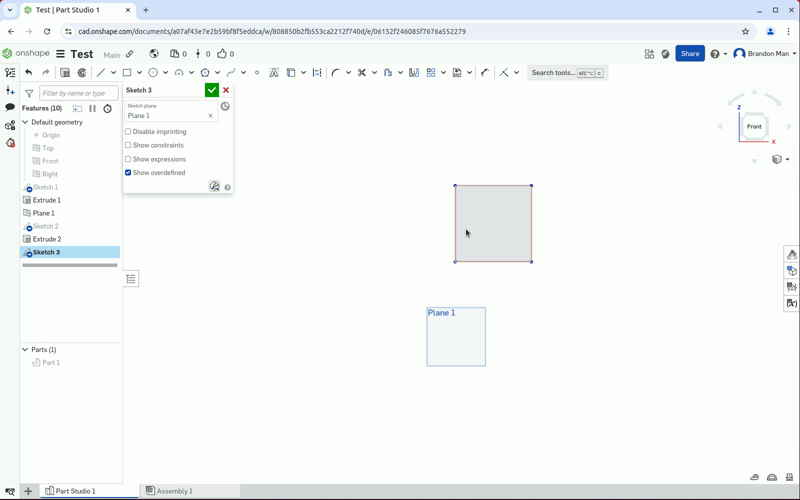
scroll(6)
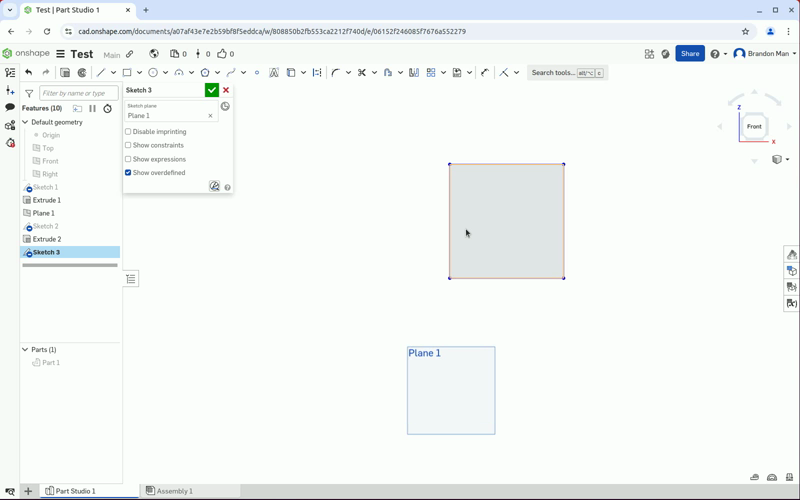
scroll(6)
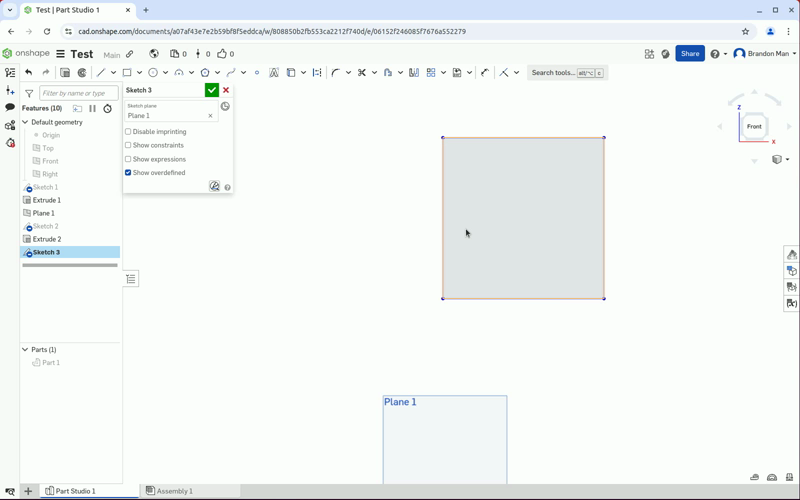
scroll(6)
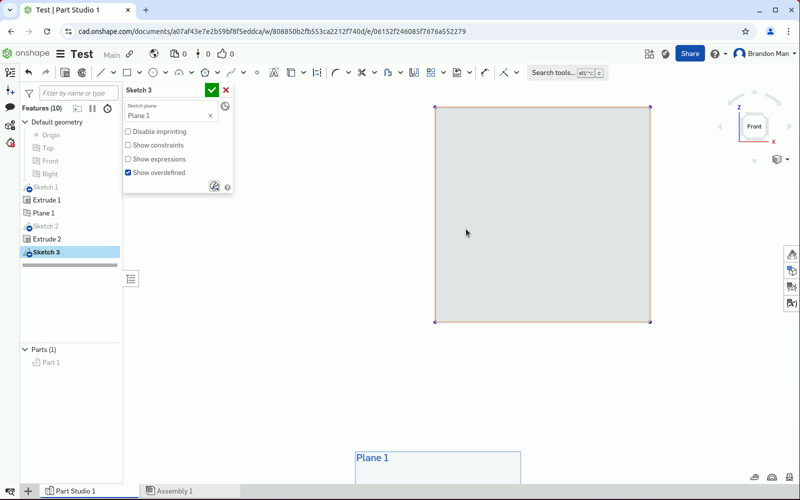
scroll(6)
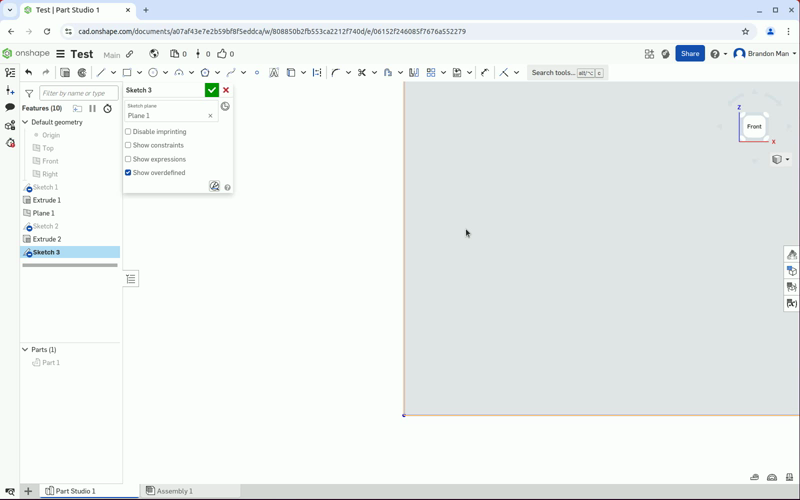
click(466, 228)
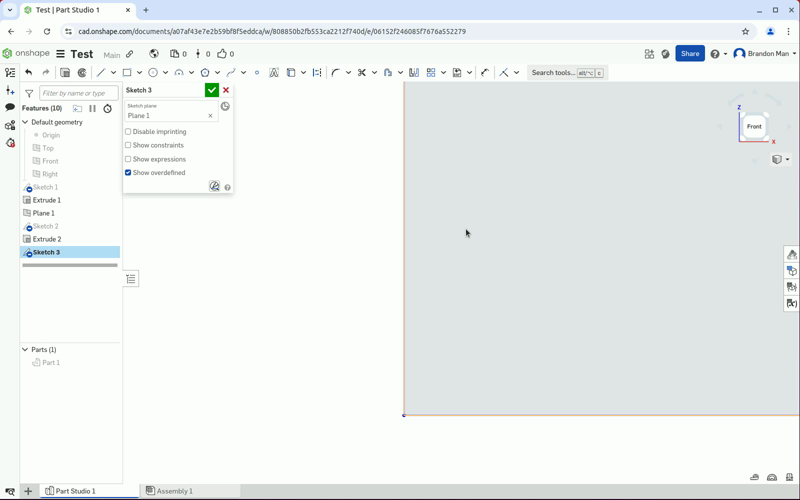
scroll(-6)
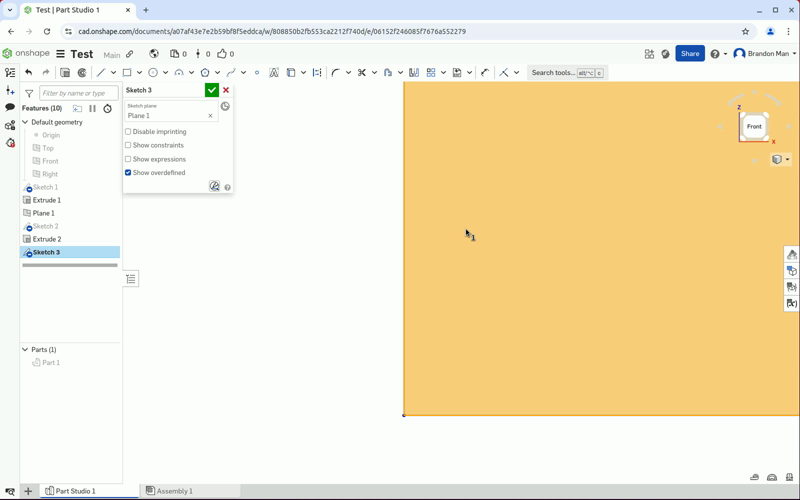
scroll(-6)
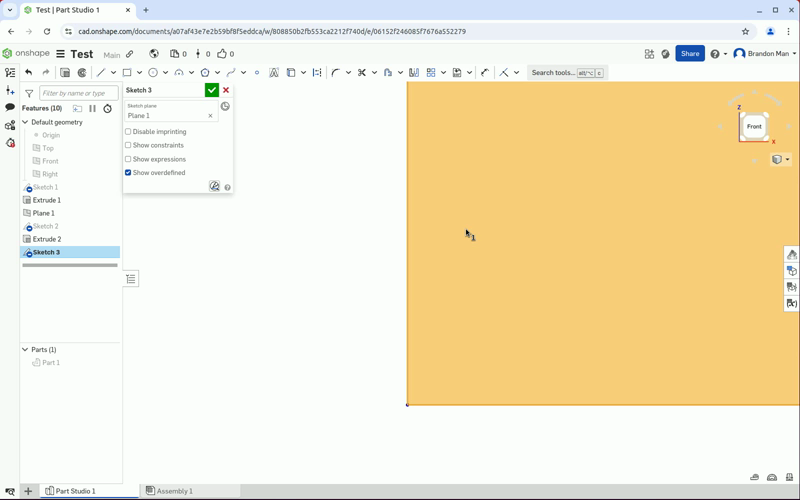
scroll(-6)
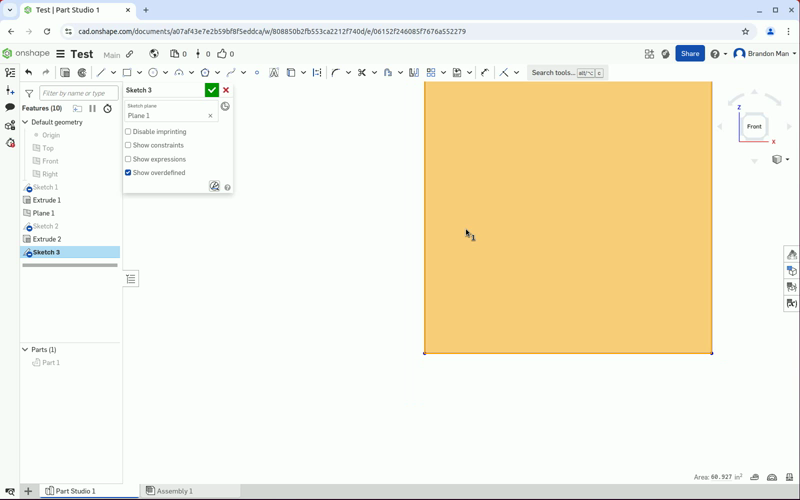
scroll(-6)
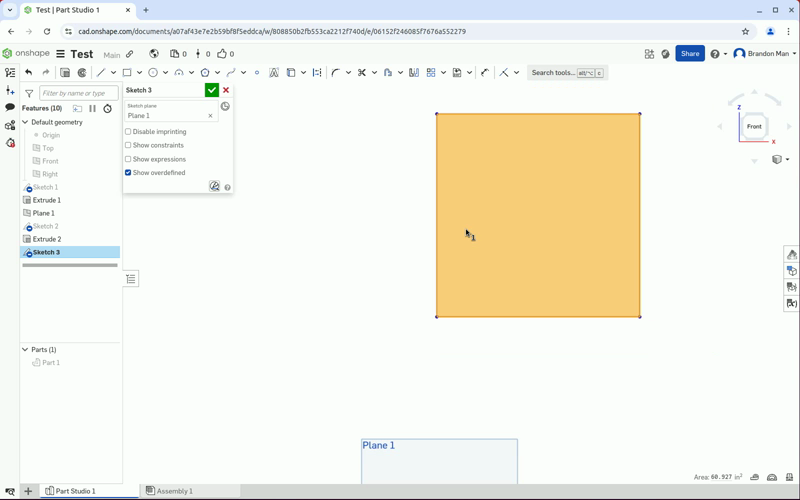
scroll(-6)
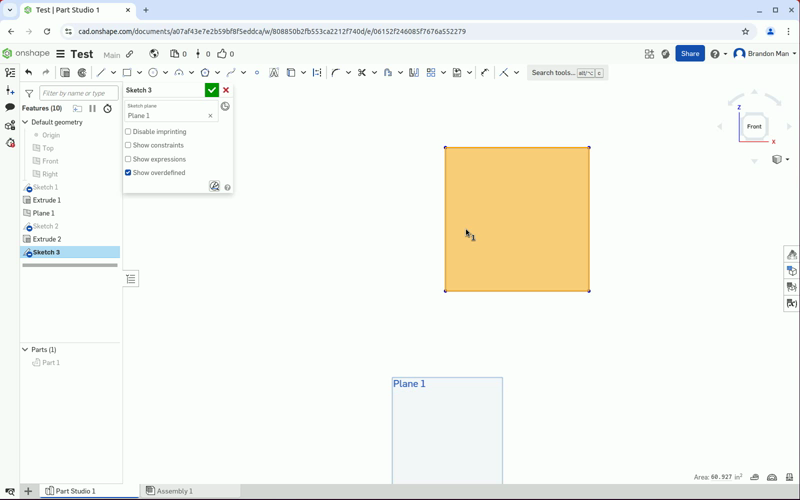
scroll(-6)
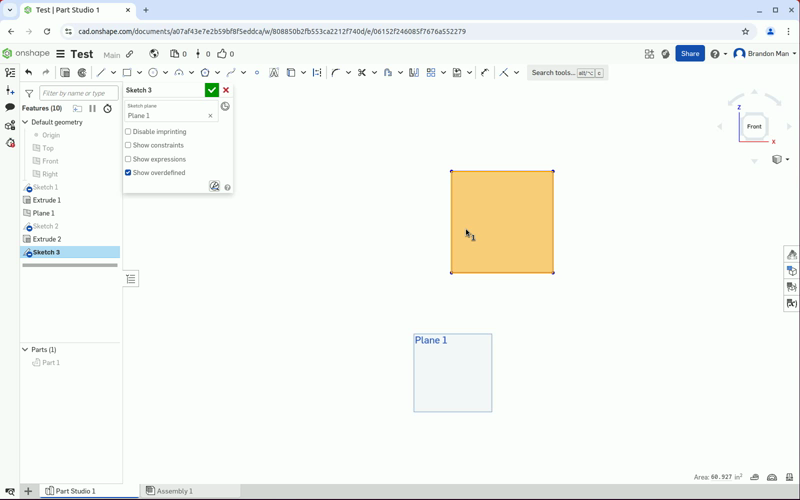
scroll(-6)
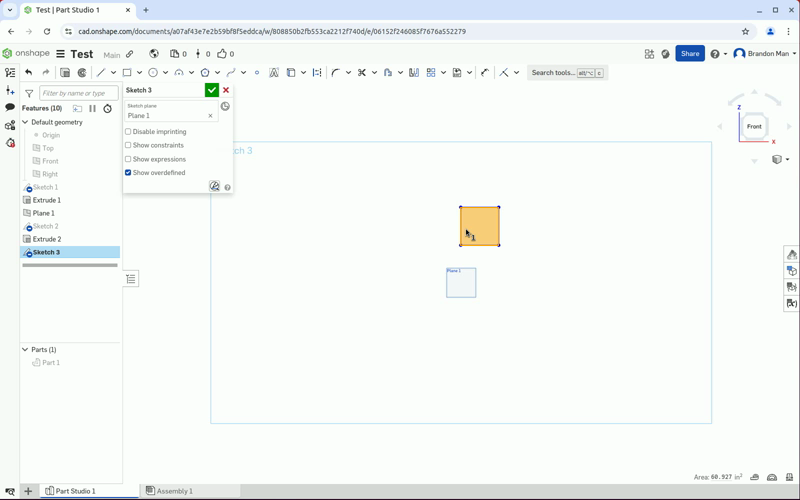
mouse_move(73, 352)
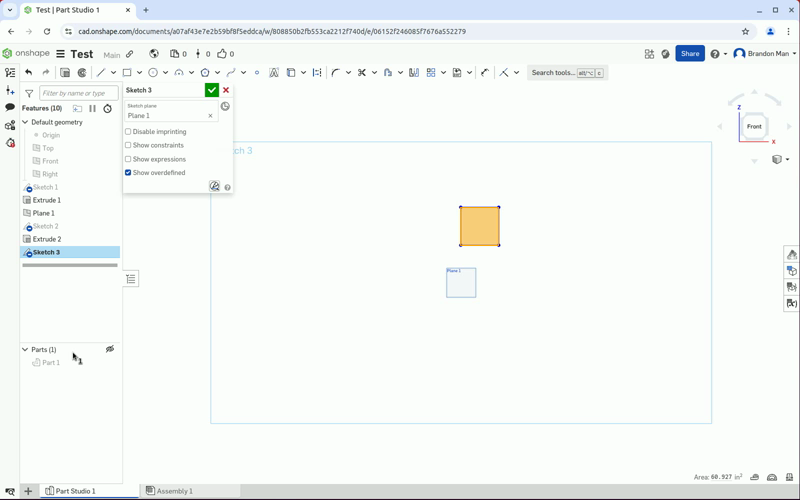
key(shift+y)
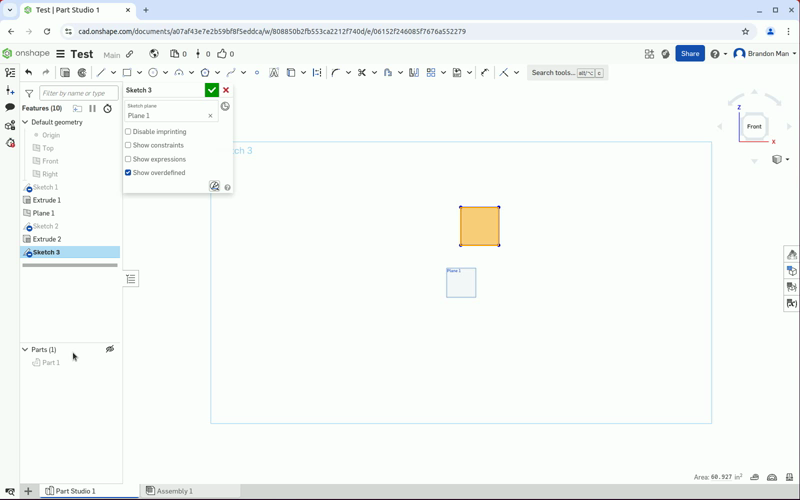
key(shift+e)
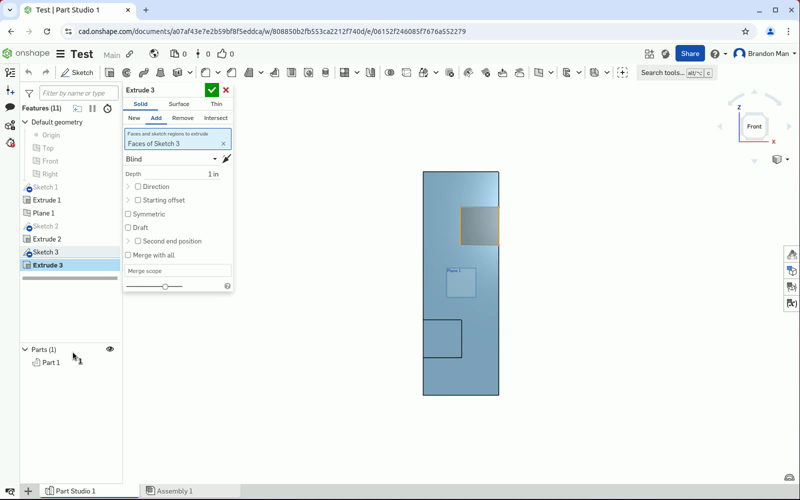
mouse_move(143, 106)
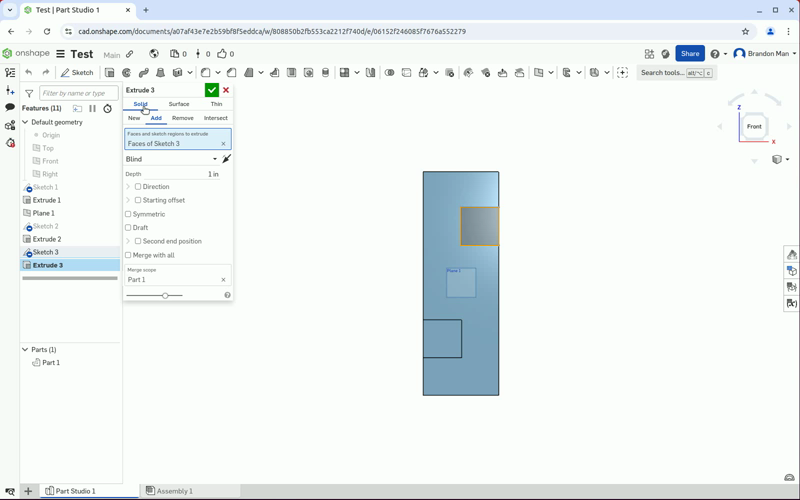
click(143, 106)
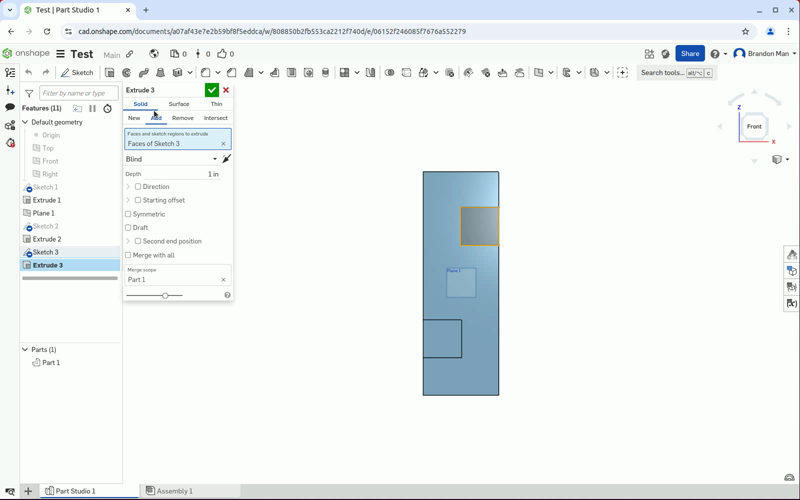
mouse_move(186, 120)
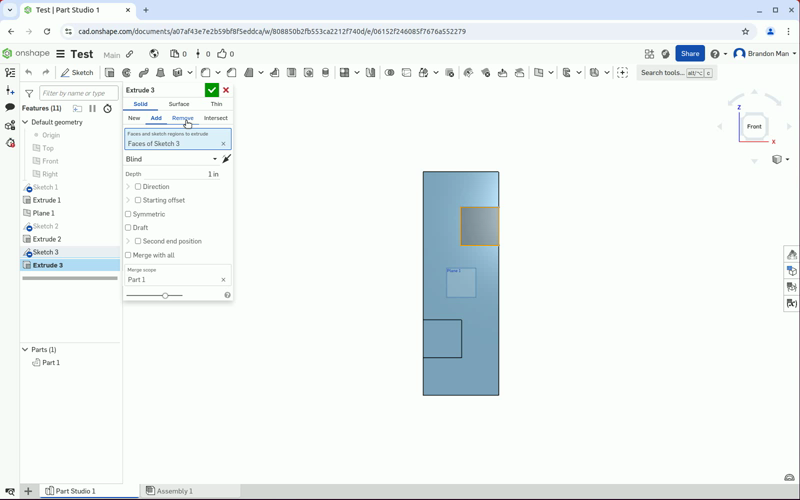
click(186, 120)
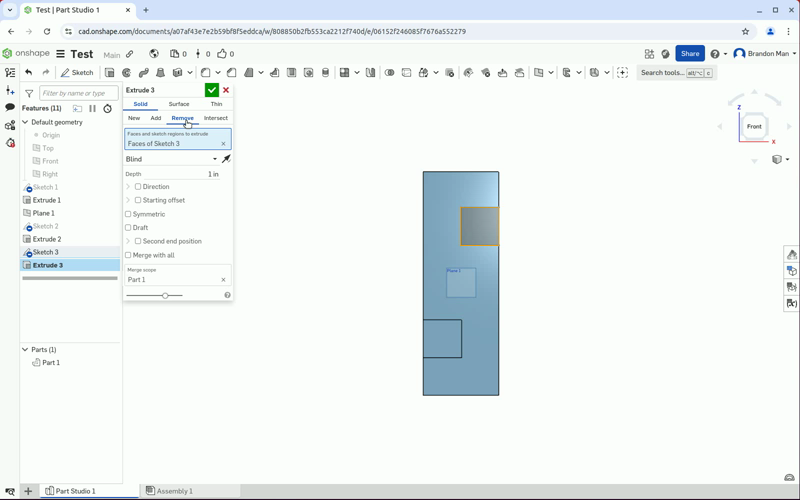
key(tab, 4)
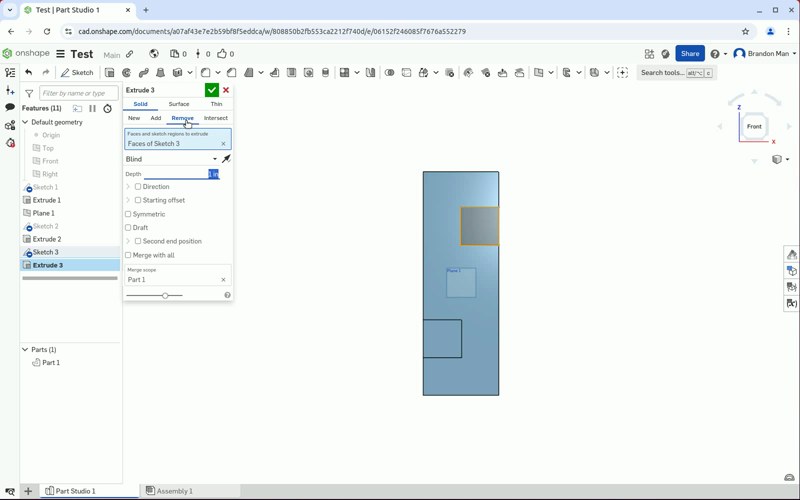
text(1.926)
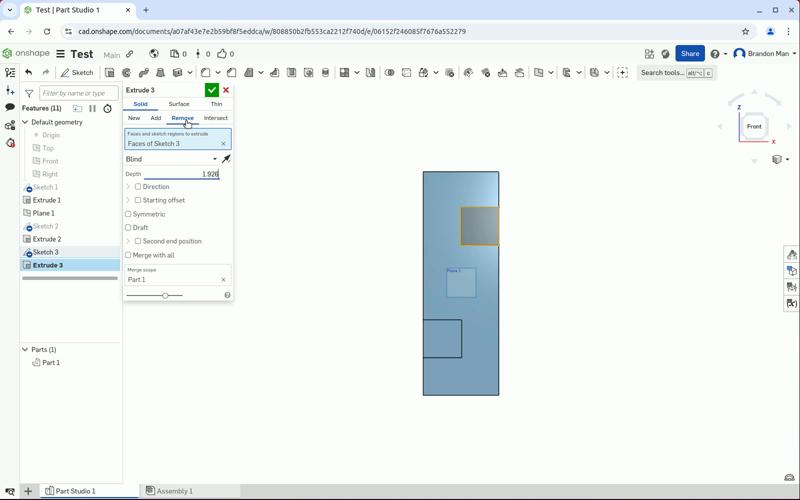
key(tab, 6)
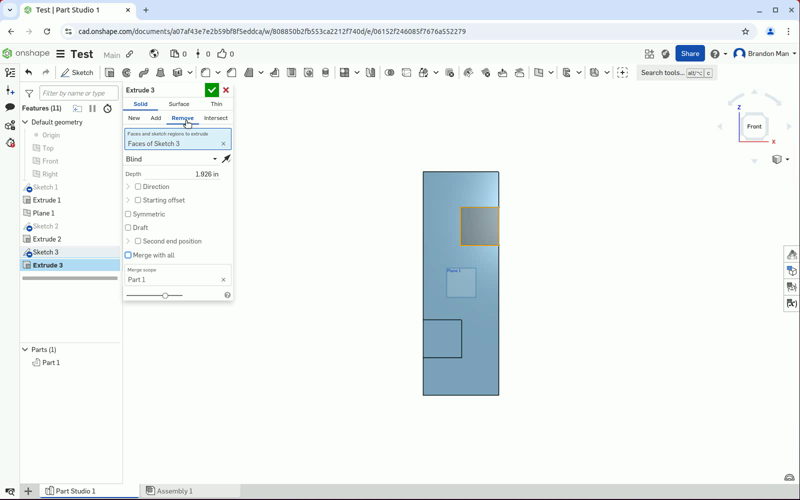
key(space)
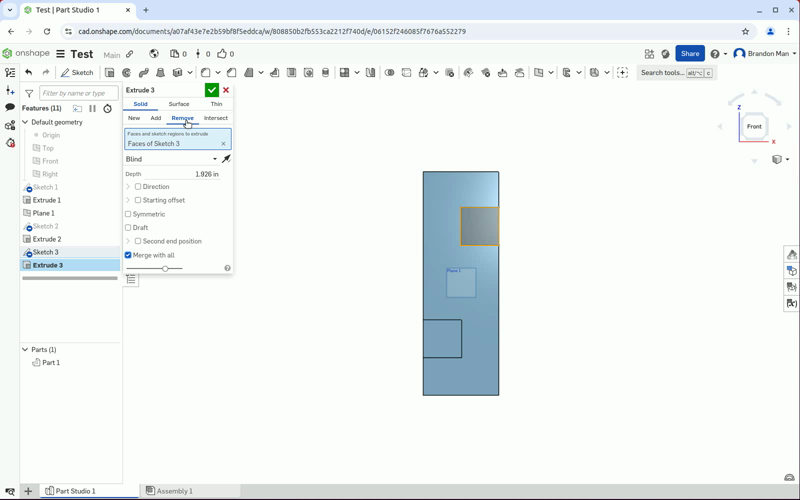
key(enter)
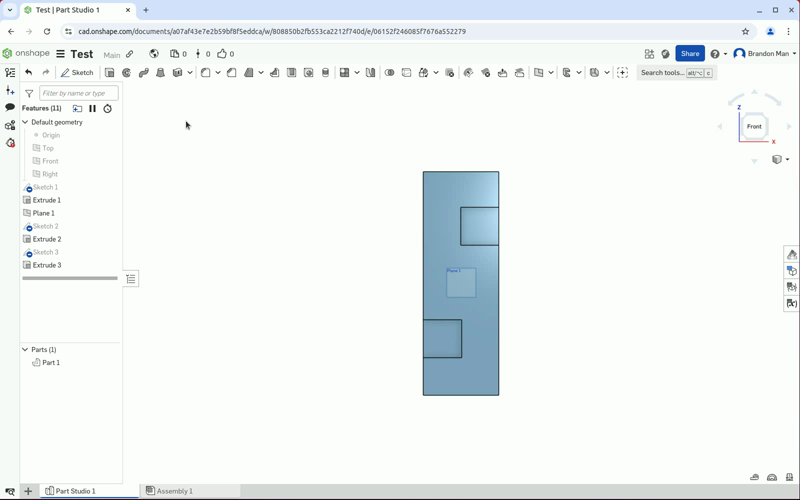
key(shift+h)
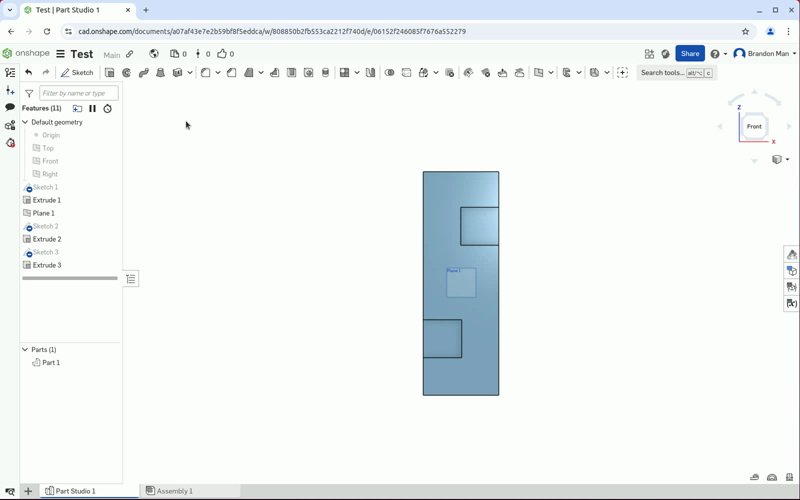
key(shift+h)
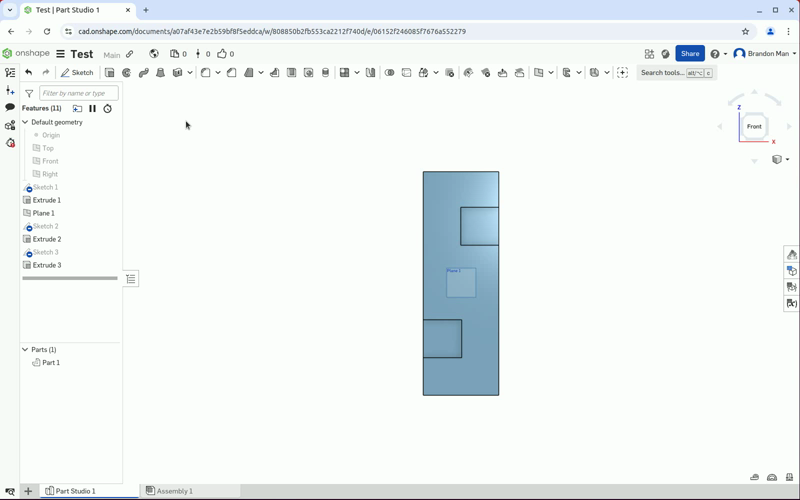
mouse_move(73, 189)
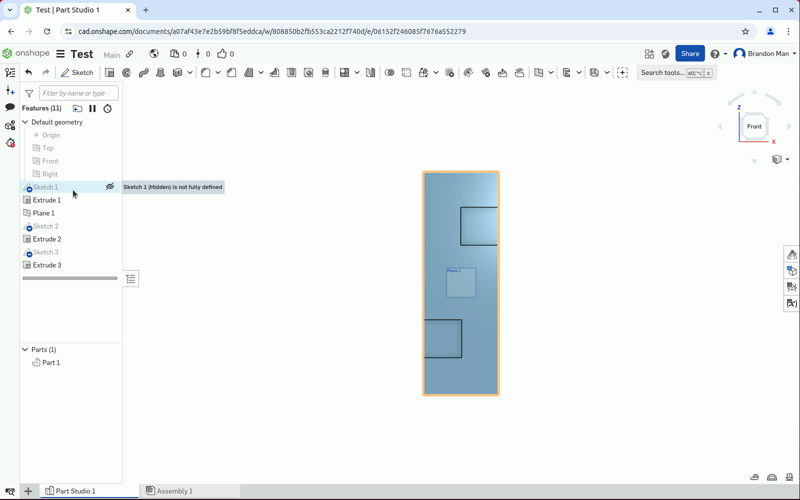
click(73, 189)
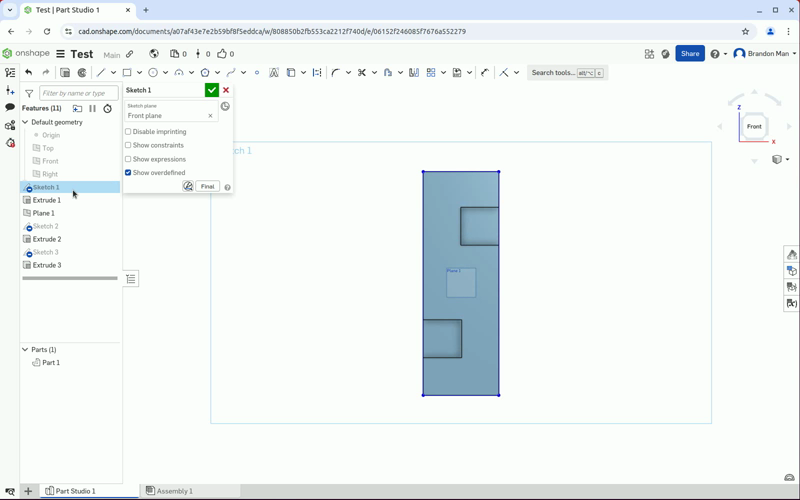
mouse_move(229, 92)
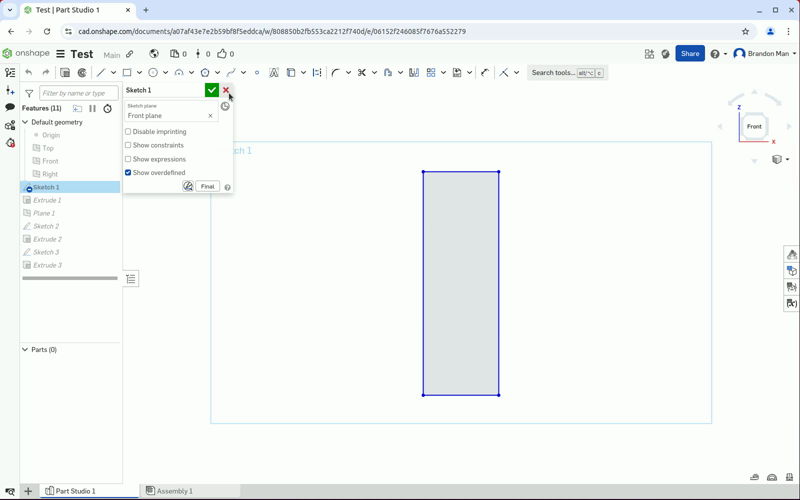
click(229, 92)
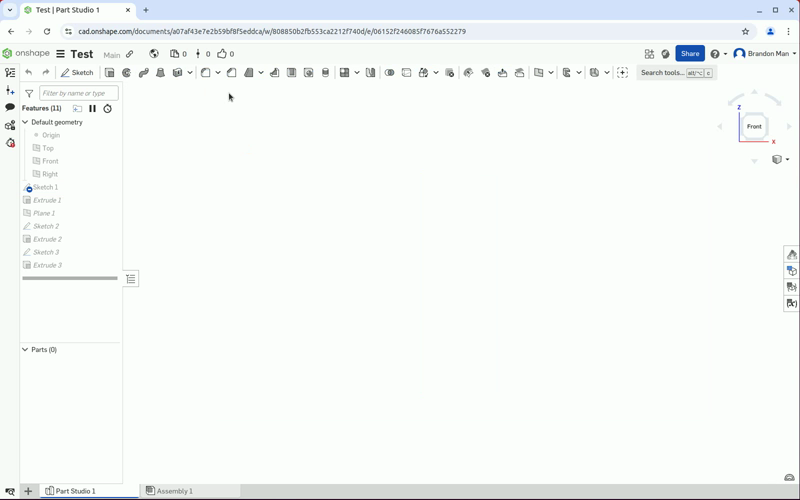
key(shift+s)
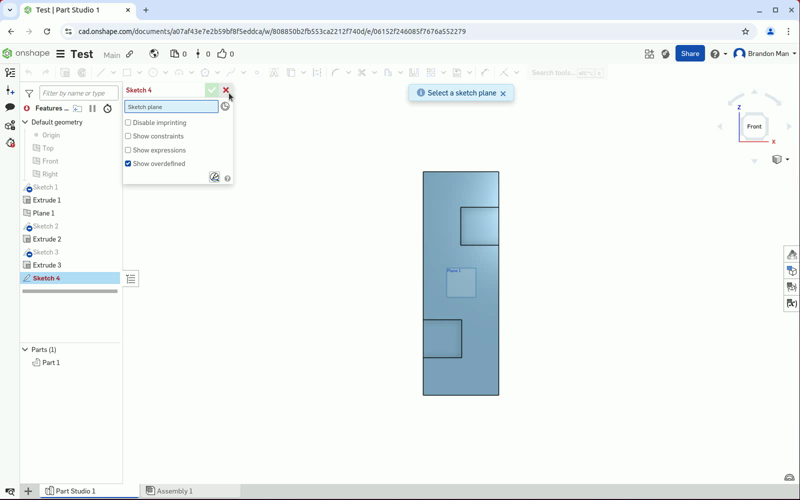
mouse_move(73, 215)
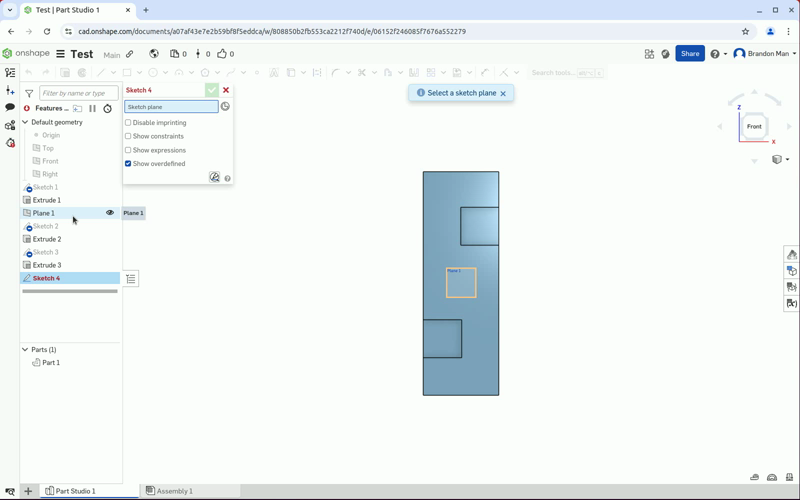
click(73, 215)
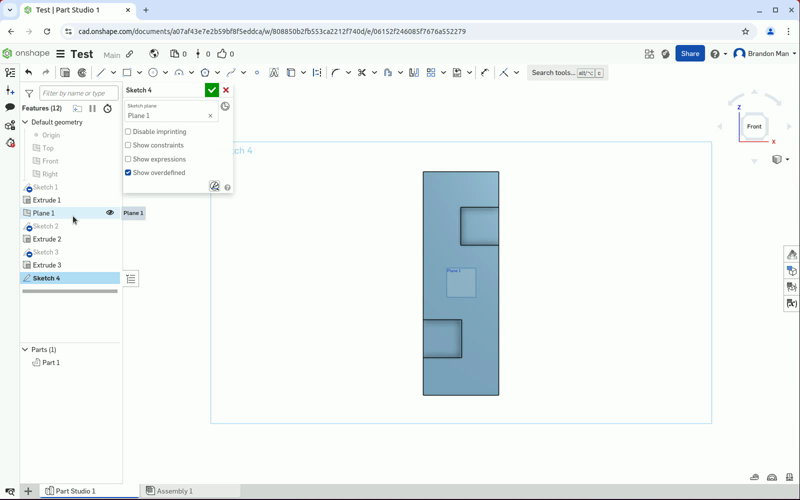
mouse_move(73, 352)
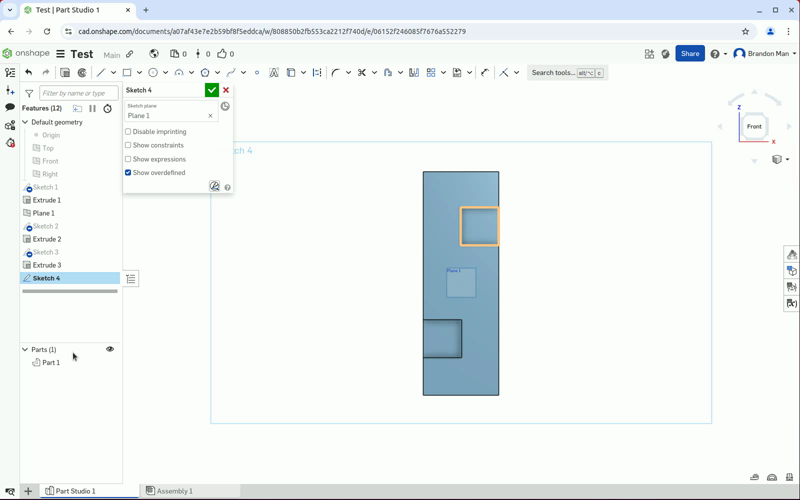
key(y)
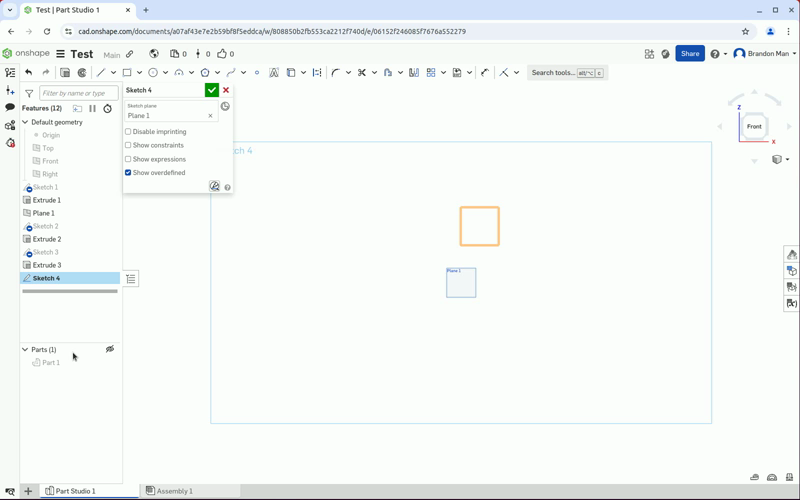
key(l)
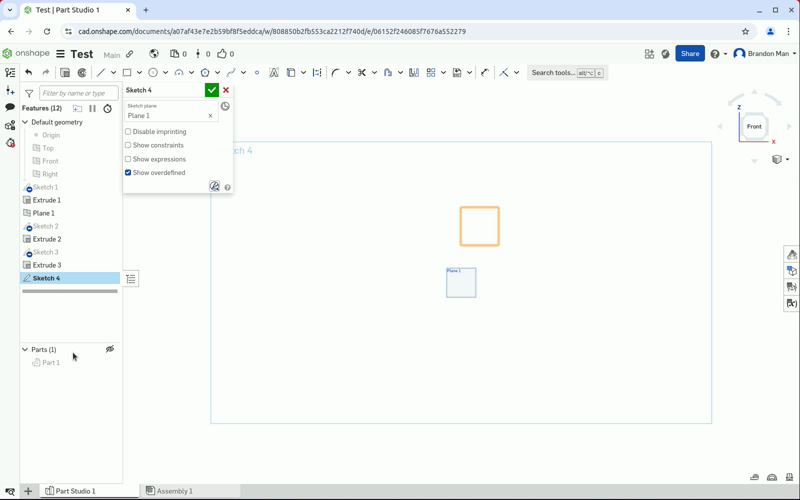
key_down(shift)
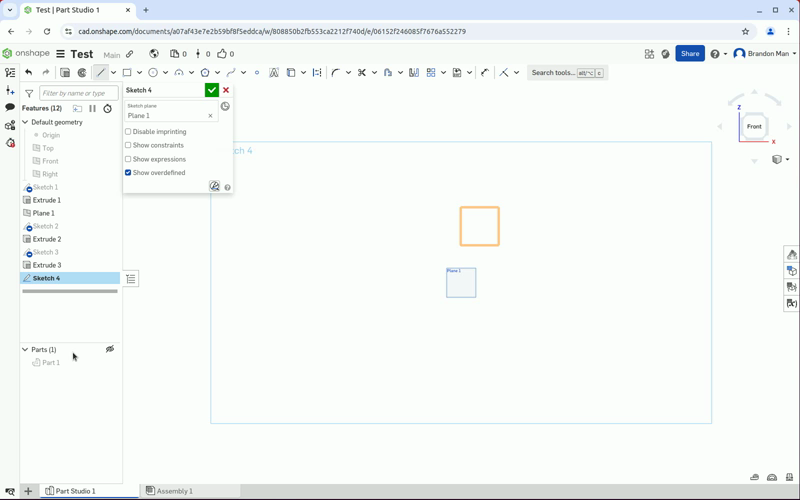
mouse_move(423, 282)
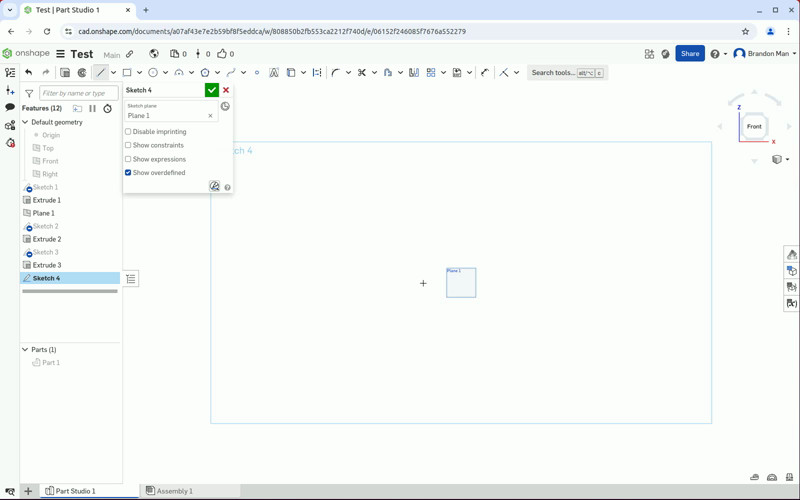
click(423, 282)
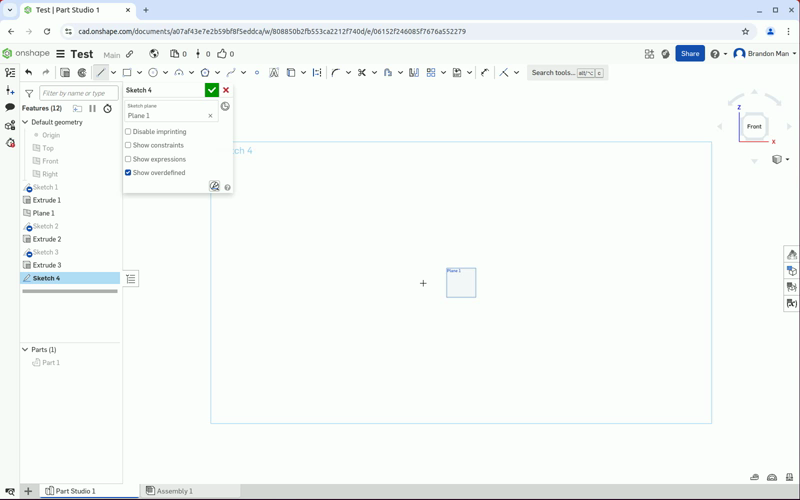
key_up(shift)
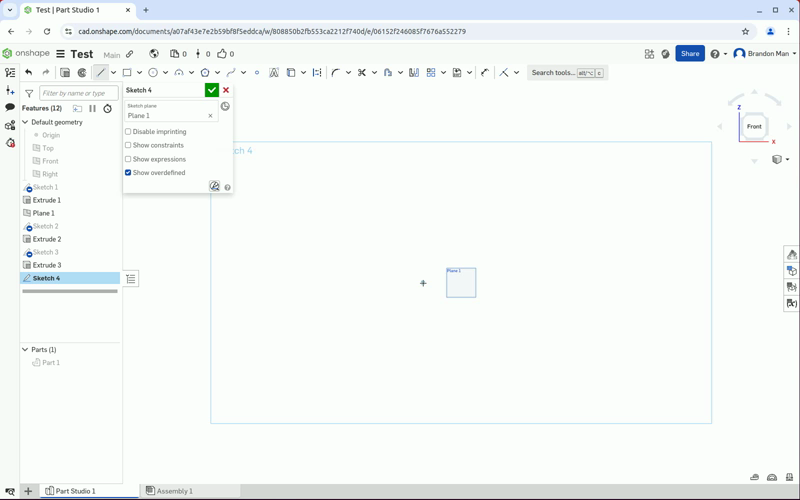
key_down(shift)
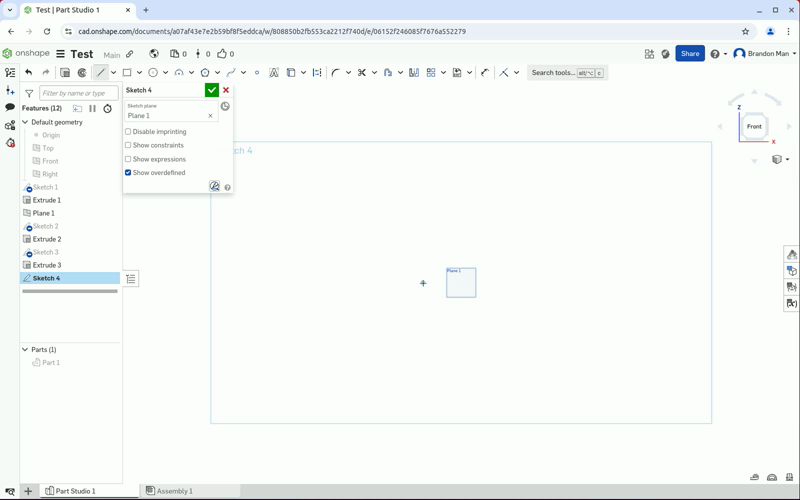
mouse_move(453, 282)
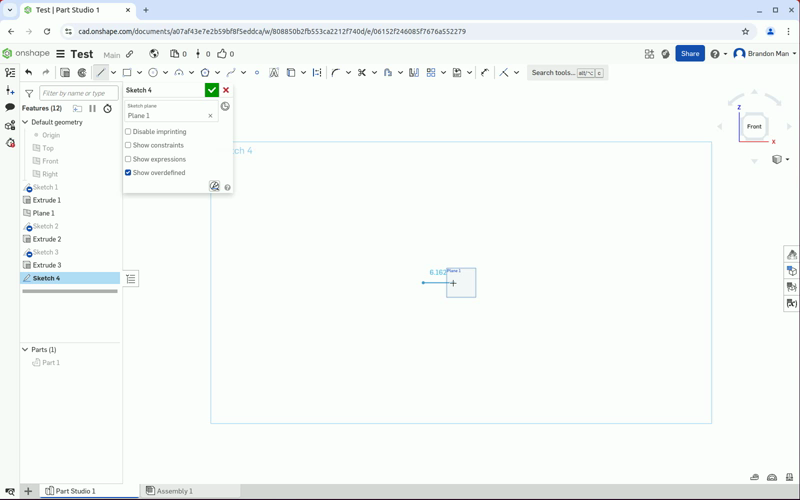
mouse_move(461, 282)
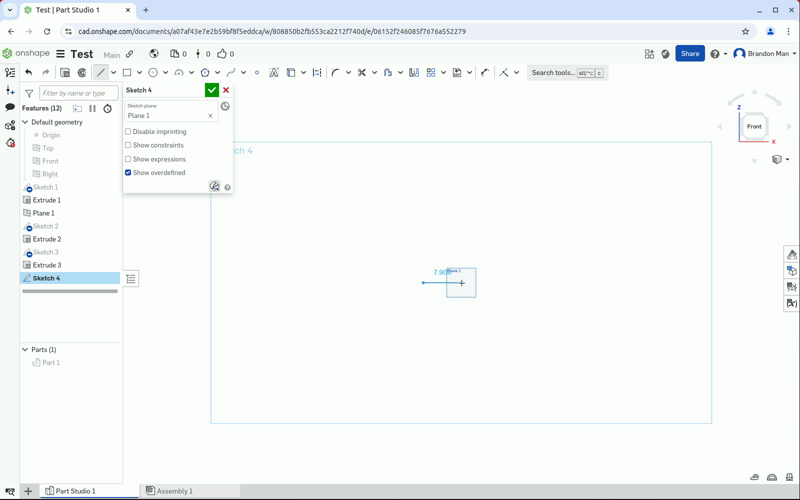
click(461, 282)
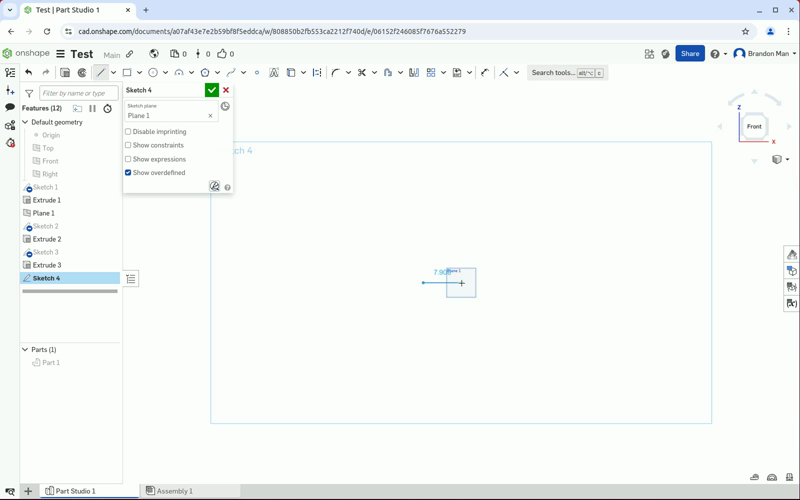
key_up(shift)
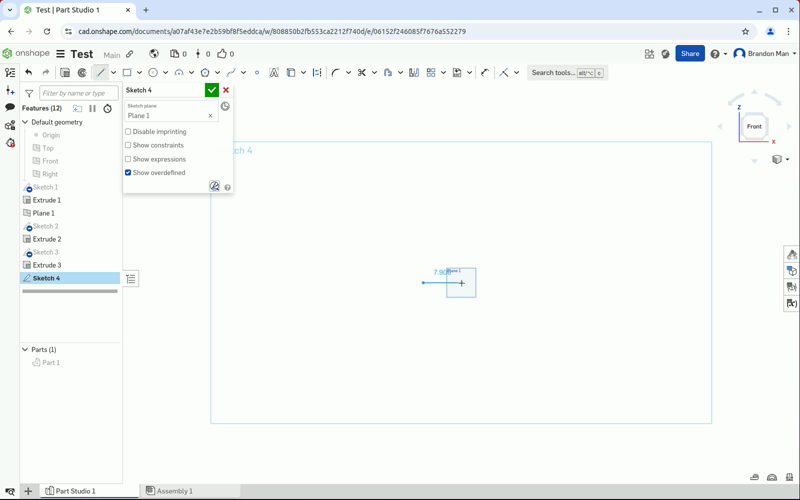
key_down(shift)
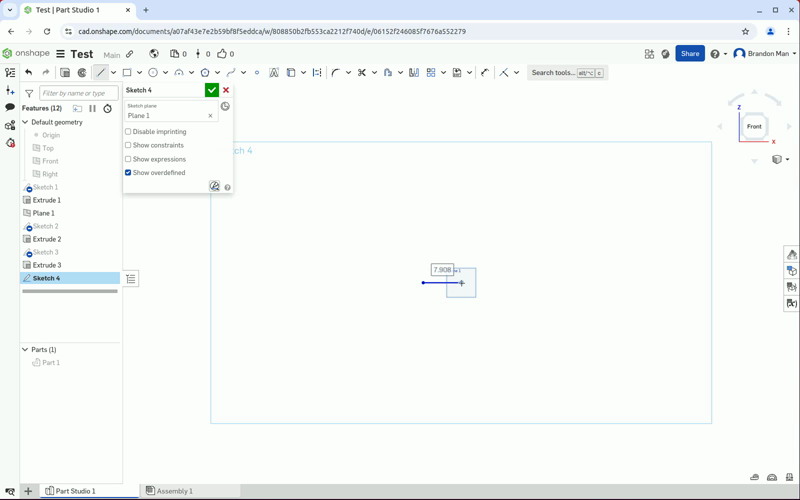
mouse_move(491, 282)
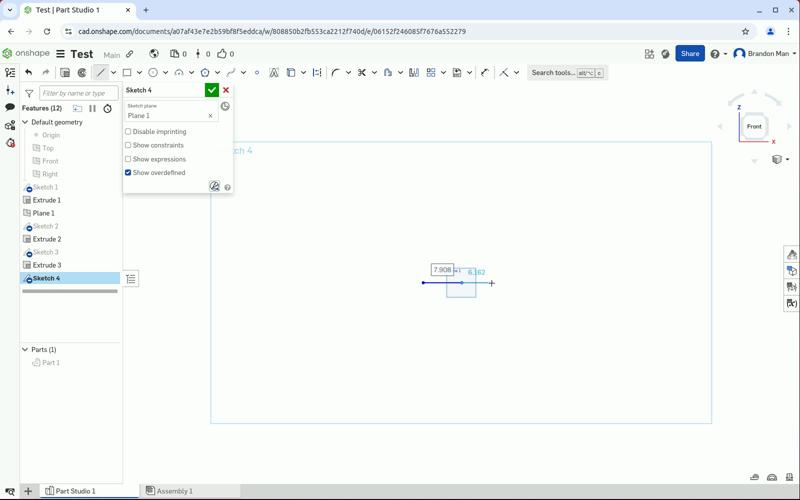
mouse_move(461, 245)
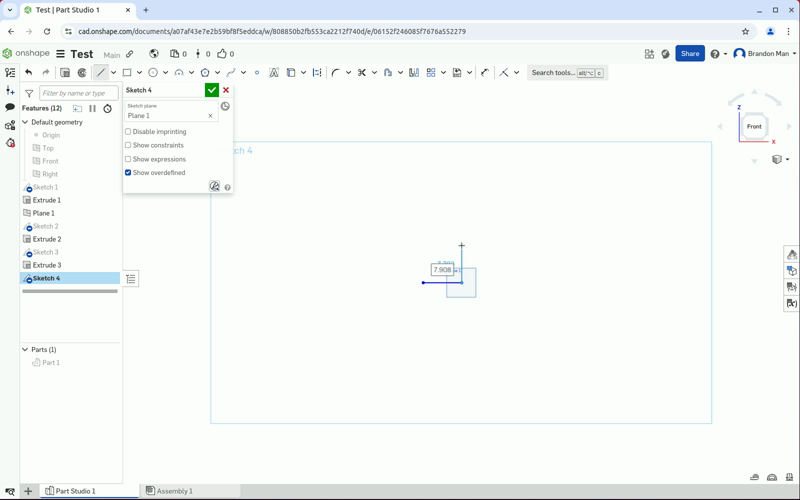
click(461, 245)
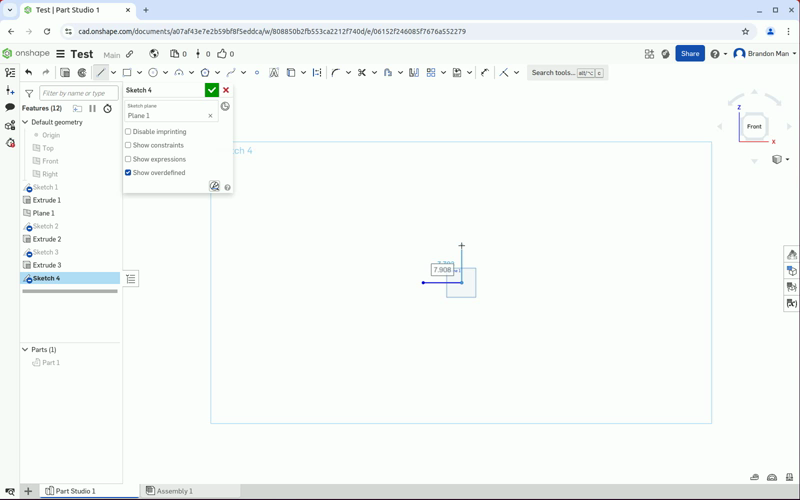
key_up(shift)
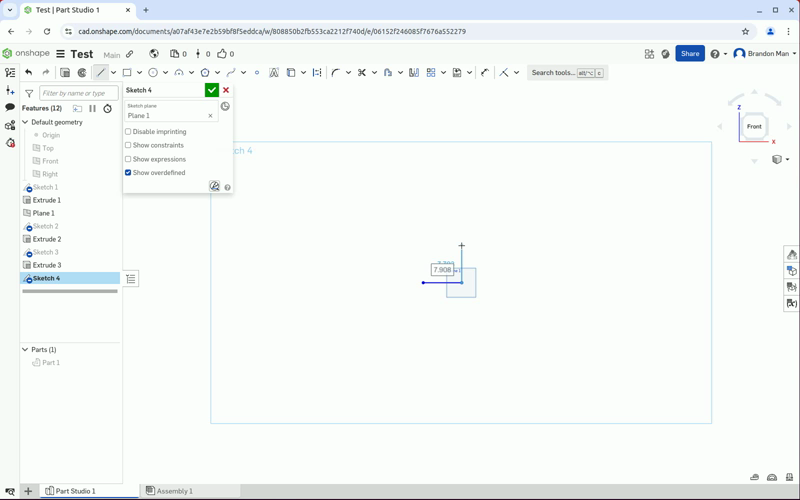
key_down(shift)
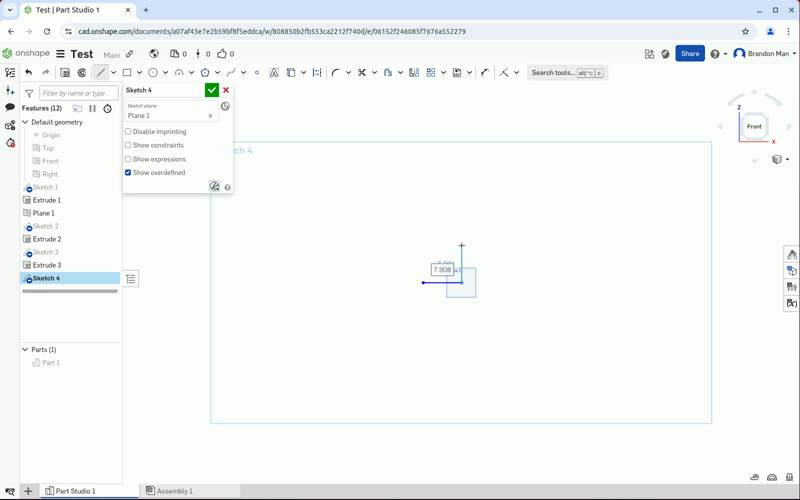
mouse_move(491, 245)
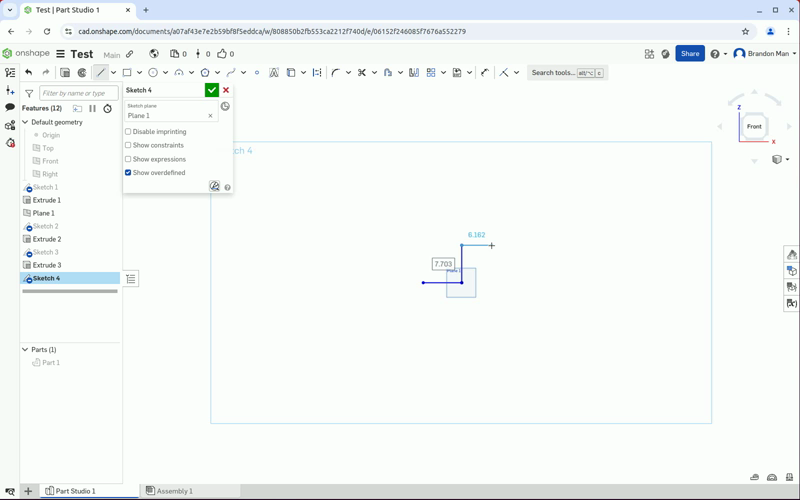
mouse_move(461, 244)
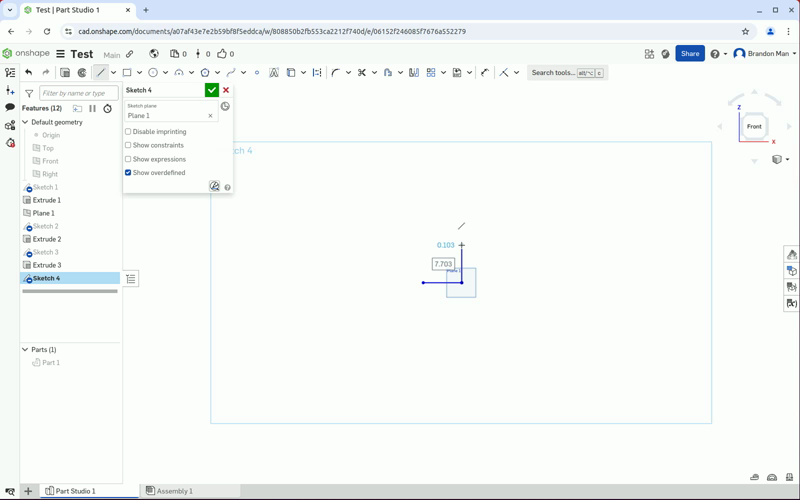
scroll(6)
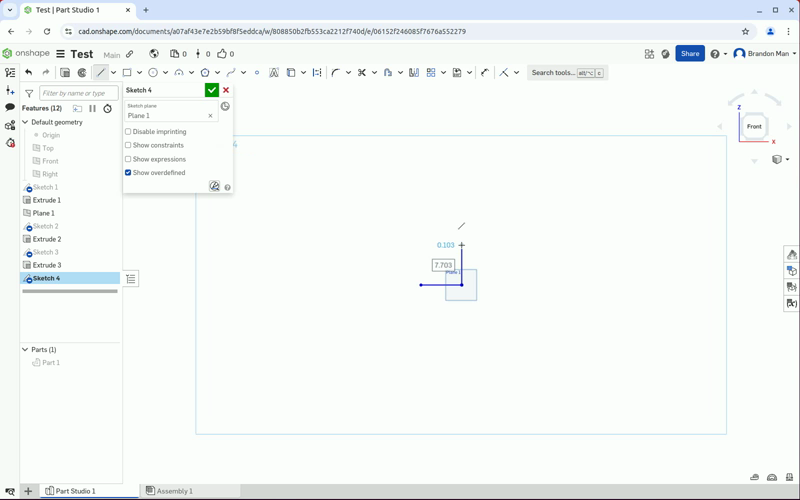
scroll(6)
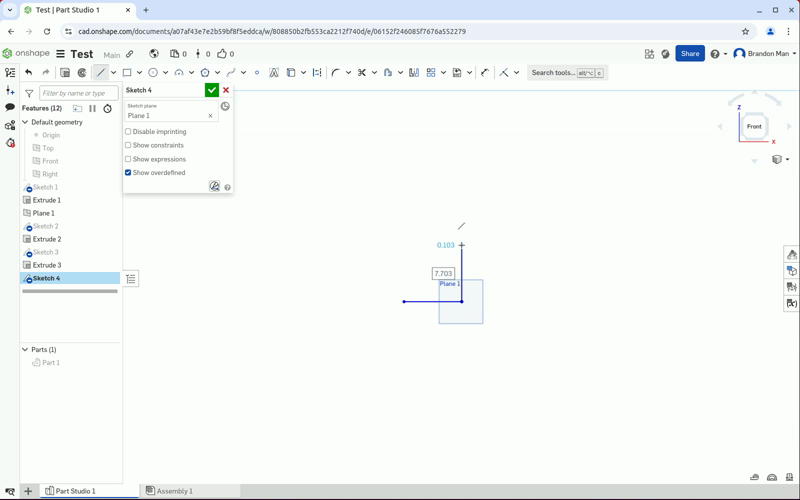
scroll(6)
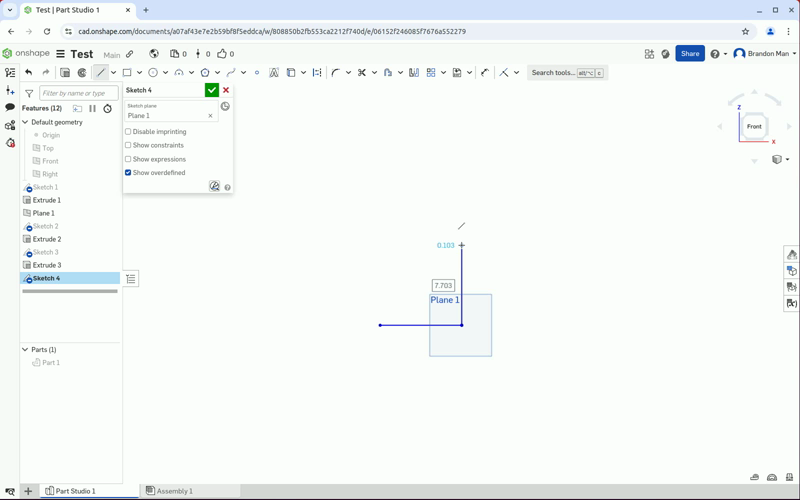
scroll(6)
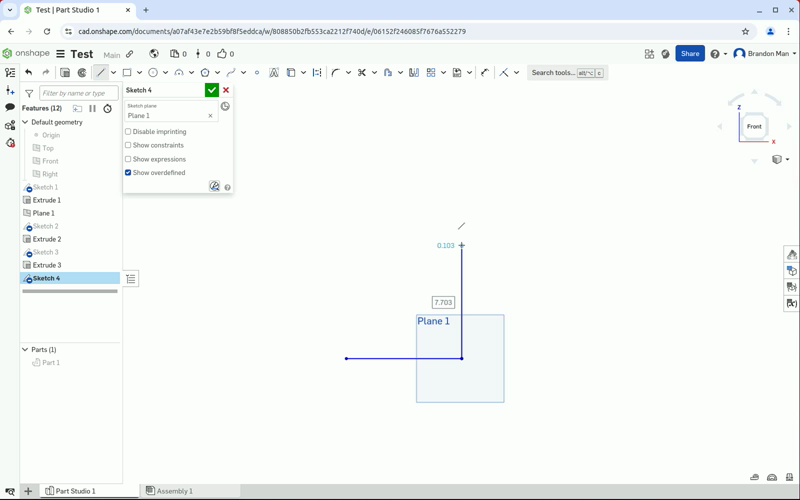
scroll(6)
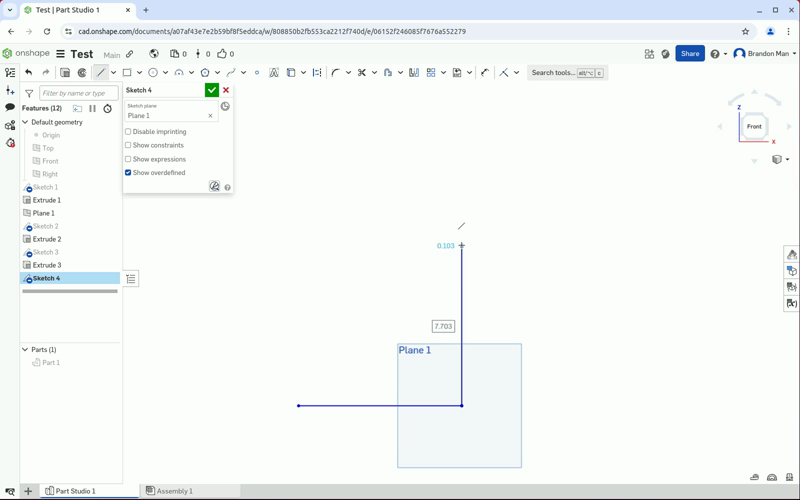
scroll(6)
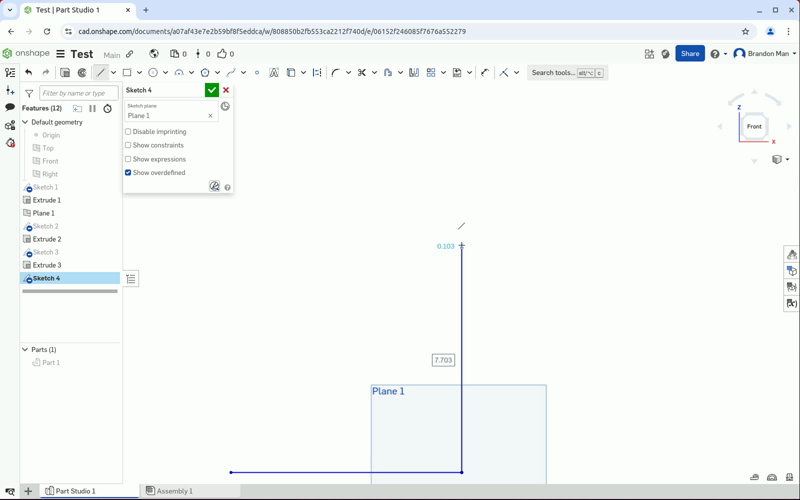
scroll(6)
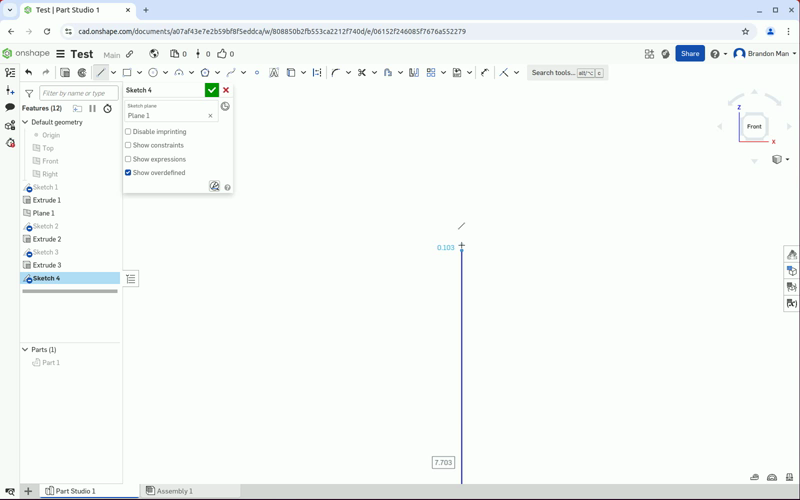
click(461, 244)
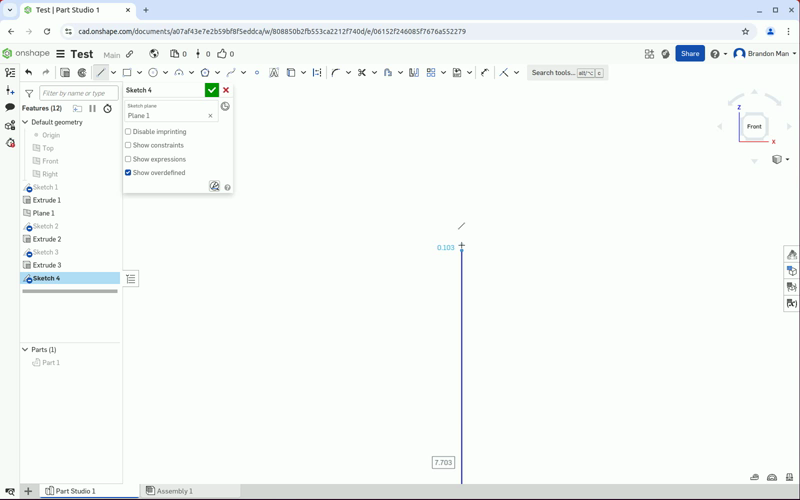
scroll(-6)
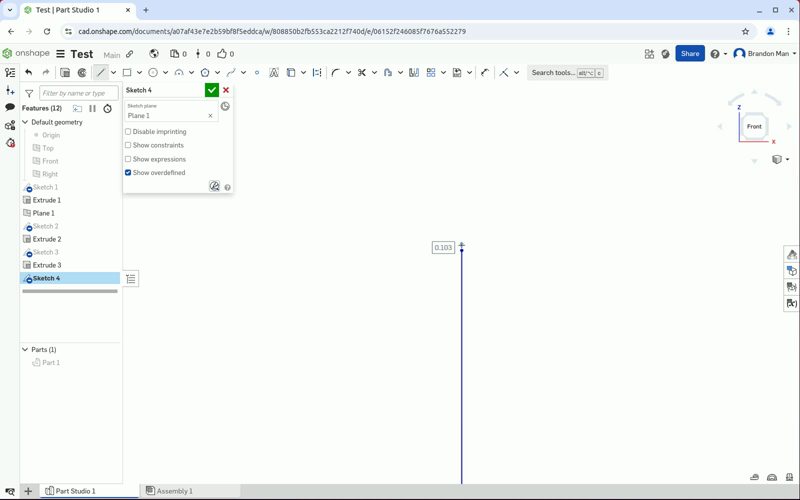
scroll(-6)
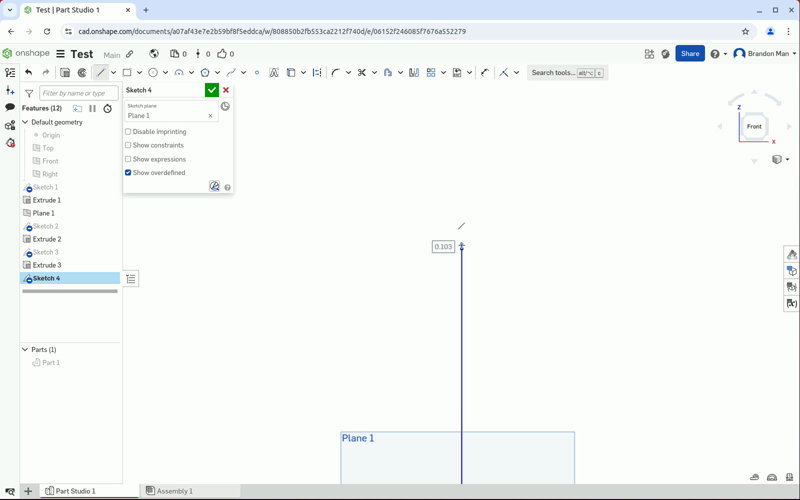
scroll(-6)
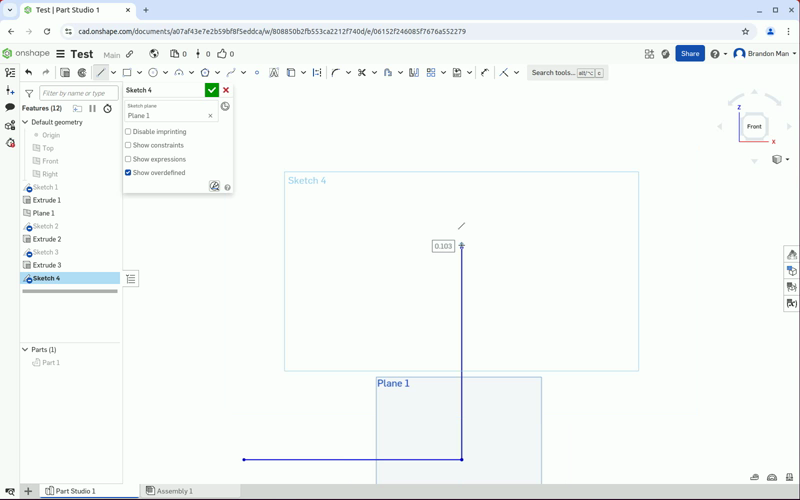
scroll(-6)
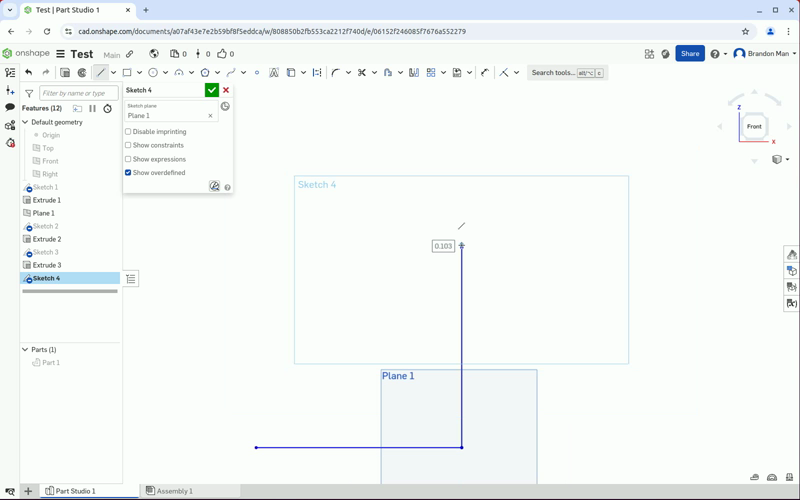
scroll(-6)
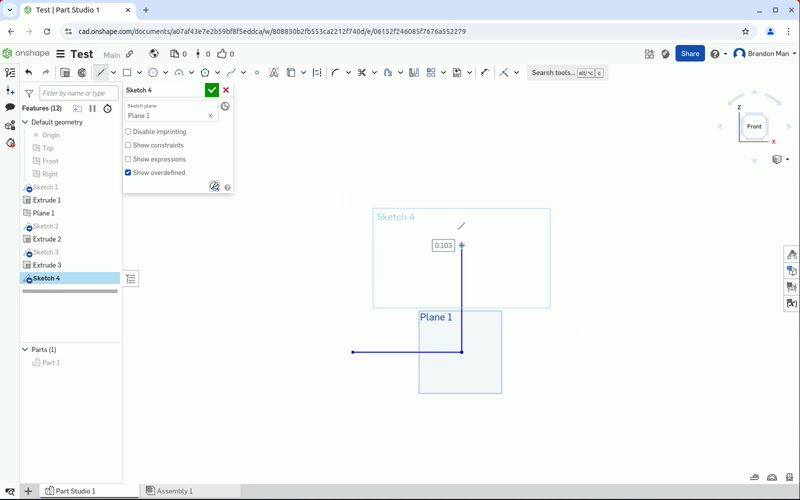
scroll(-6)
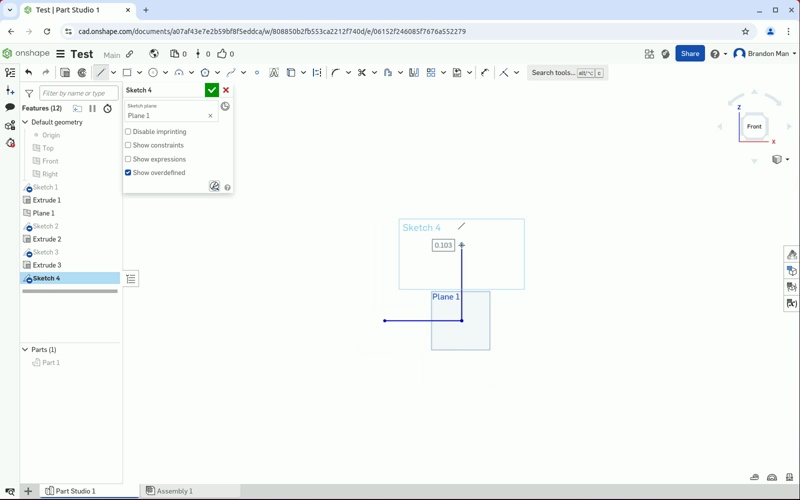
scroll(-6)
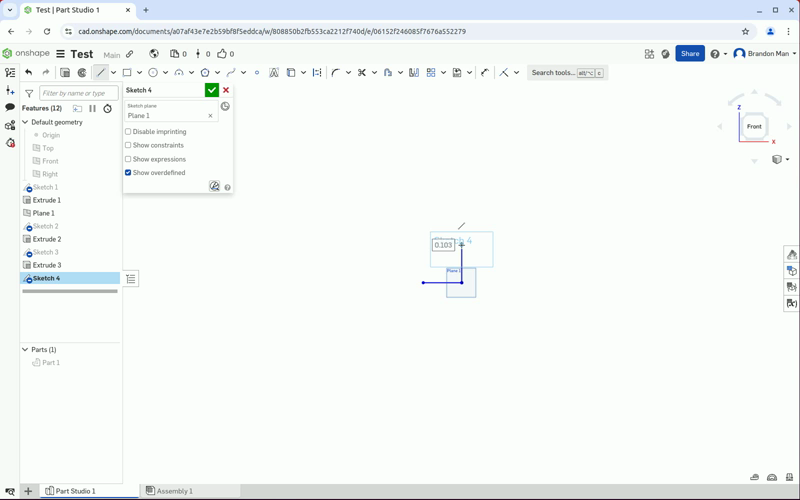
key_up(shift)
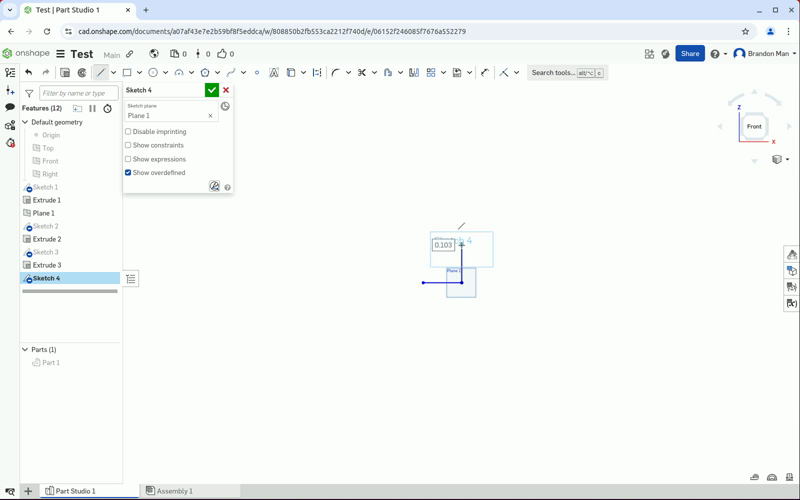
key_down(shift)
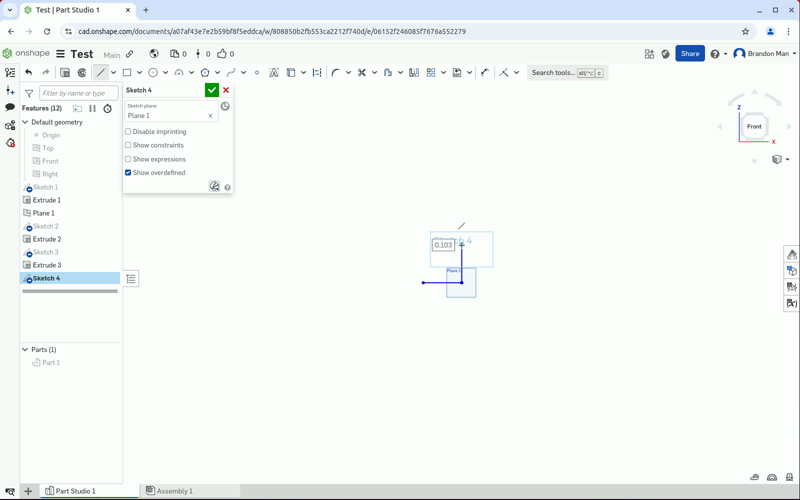
mouse_move(491, 244)
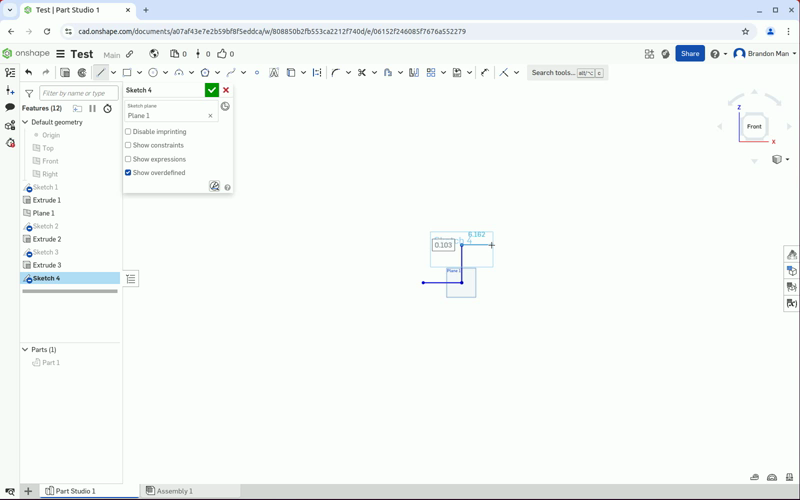
mouse_move(423, 244)
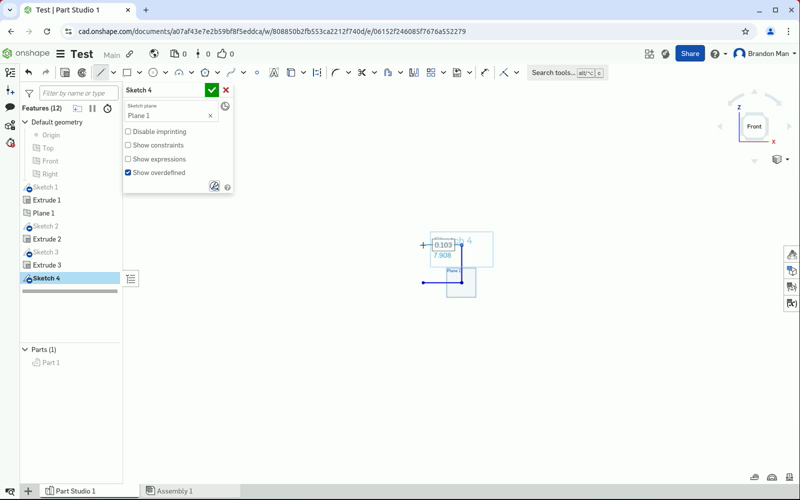
click(423, 244)
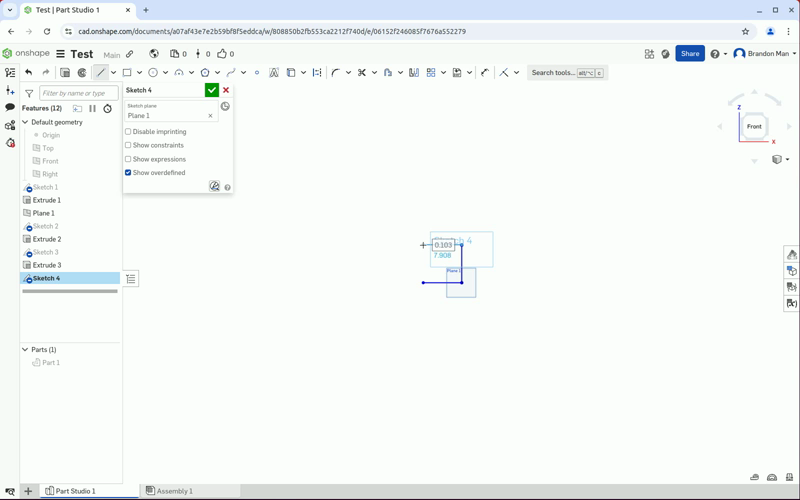
key_up(shift)
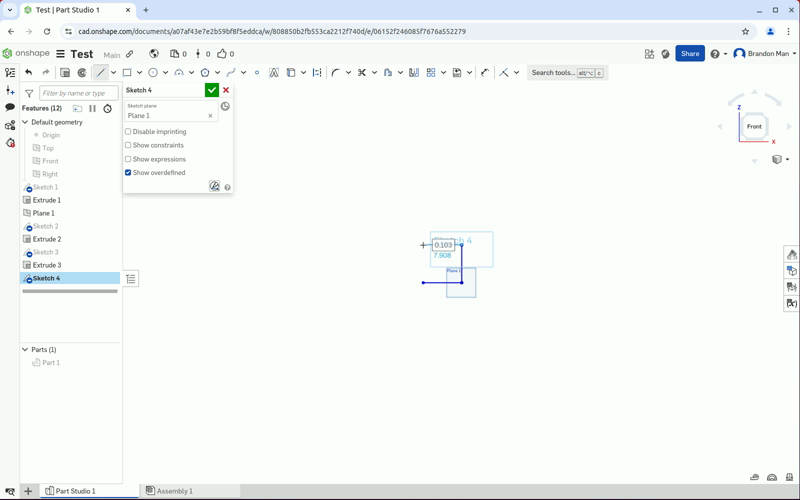
mouse_move(453, 244)
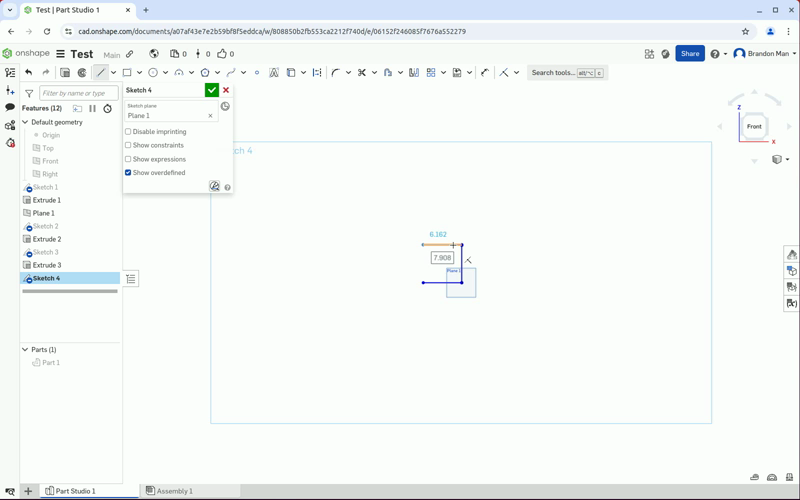
key_down(shift)
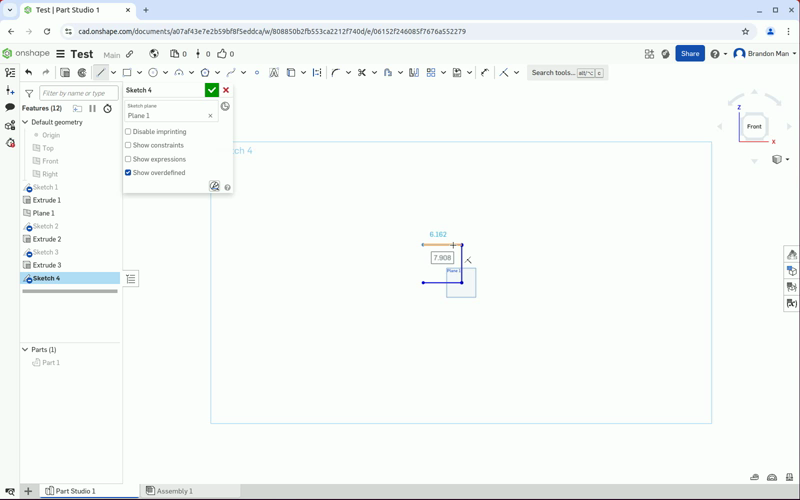
mouse_move(423, 282)
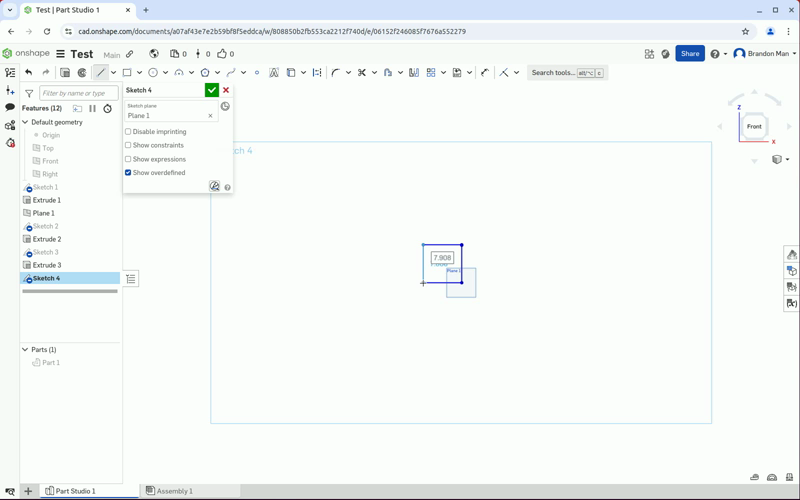
key_up(shift)
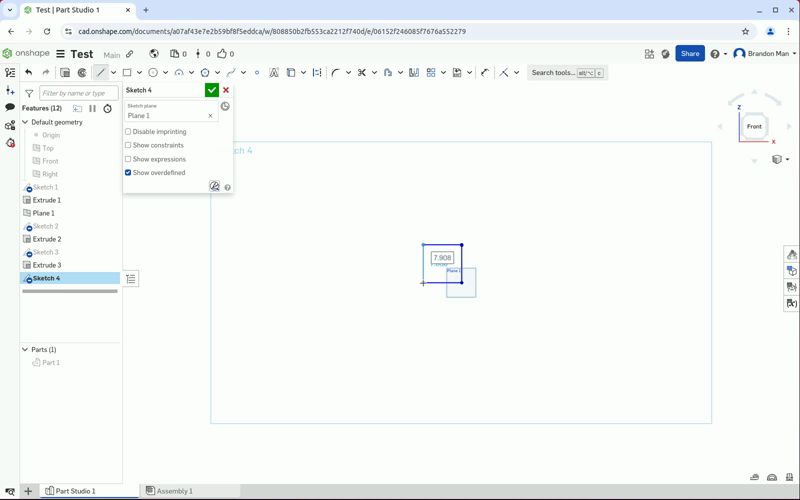
click(423, 282)
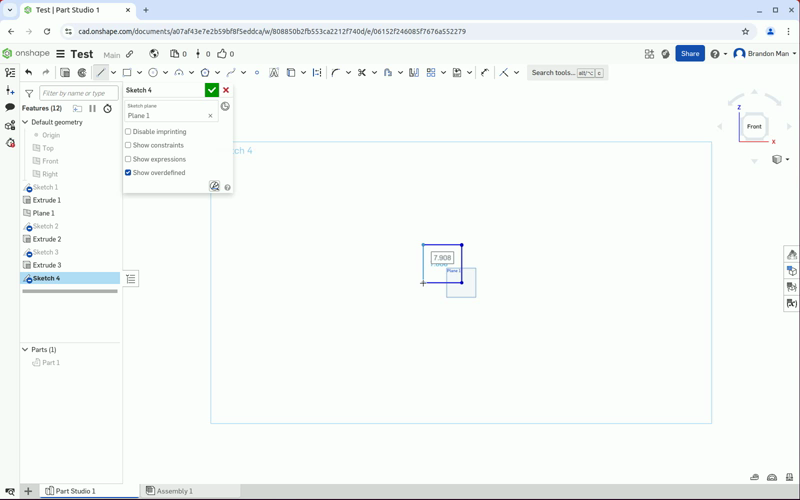
key(esc)
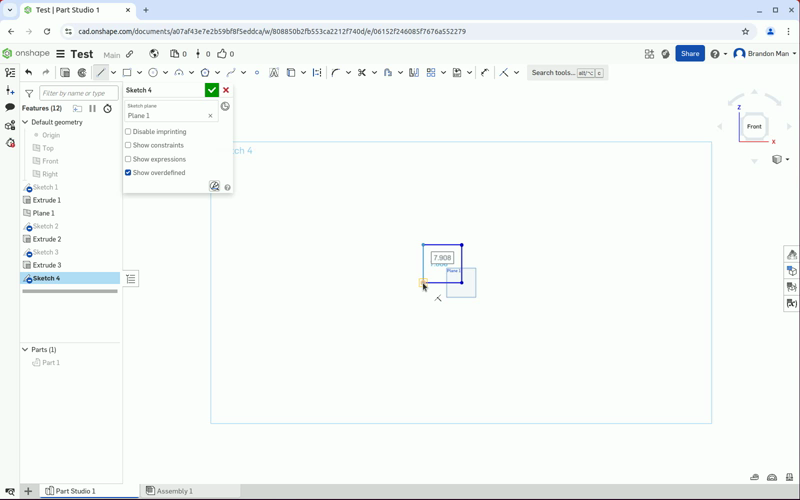
mouse_move(459, 250)
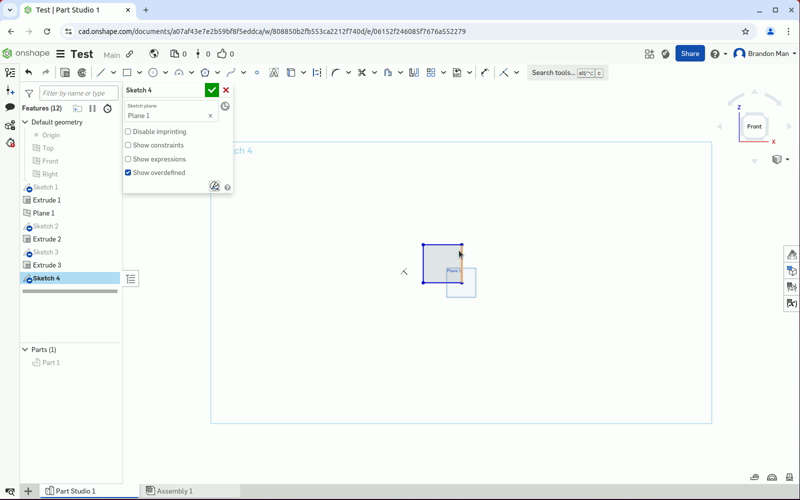
scroll(6)
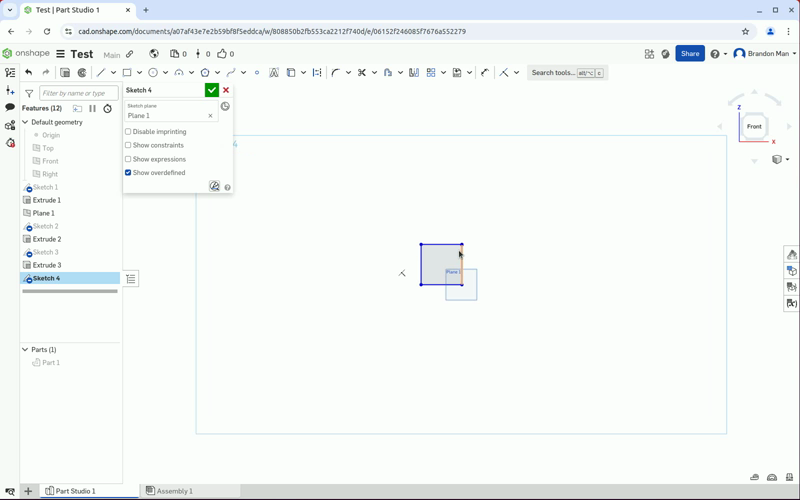
scroll(6)
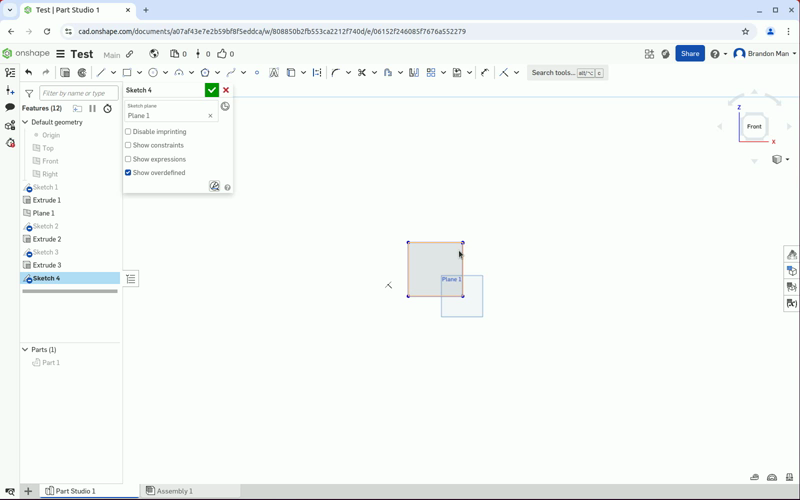
scroll(6)
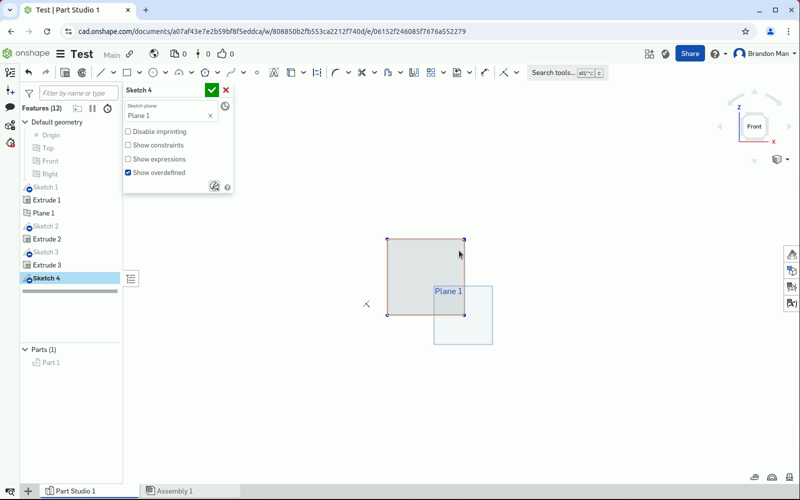
scroll(6)
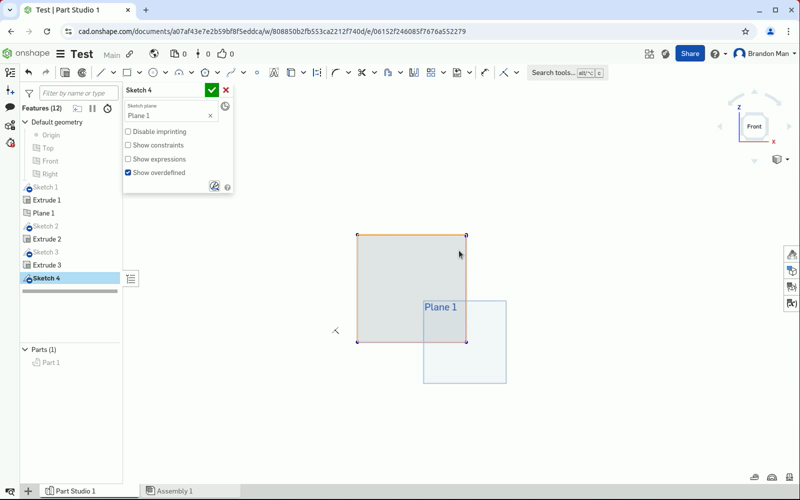
scroll(6)
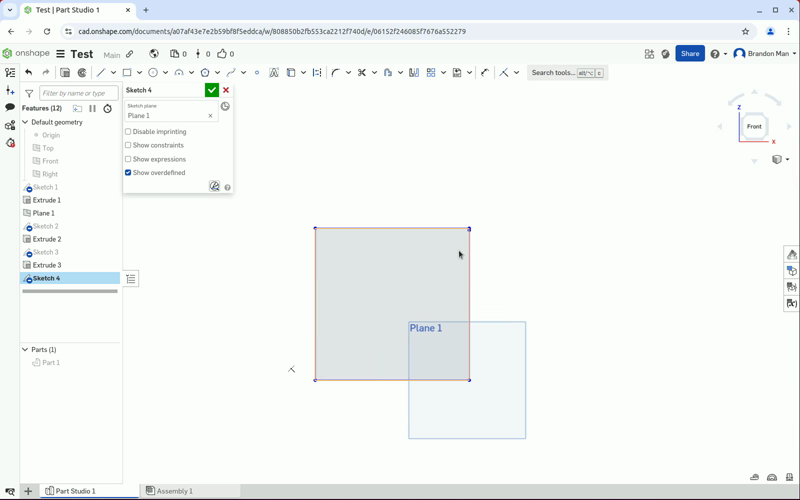
scroll(6)
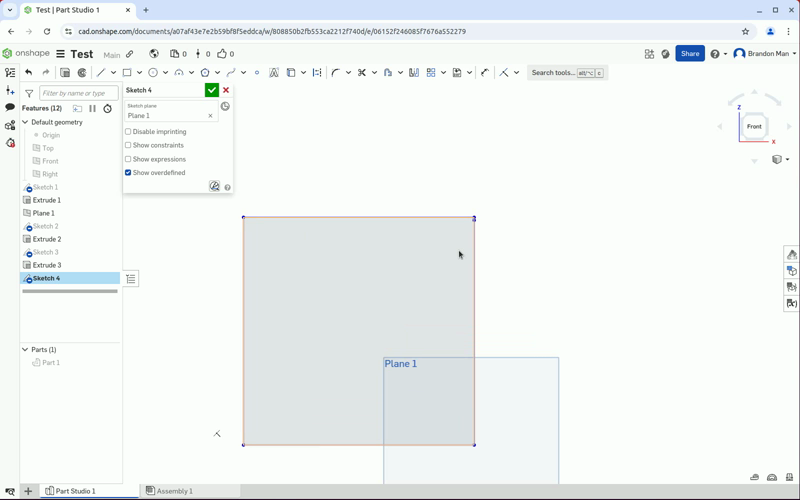
scroll(6)
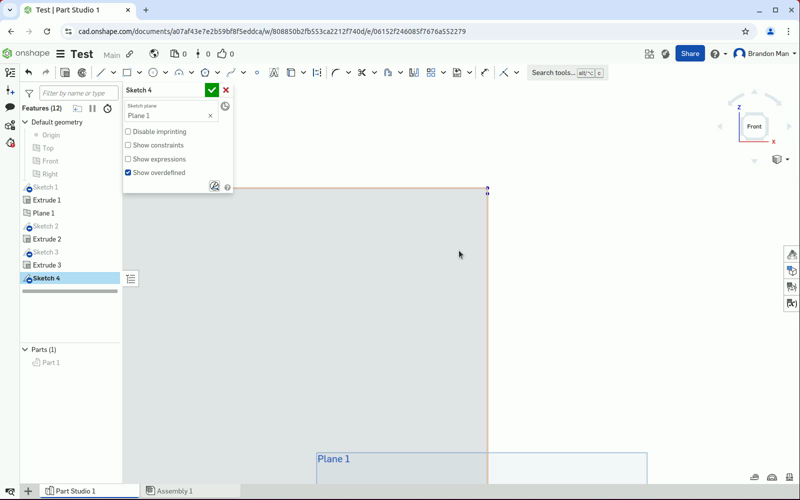
click(459, 250)
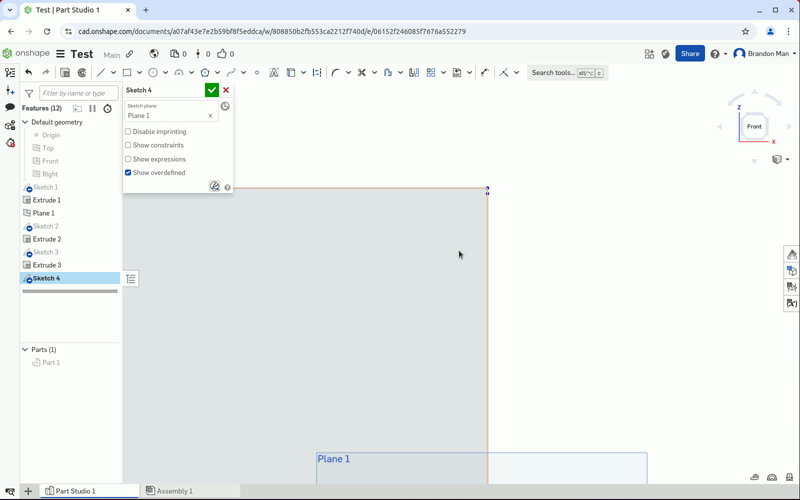
scroll(-6)
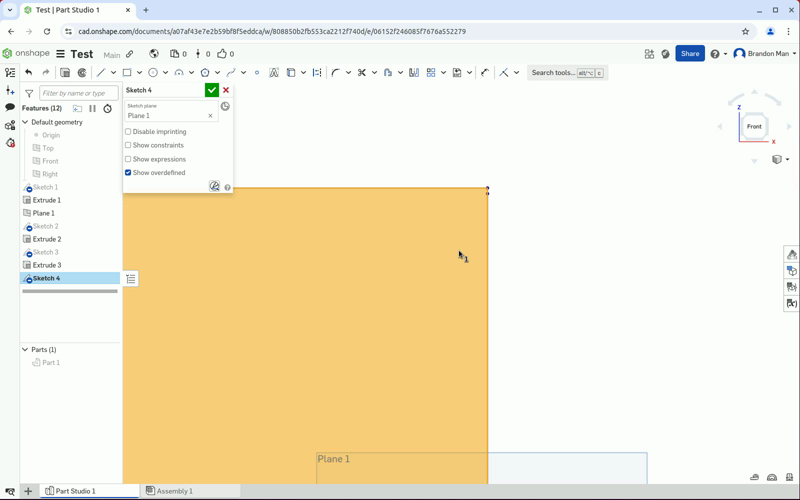
scroll(-6)
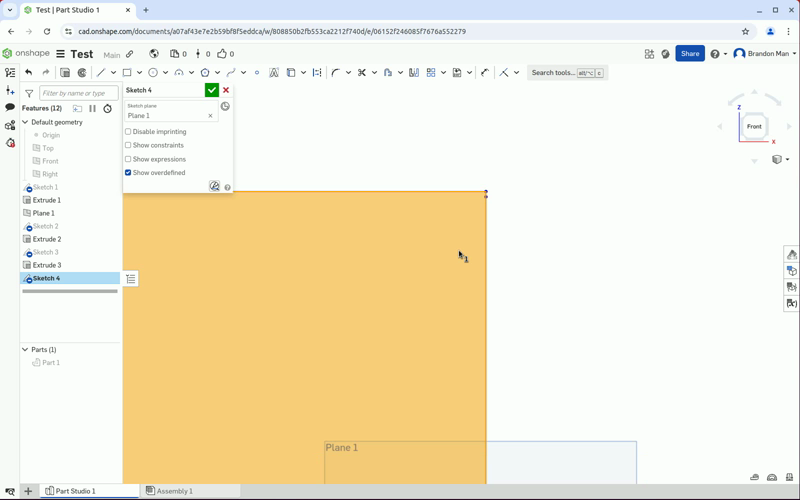
scroll(-6)
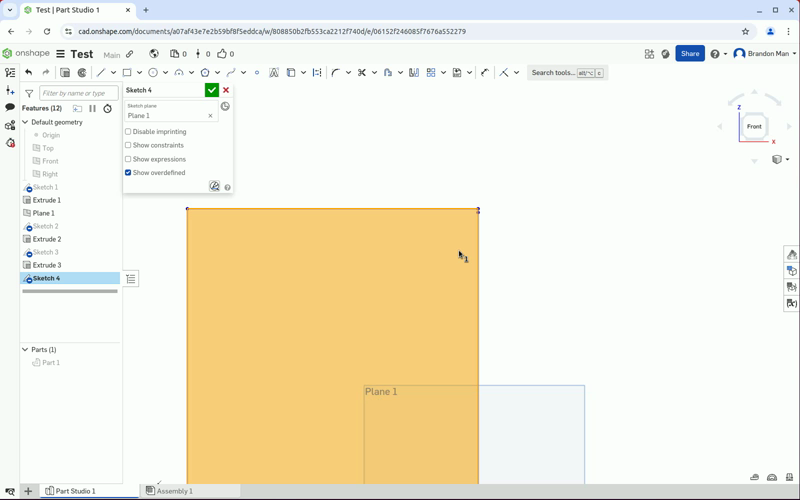
scroll(-6)
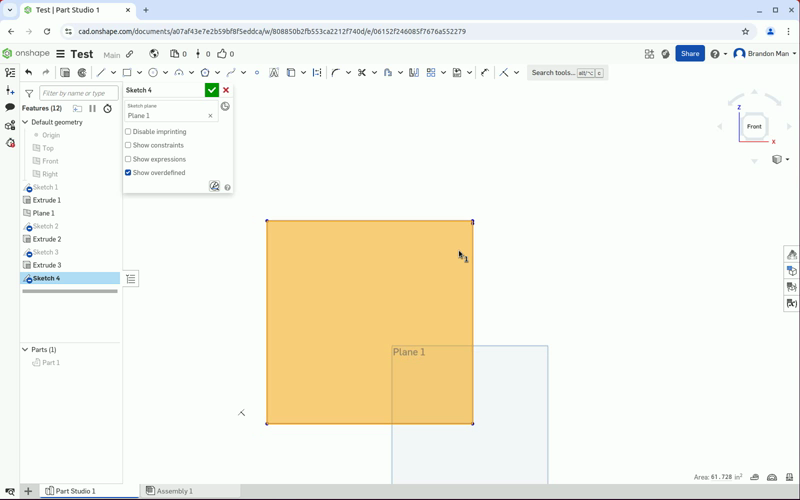
scroll(-6)
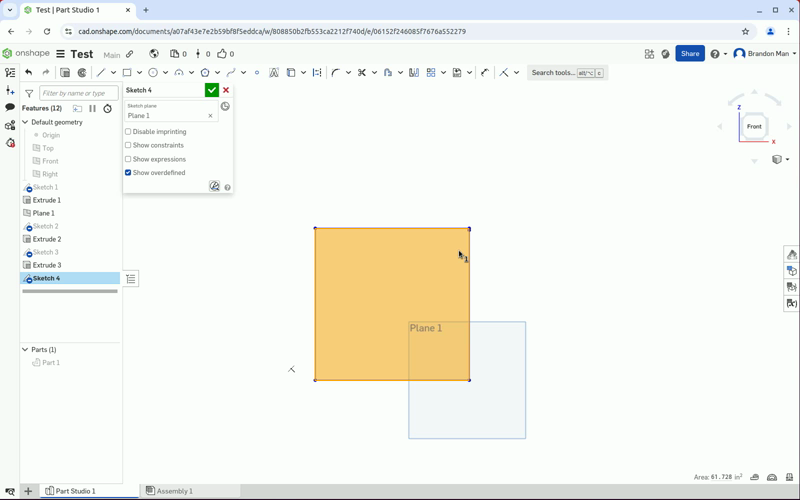
scroll(-6)
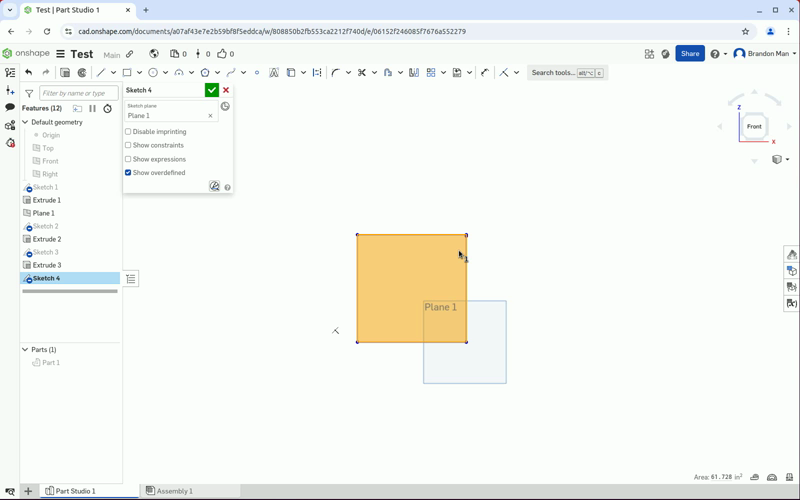
scroll(-6)
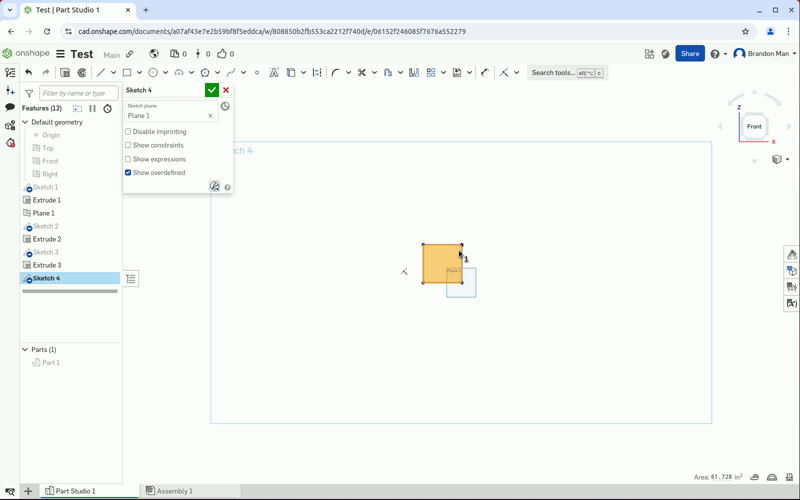
mouse_move(73, 352)
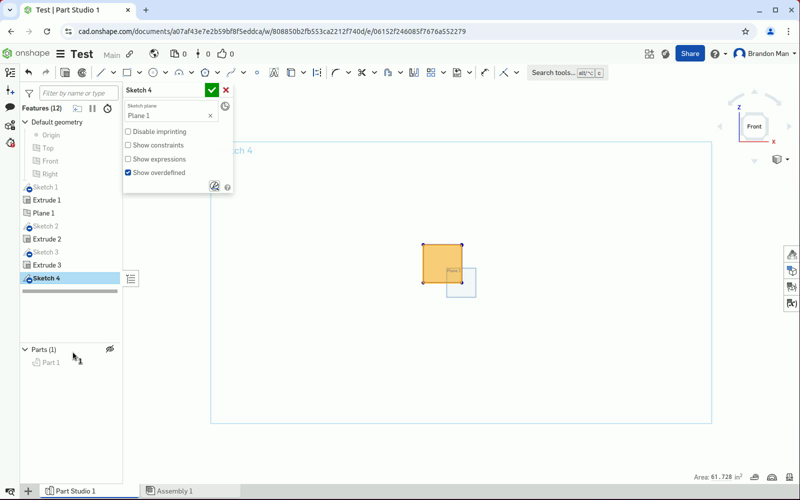
key(shift+y)
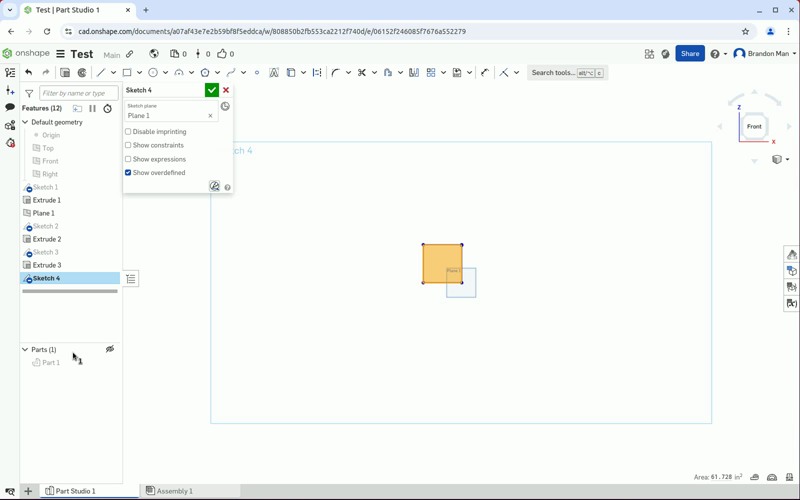
key(shift+e)
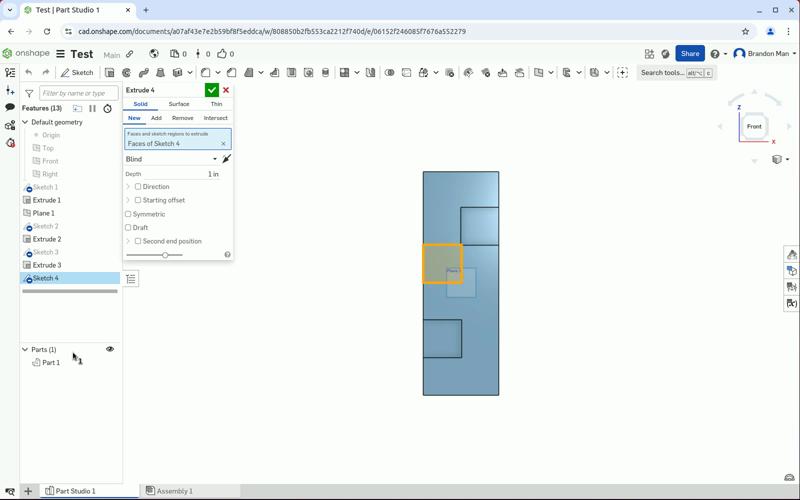
mouse_move(143, 106)
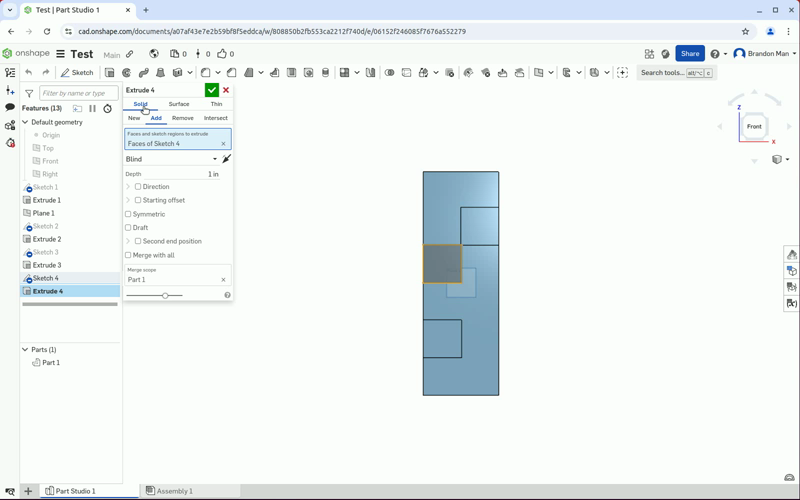
click(143, 106)
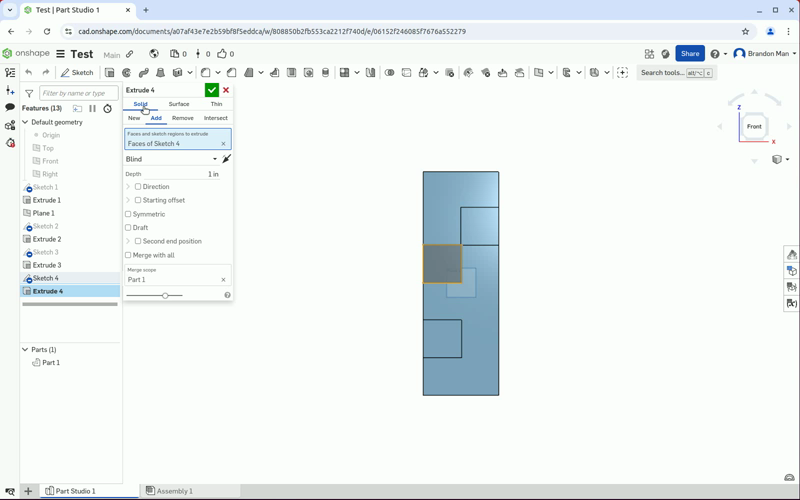
mouse_move(186, 120)
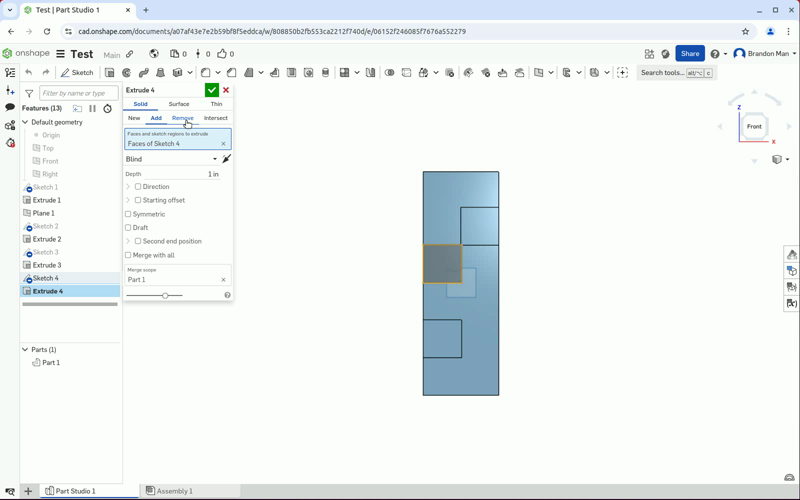
click(186, 120)
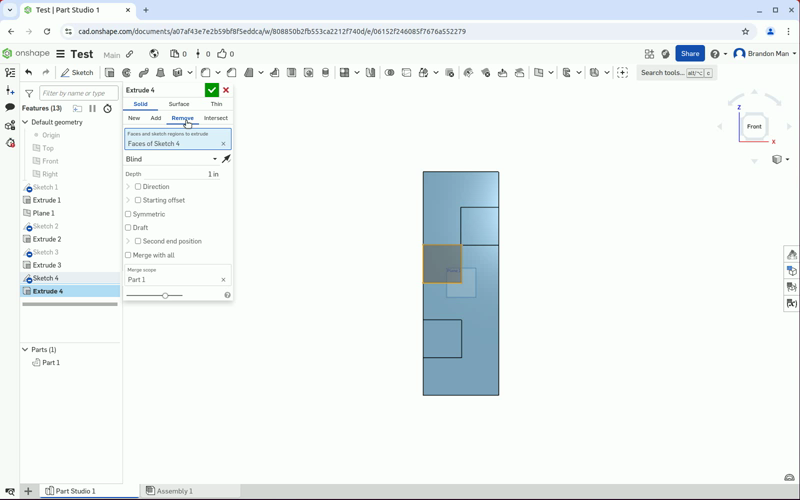
key(tab, 4)
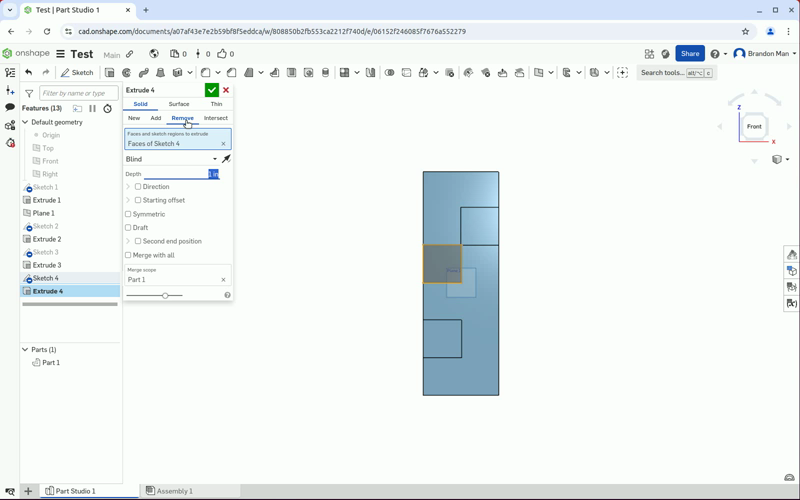
text(1.926)
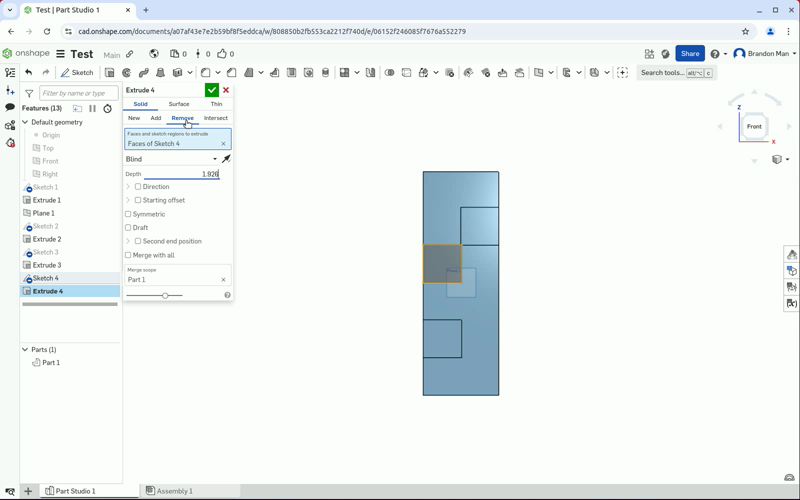
key(tab, 6)
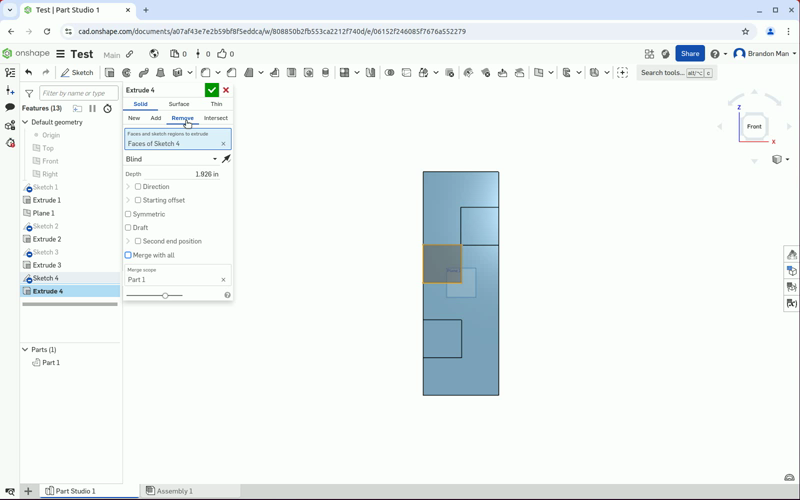
key(space)
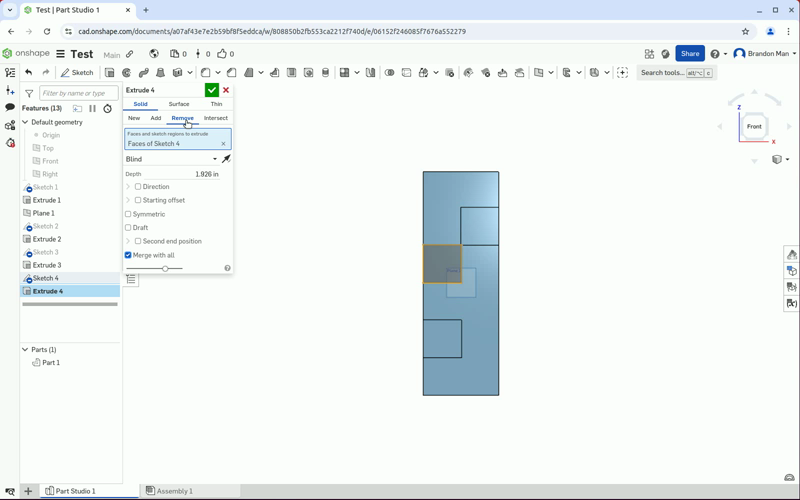
key(enter)
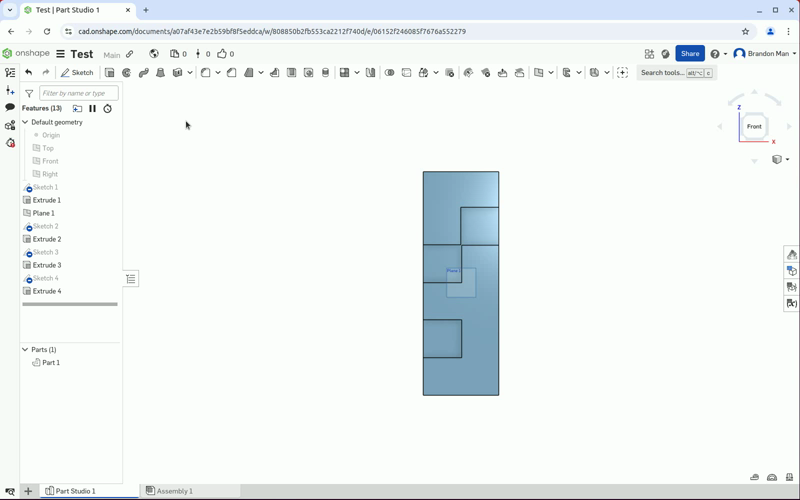
key(shift+h)
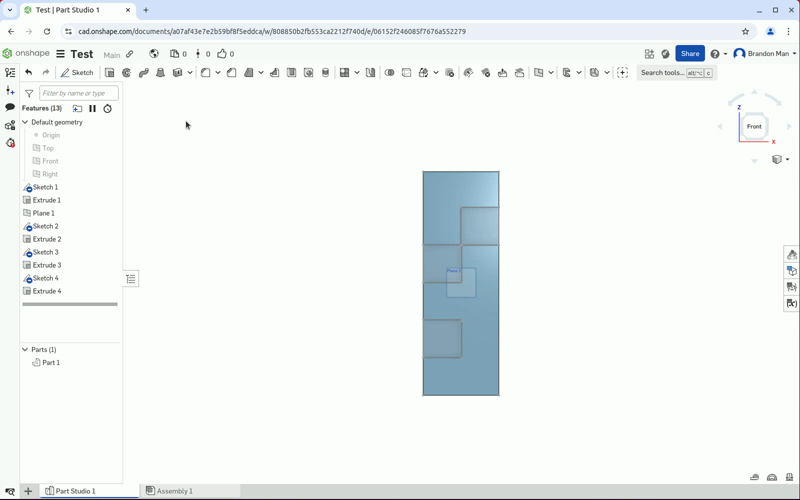
key(shift+h)
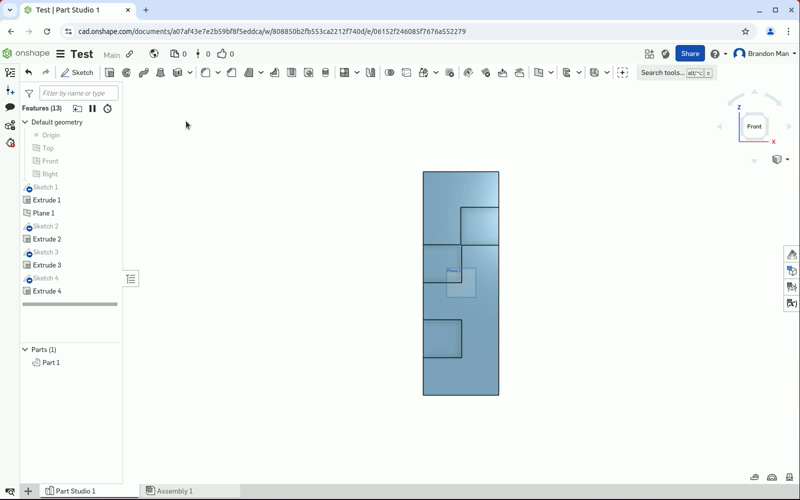
mouse_move(73, 189)
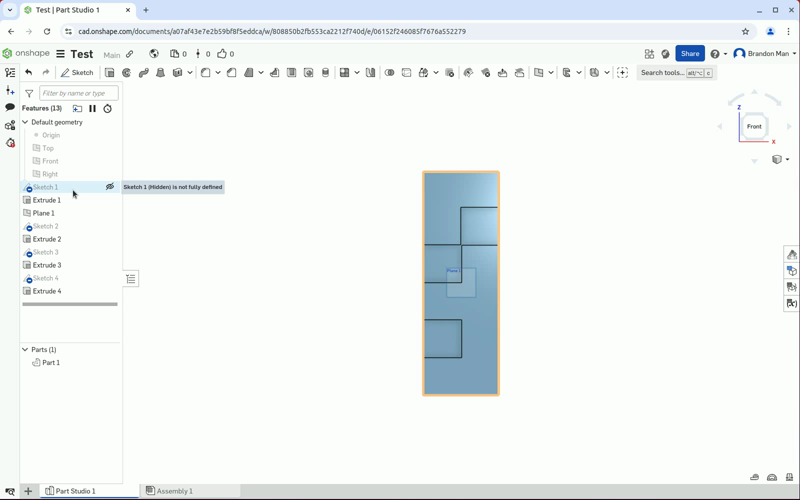
click(73, 189)
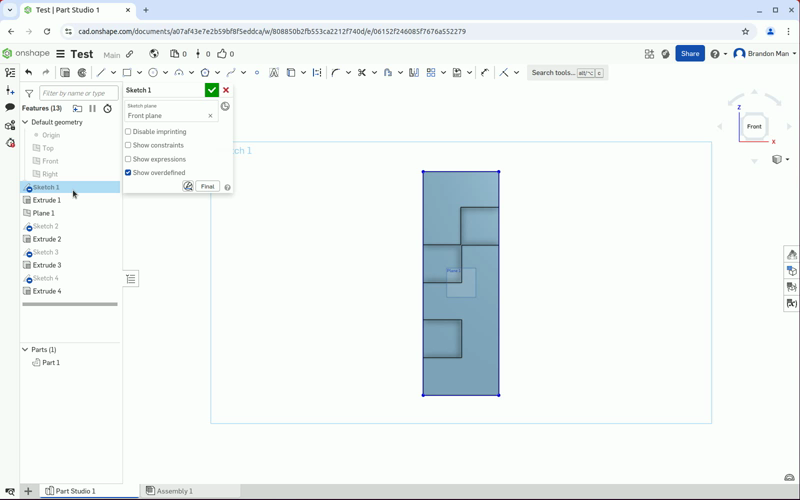
mouse_move(229, 92)
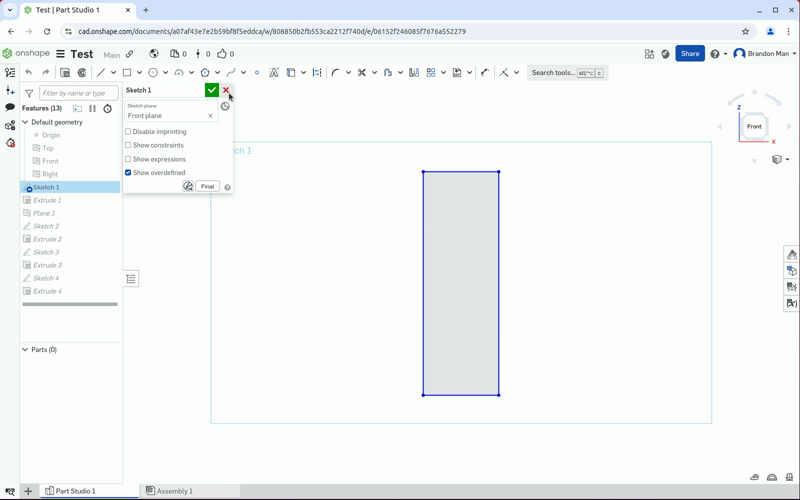
click(229, 92)
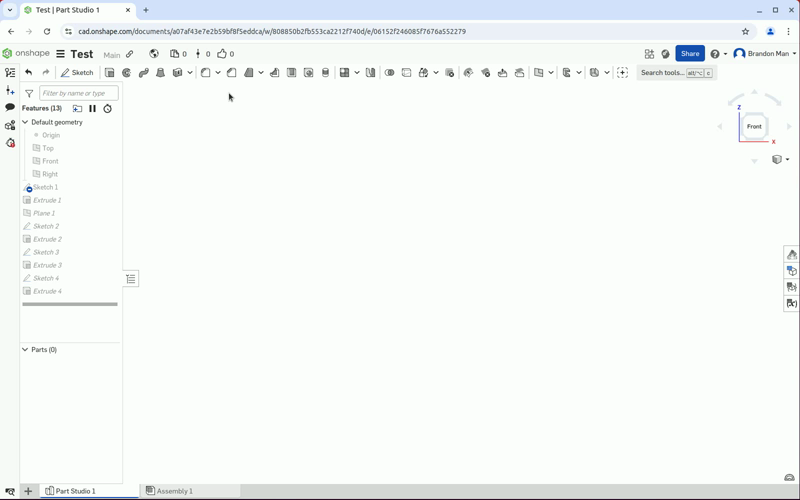
key(shift+s)
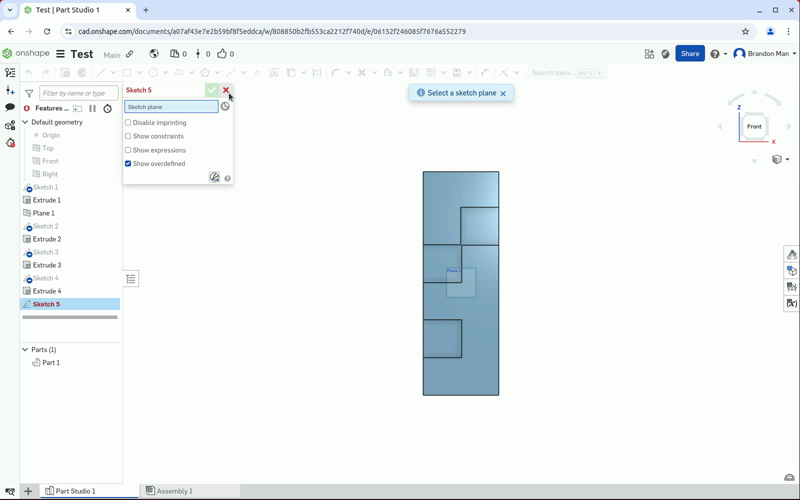
mouse_move(73, 215)
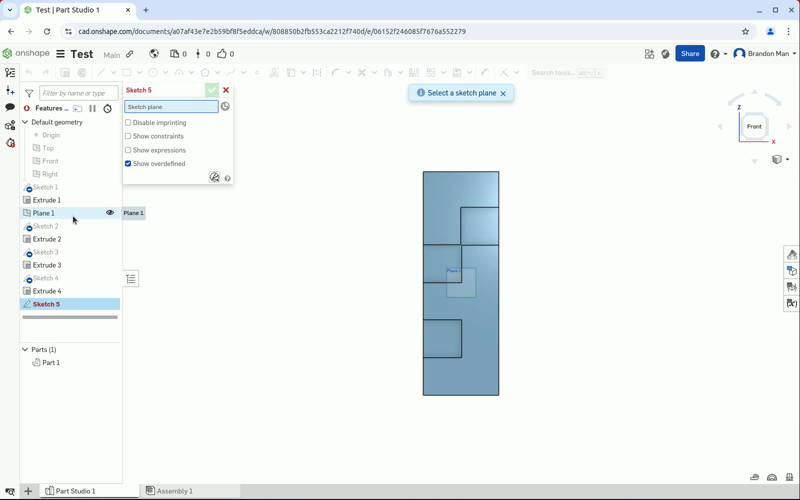
click(73, 215)
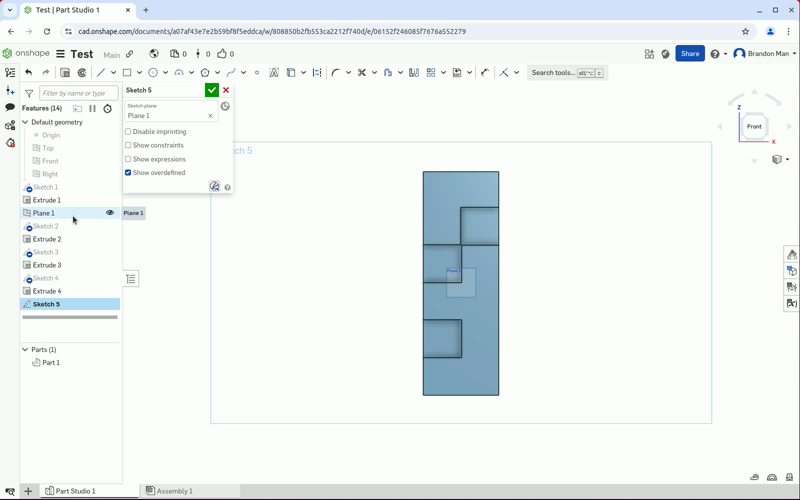
mouse_move(73, 352)
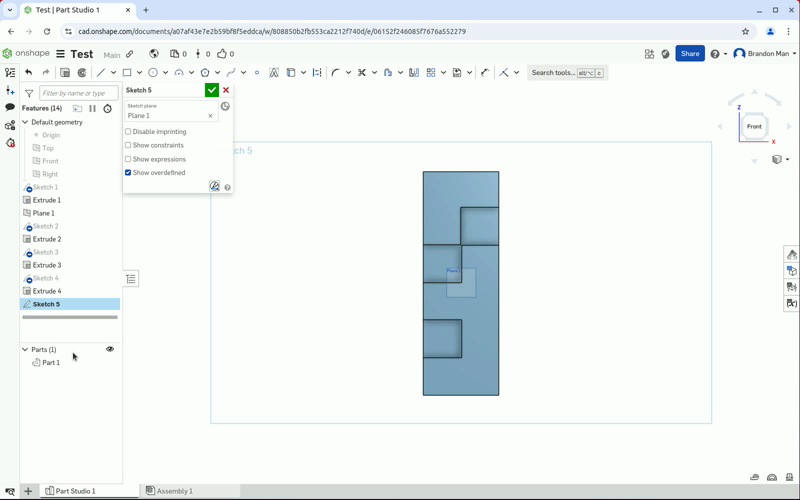
key(y)
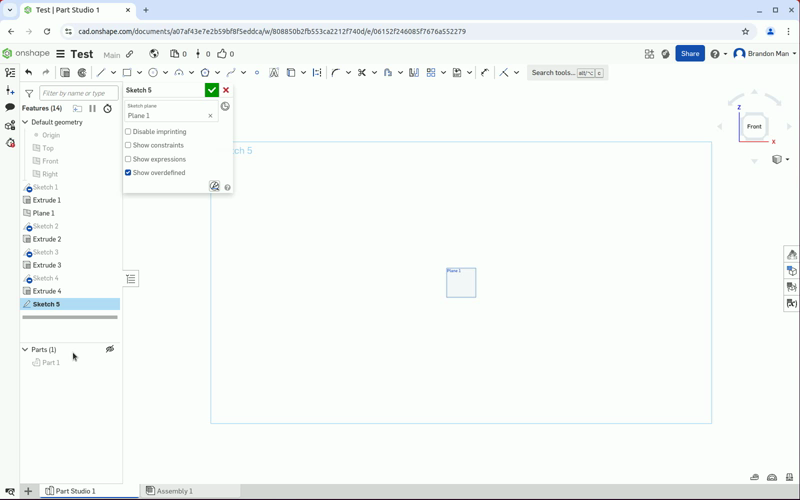
key(l)
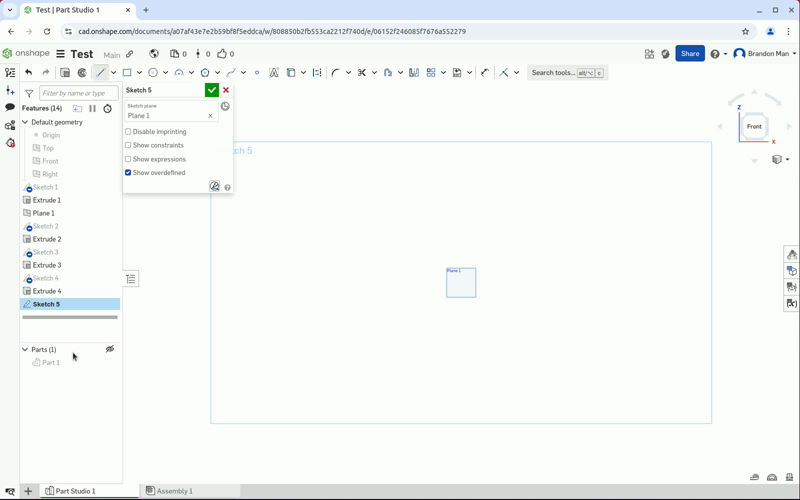
key_down(shift)
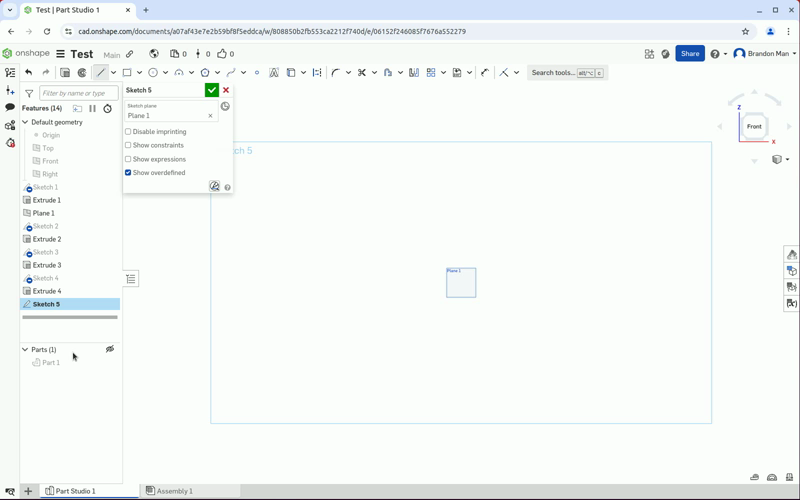
mouse_move(460, 321)
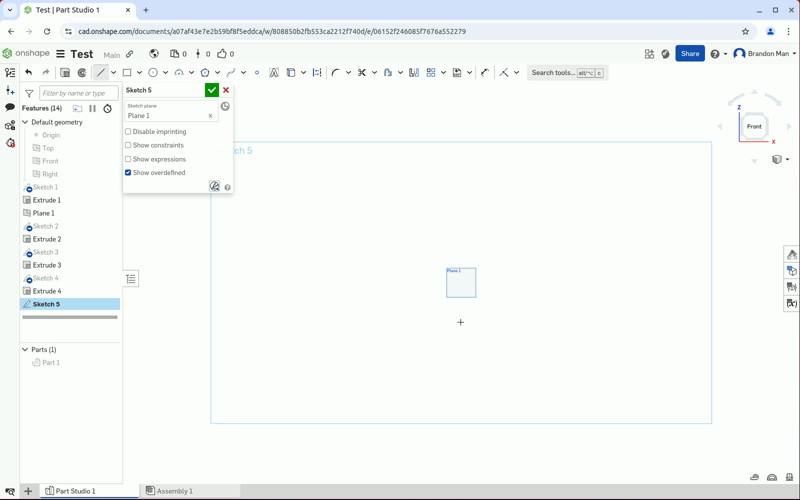
click(460, 321)
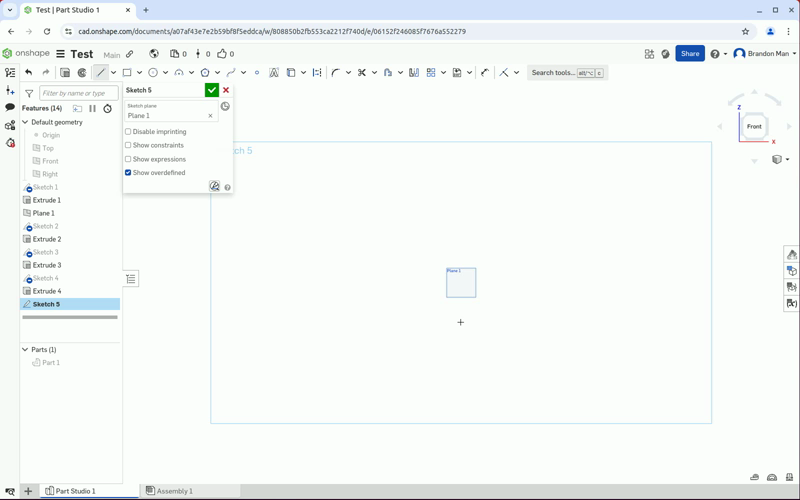
key_up(shift)
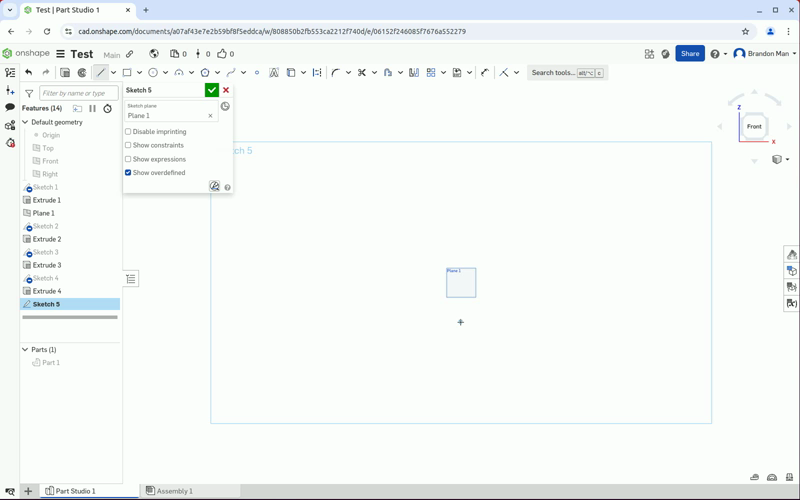
key_down(shift)
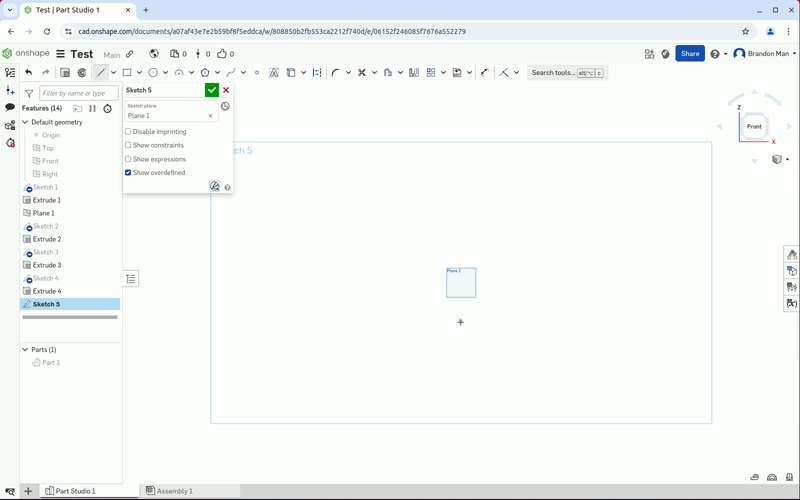
mouse_move(490, 321)
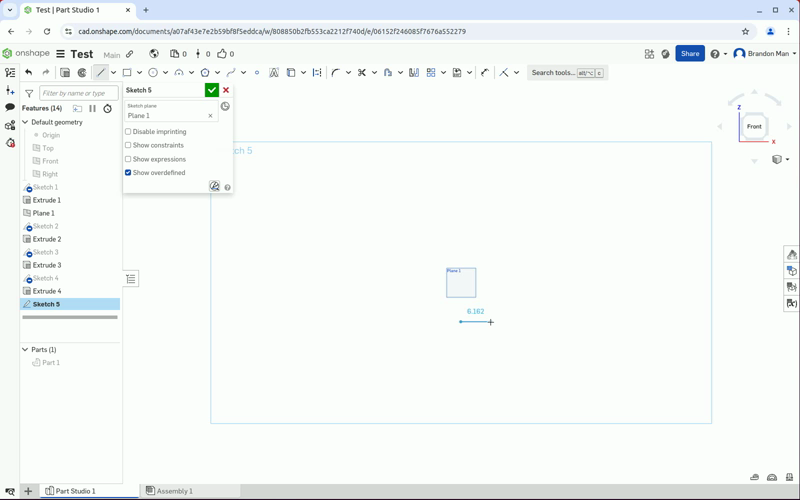
mouse_move(498, 321)
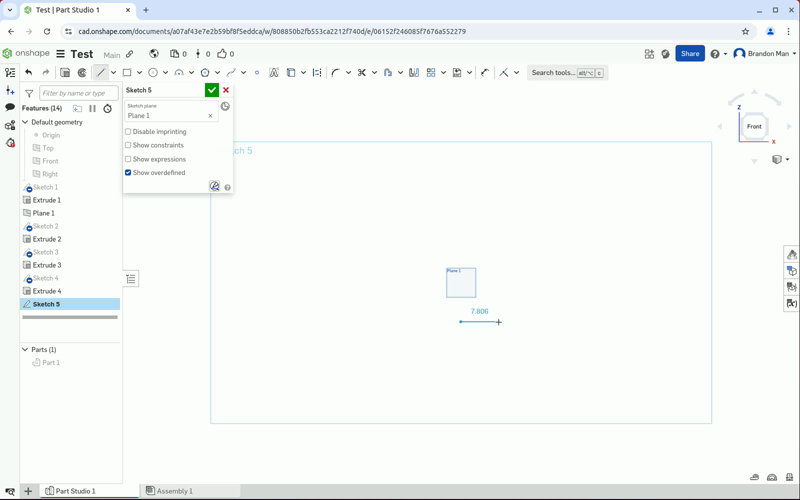
click(498, 321)
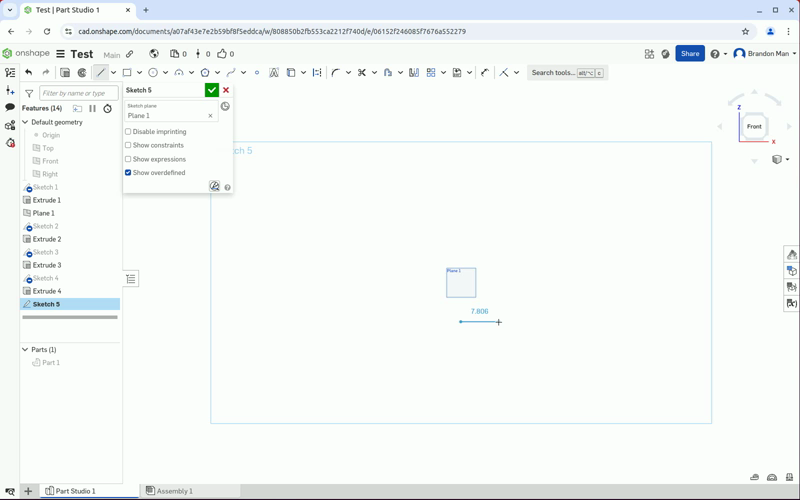
key_up(shift)
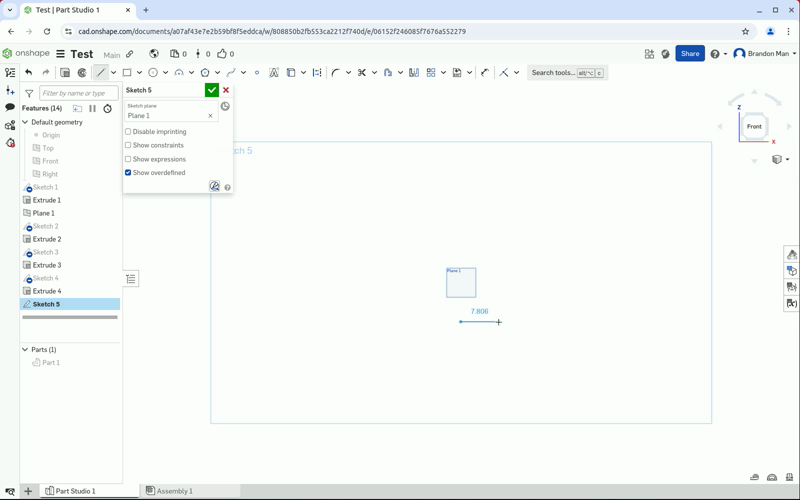
key_down(shift)
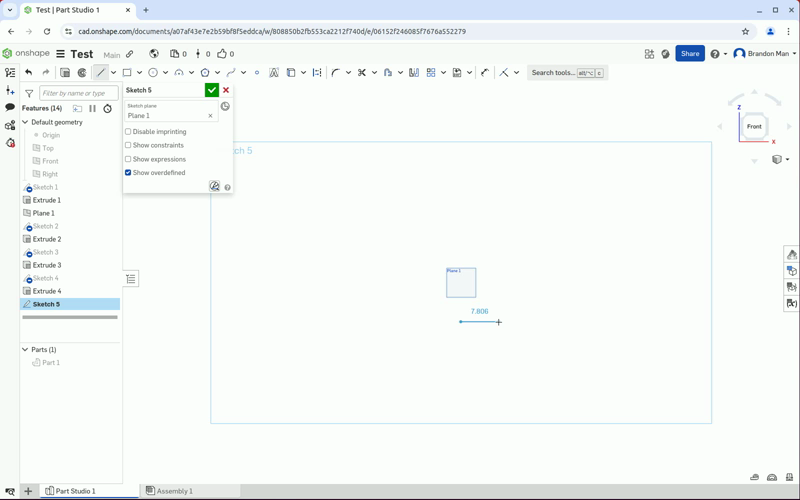
mouse_move(528, 321)
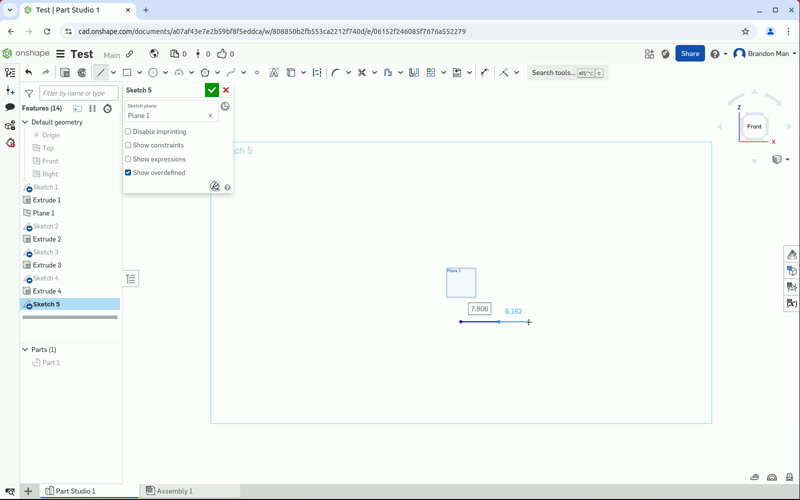
mouse_move(498, 282)
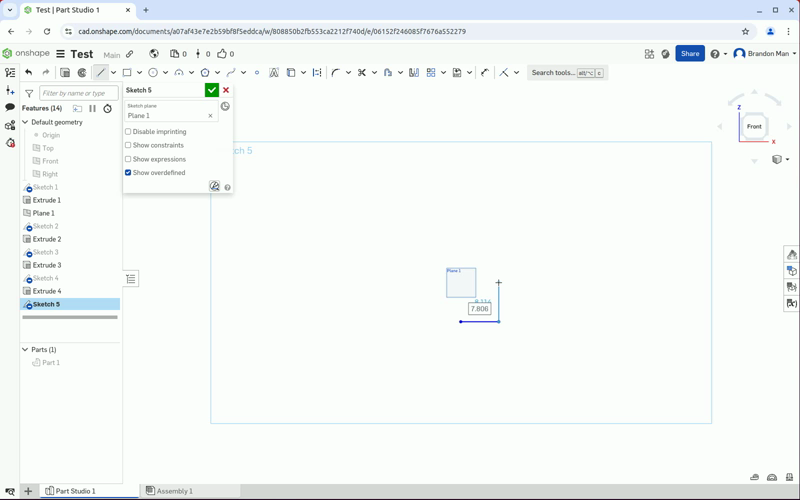
click(498, 282)
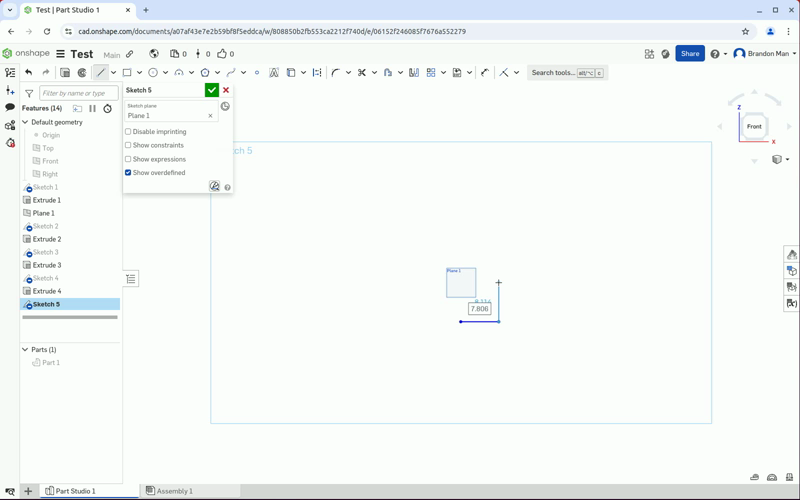
key_up(shift)
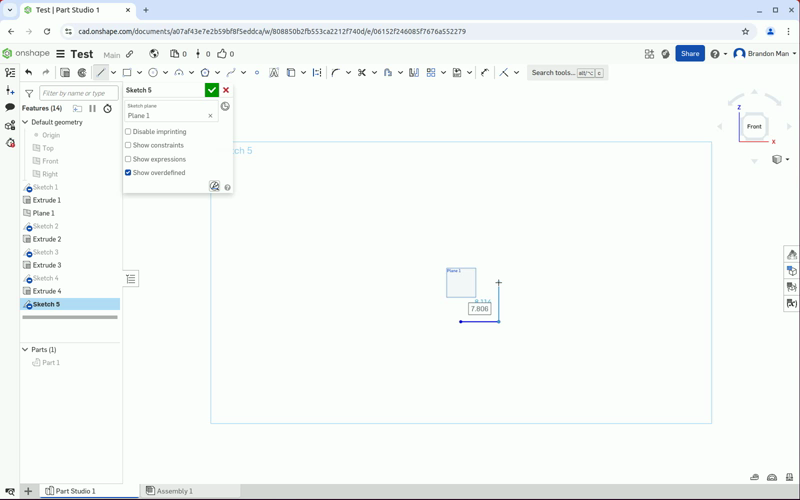
key_down(shift)
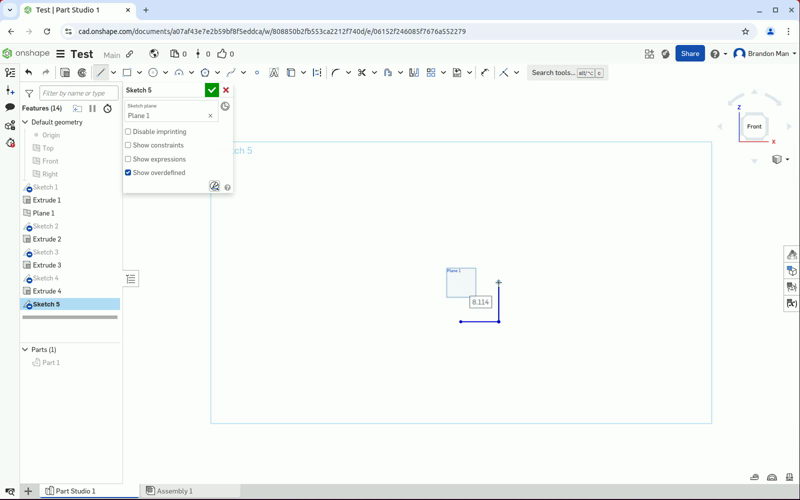
mouse_move(528, 282)
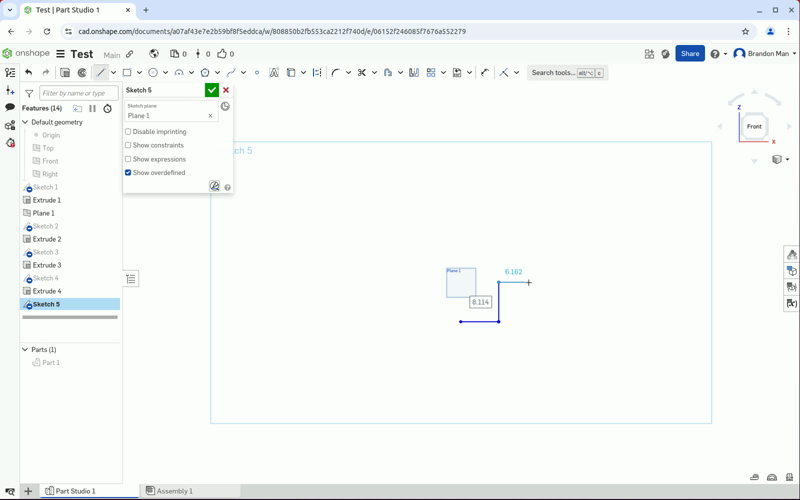
mouse_move(460, 282)
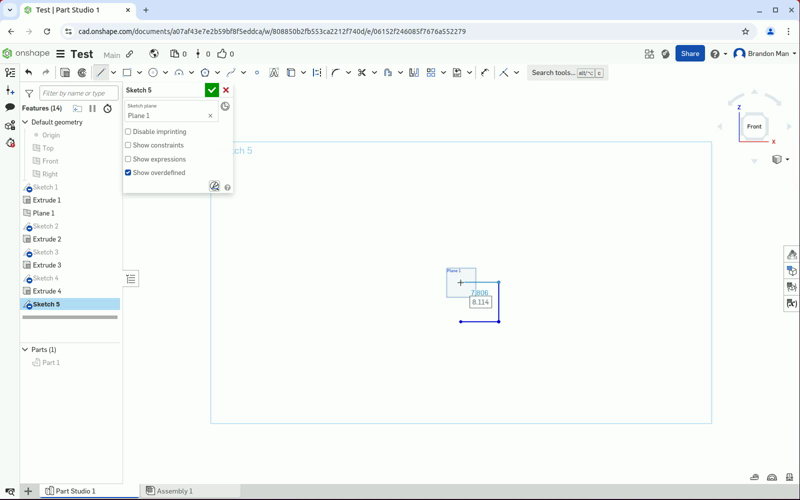
click(460, 282)
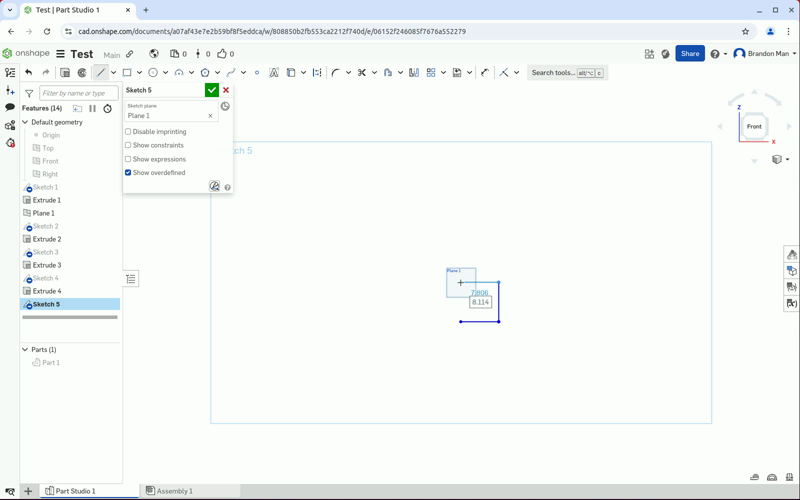
key_up(shift)
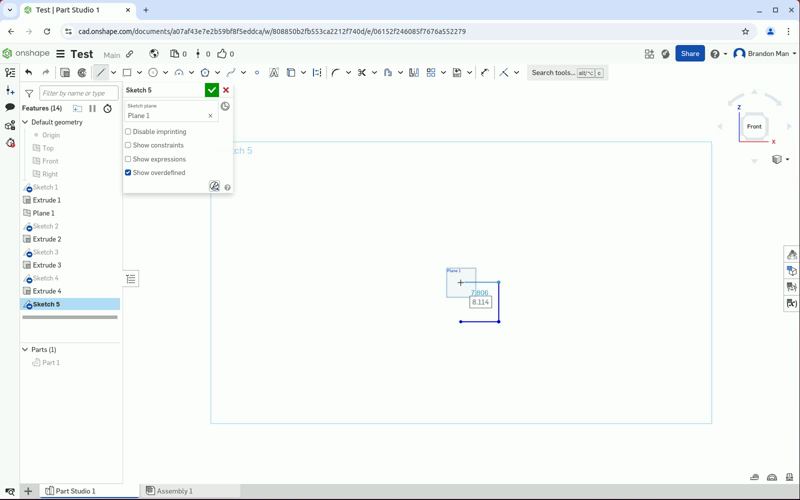
key_down(shift)
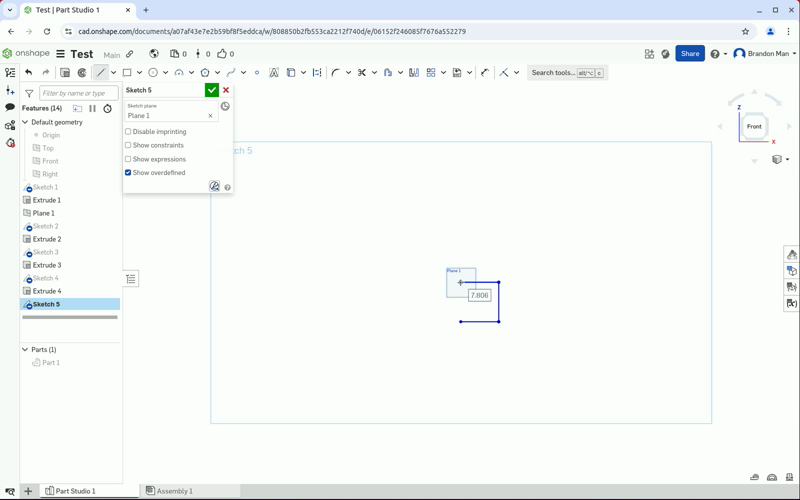
mouse_move(490, 282)
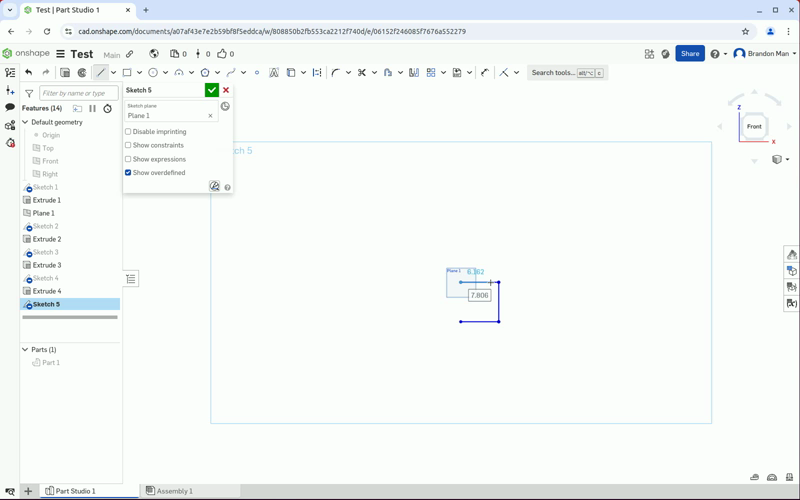
mouse_move(460, 319)
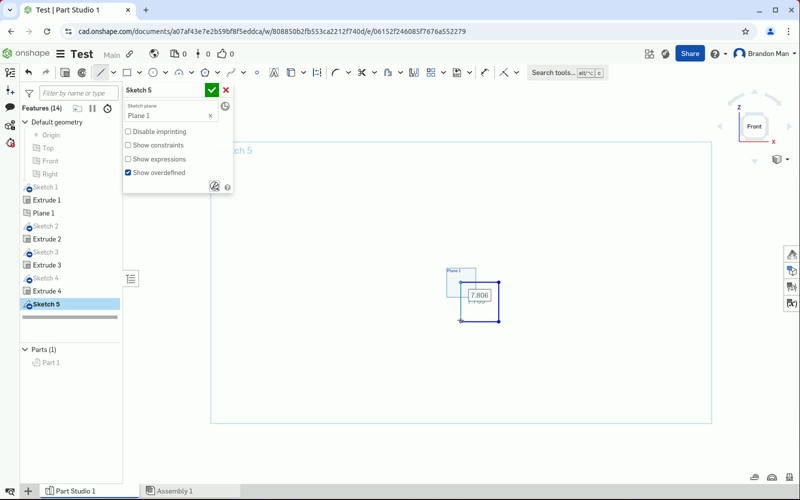
scroll(6)
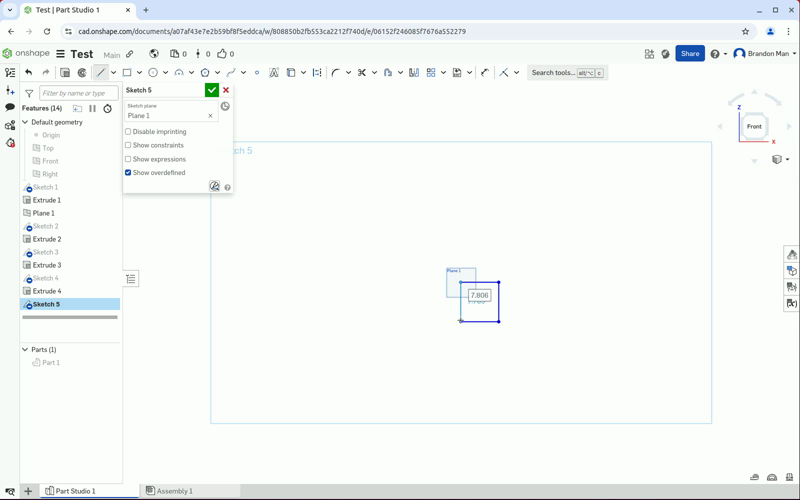
scroll(6)
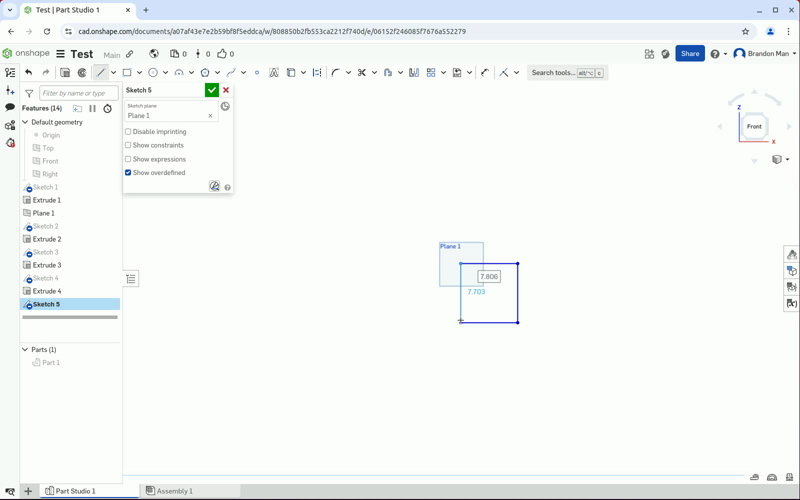
scroll(6)
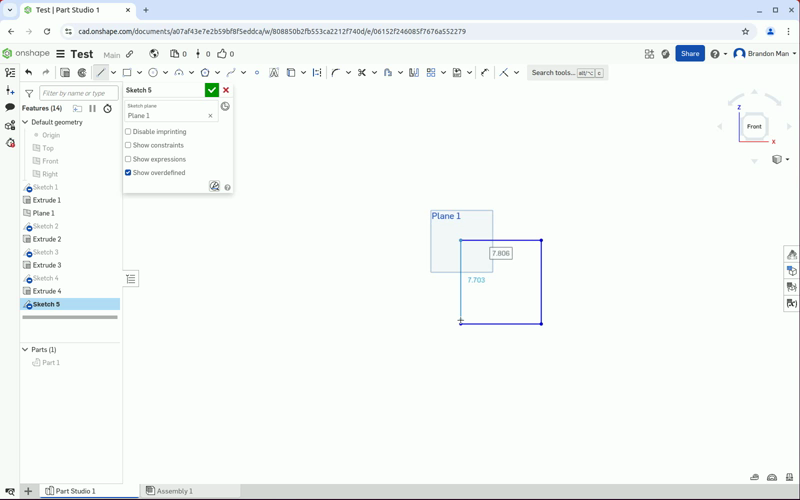
scroll(6)
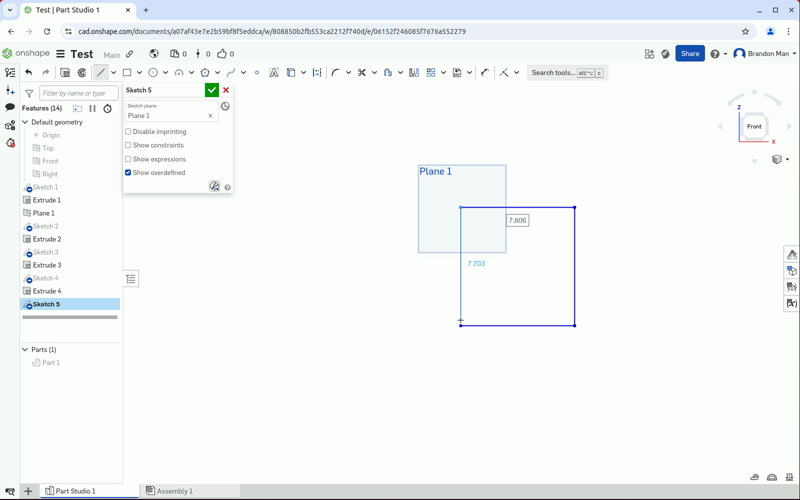
scroll(6)
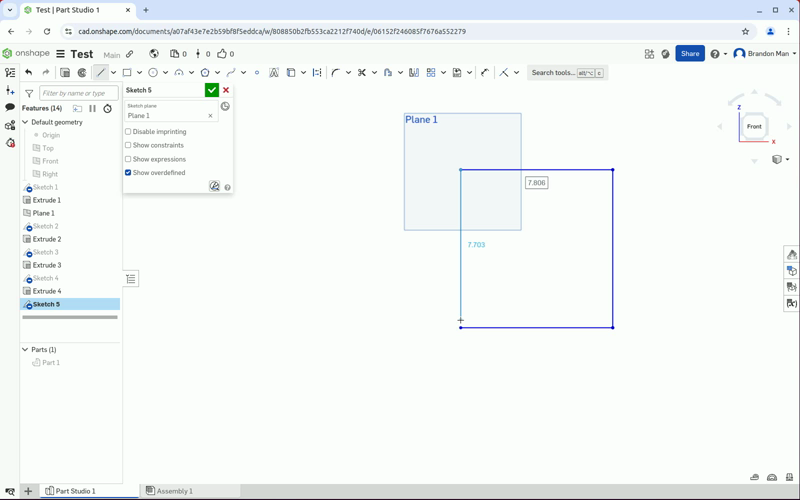
scroll(6)
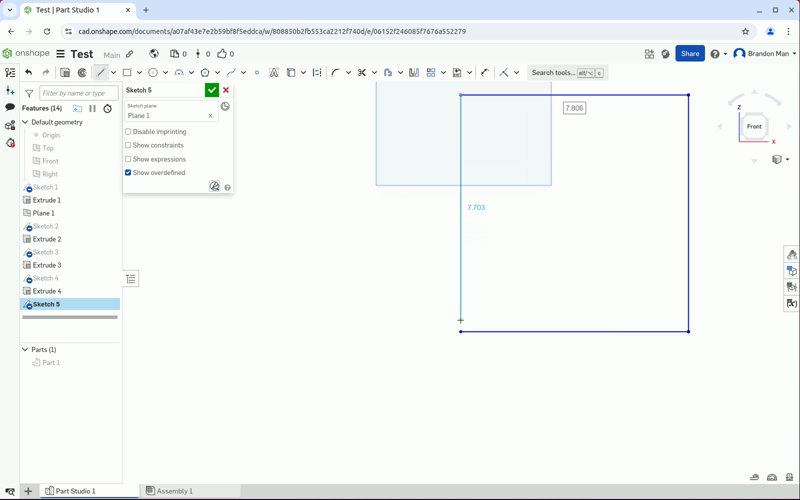
scroll(6)
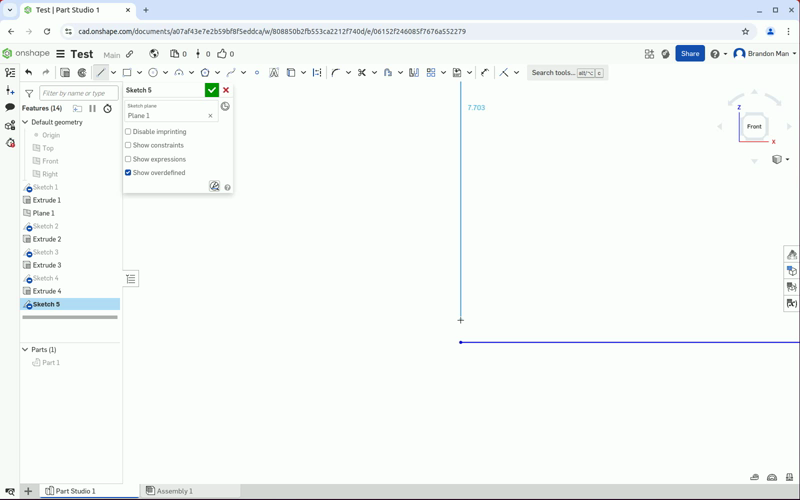
click(460, 319)
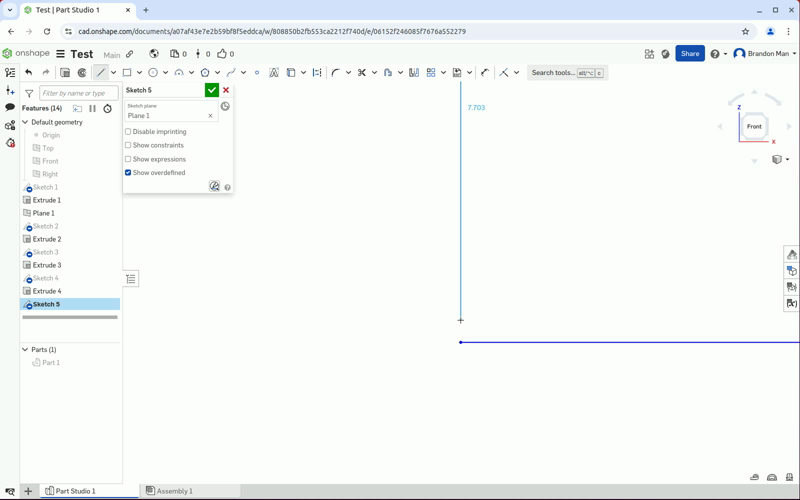
scroll(-6)
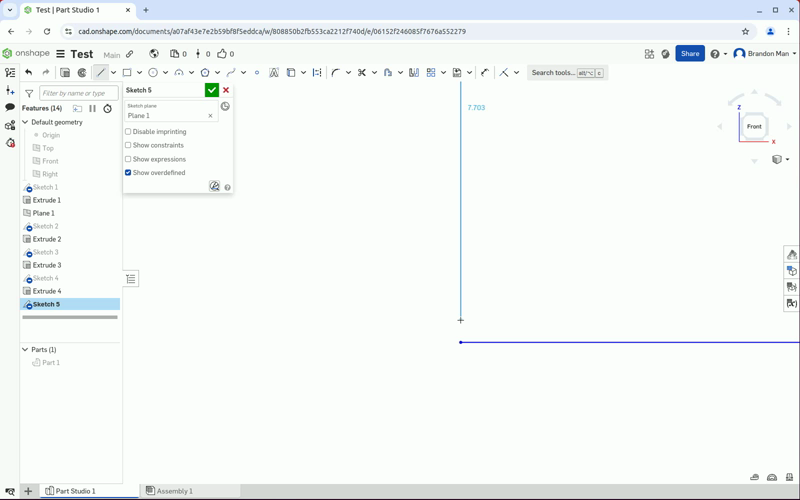
scroll(-6)
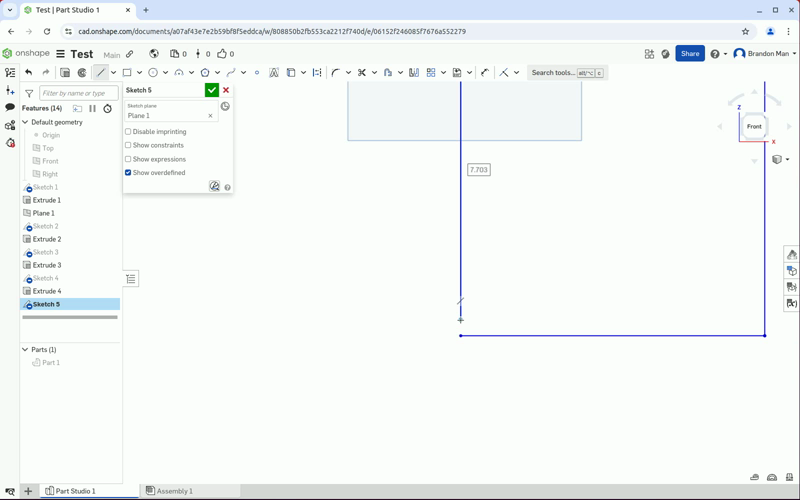
scroll(-6)
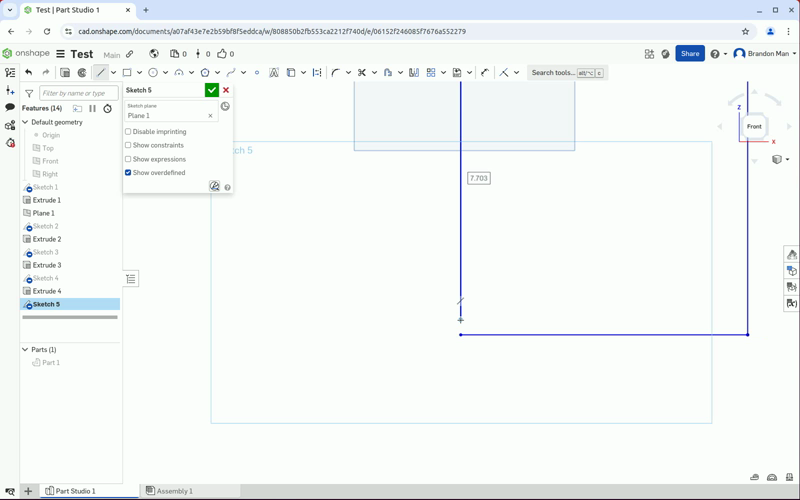
scroll(-6)
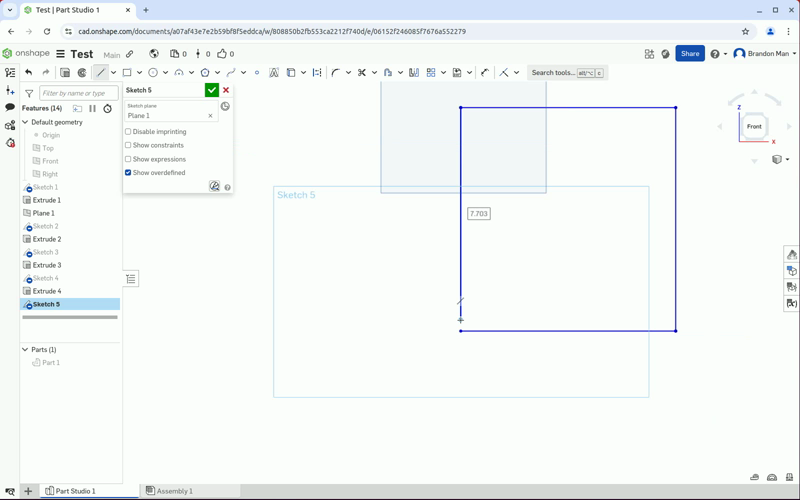
scroll(-6)
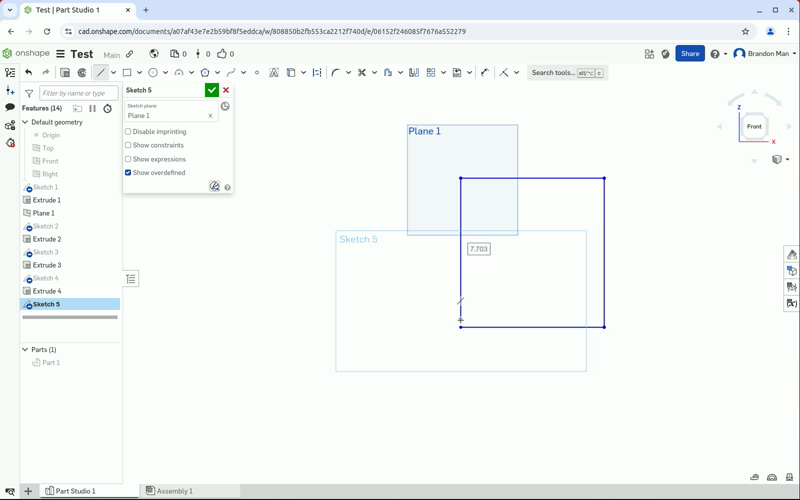
scroll(-6)
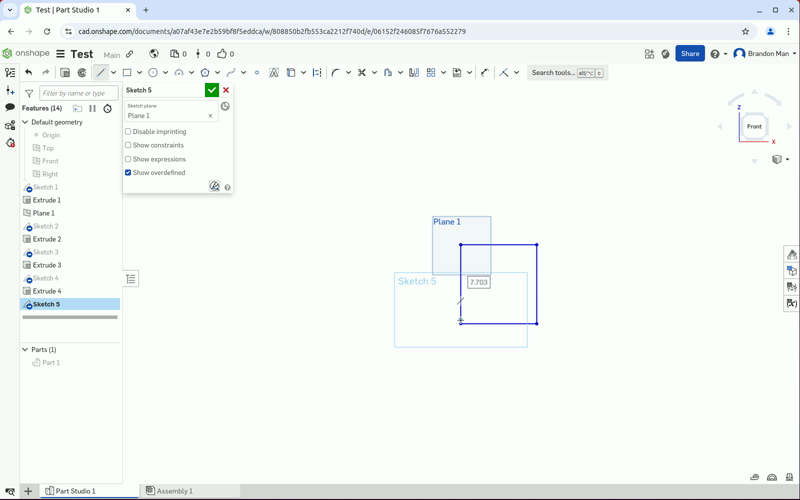
scroll(-6)
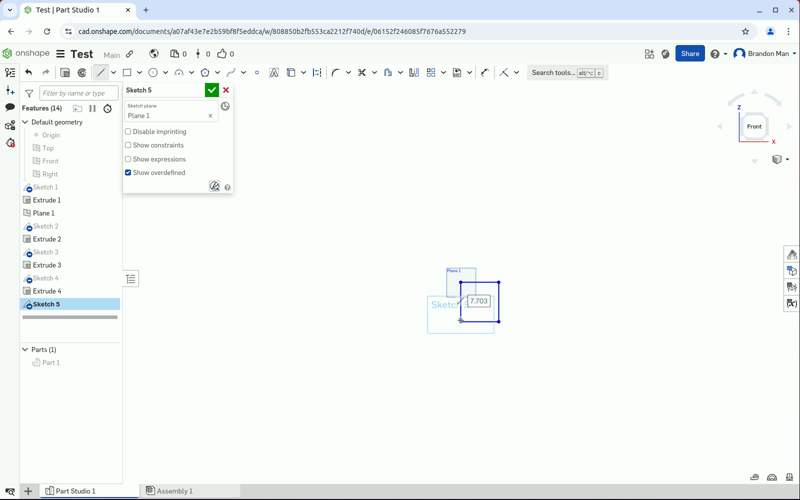
key_up(shift)
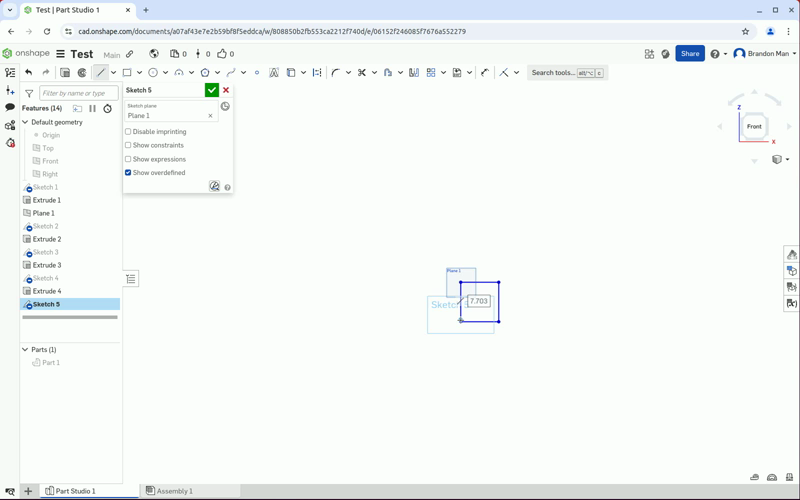
mouse_move(490, 319)
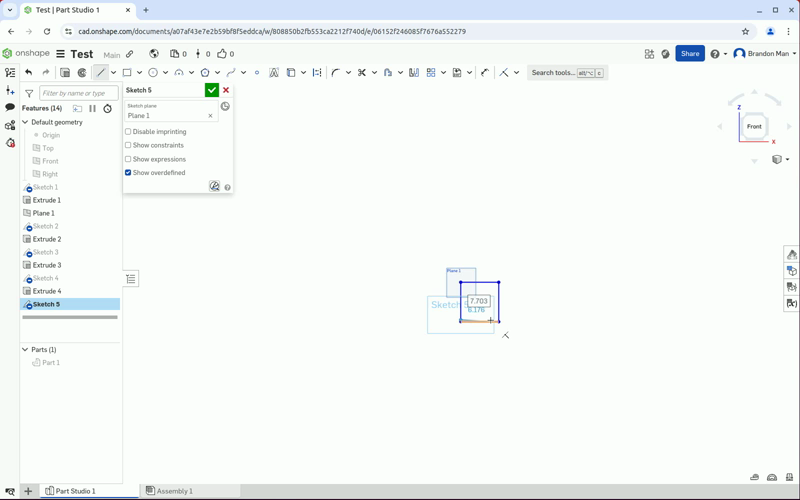
key_down(shift)
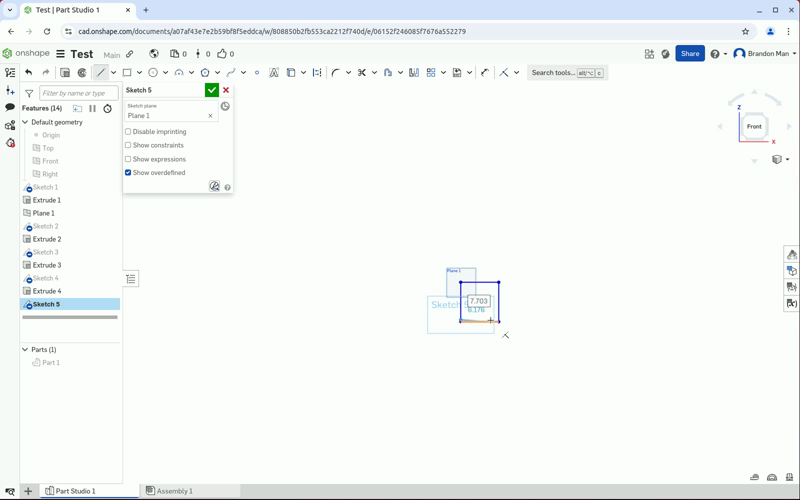
mouse_move(460, 321)
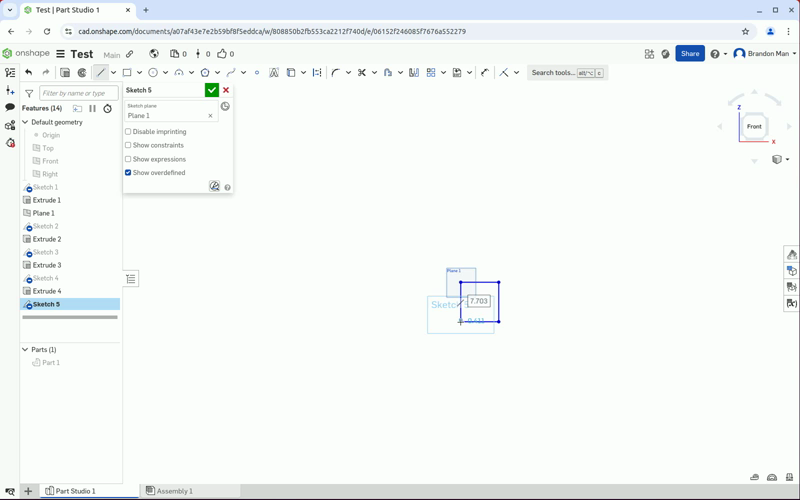
scroll(6)
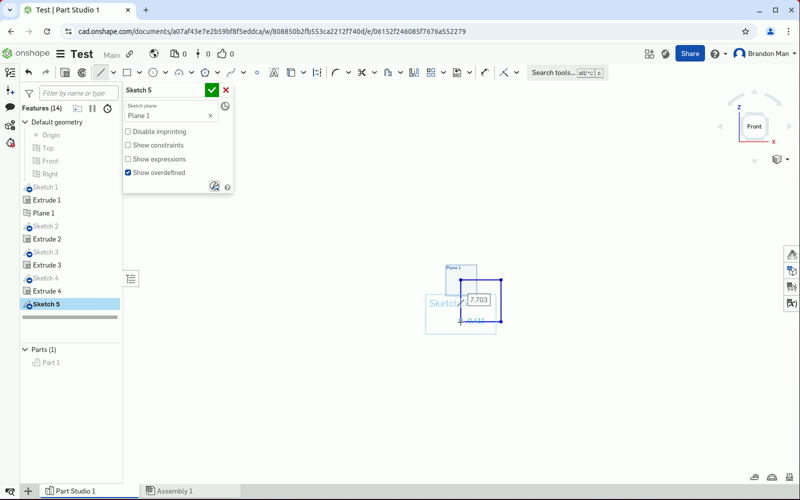
scroll(6)
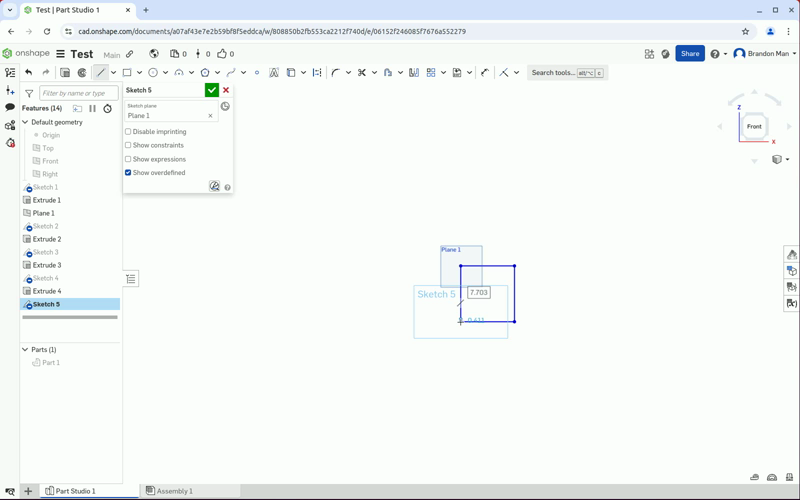
scroll(6)
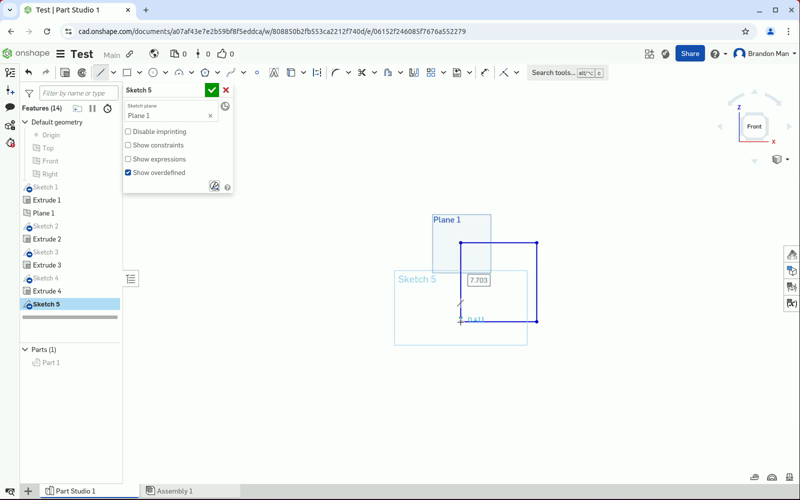
scroll(6)
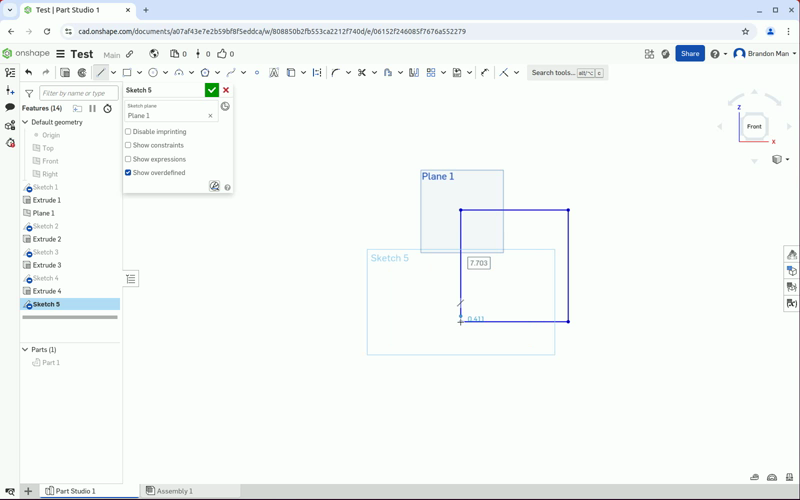
scroll(6)
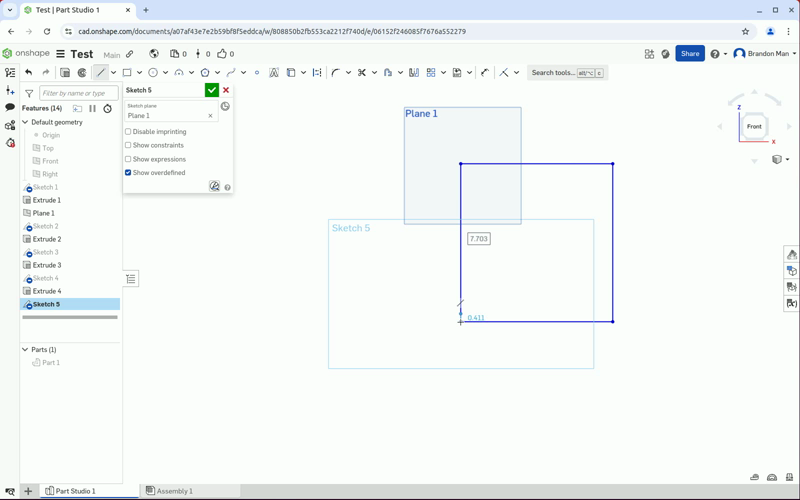
scroll(6)
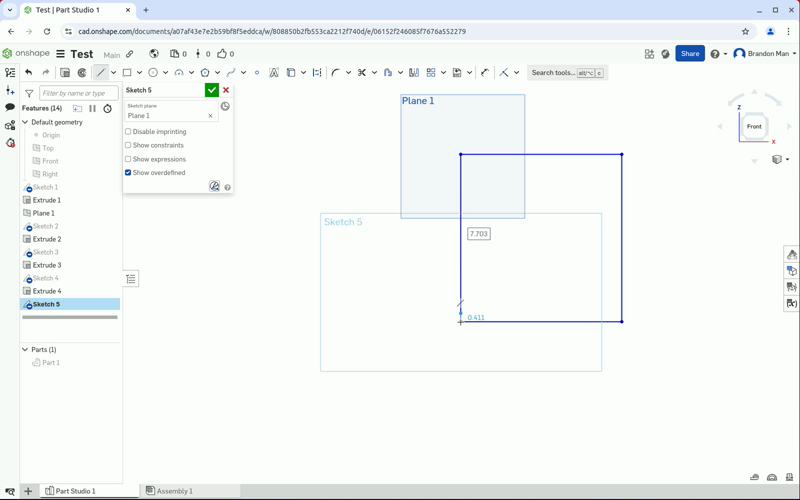
scroll(6)
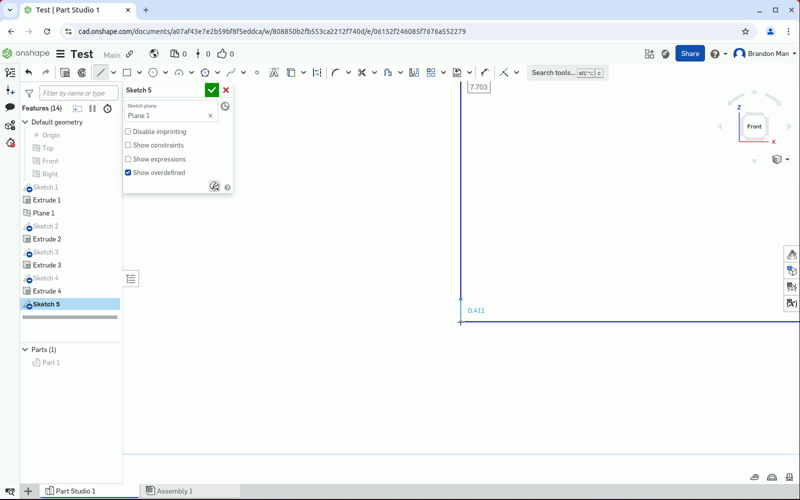
key_up(shift)
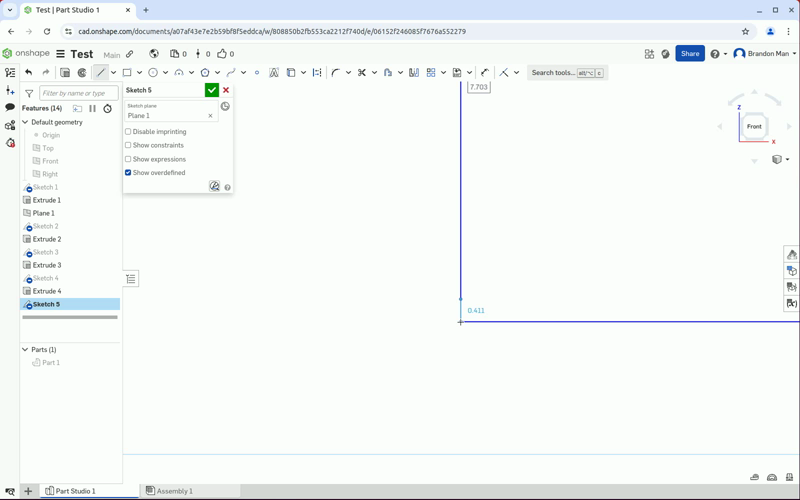
click(460, 321)
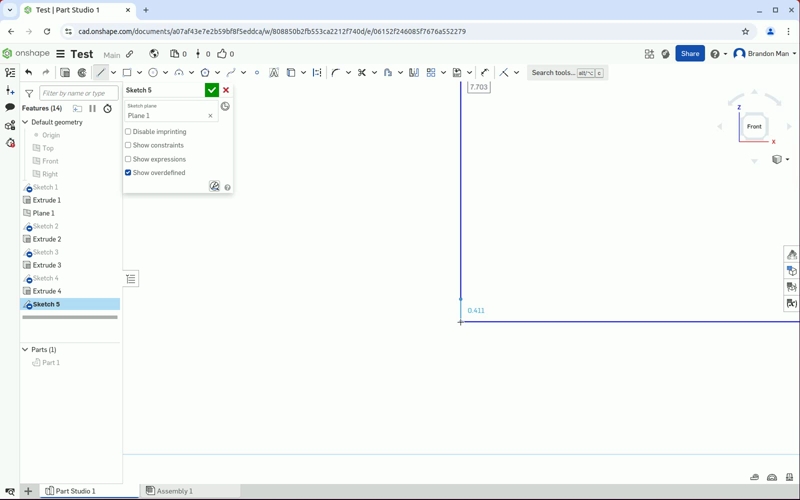
scroll(-6)
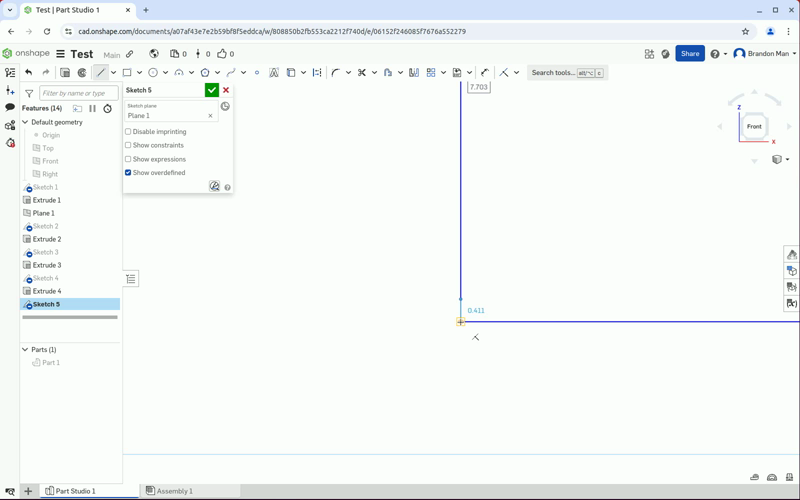
scroll(-6)
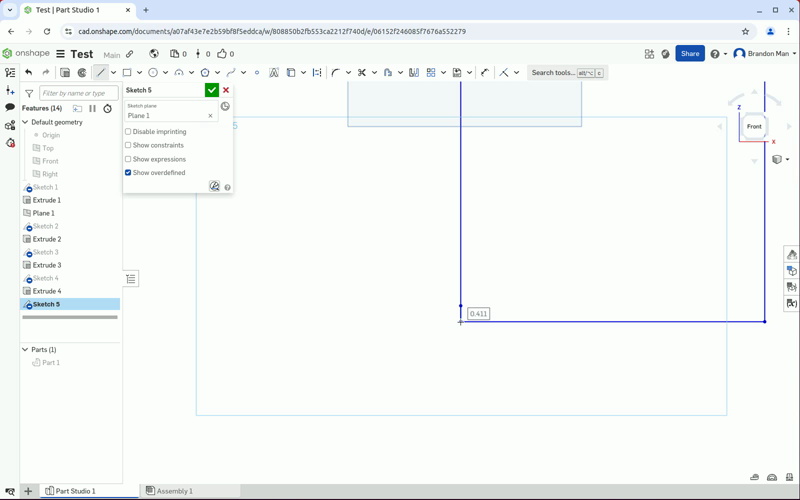
scroll(-6)
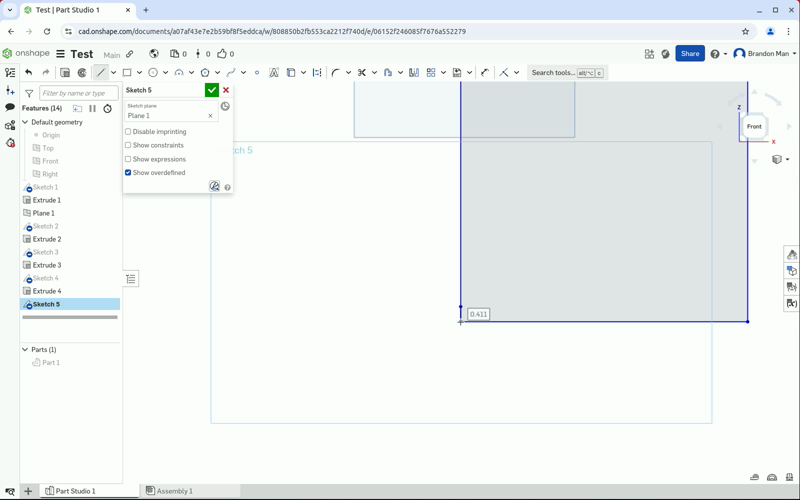
scroll(-6)
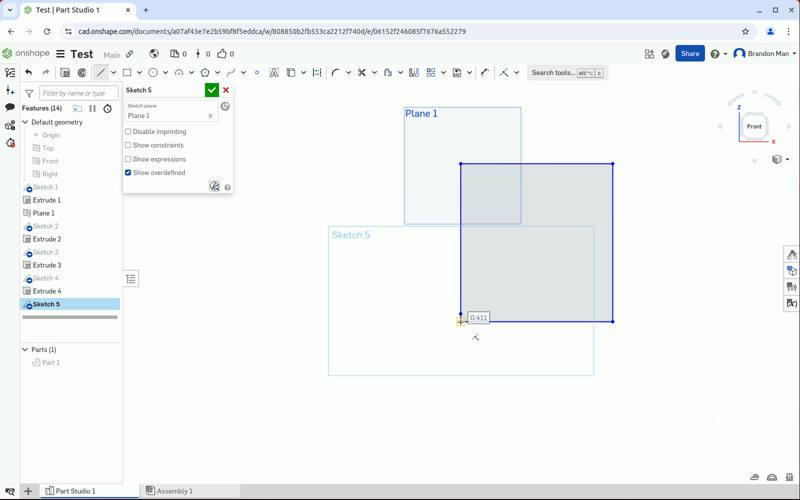
scroll(-6)
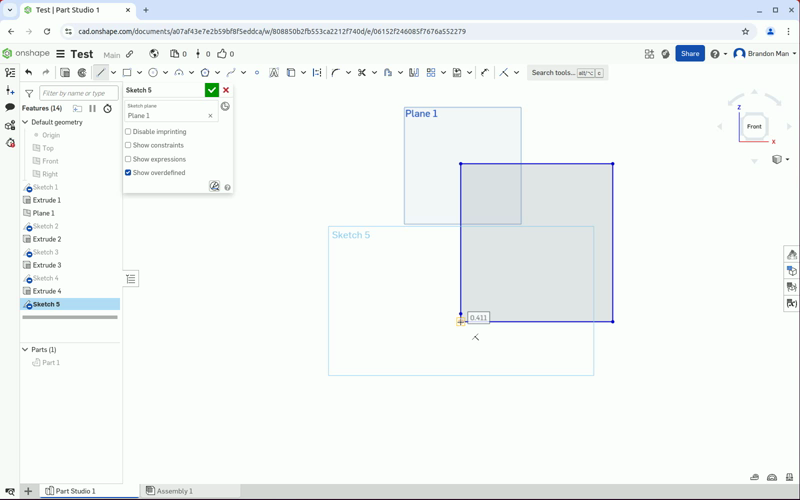
scroll(-6)
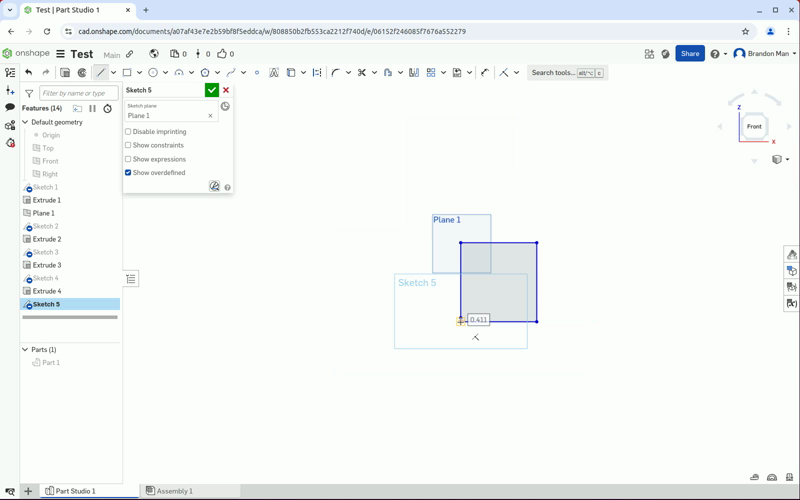
scroll(-6)
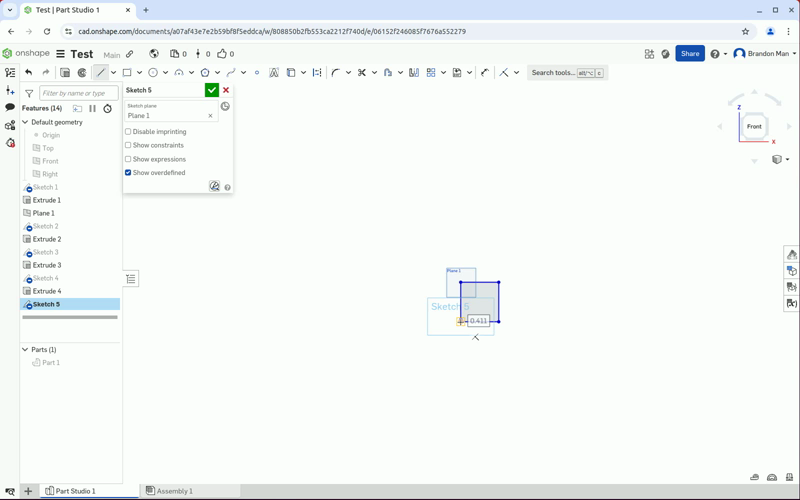
key(esc)
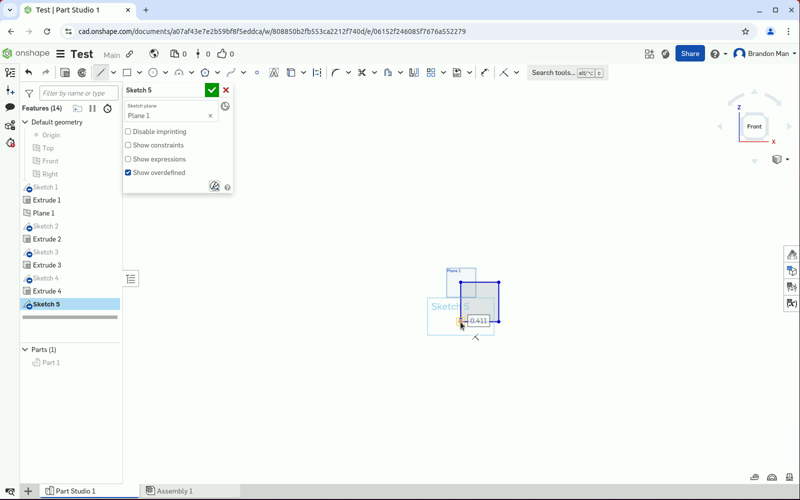
mouse_move(479, 304)
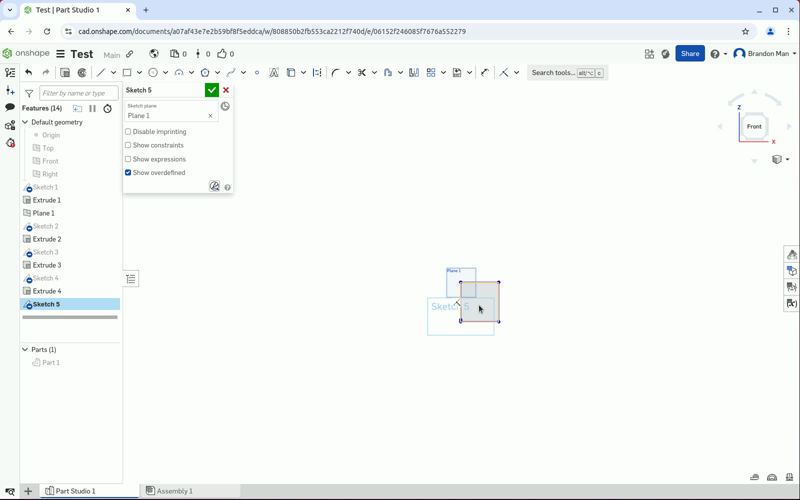
scroll(6)
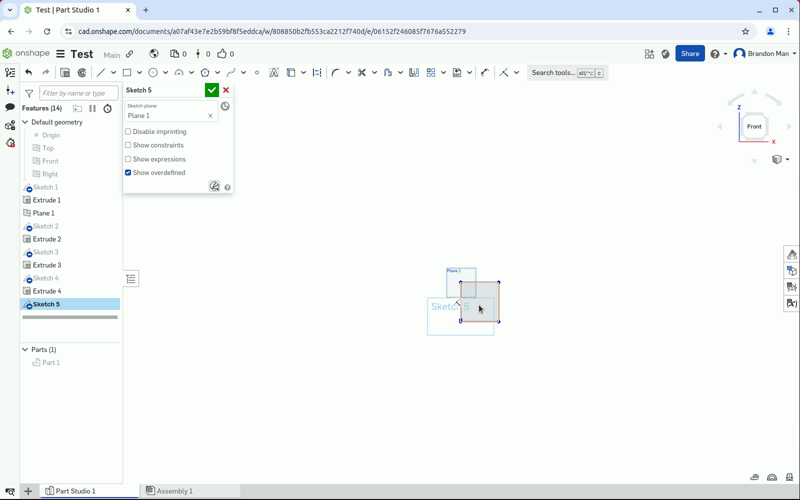
scroll(6)
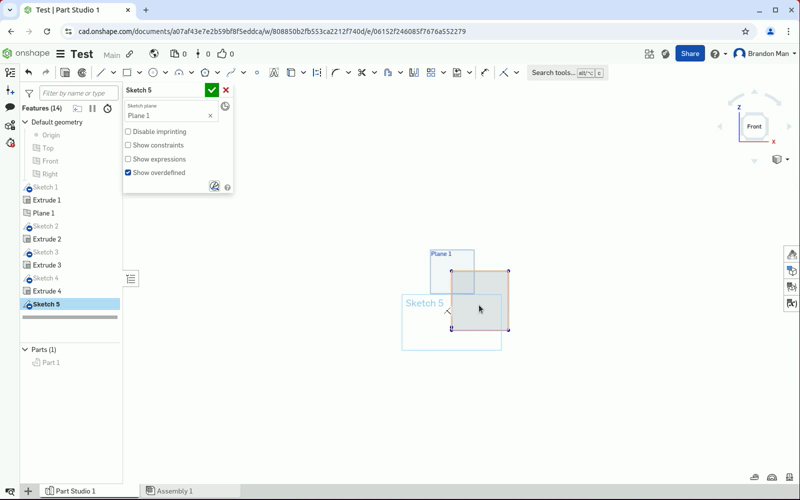
scroll(6)
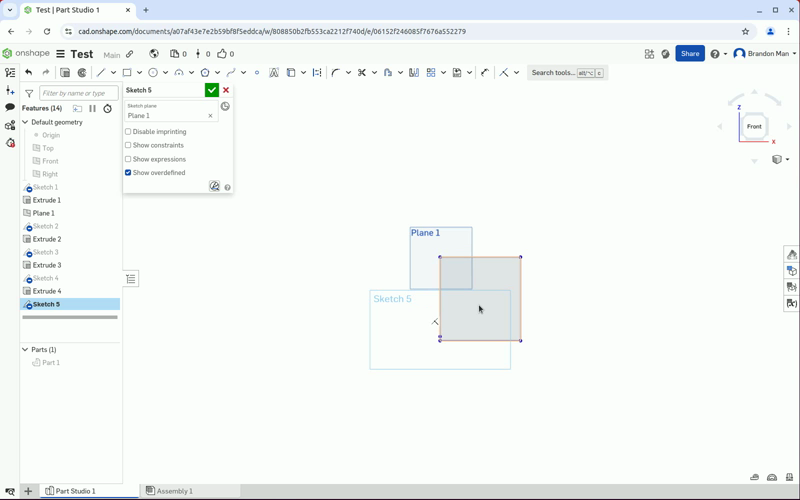
scroll(6)
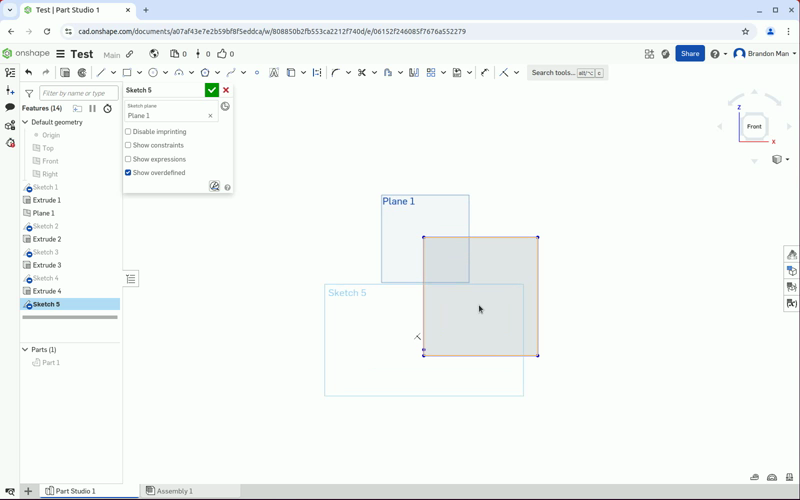
scroll(6)
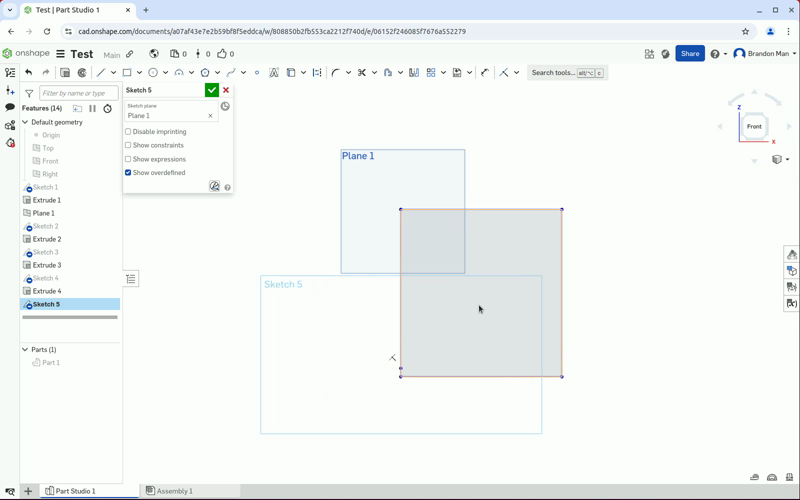
scroll(6)
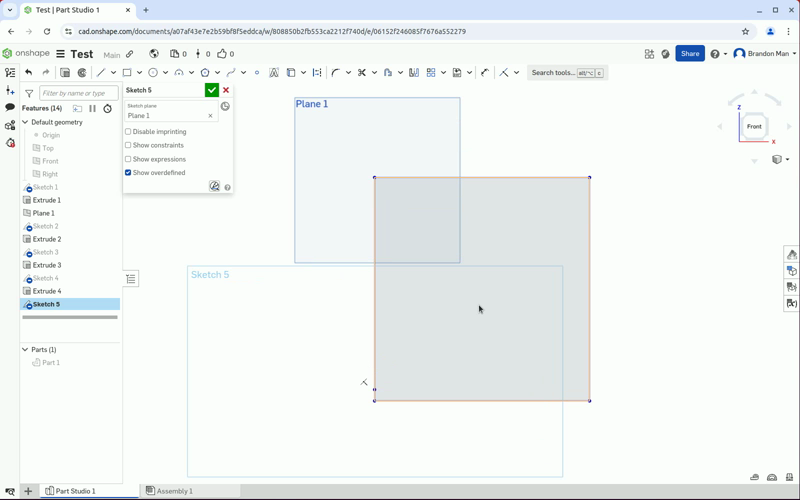
scroll(6)
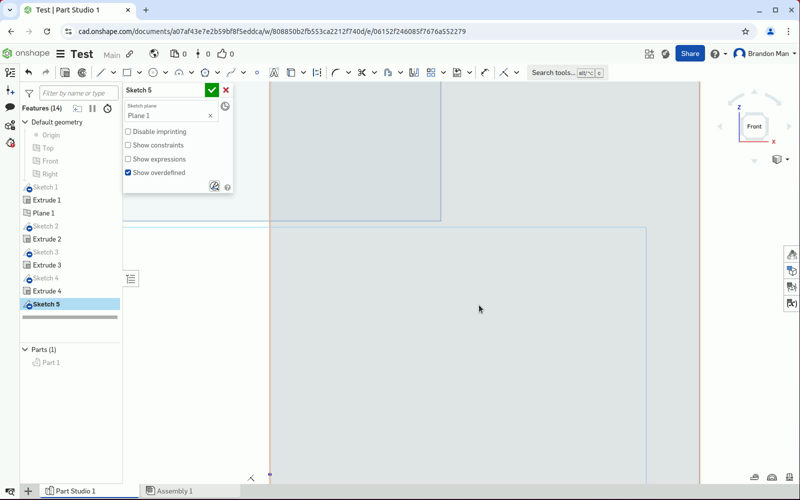
click(479, 304)
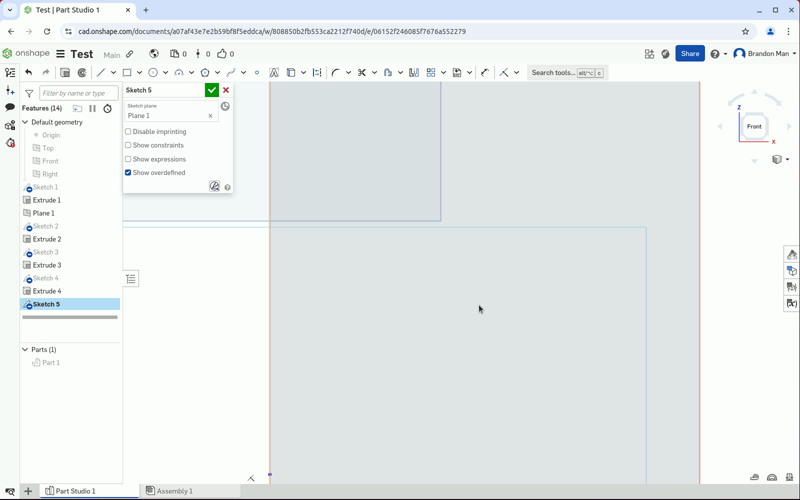
scroll(-6)
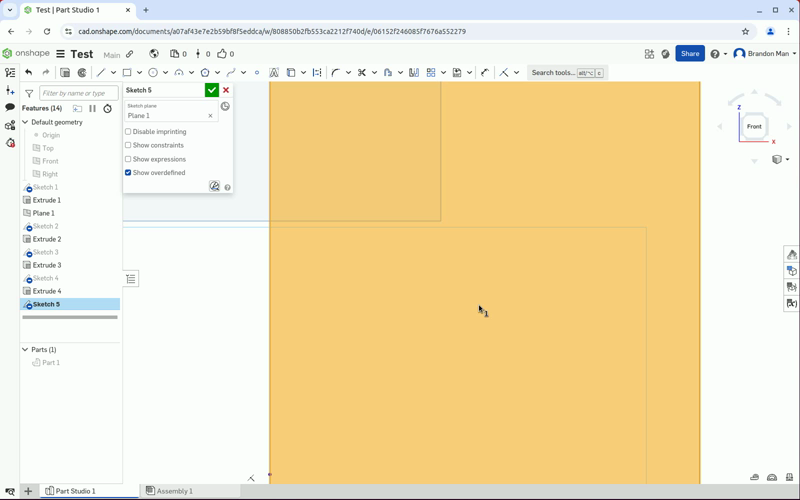
scroll(-6)
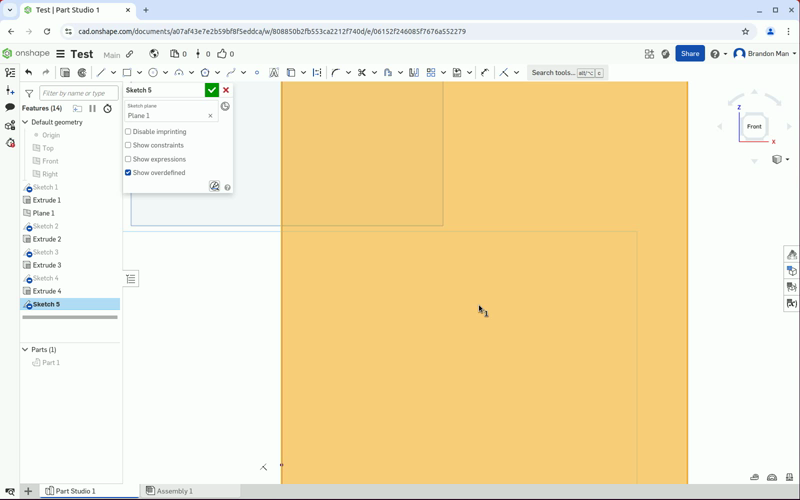
scroll(-6)
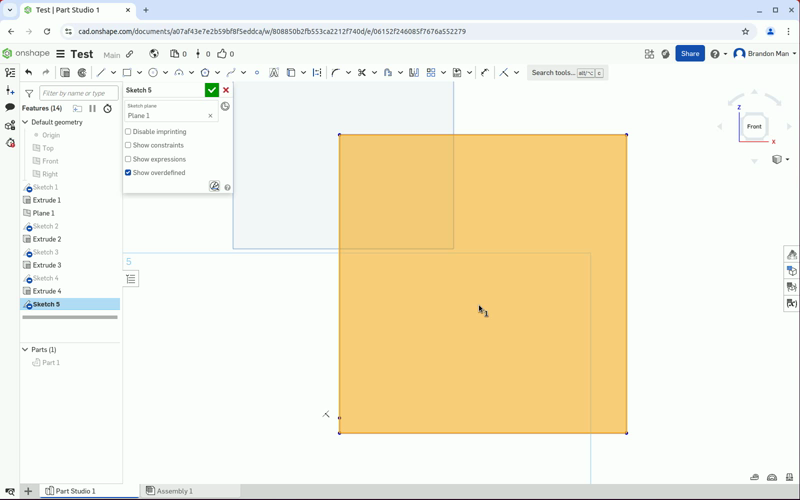
scroll(-6)
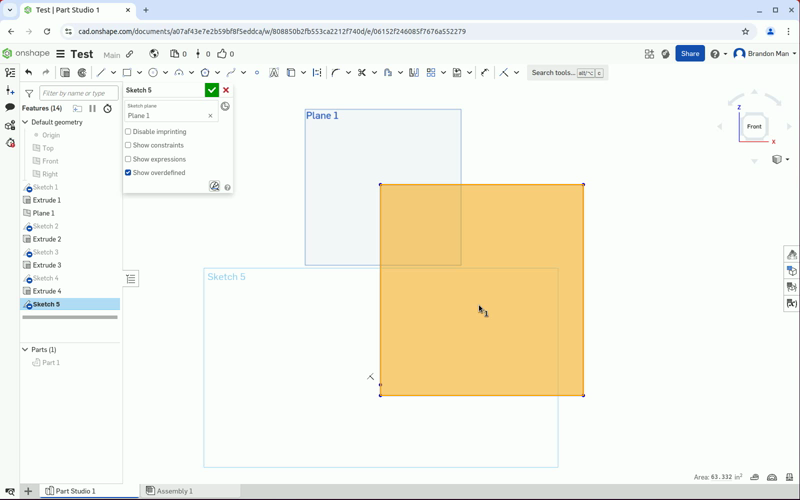
scroll(-6)
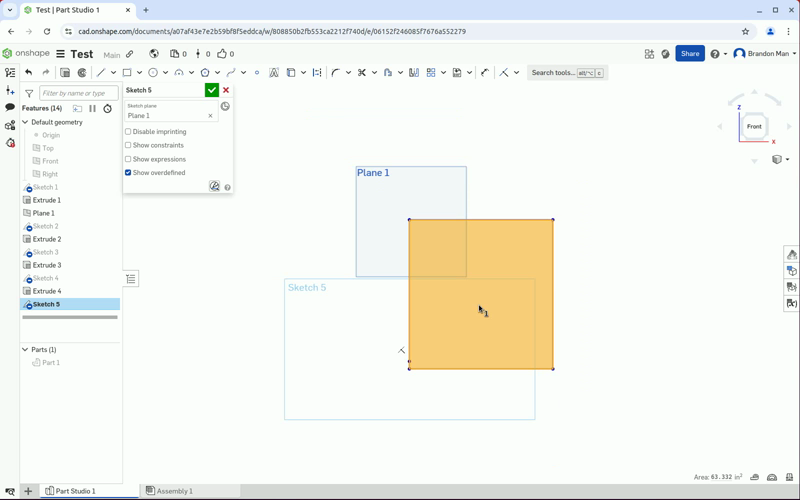
scroll(-6)
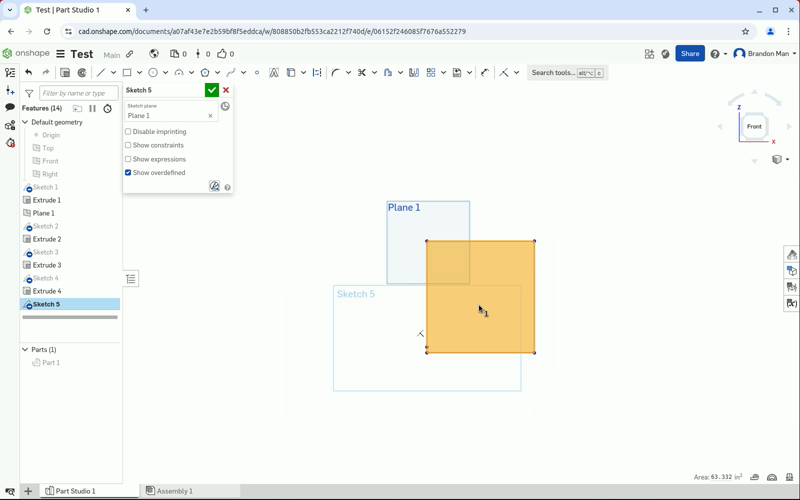
scroll(-6)
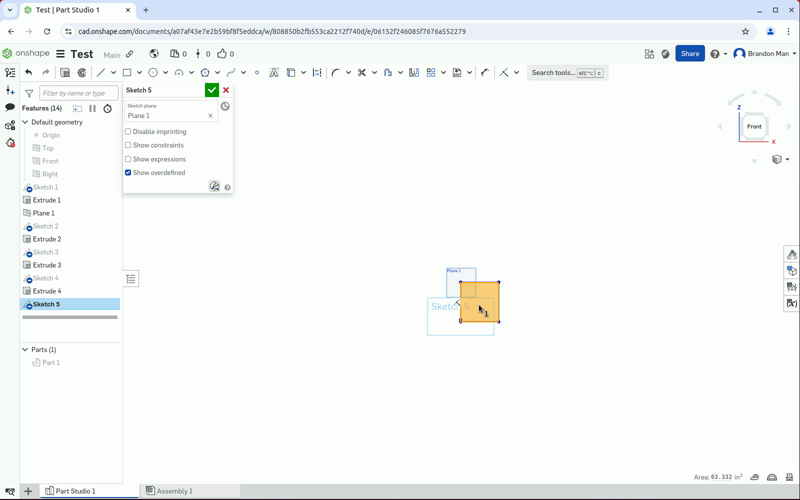
mouse_move(73, 352)
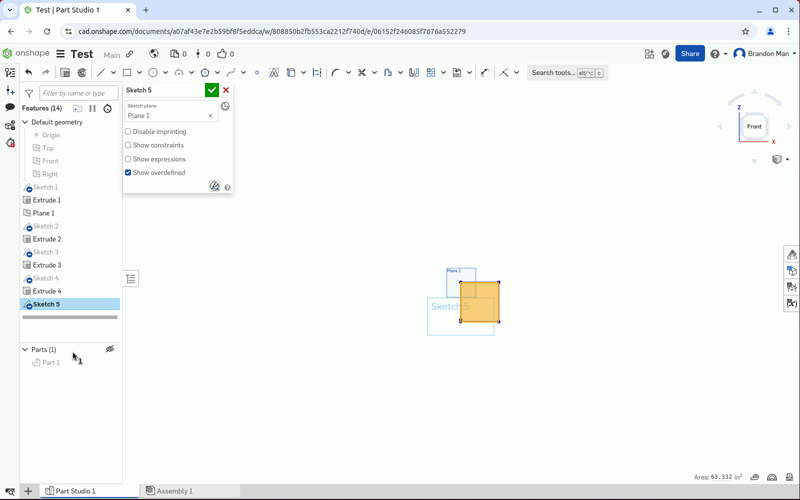
key(shift+y)
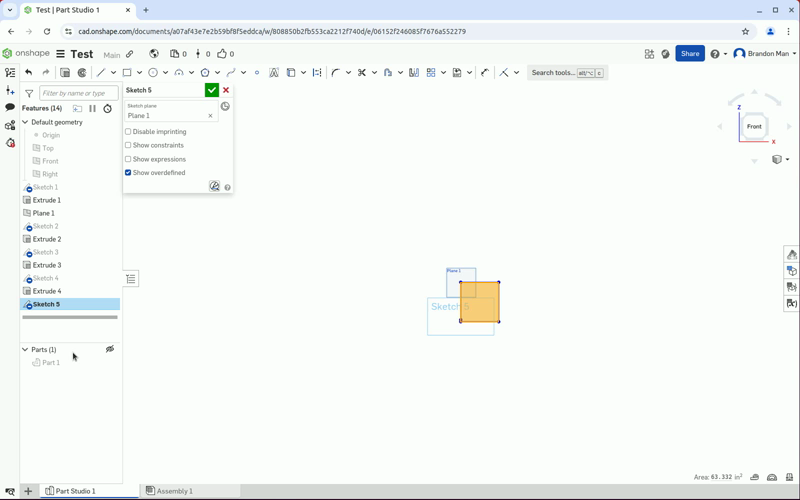
key(shift+e)
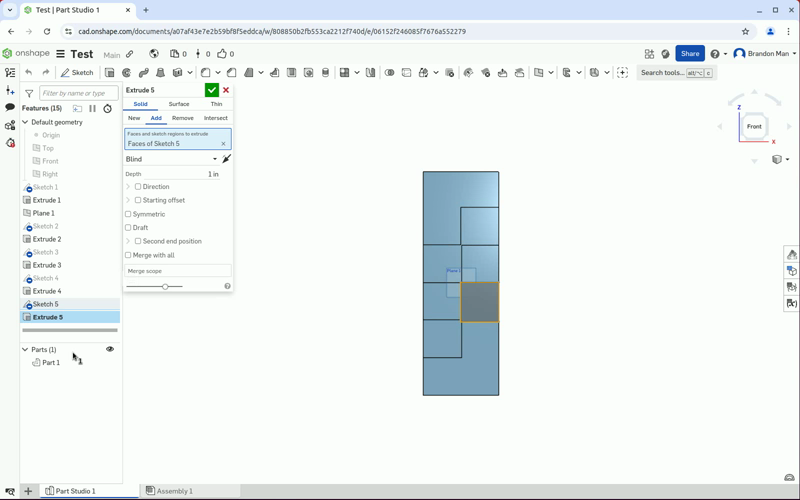
mouse_move(143, 106)
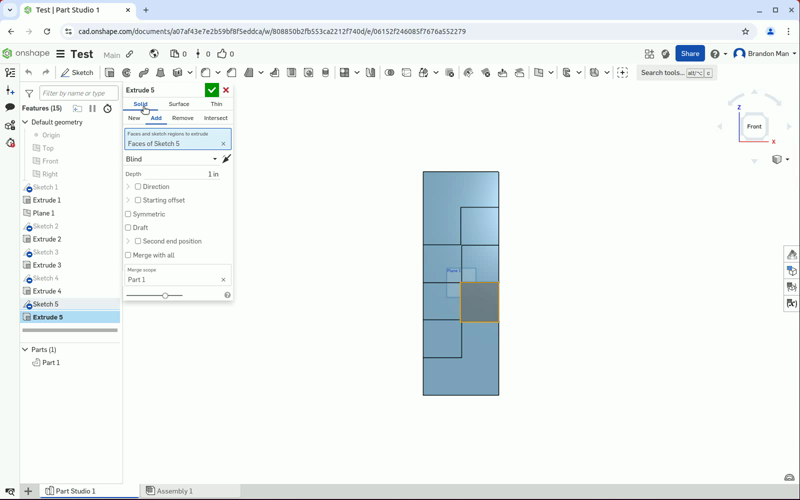
click(143, 106)
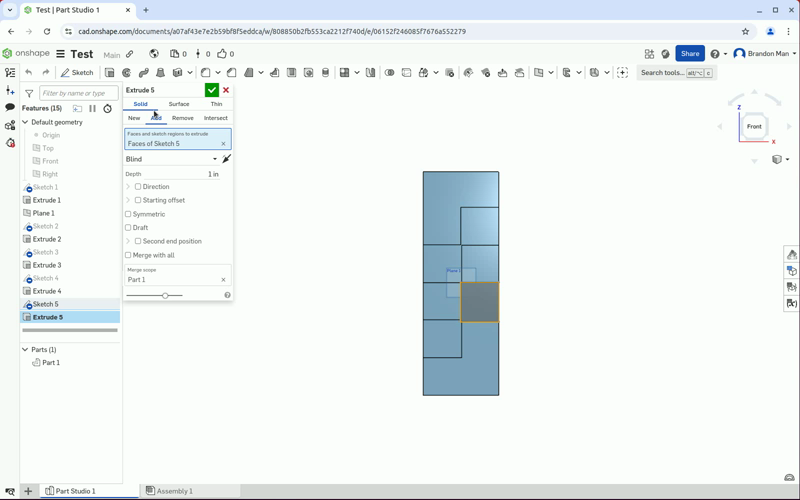
mouse_move(186, 120)
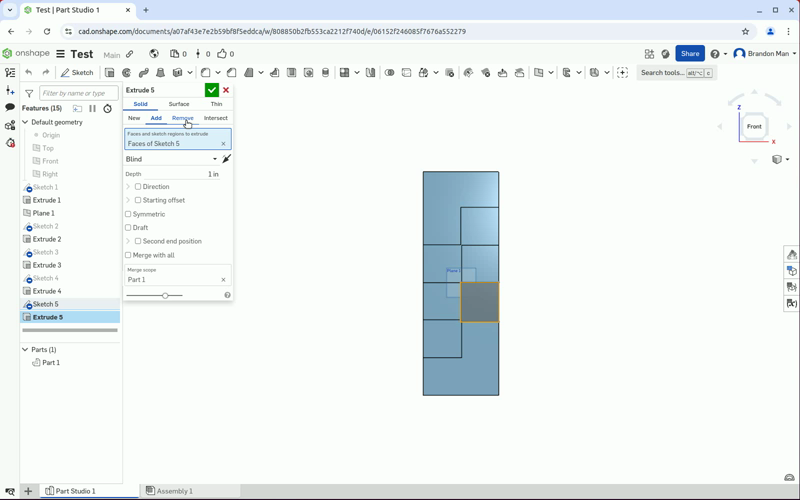
click(186, 120)
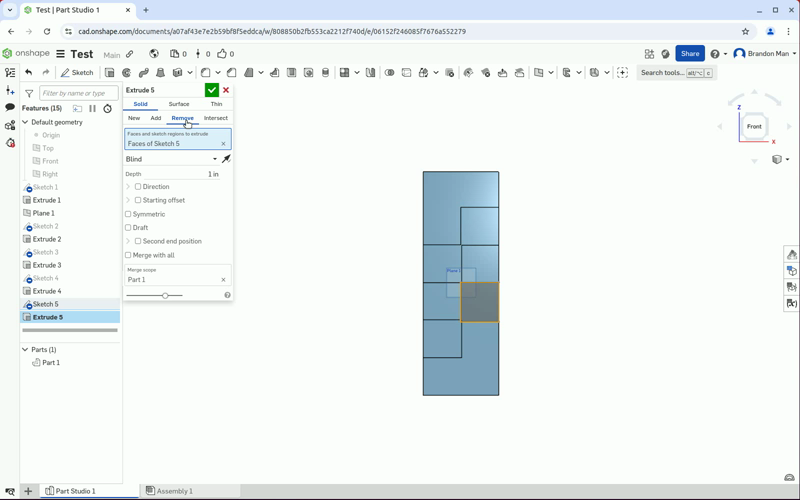
key(tab, 4)
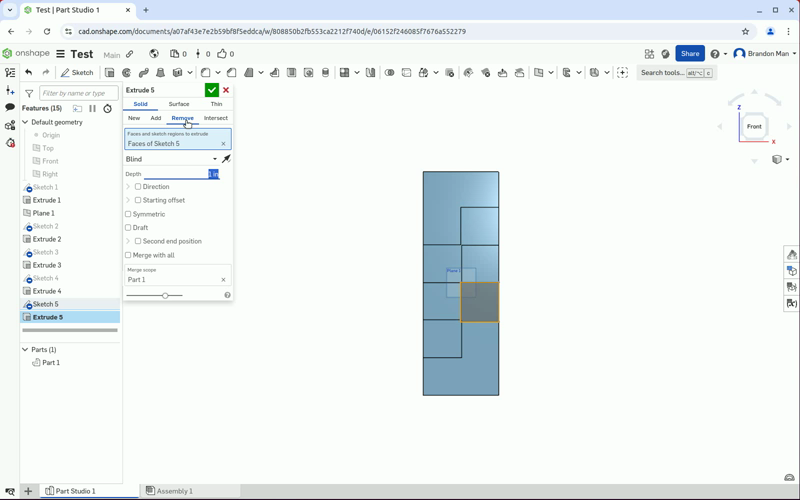
text(1.926)
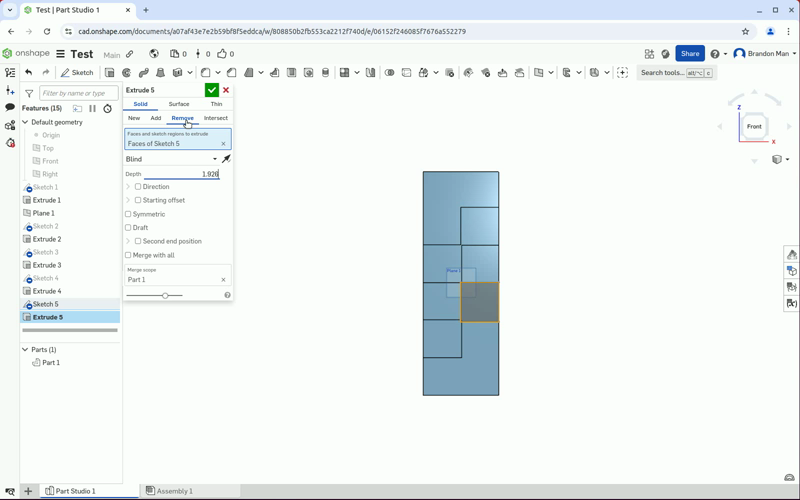
key(tab, 6)
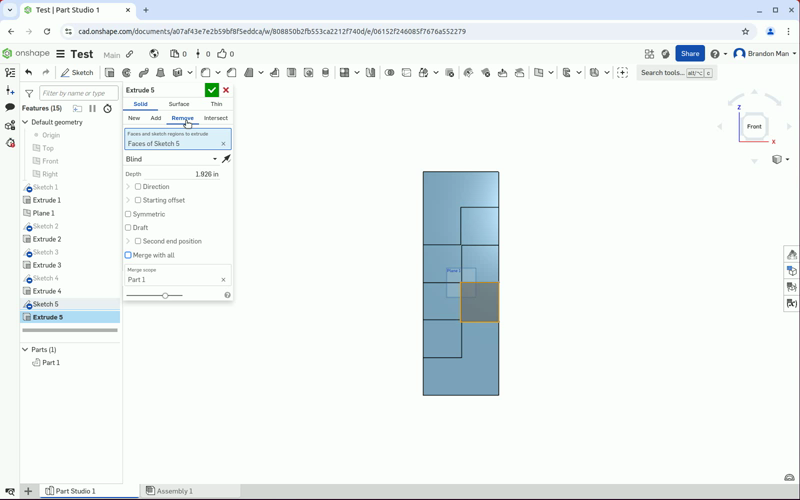
key(space)
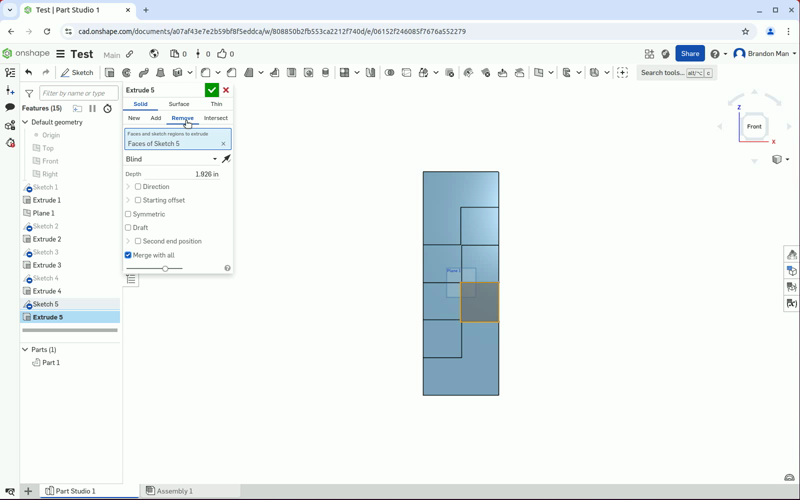
key(enter)
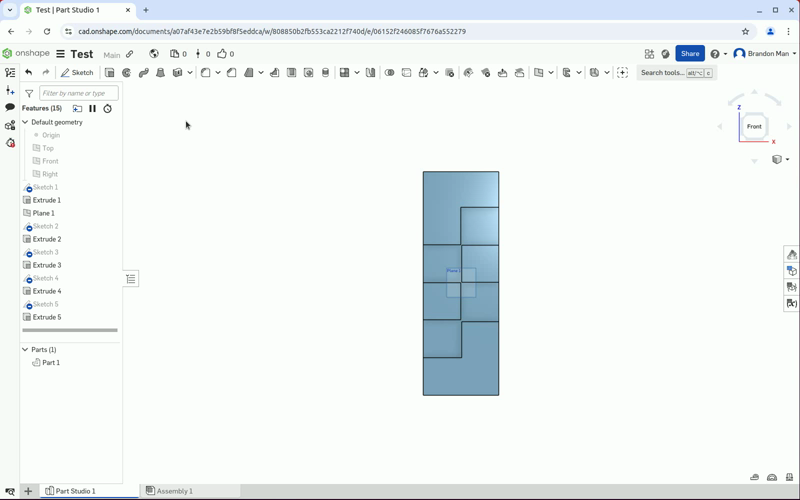
key(shift+h)
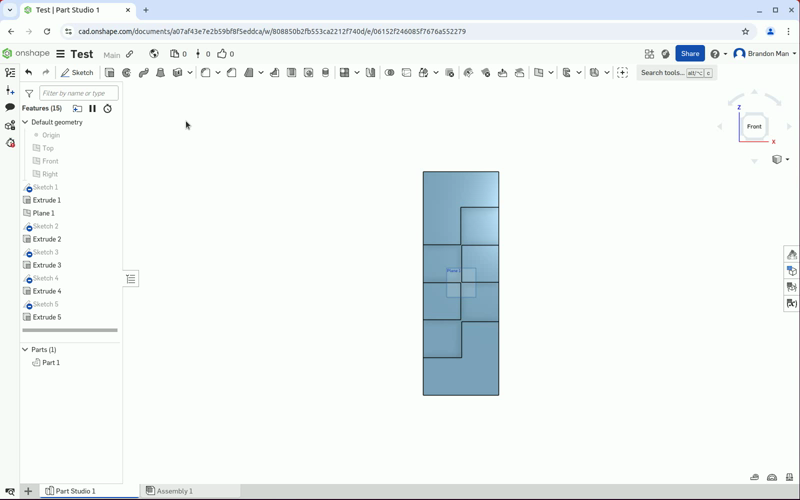
key(shift+h)
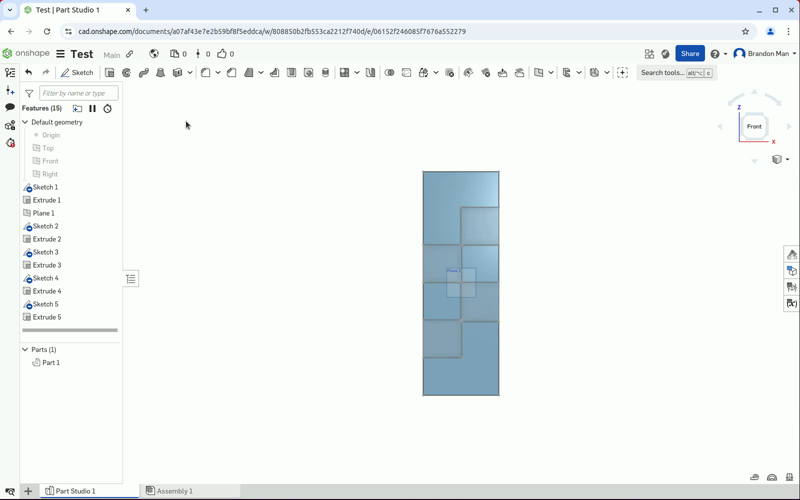
key(shift+7)
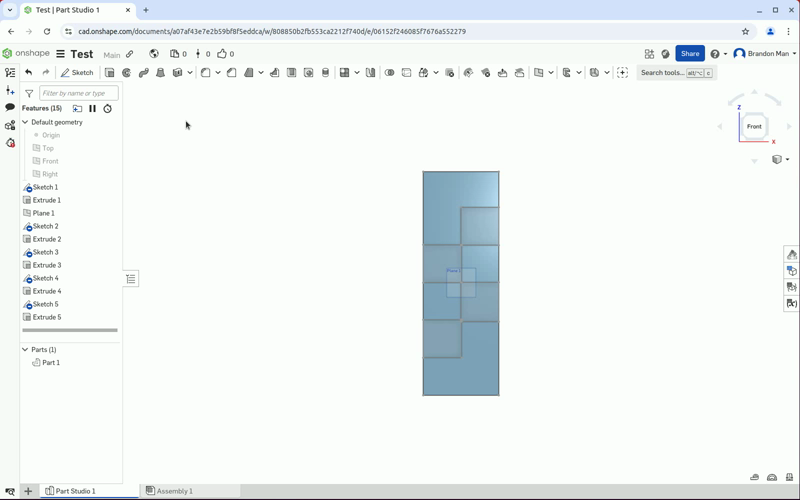
key(left, 2)
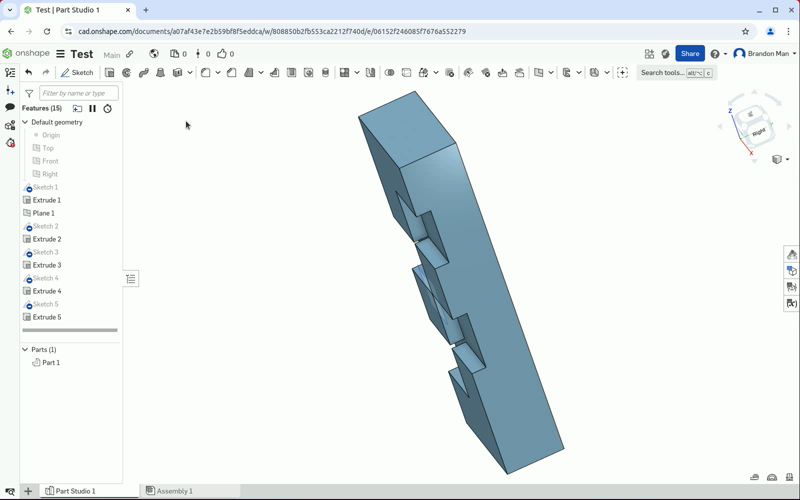
key(down, 2)
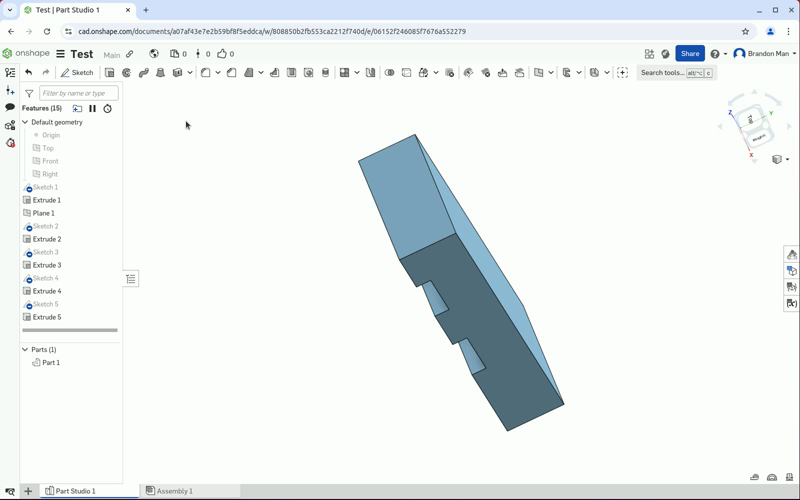
key(up, 2)
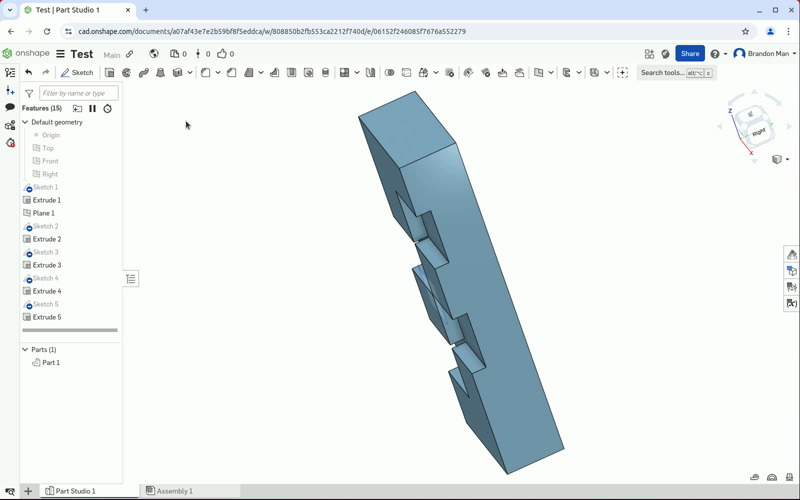
key(right, 2)
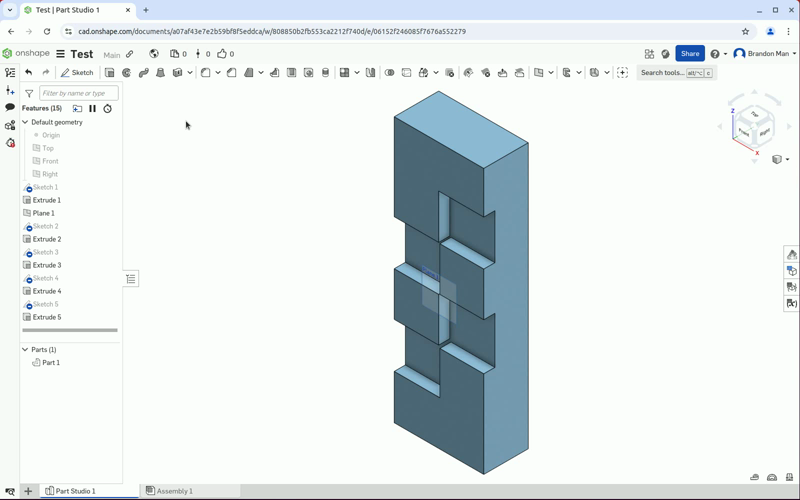
mouse_move(73, 189)
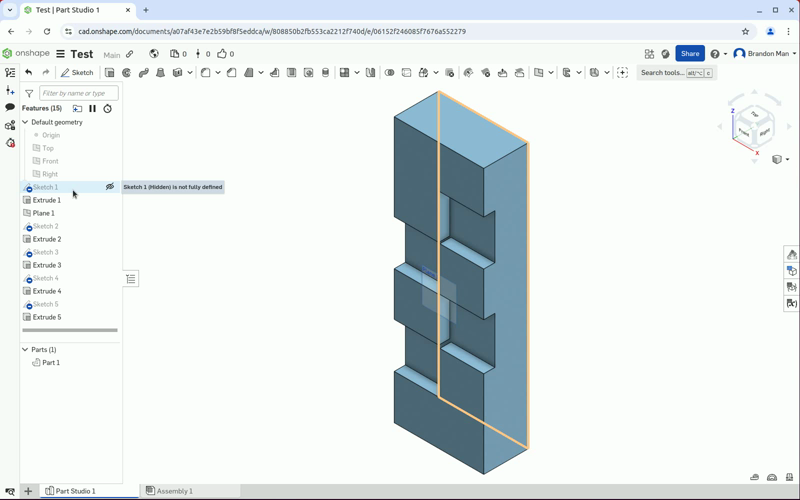
click(73, 189)